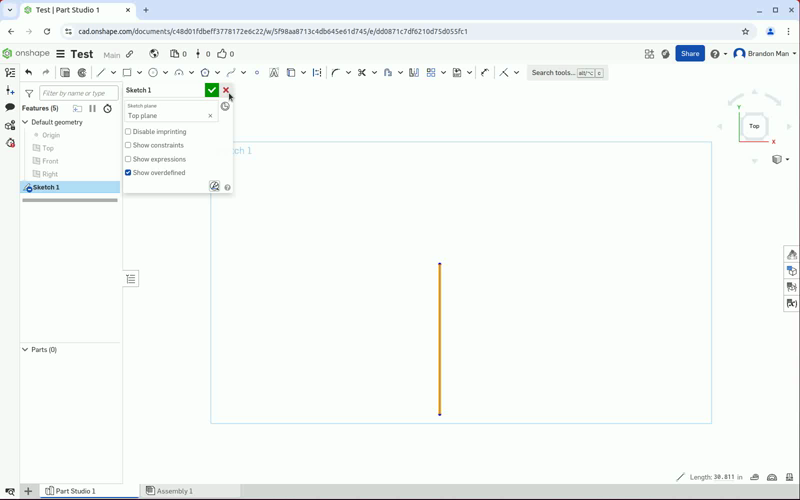
key(shift+h)
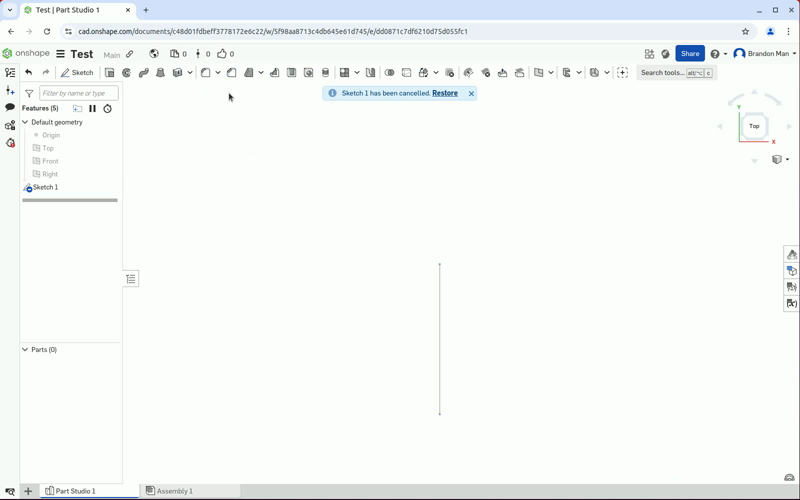
key(shift+s)
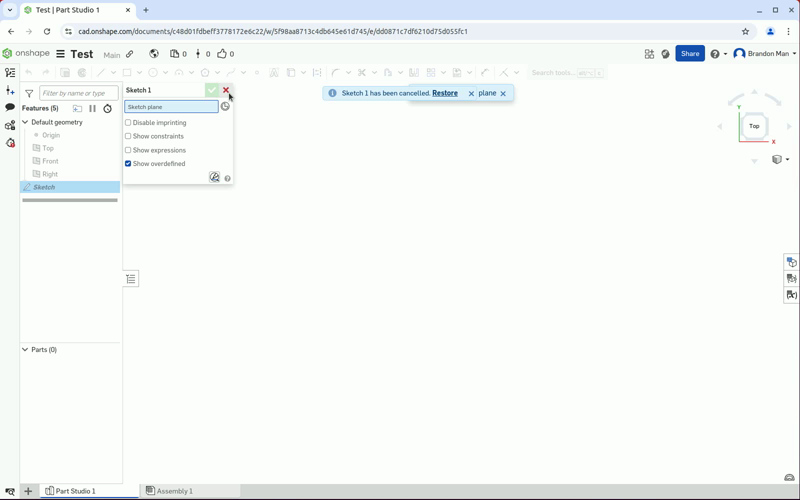
mouse_move(73, 150)
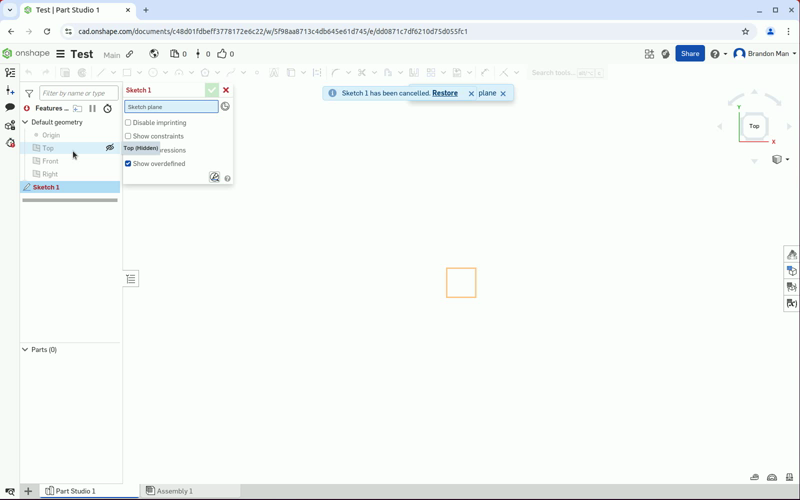
click(73, 150)
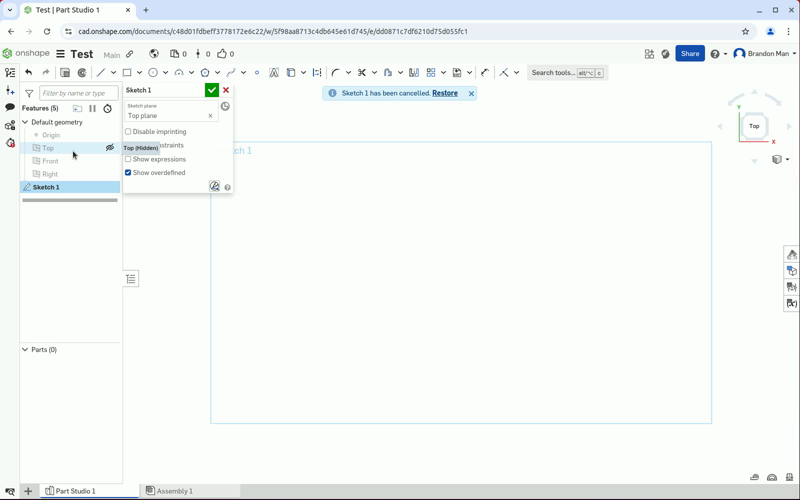
mouse_move(73, 352)
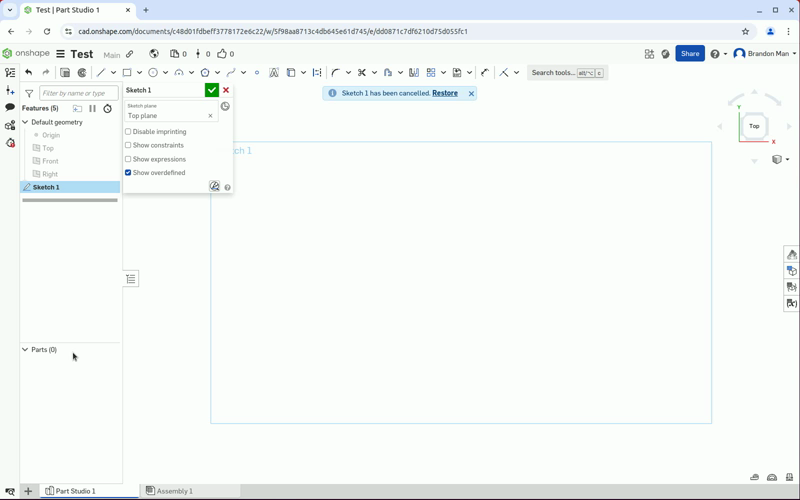
key(y)
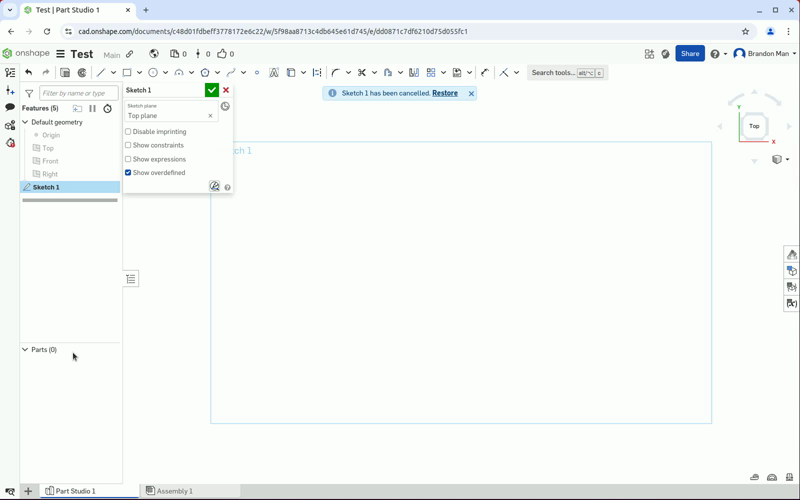
key(a)
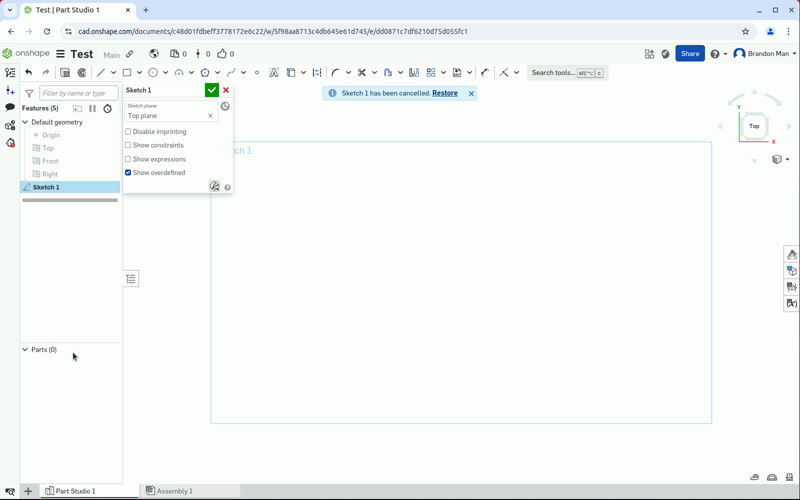
key_down(shift)
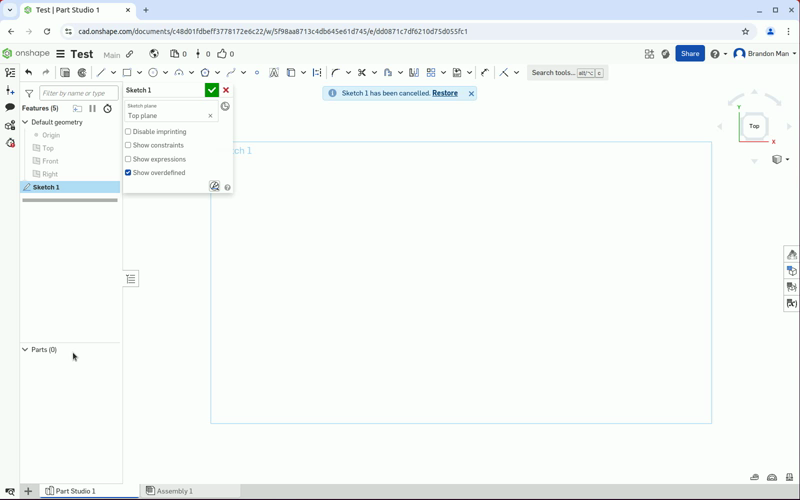
mouse_move(556, 226)
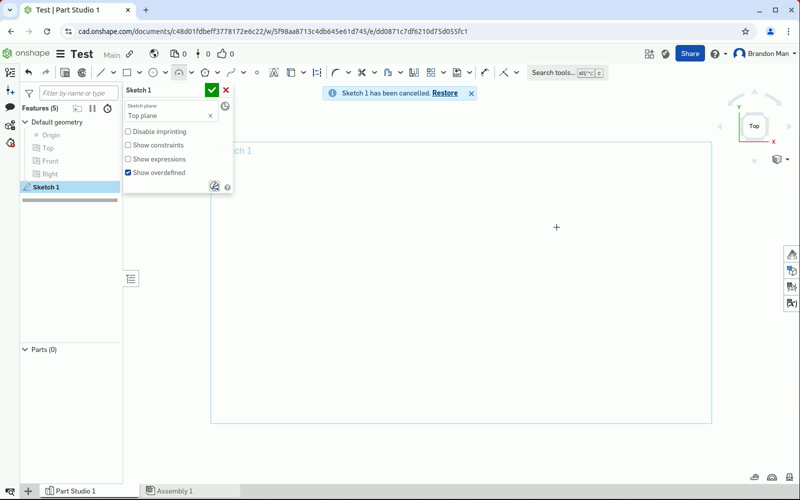
click(556, 226)
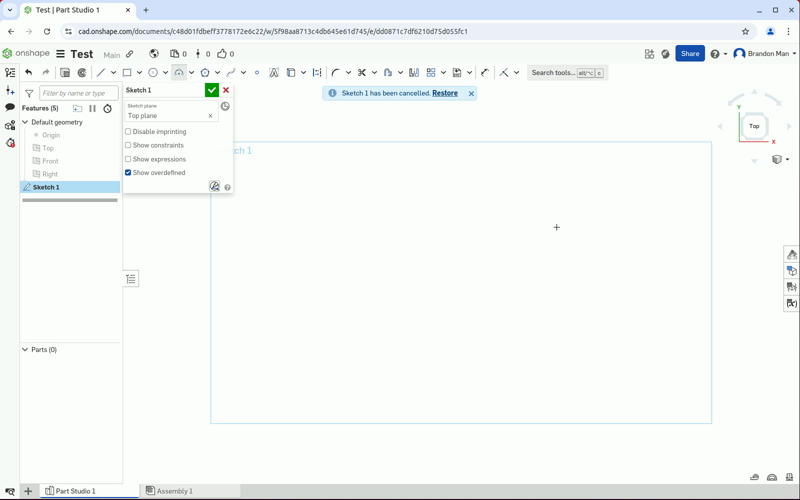
key_up(shift)
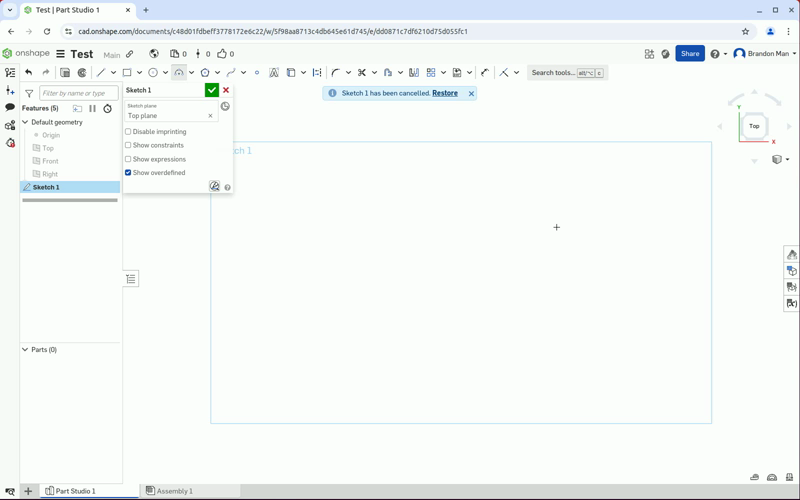
key_down(shift)
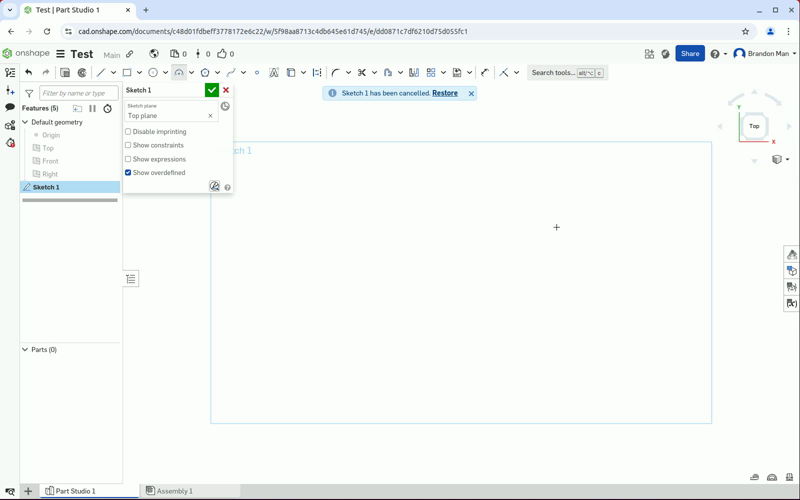
mouse_move(574, 243)
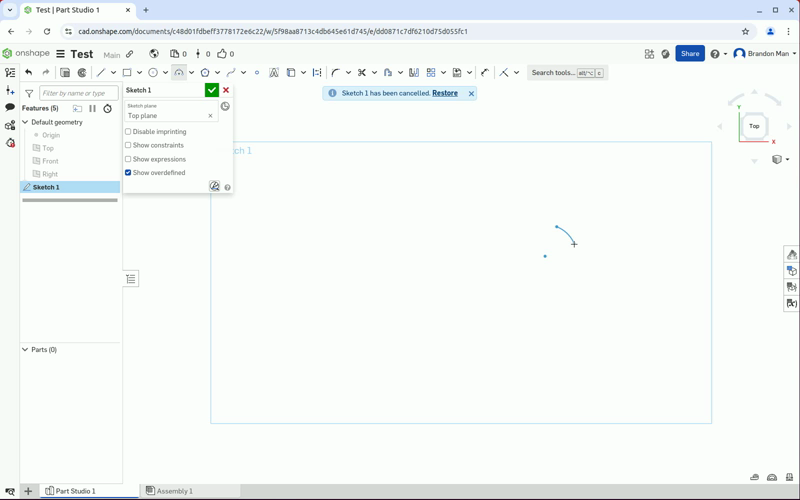
click(574, 243)
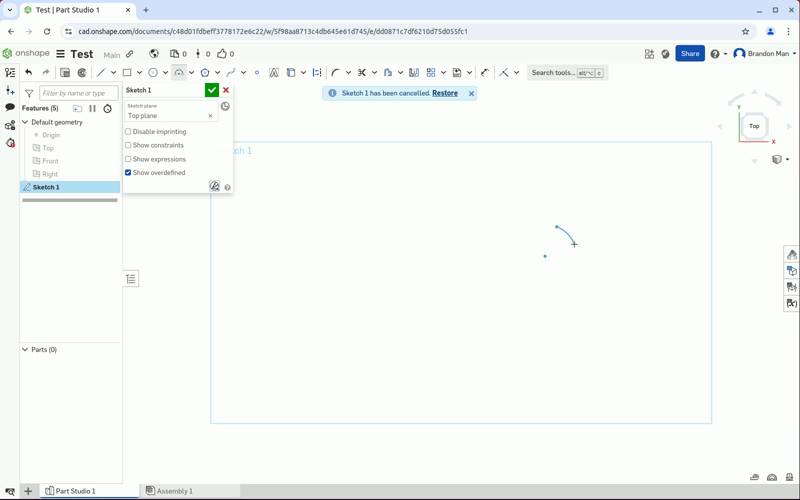
mouse_move(569, 231)
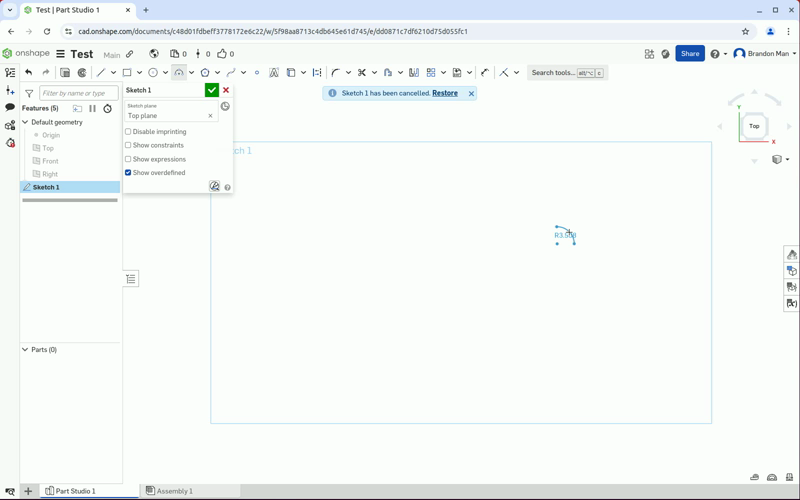
click(569, 231)
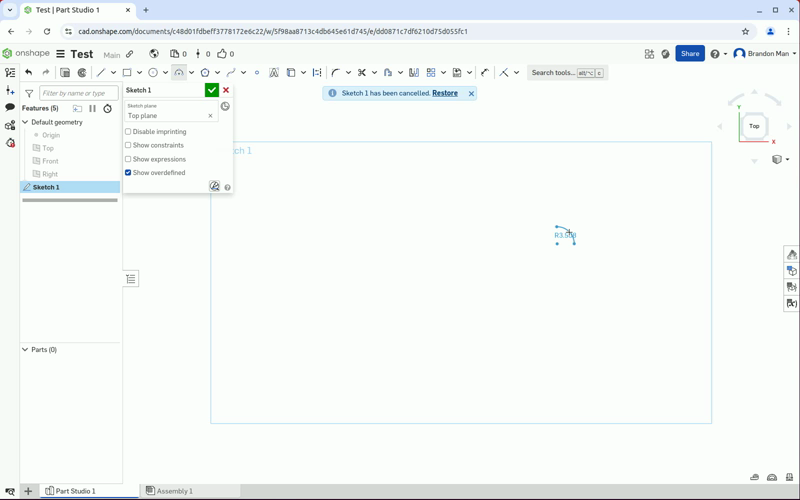
key_up(shift)
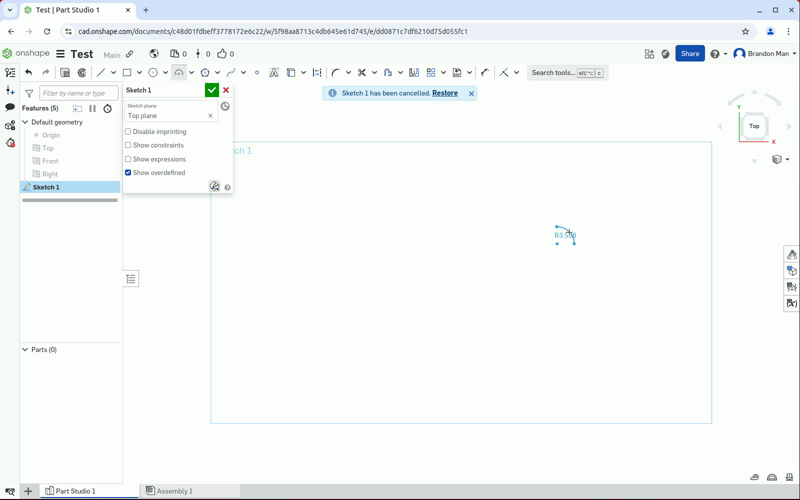
key(esc)
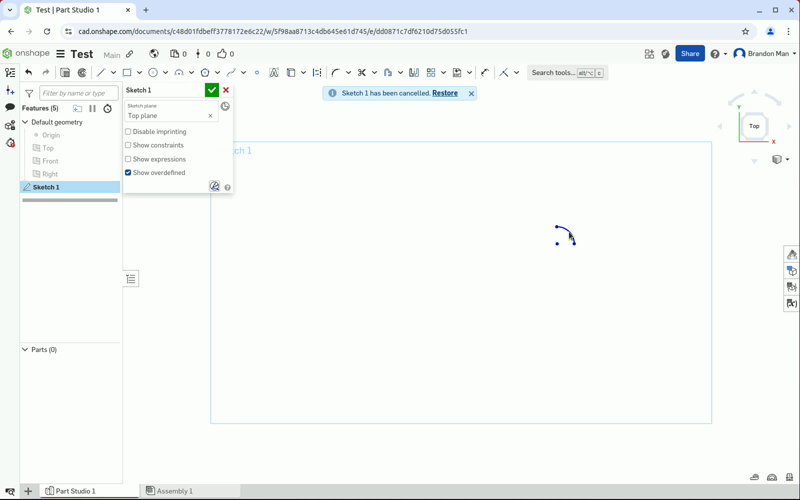
key(l)
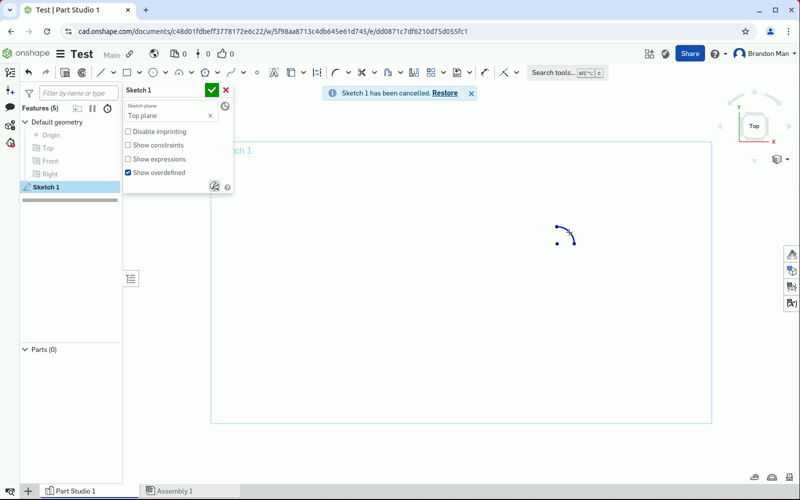
mouse_move(574, 243)
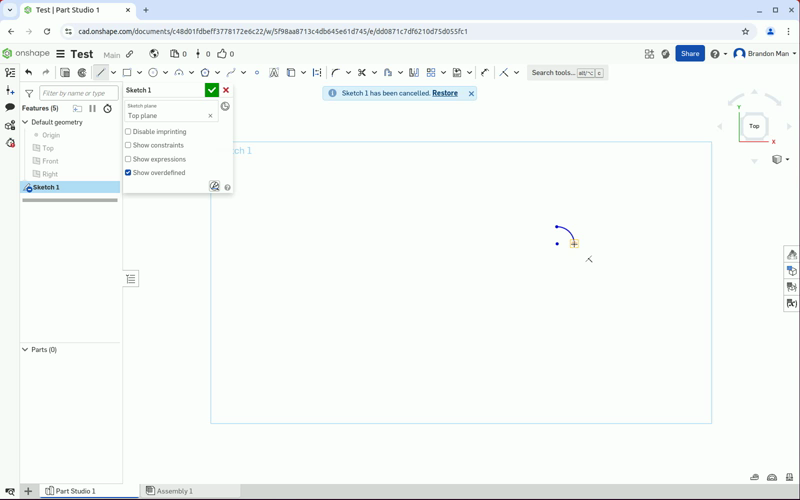
click(574, 243)
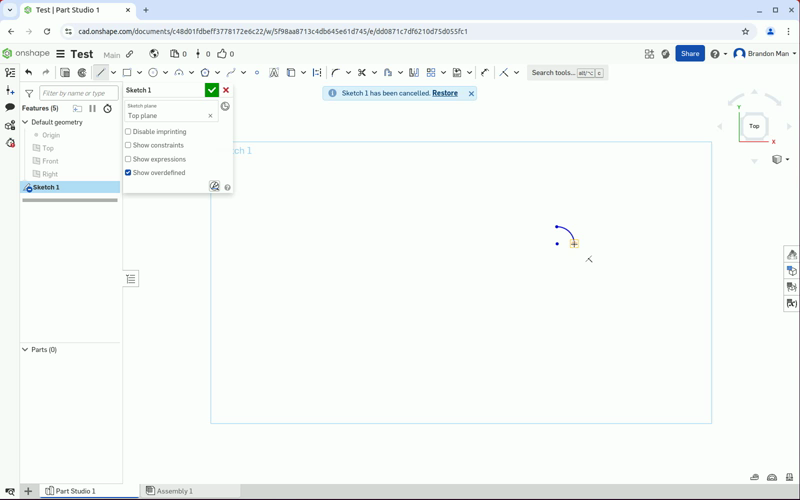
key_down(shift)
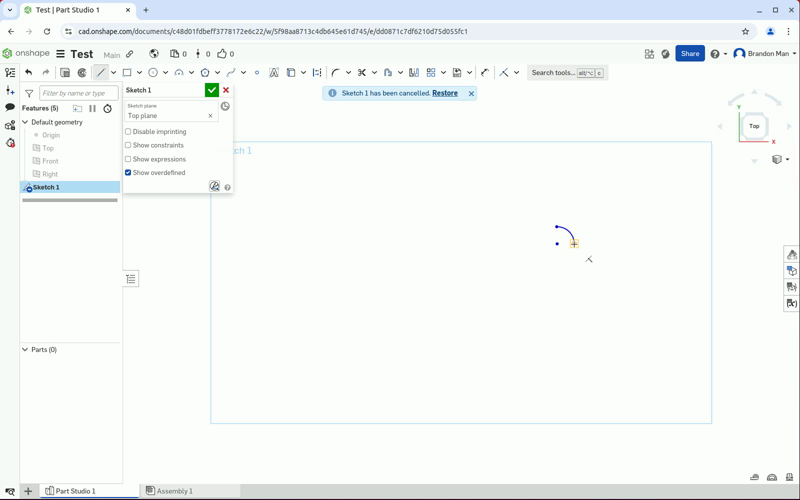
mouse_move(589, 243)
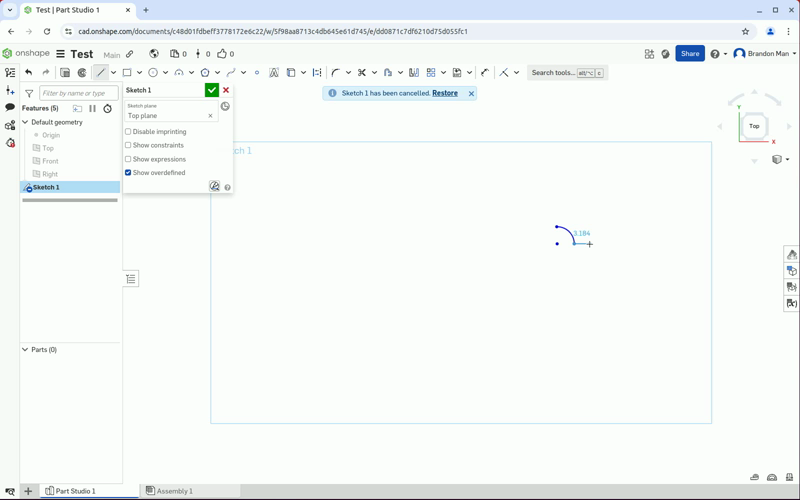
mouse_move(574, 226)
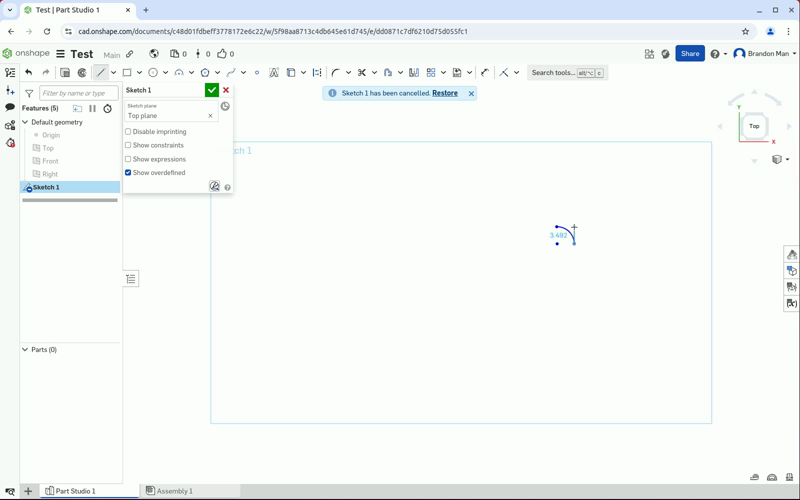
click(574, 226)
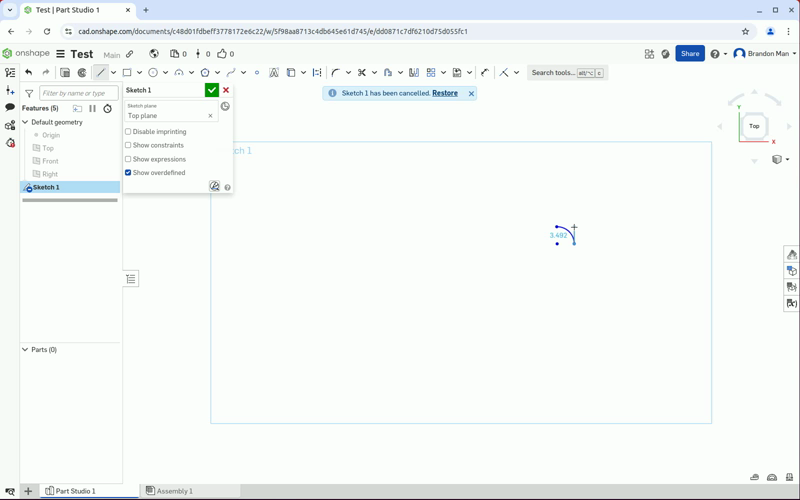
key_up(shift)
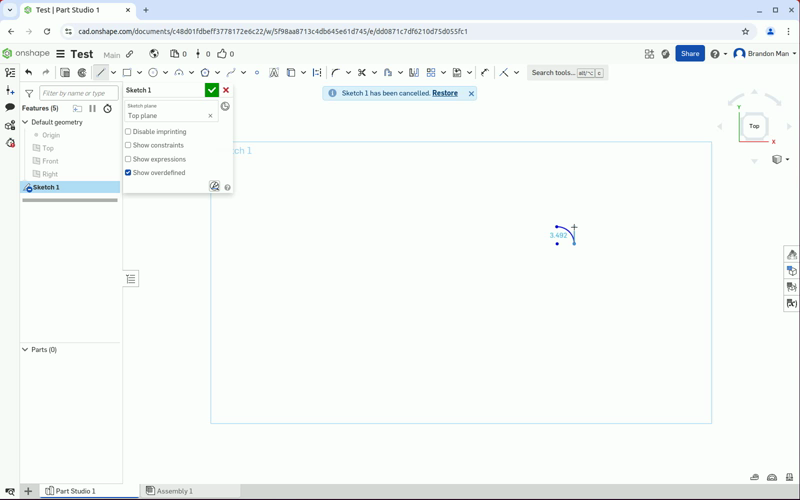
mouse_move(589, 226)
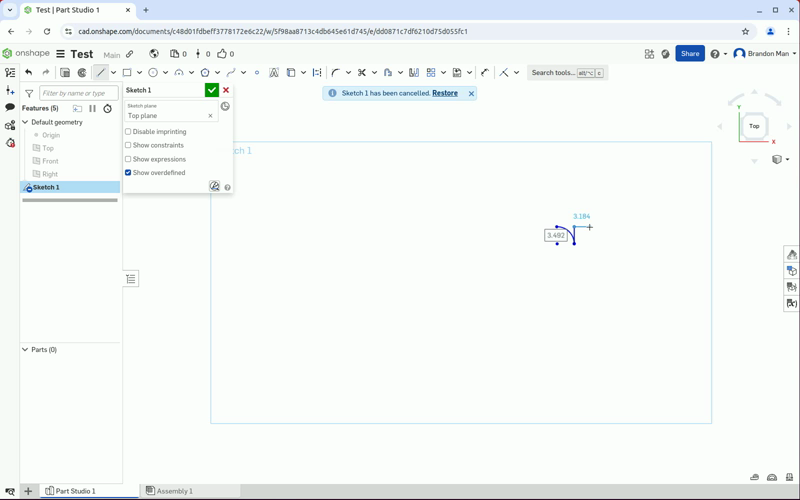
key_down(shift)
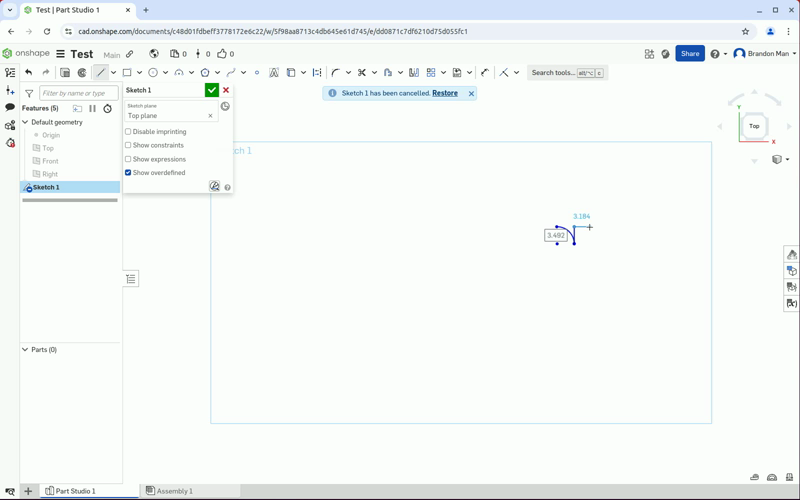
mouse_move(556, 226)
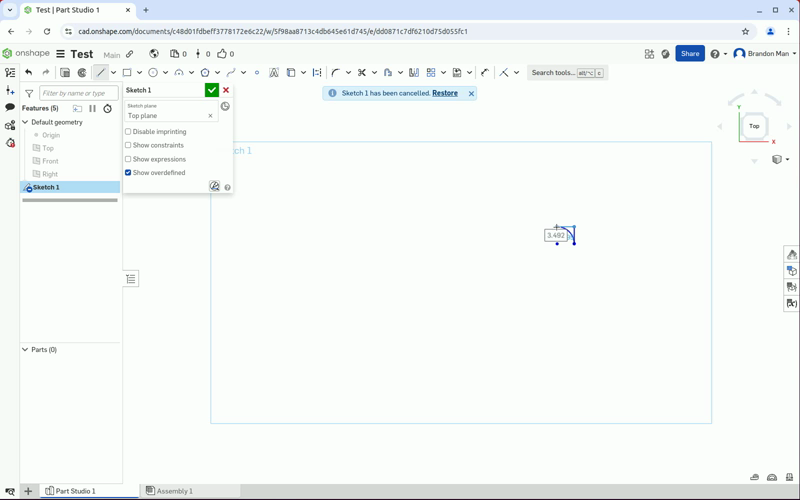
key_up(shift)
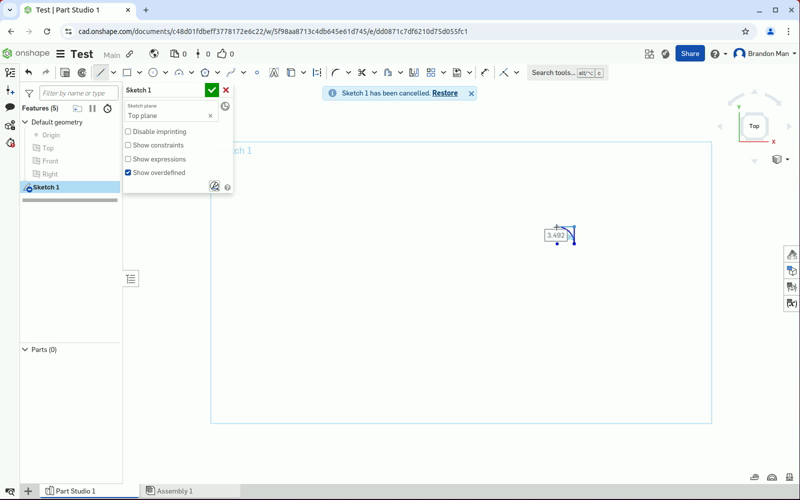
click(556, 226)
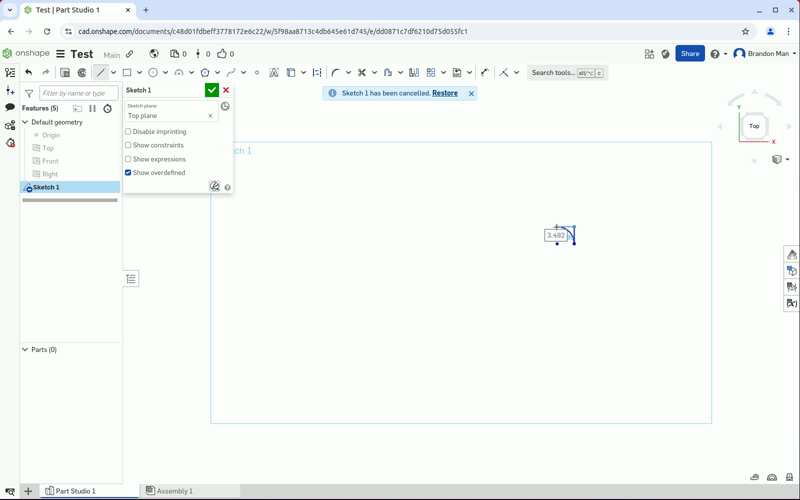
key(esc)
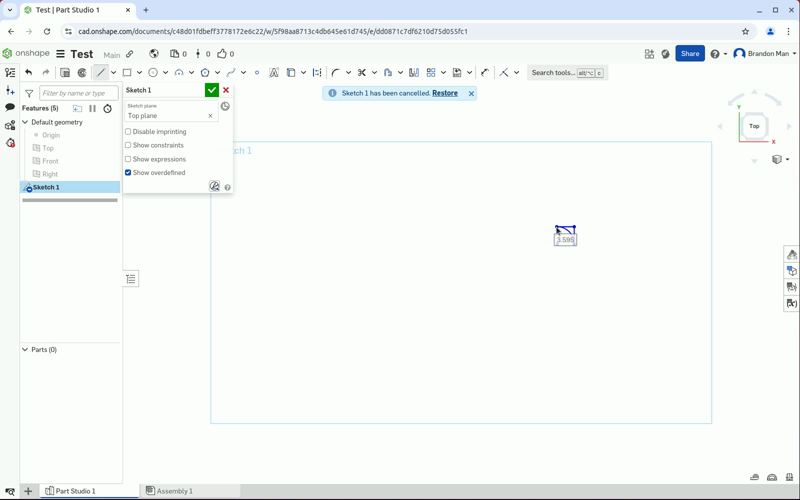
mouse_move(571, 228)
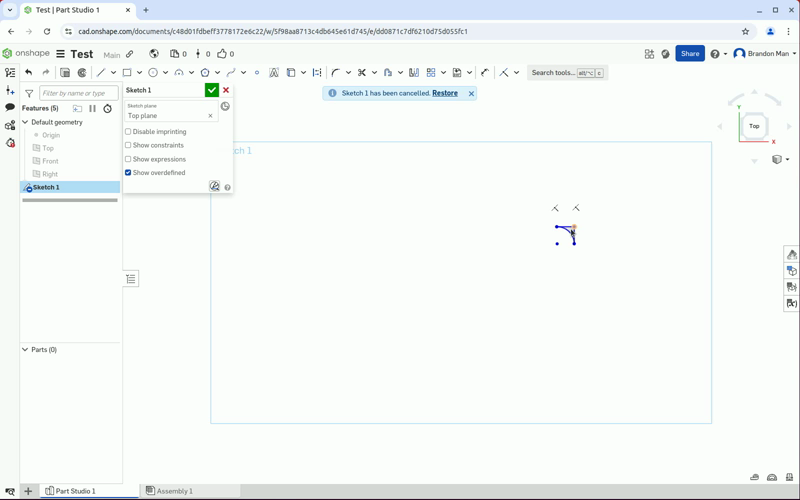
scroll(6)
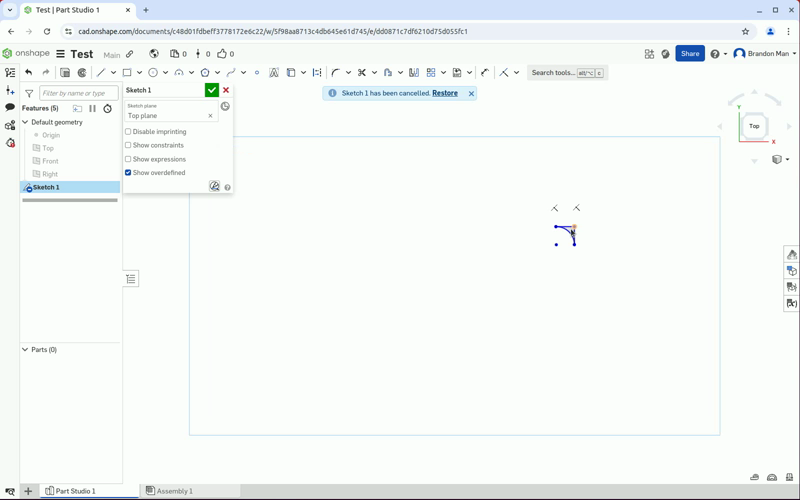
scroll(6)
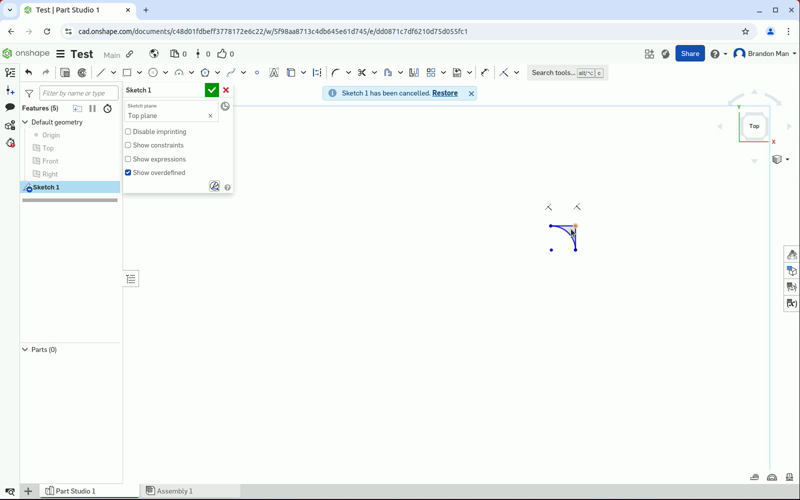
scroll(6)
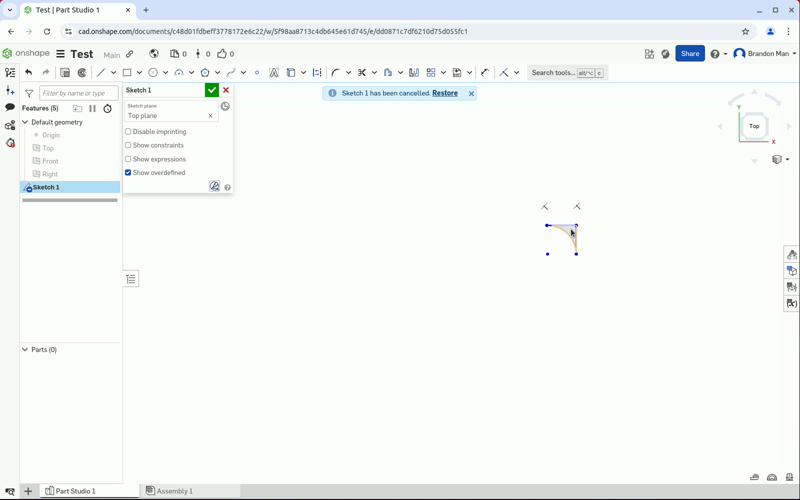
scroll(6)
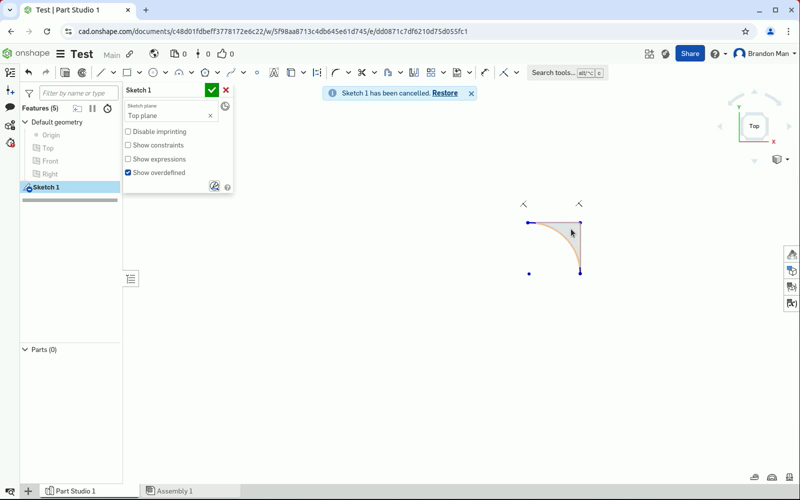
scroll(6)
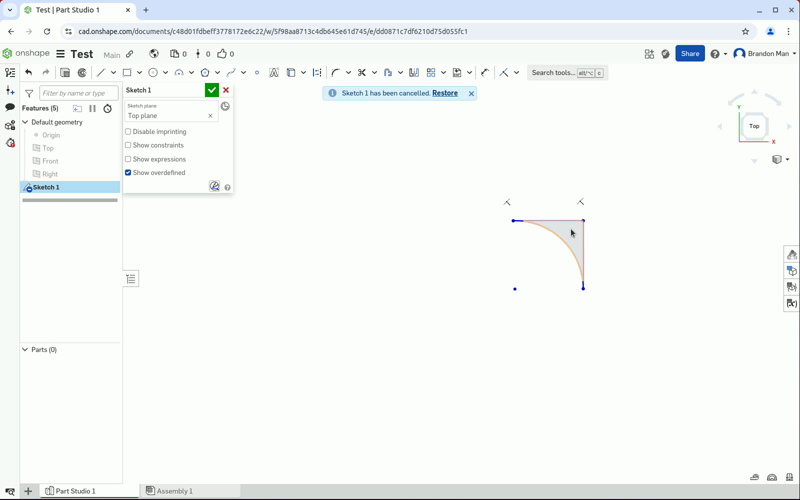
scroll(6)
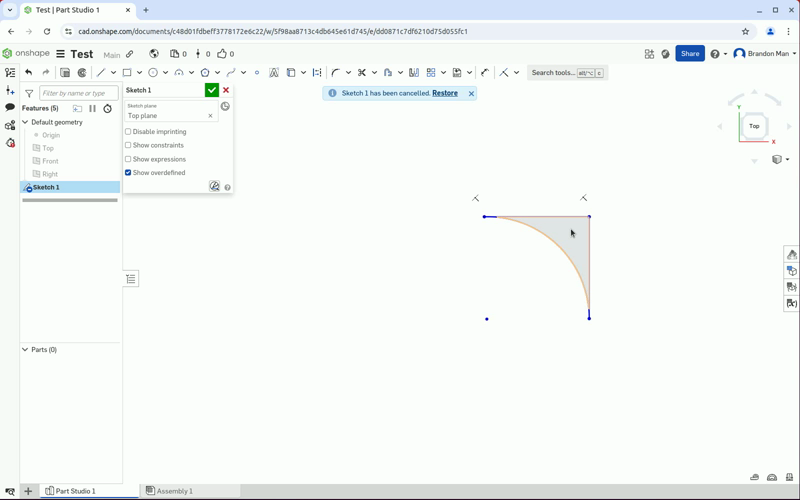
scroll(6)
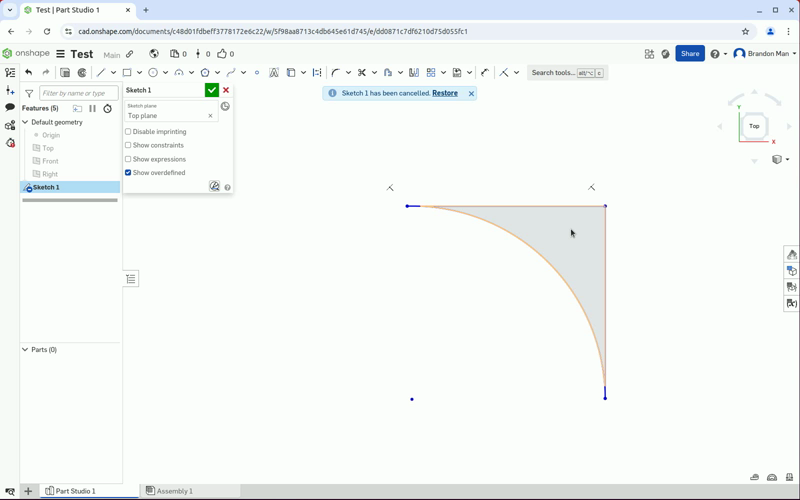
click(571, 228)
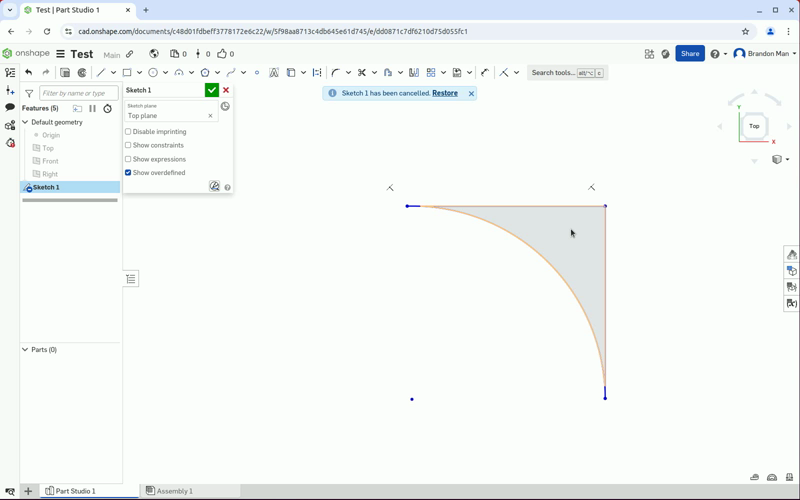
scroll(-6)
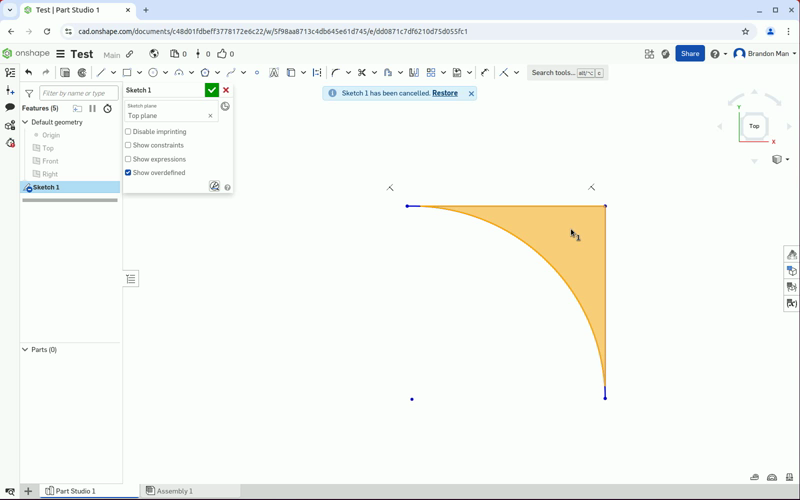
scroll(-6)
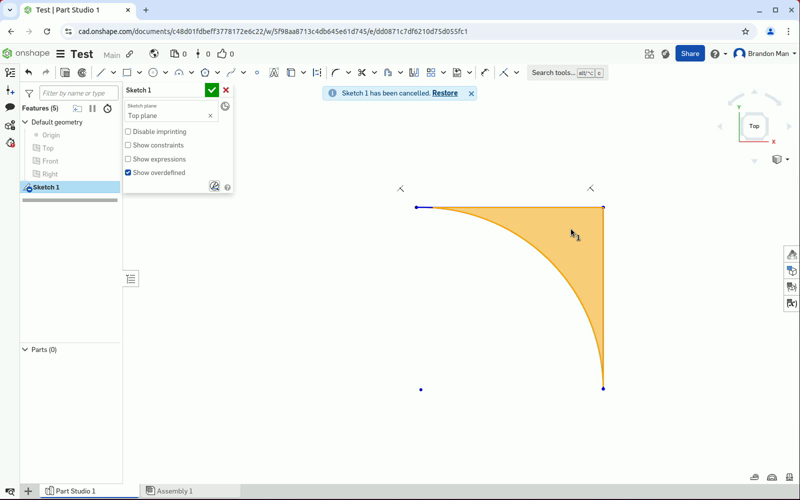
scroll(-6)
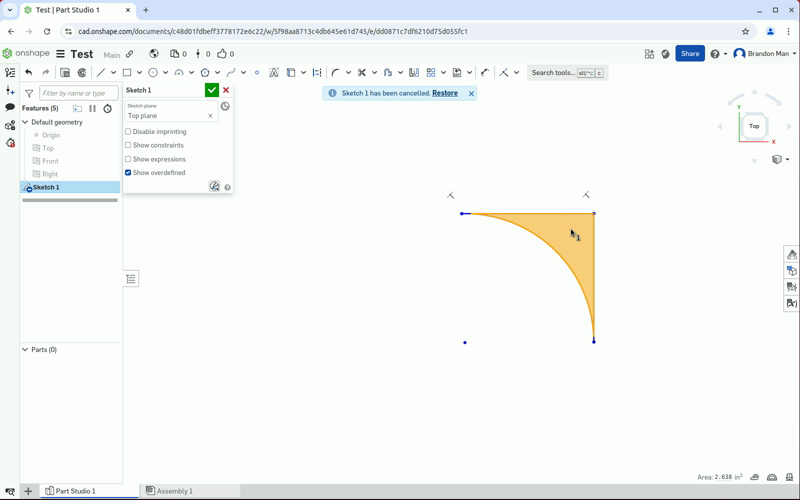
scroll(-6)
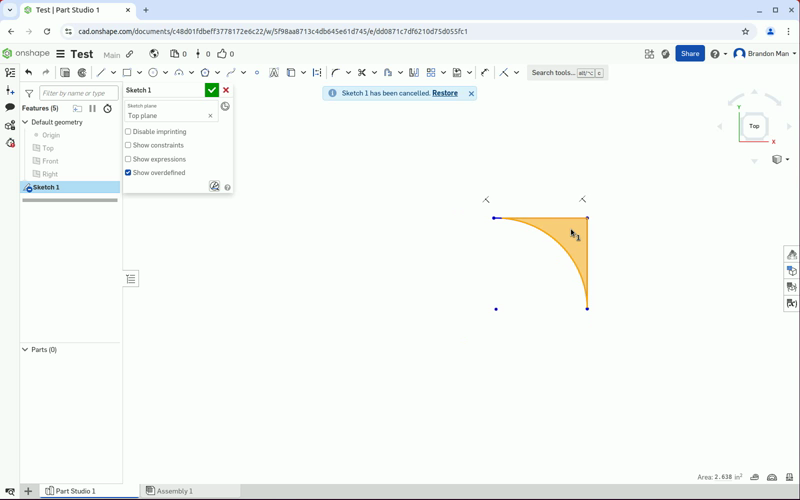
scroll(-6)
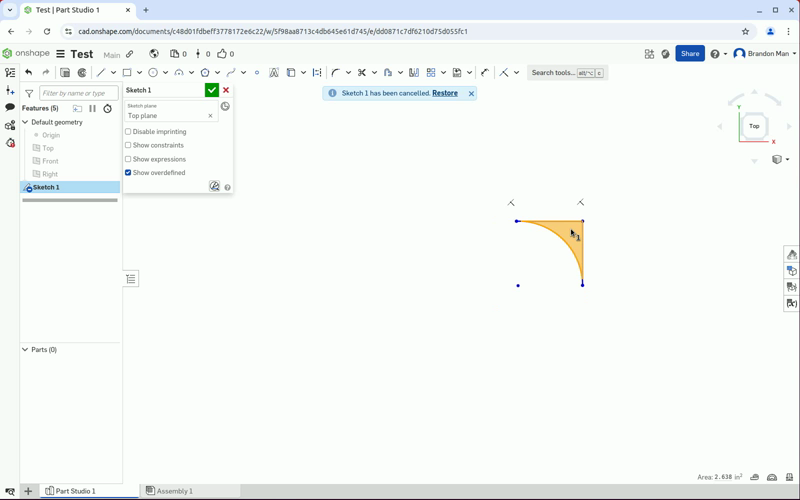
scroll(-6)
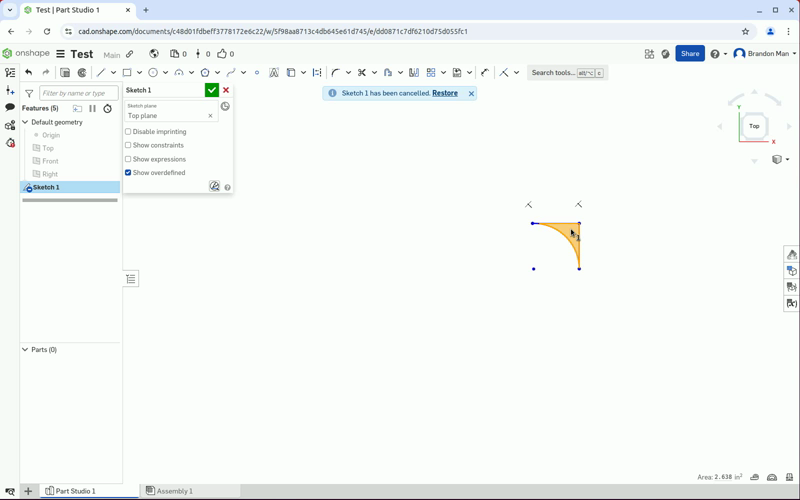
scroll(-6)
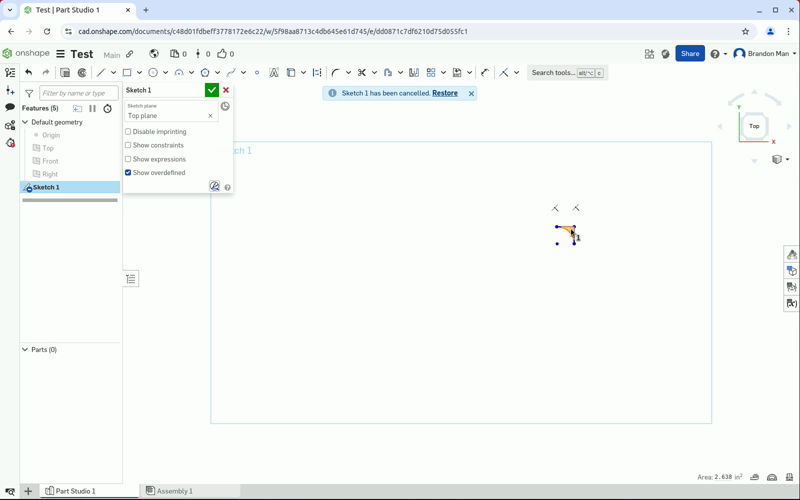
mouse_move(73, 352)
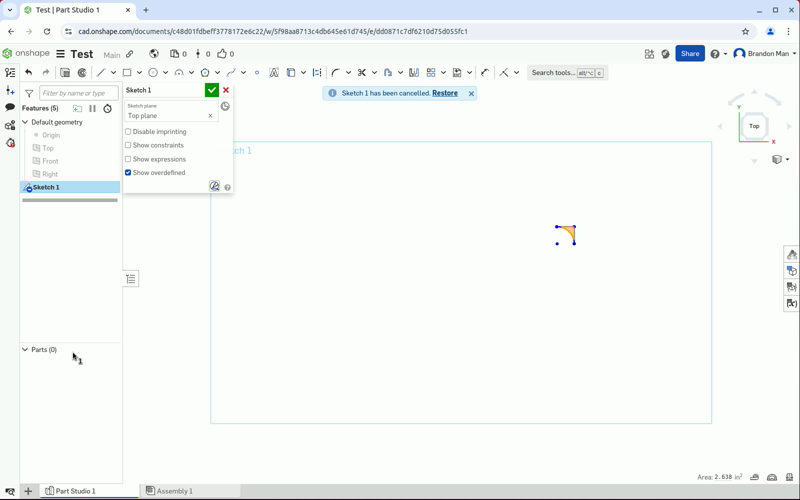
key(shift+y)
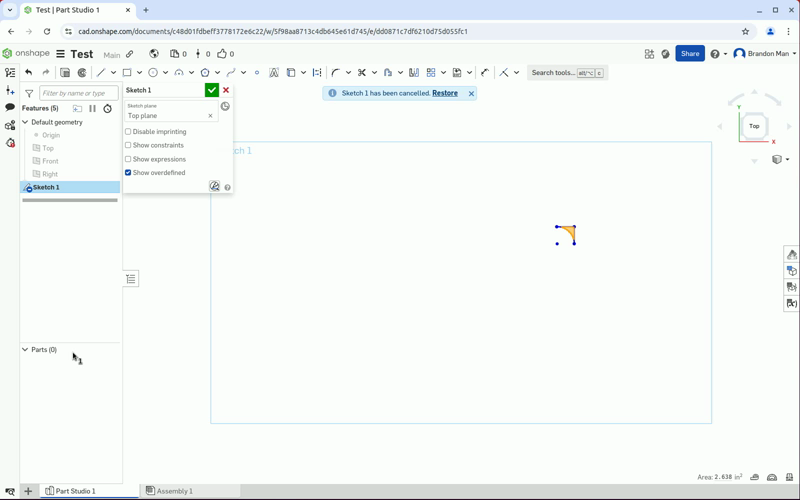
key(shift+e)
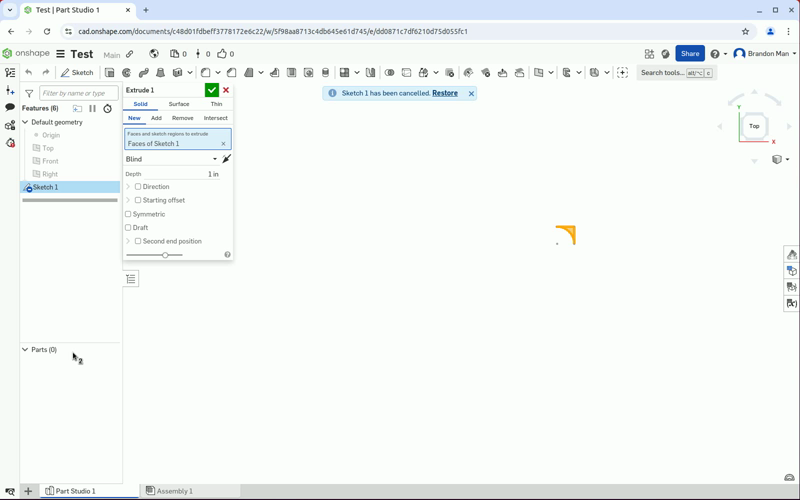
mouse_move(143, 106)
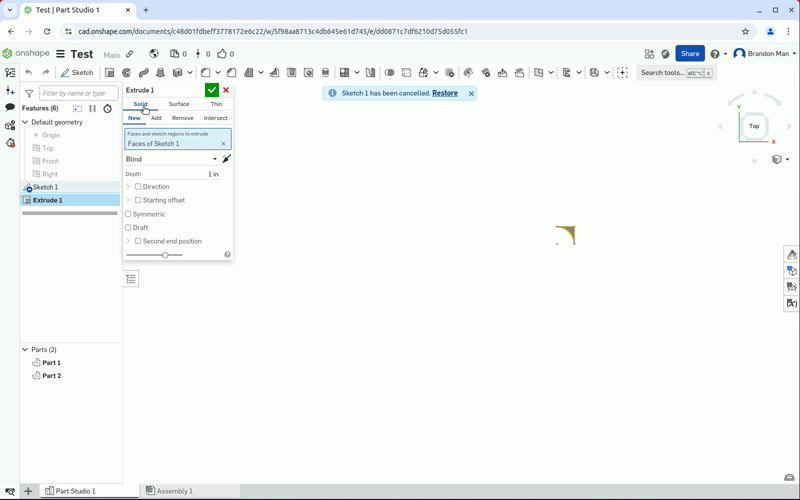
click(143, 106)
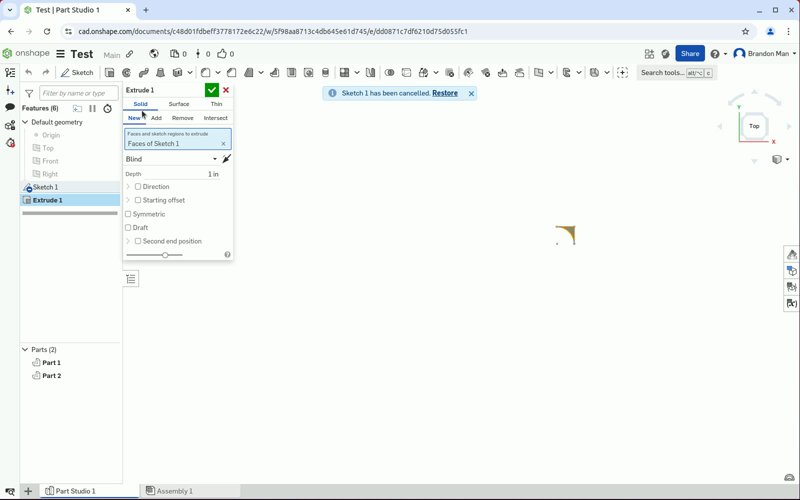
mouse_move(137, 120)
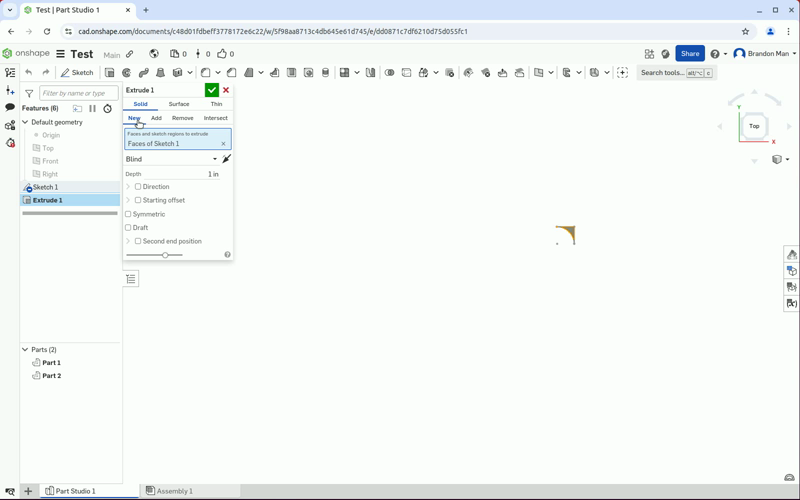
click(137, 120)
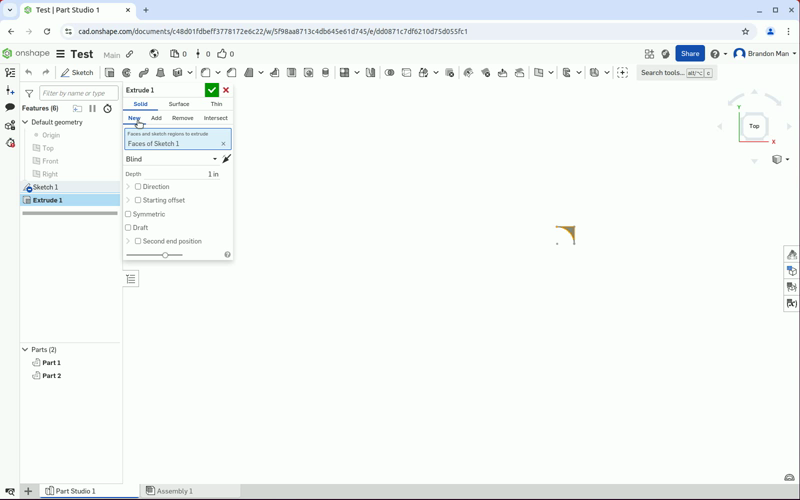
key(tab, 4)
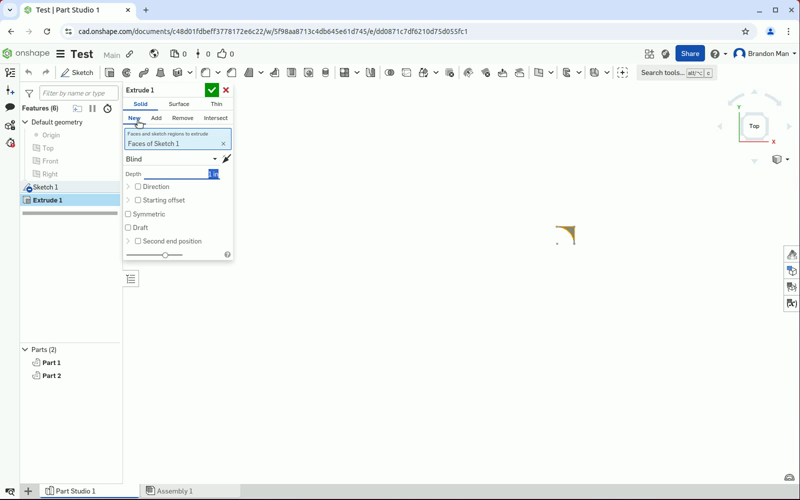
text(1.204)
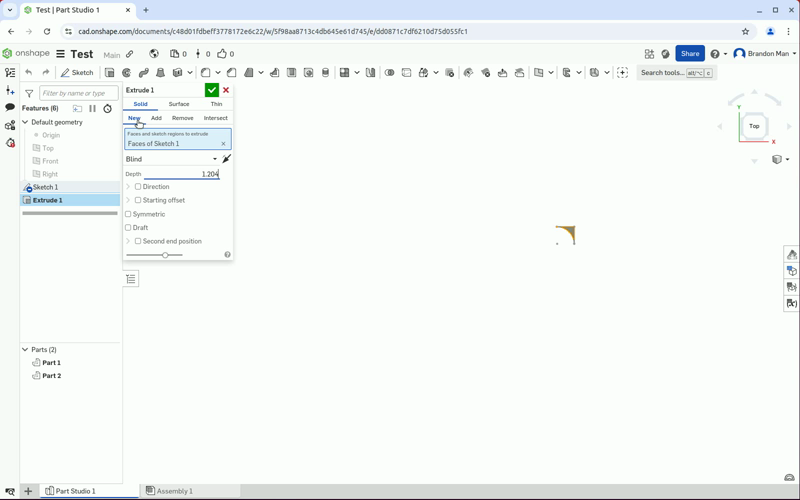
key(enter)
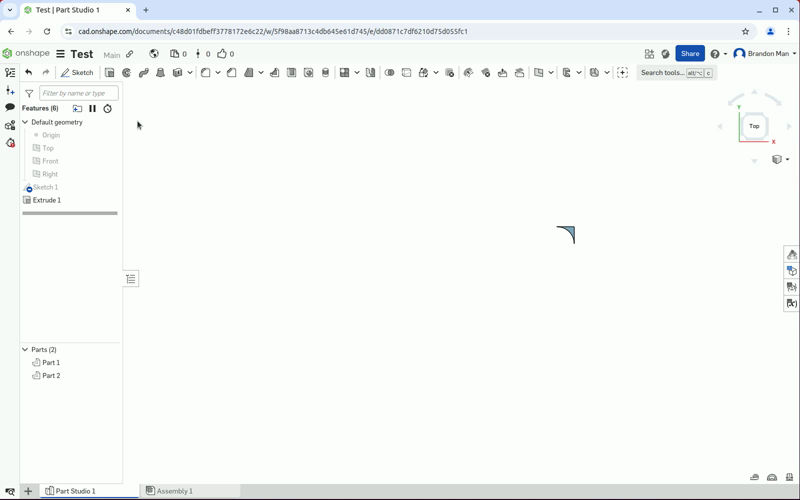
key(shift+h)
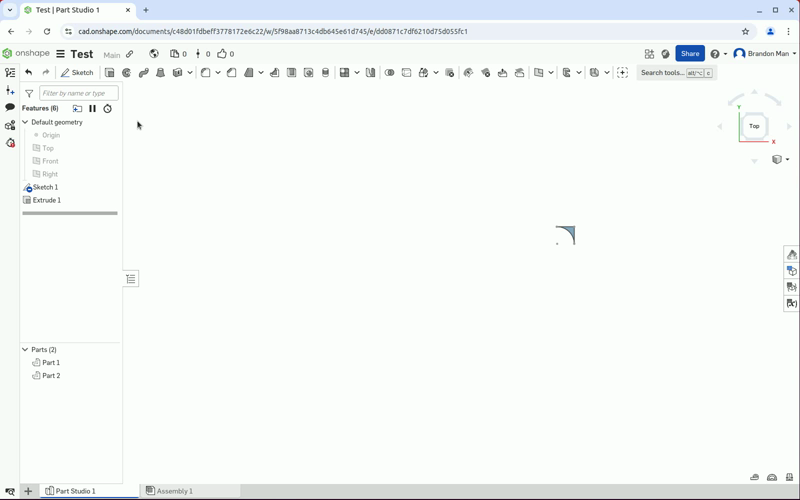
key(shift+h)
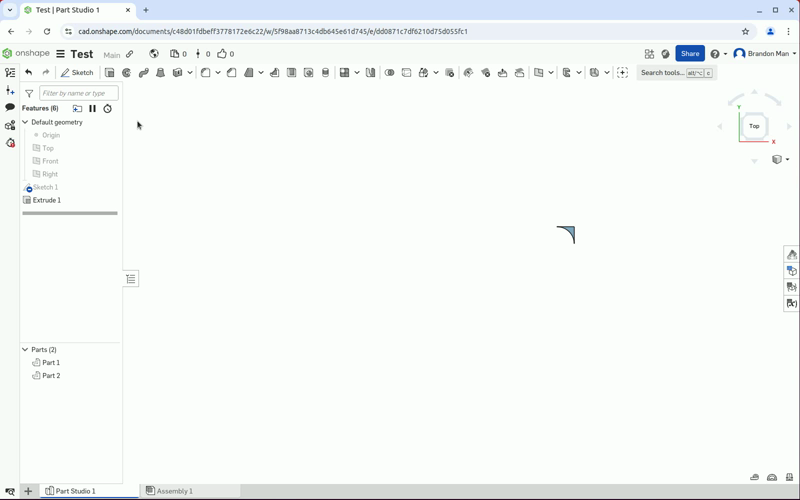
mouse_move(73, 189)
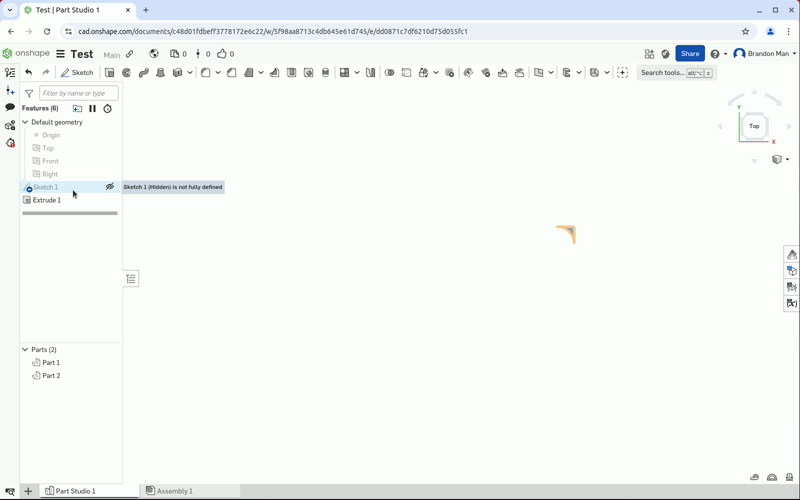
click(73, 189)
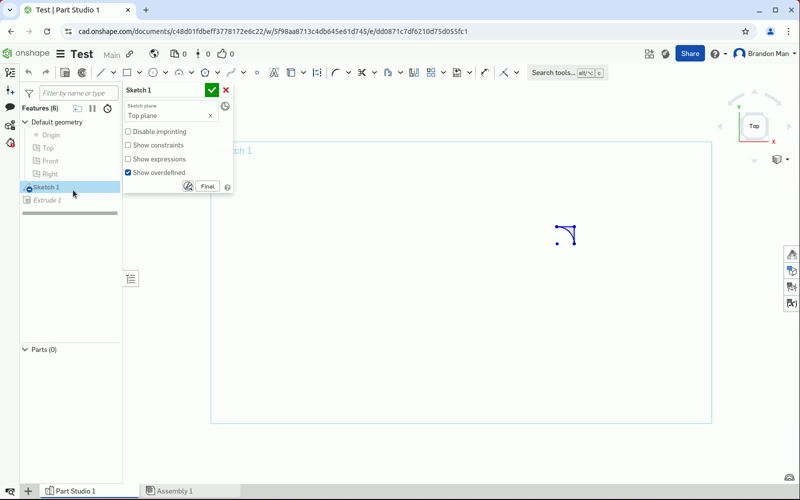
mouse_move(229, 92)
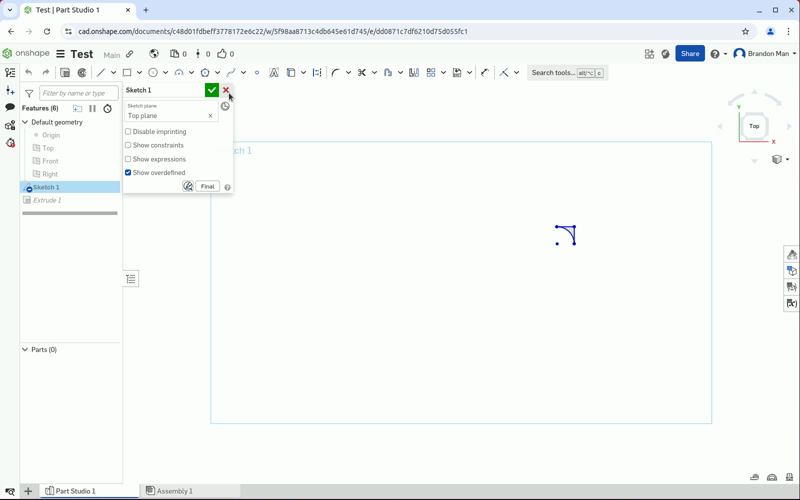
click(229, 92)
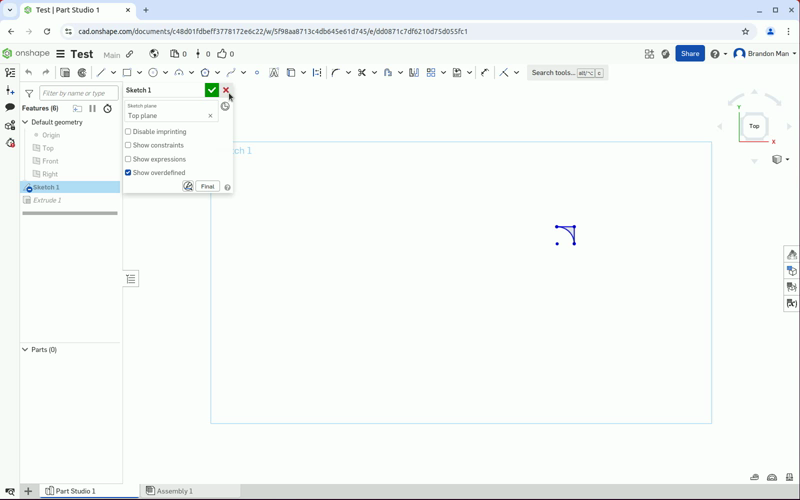
key(shift+s)
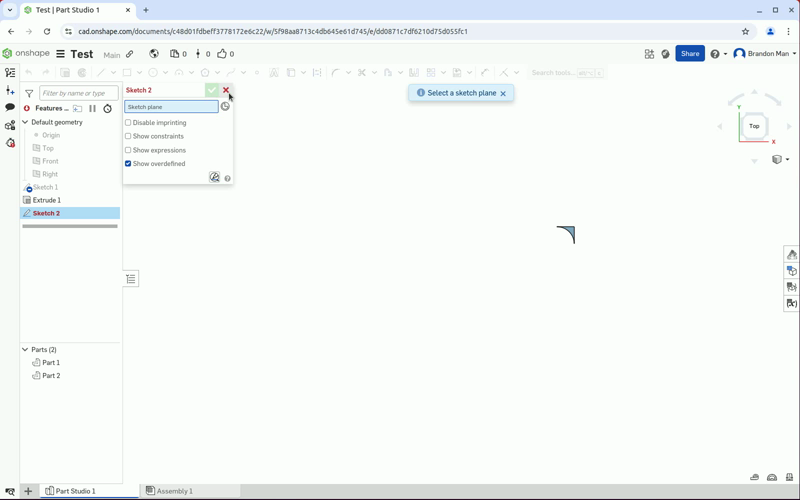
mouse_move(73, 150)
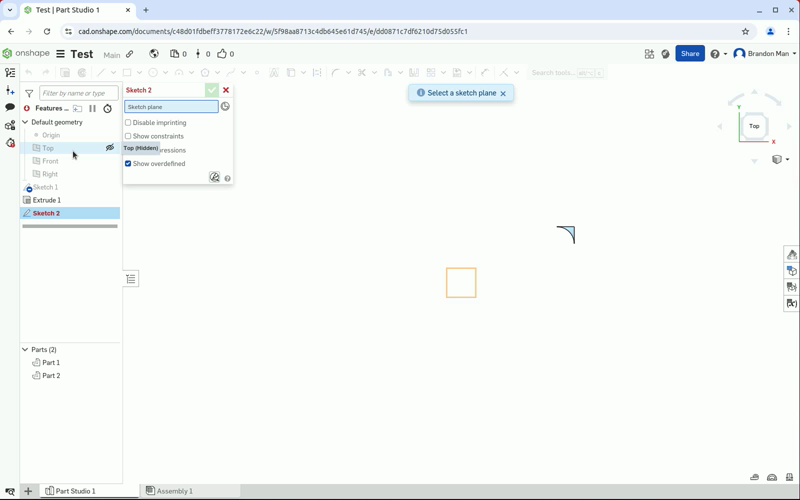
click(73, 150)
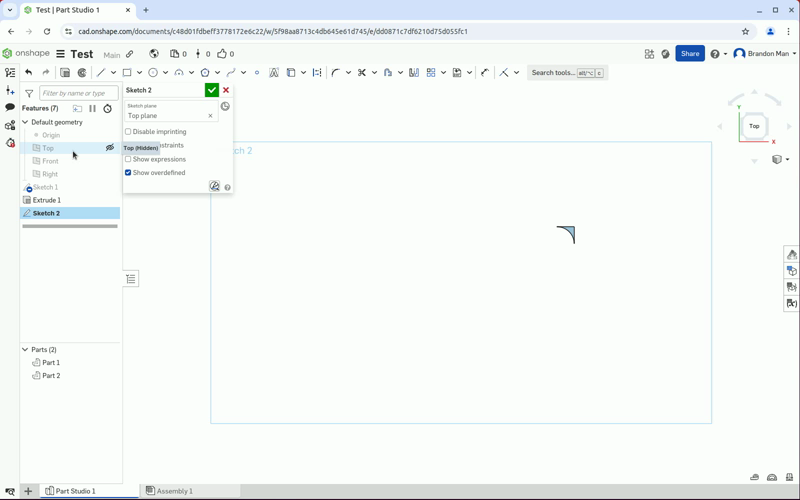
mouse_move(73, 352)
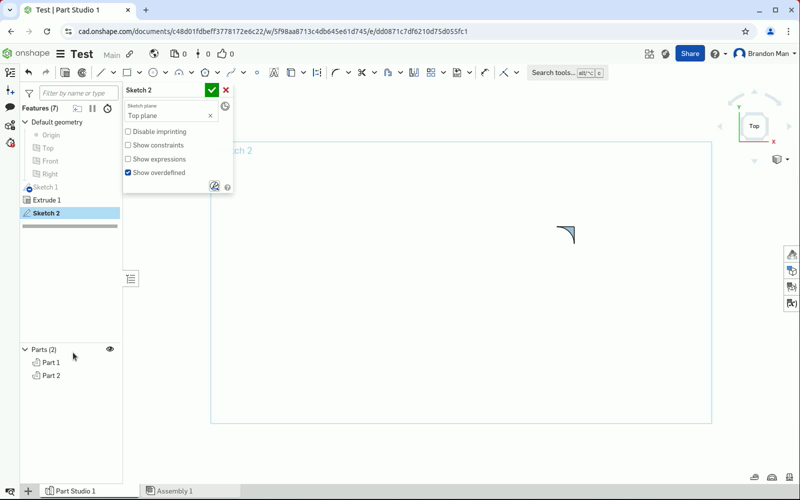
key(y)
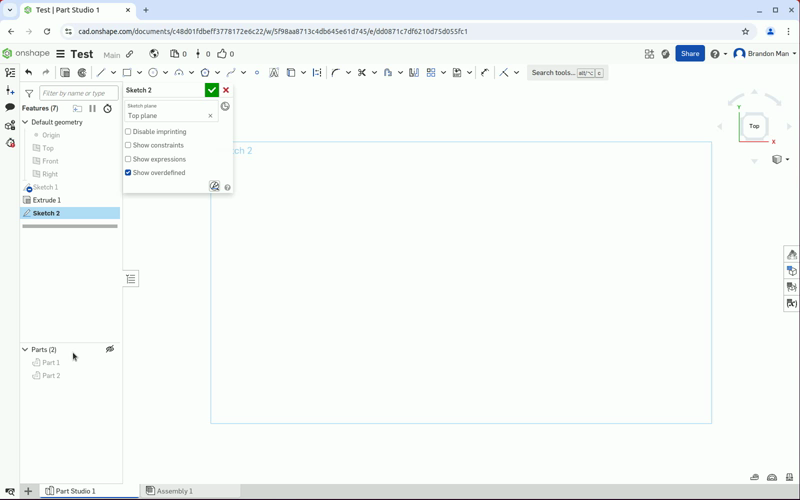
key(a)
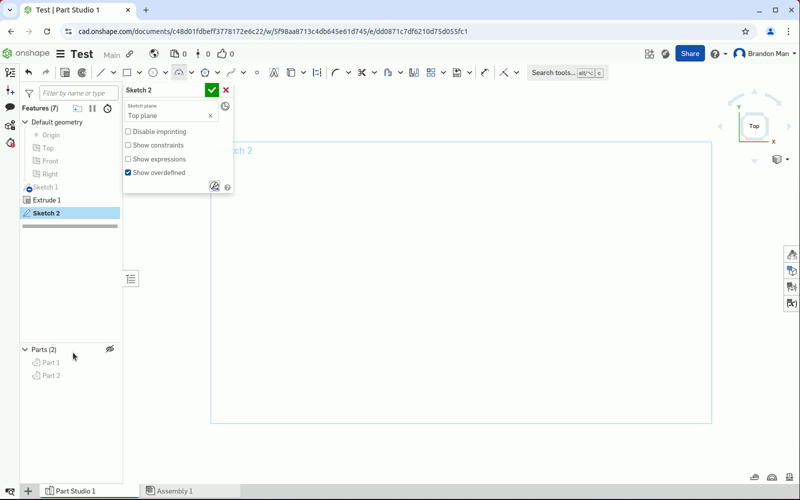
key_down(shift)
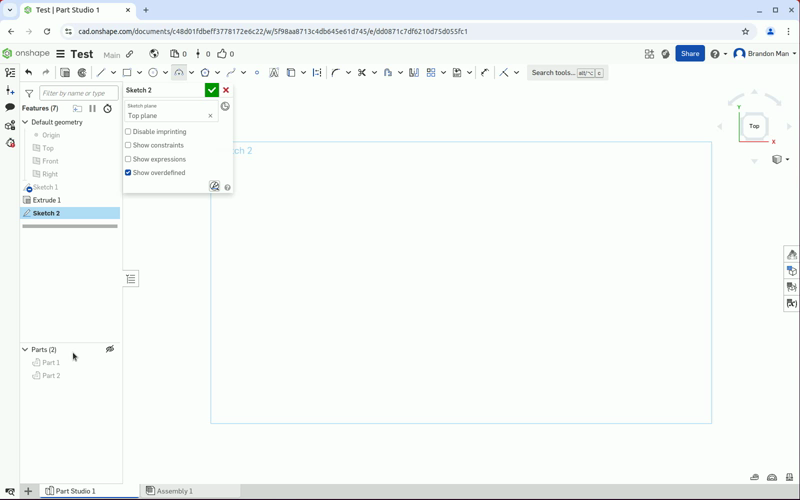
mouse_move(348, 243)
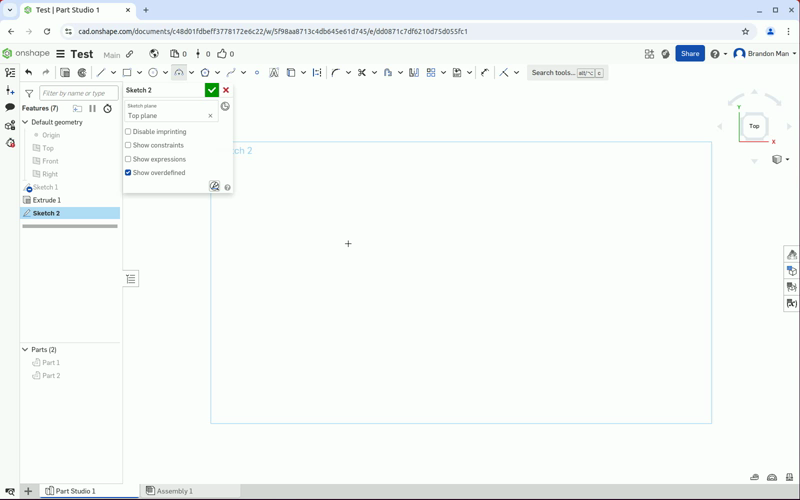
click(348, 243)
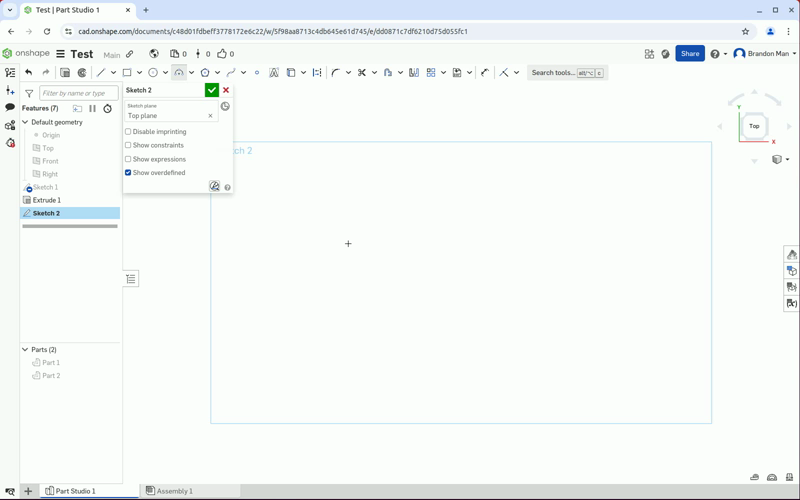
key_up(shift)
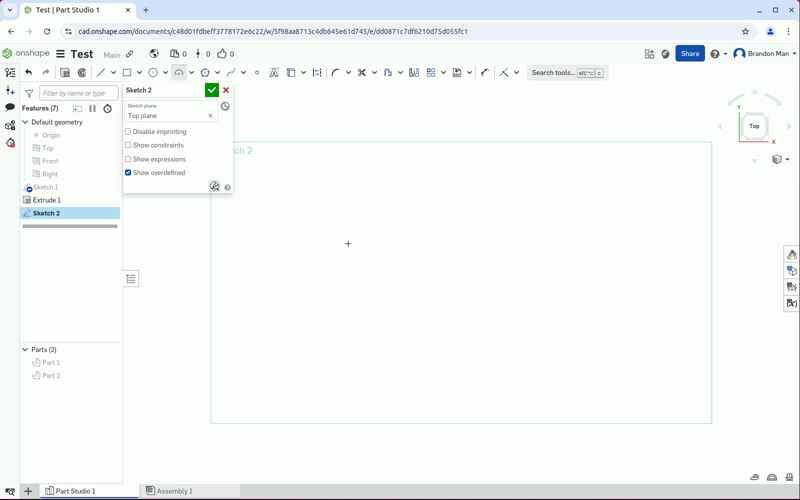
key_down(shift)
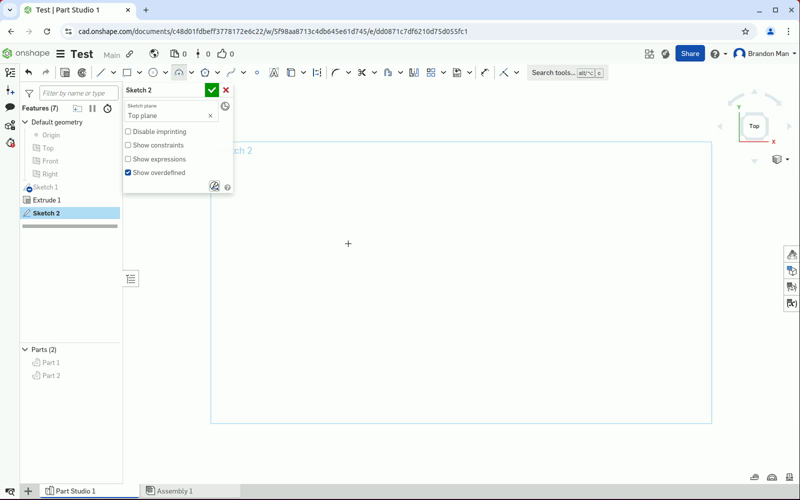
mouse_move(365, 225)
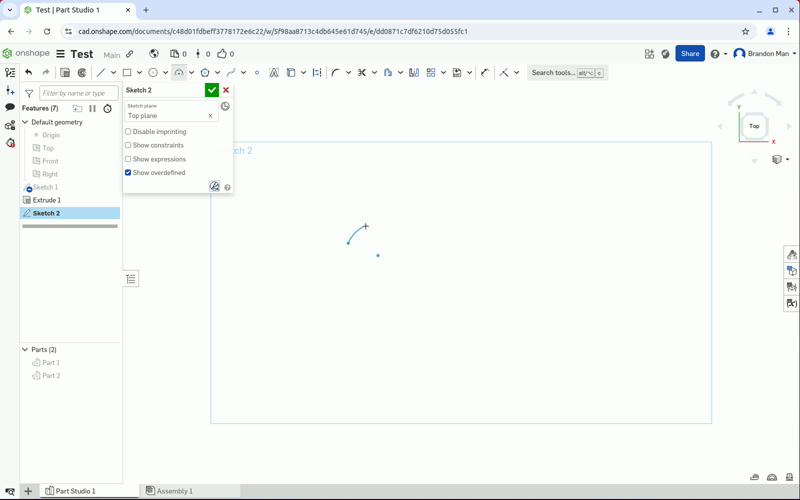
click(365, 225)
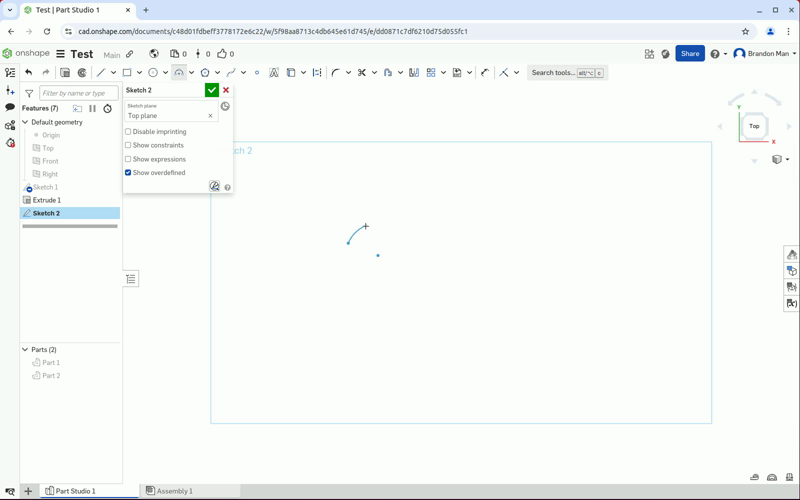
mouse_move(353, 230)
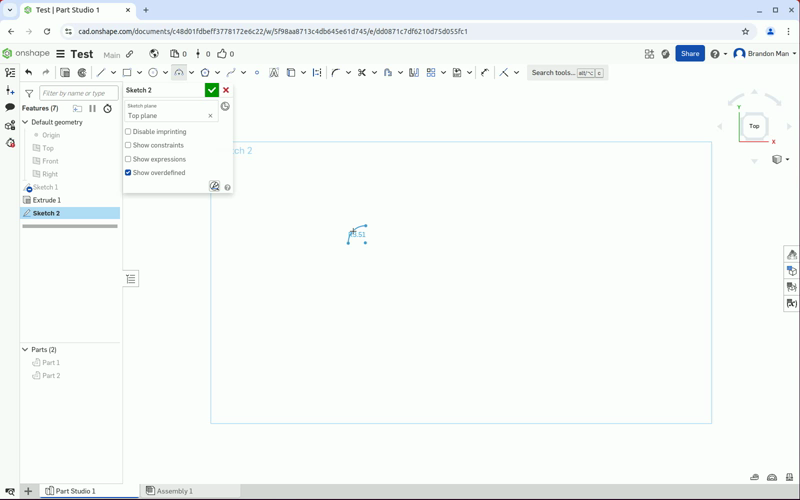
click(353, 230)
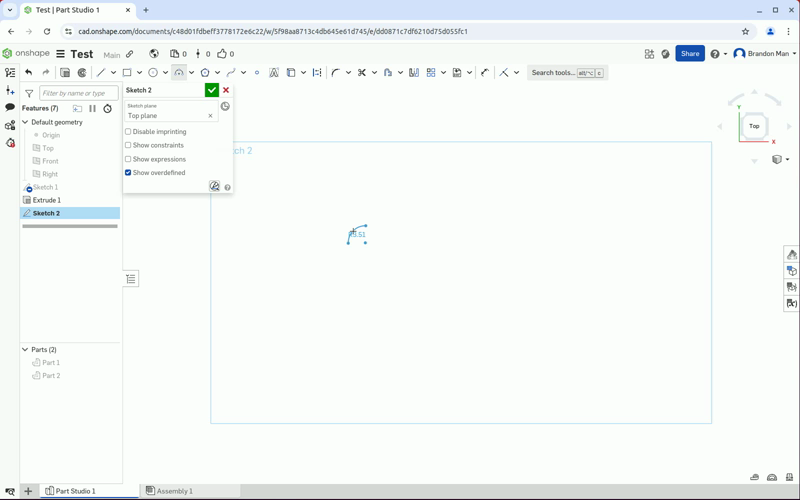
key_up(shift)
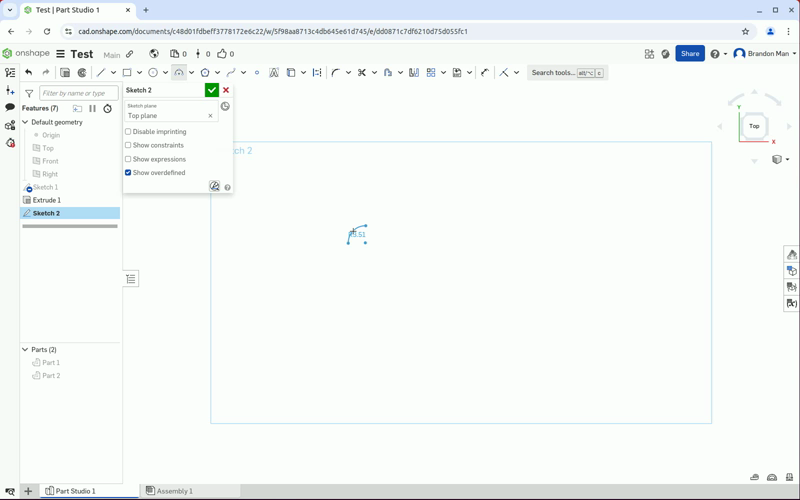
key(esc)
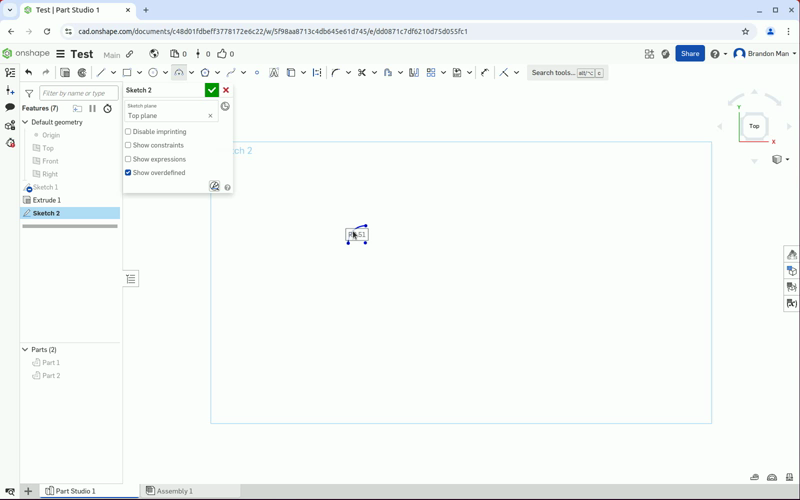
key(l)
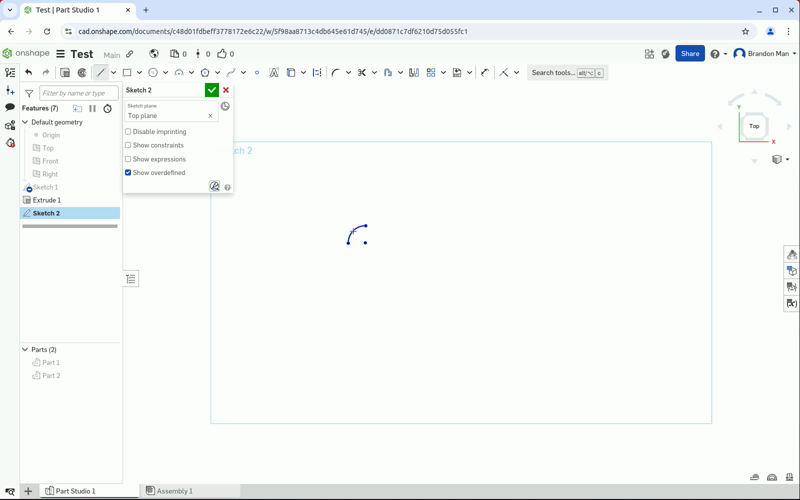
mouse_move(365, 225)
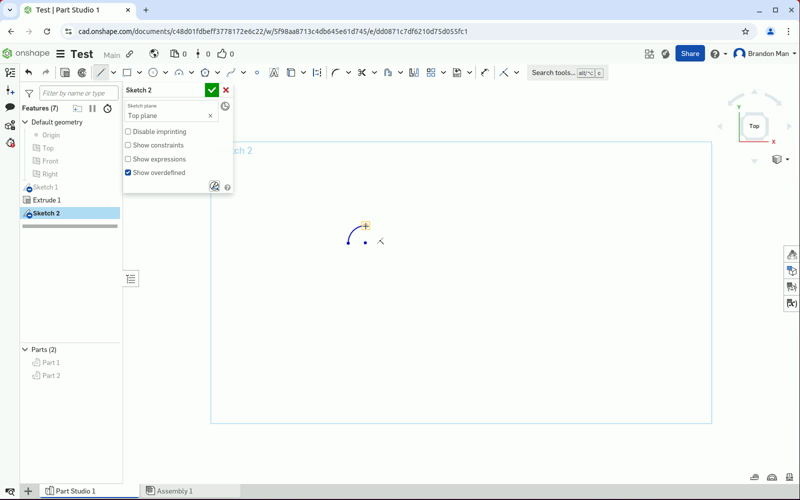
click(365, 225)
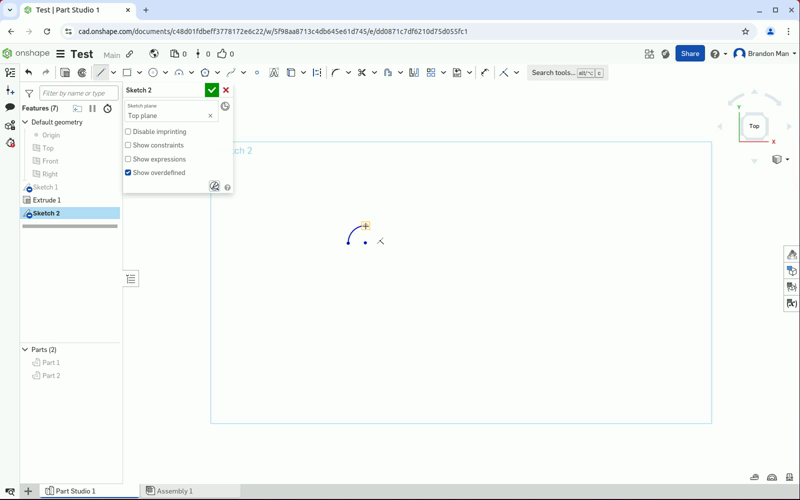
key_down(shift)
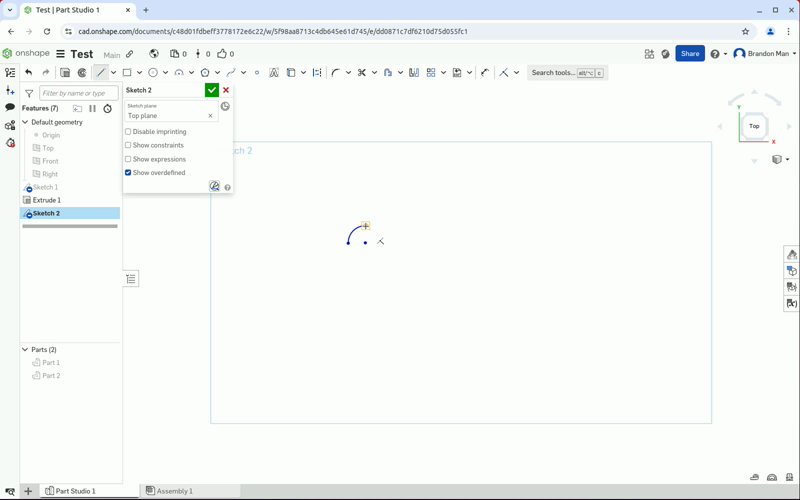
mouse_move(395, 225)
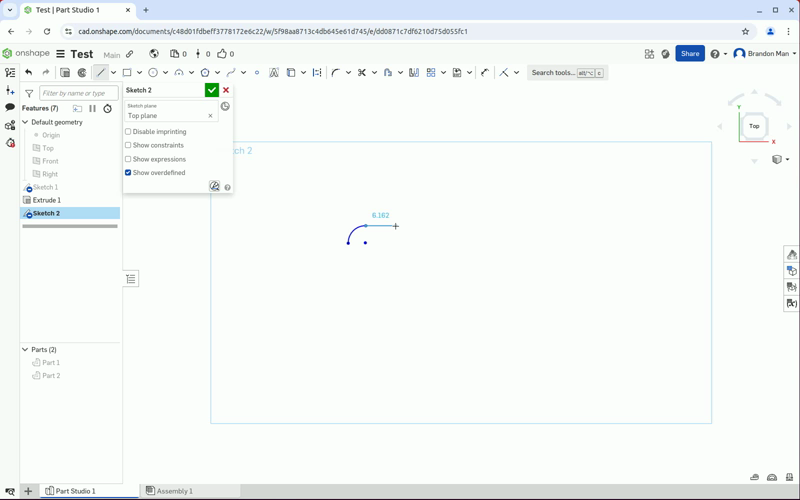
mouse_move(348, 225)
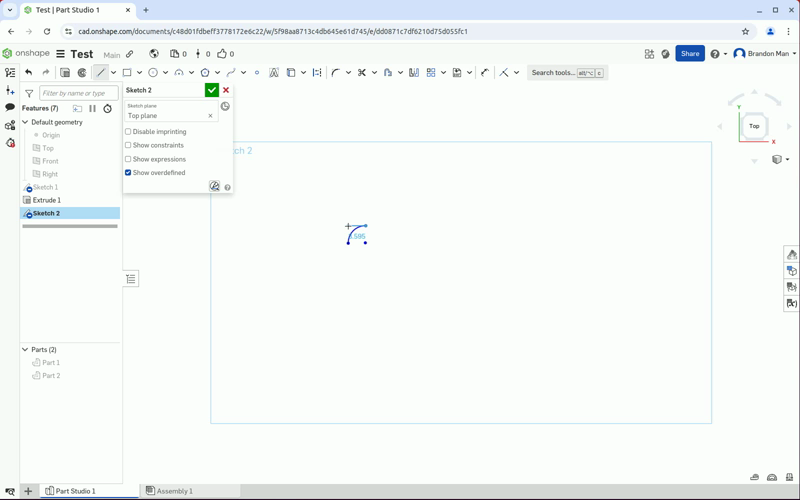
click(348, 225)
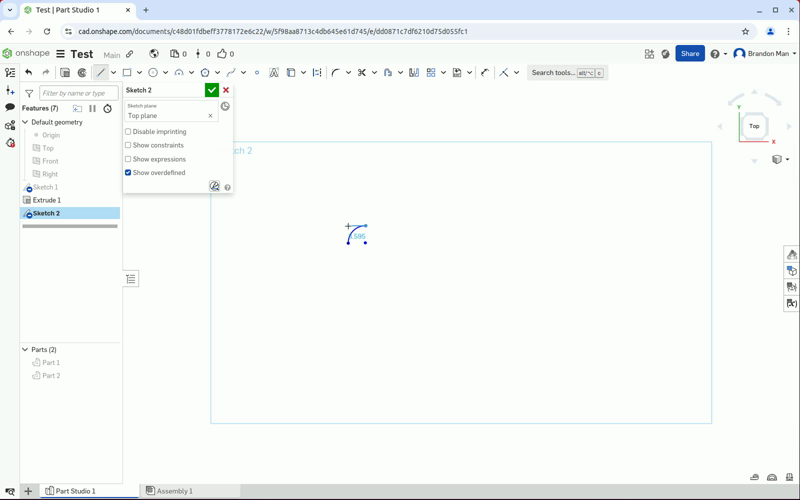
key_up(shift)
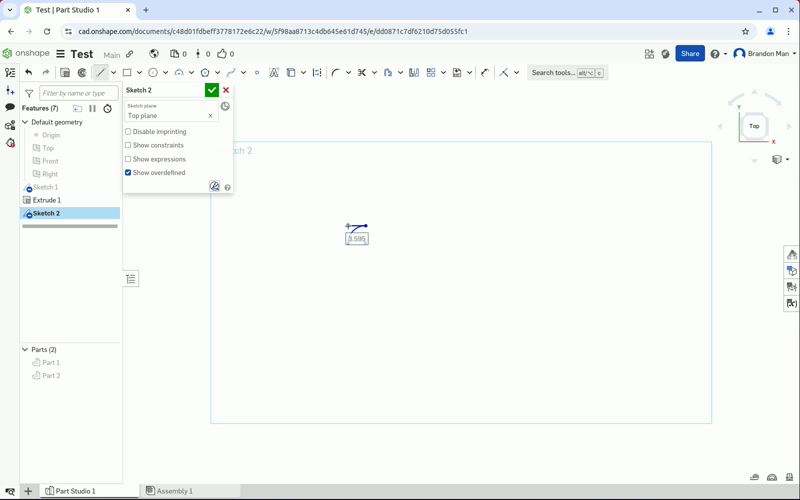
mouse_move(378, 225)
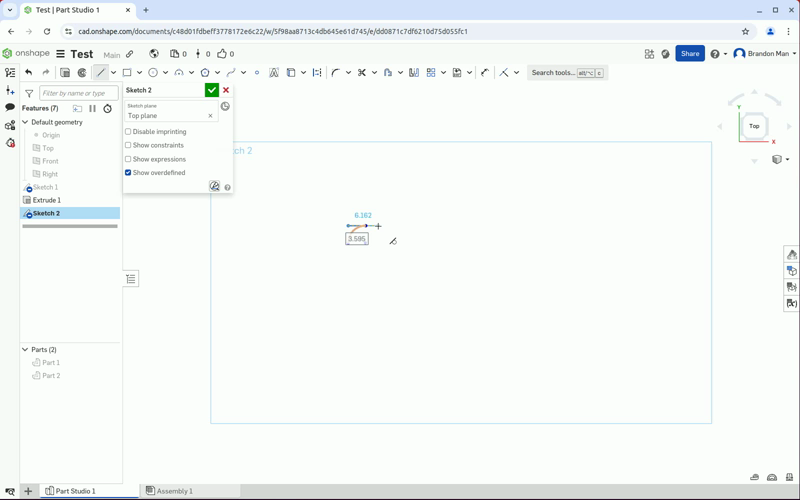
key_down(shift)
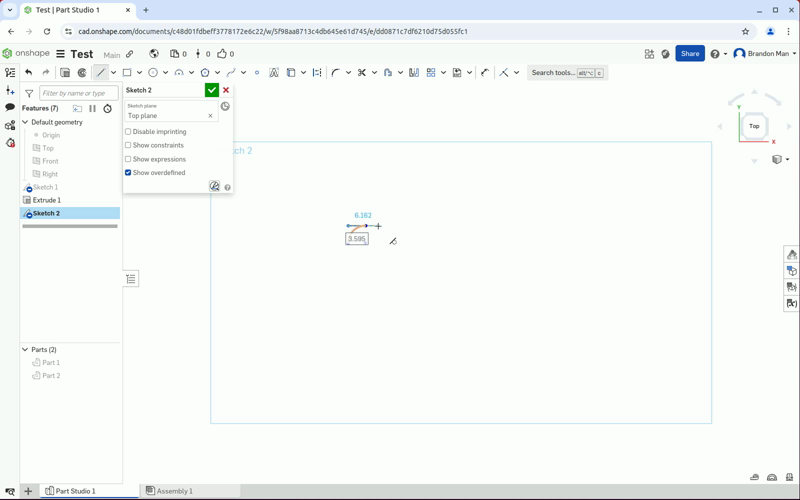
mouse_move(348, 243)
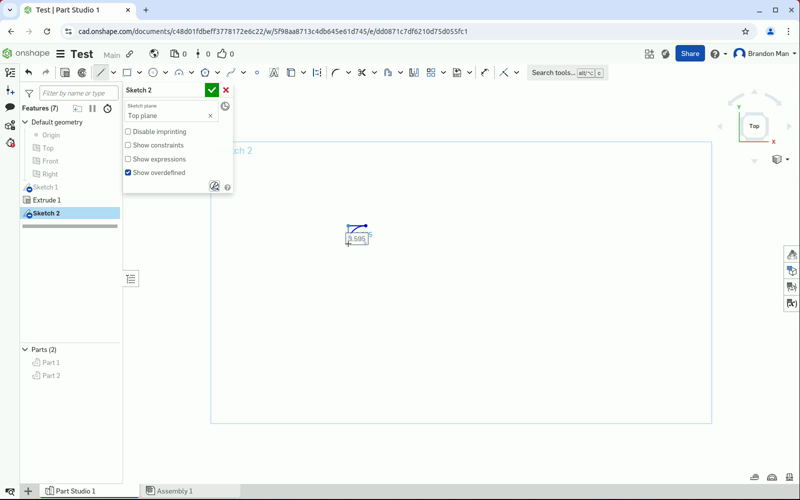
key_up(shift)
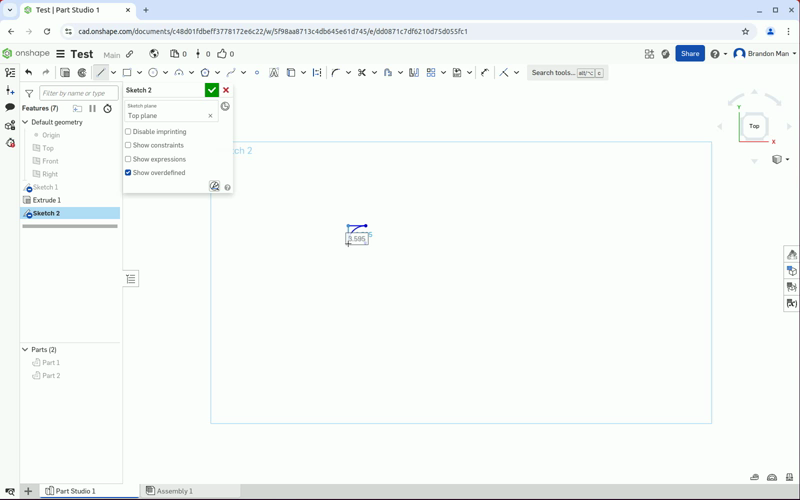
click(348, 243)
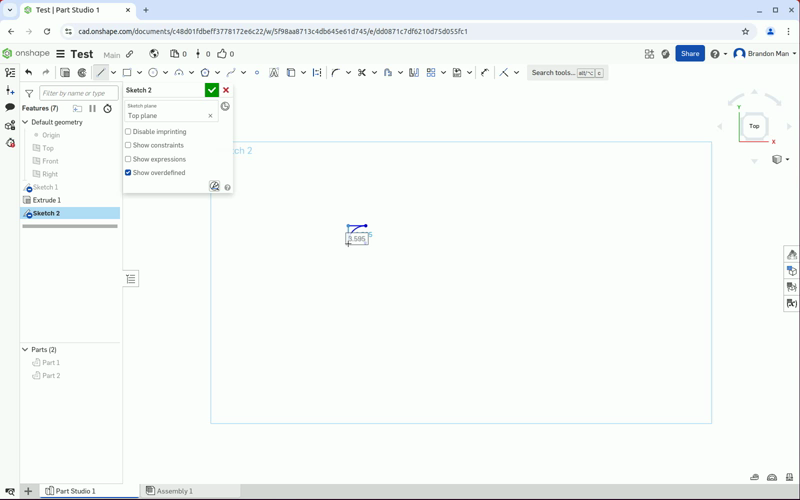
key(esc)
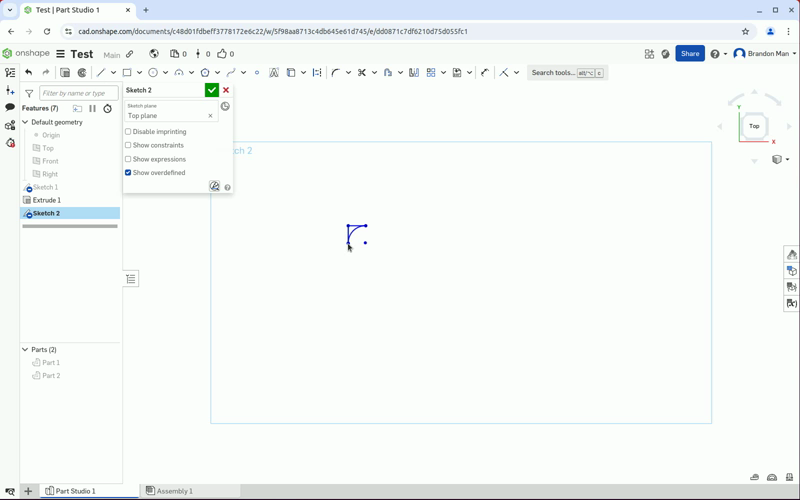
mouse_move(350, 227)
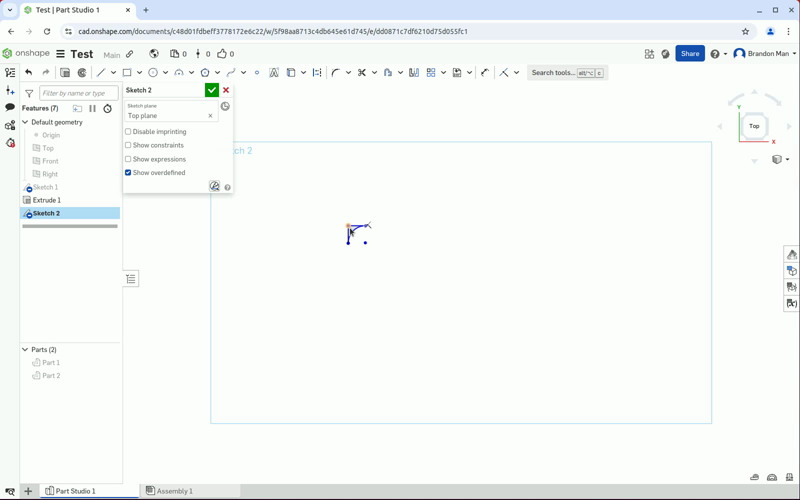
scroll(6)
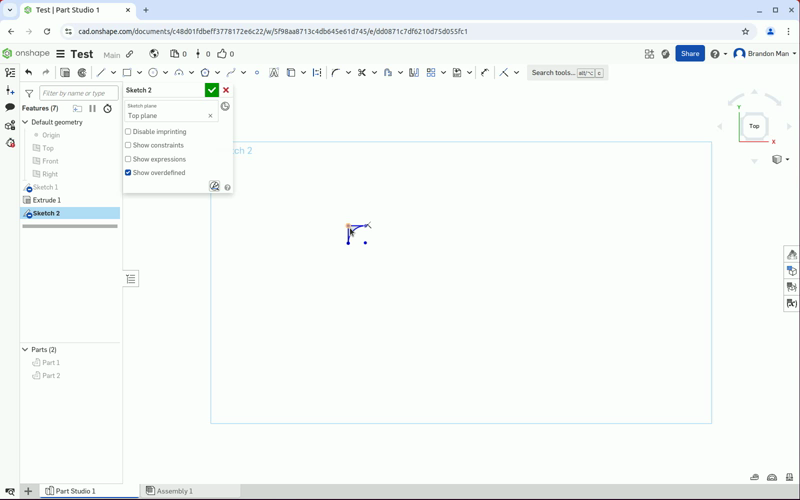
scroll(6)
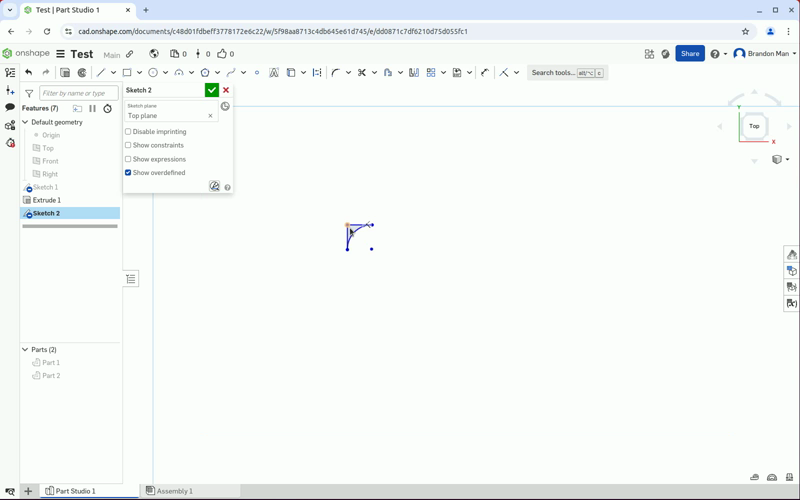
scroll(6)
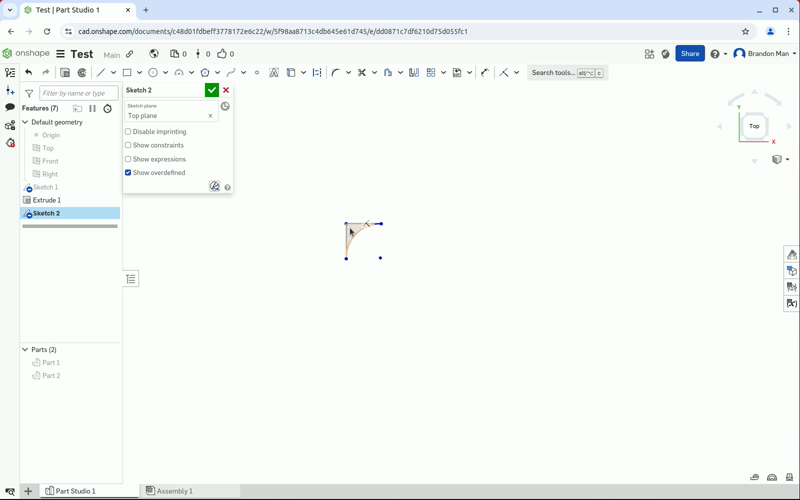
scroll(6)
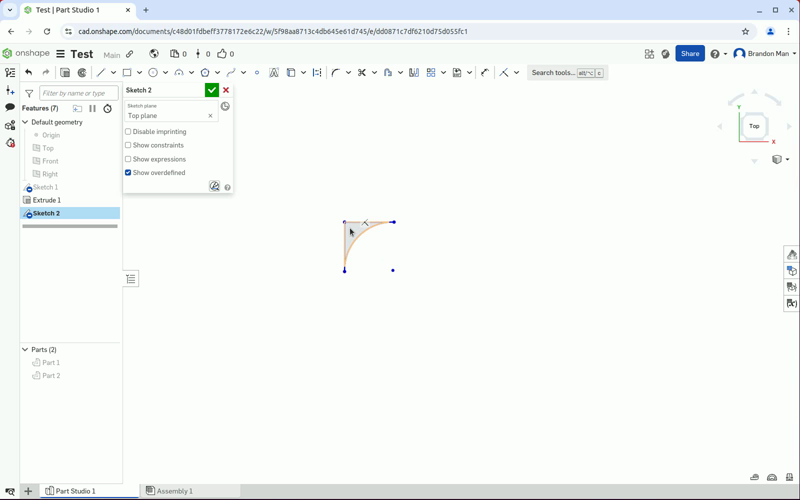
scroll(6)
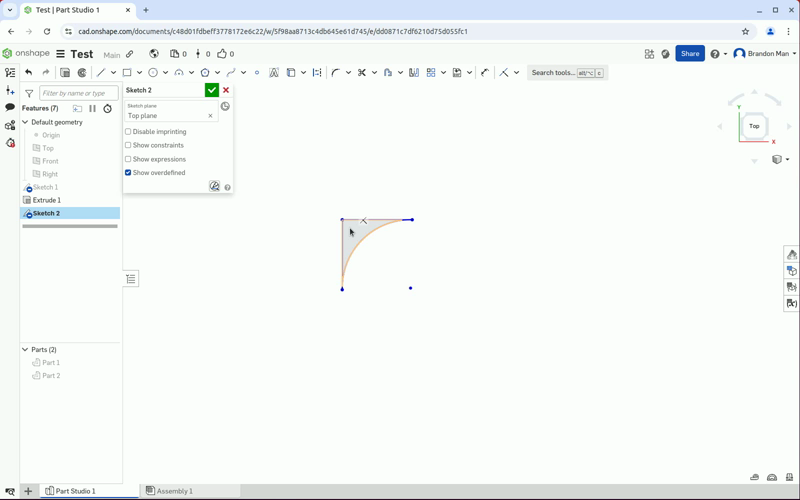
scroll(6)
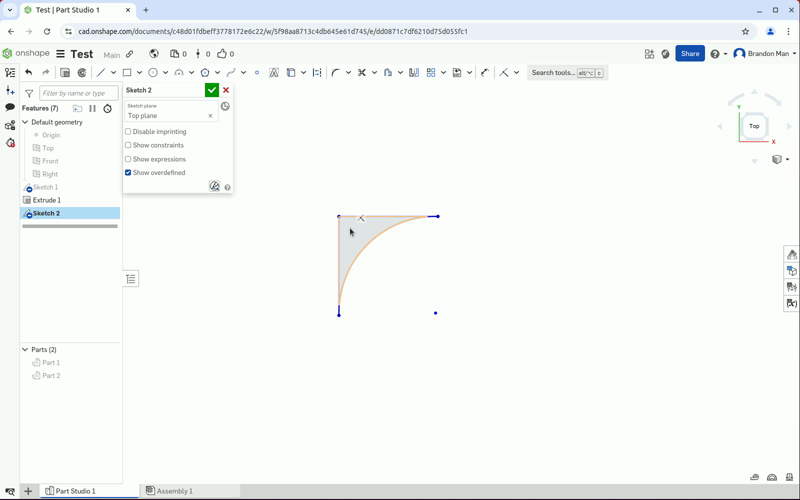
scroll(6)
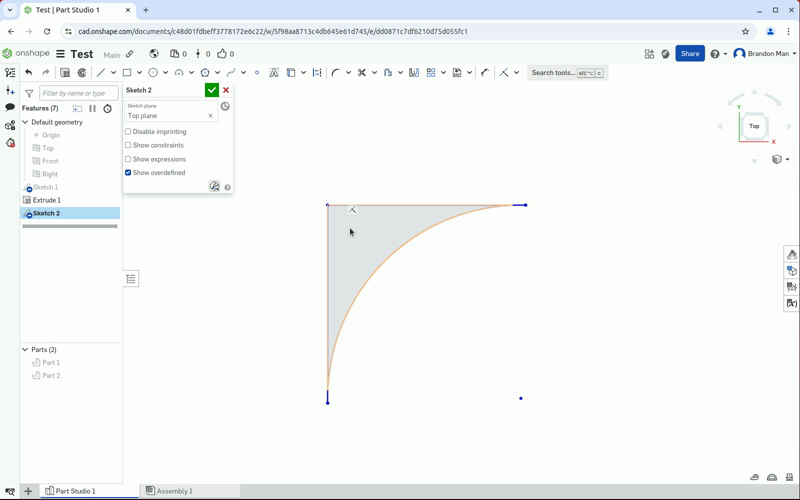
click(350, 227)
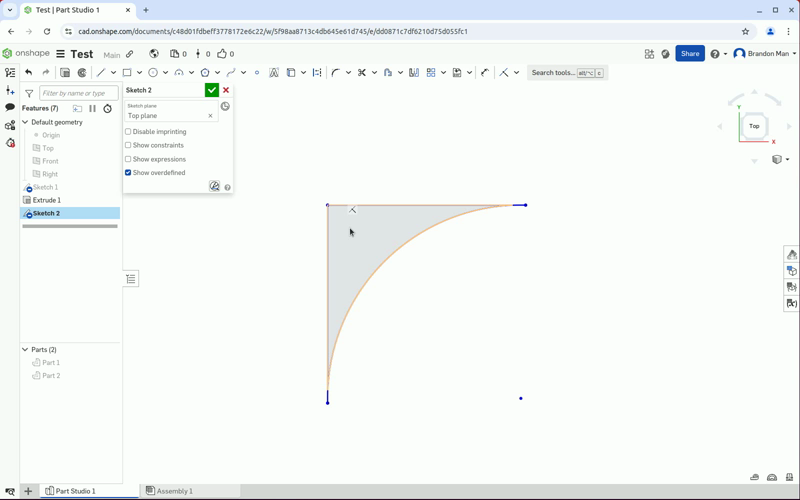
scroll(-6)
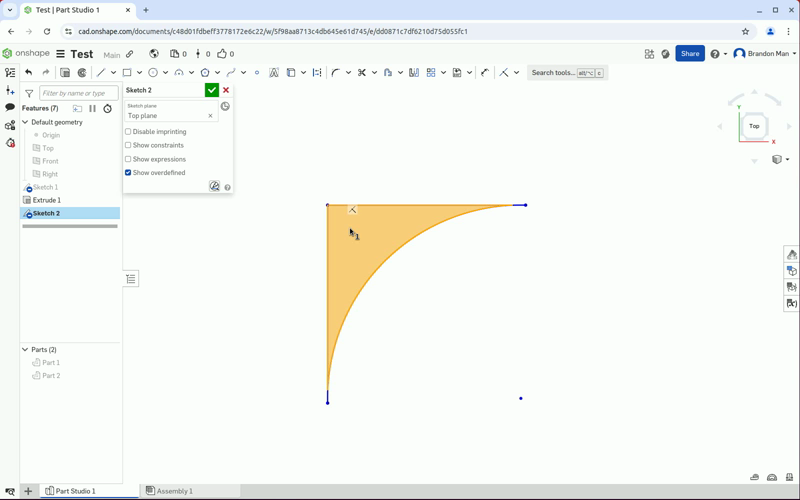
scroll(-6)
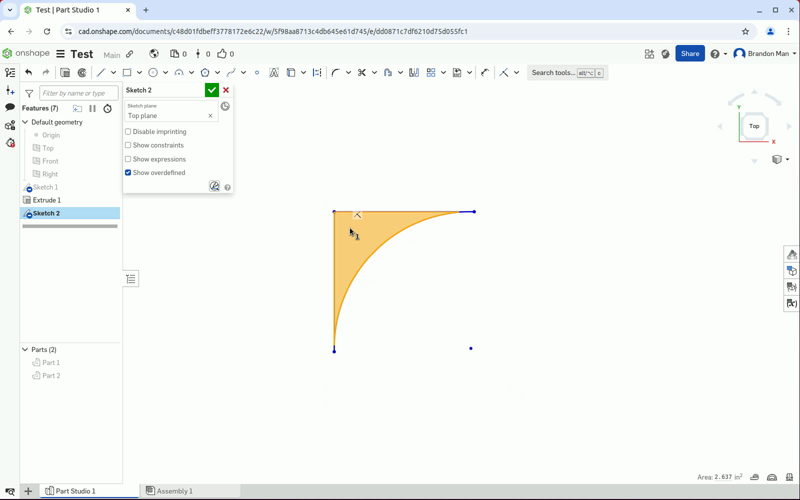
scroll(-6)
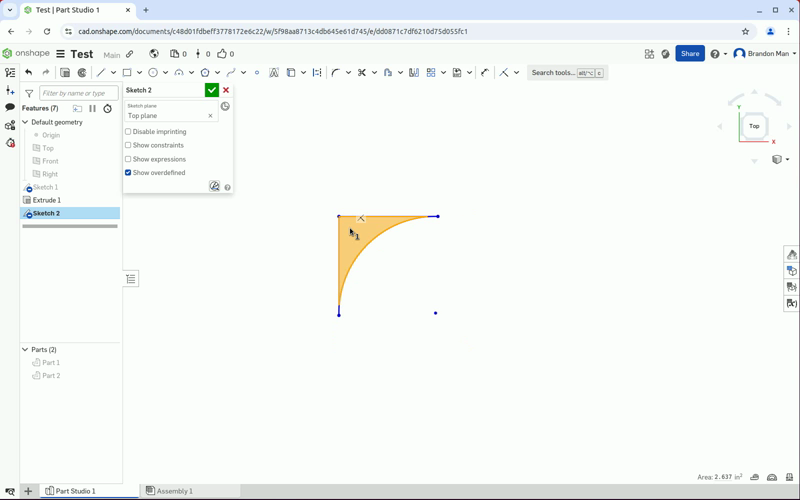
scroll(-6)
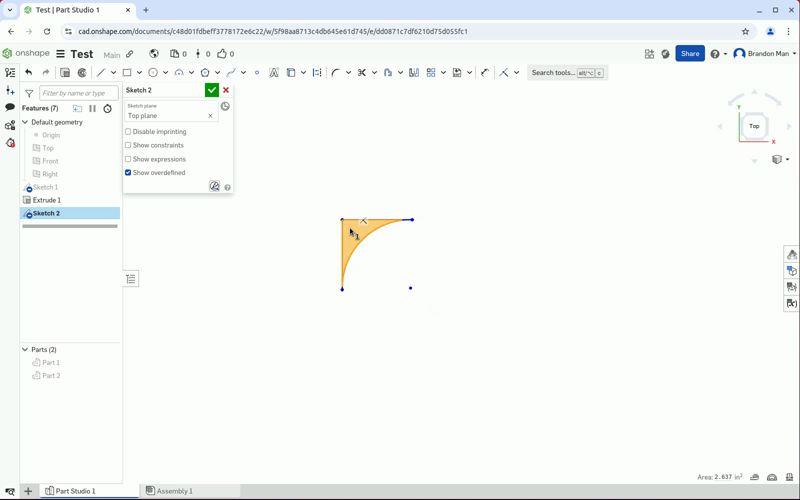
scroll(-6)
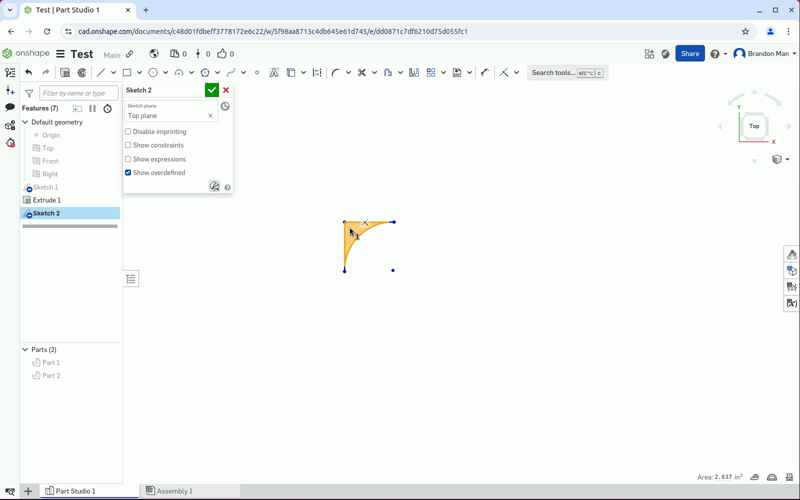
scroll(-6)
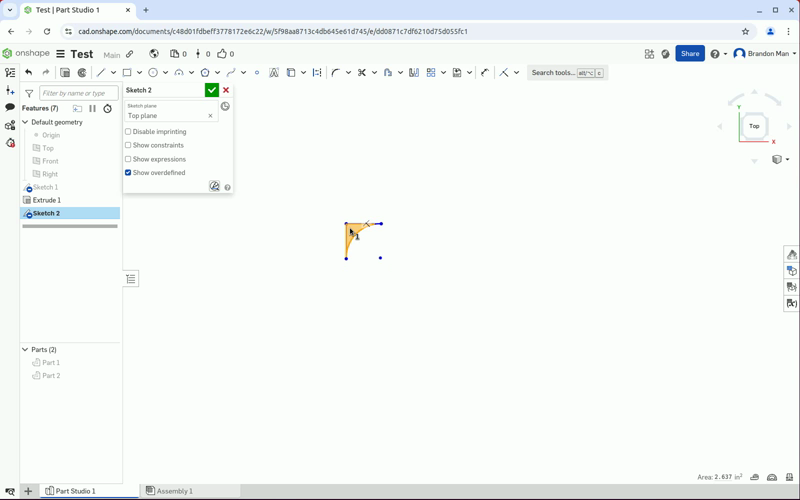
scroll(-6)
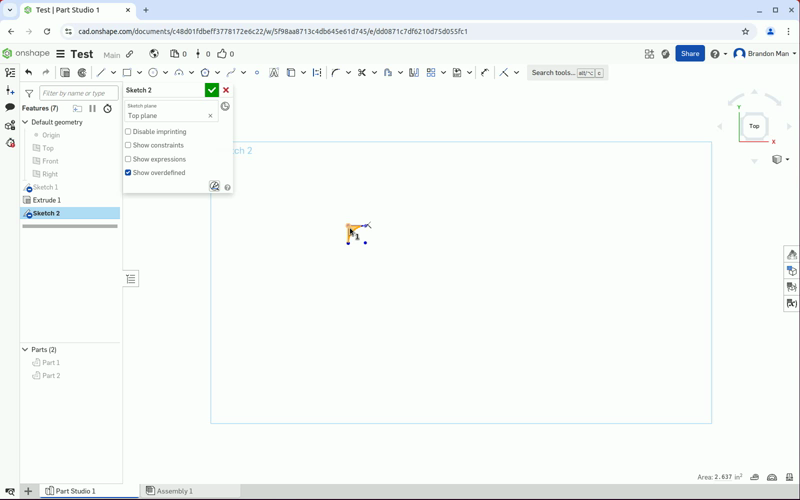
mouse_move(73, 352)
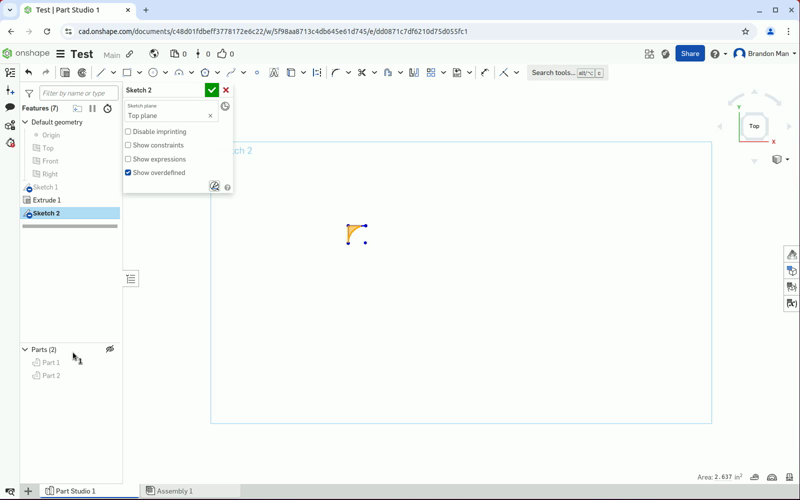
key(shift+y)
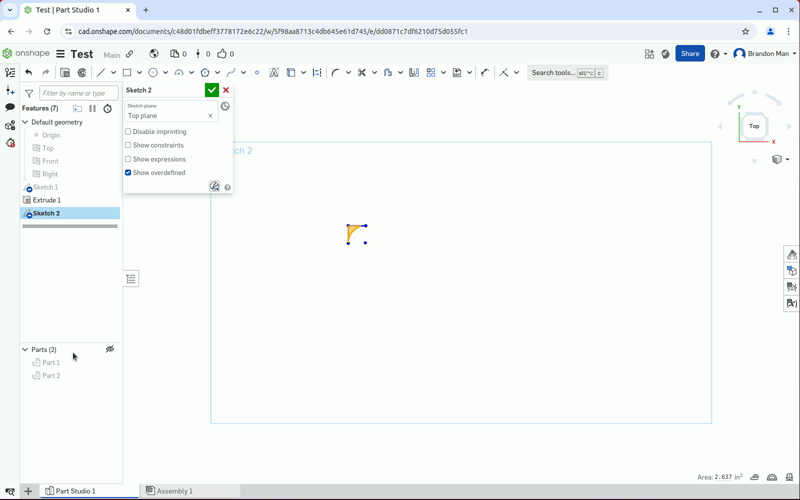
key(shift+e)
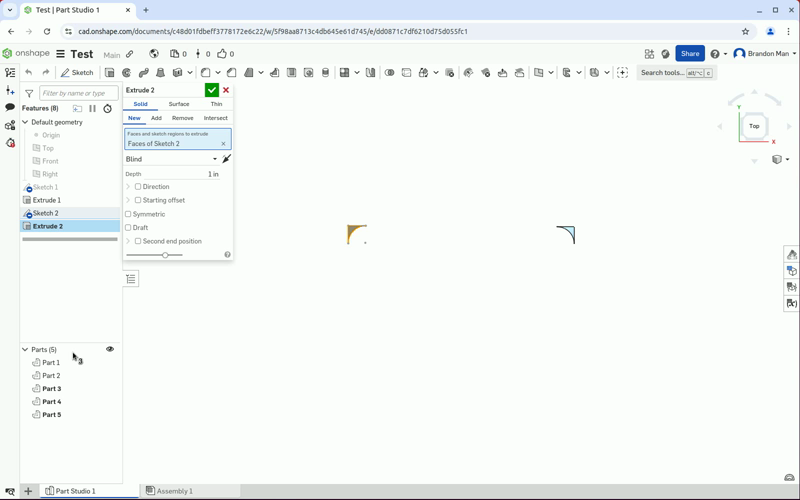
mouse_move(143, 106)
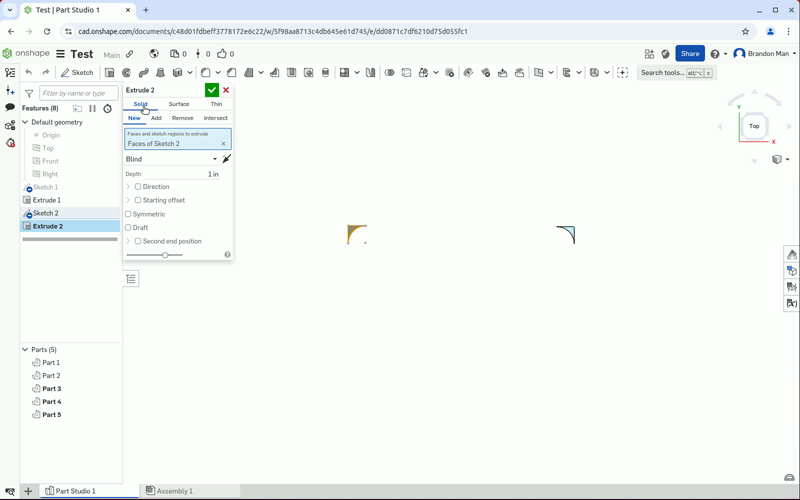
click(143, 106)
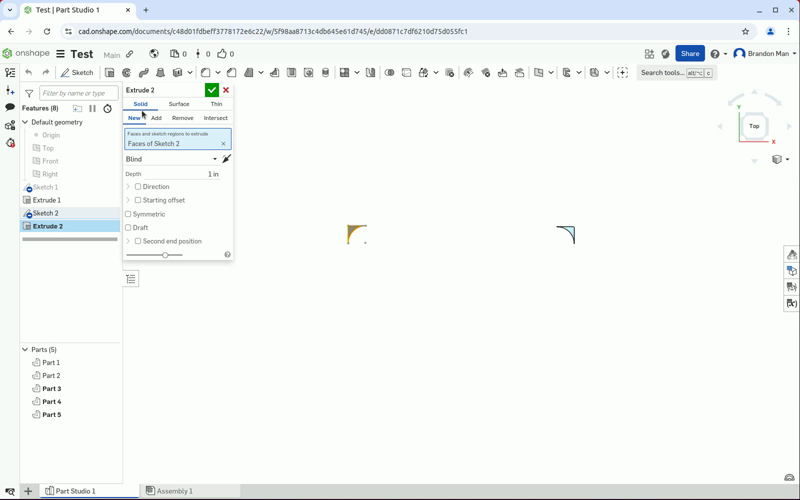
mouse_move(137, 120)
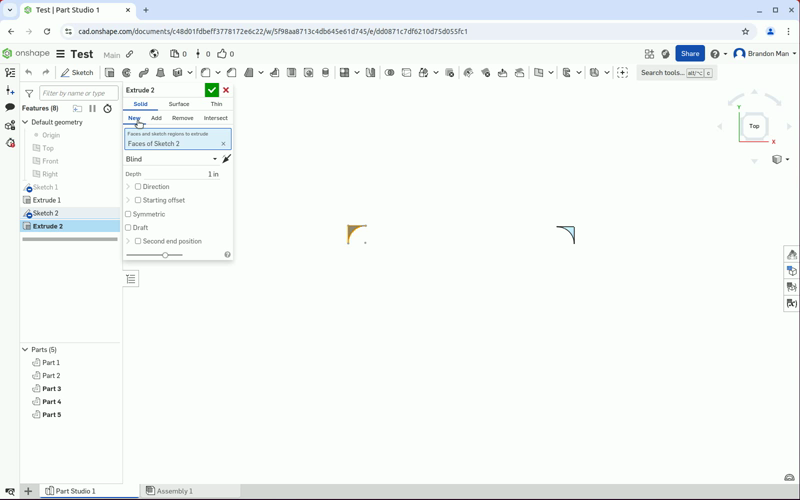
click(137, 120)
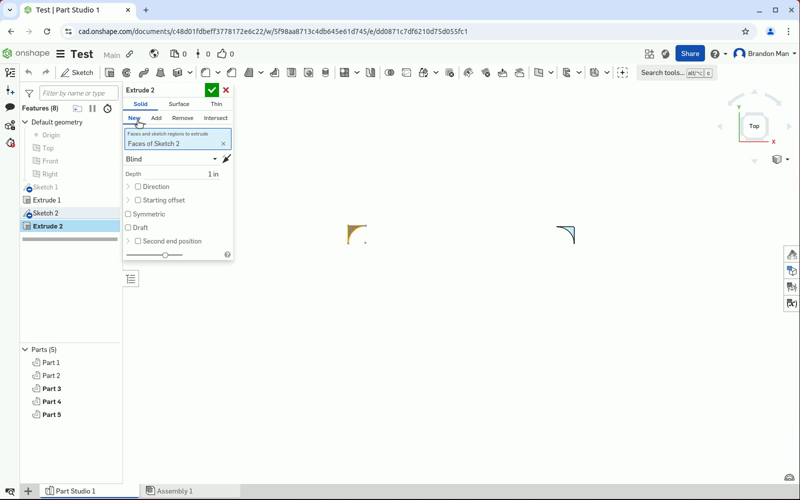
key(tab, 4)
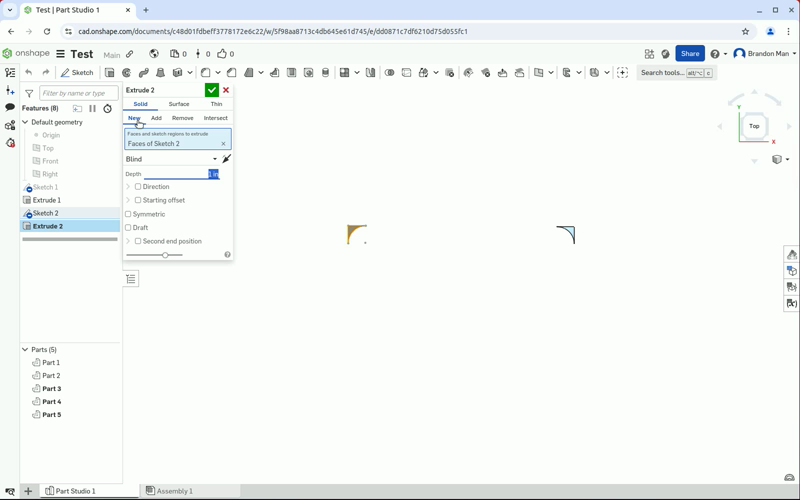
text(1.204)
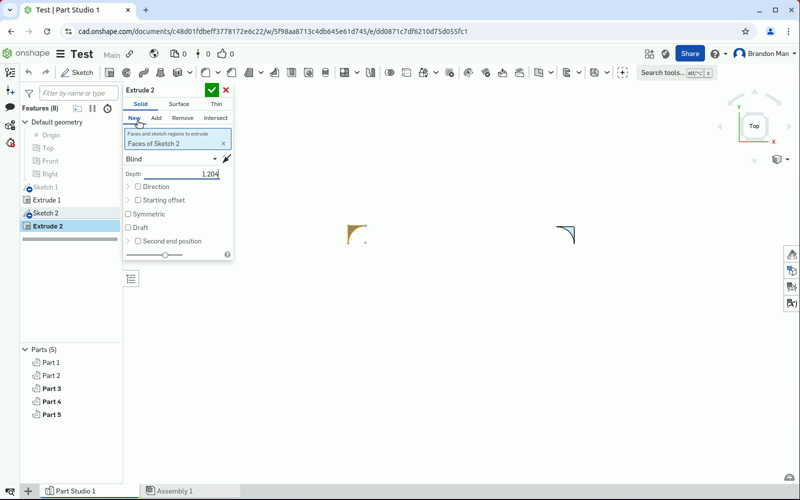
key(enter)
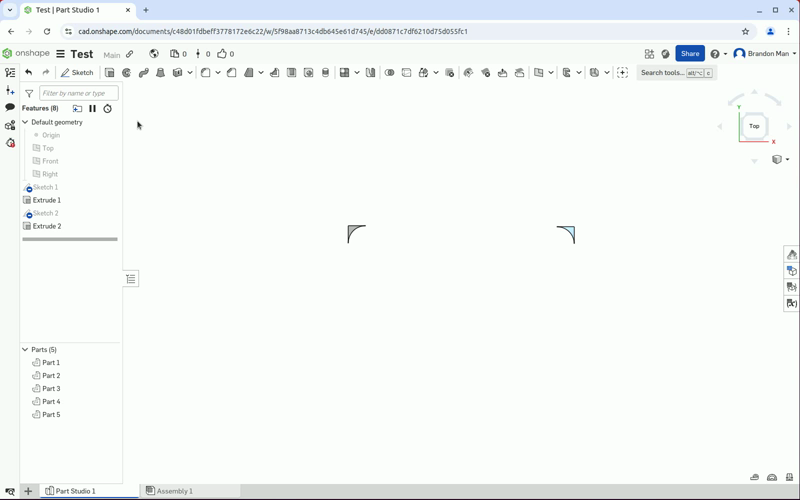
key(shift+h)
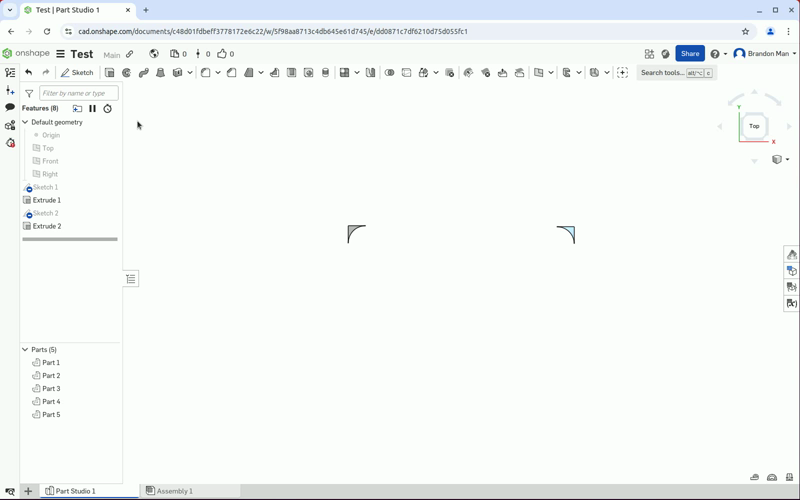
key(shift+h)
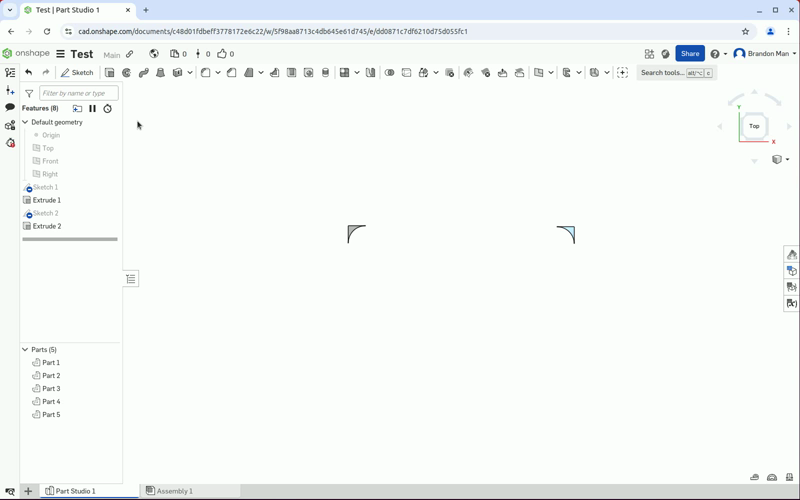
mouse_move(73, 189)
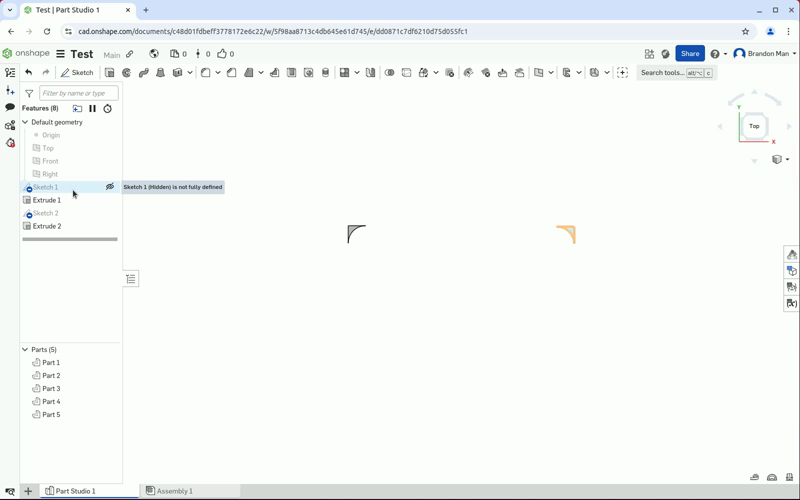
click(73, 189)
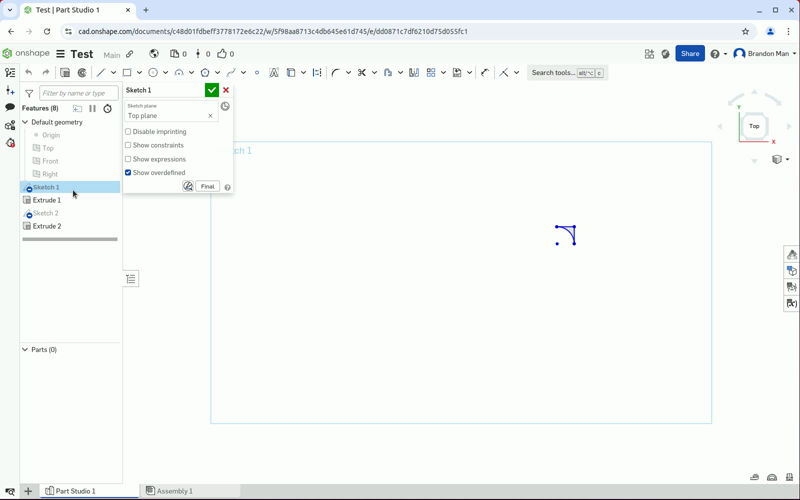
mouse_move(229, 92)
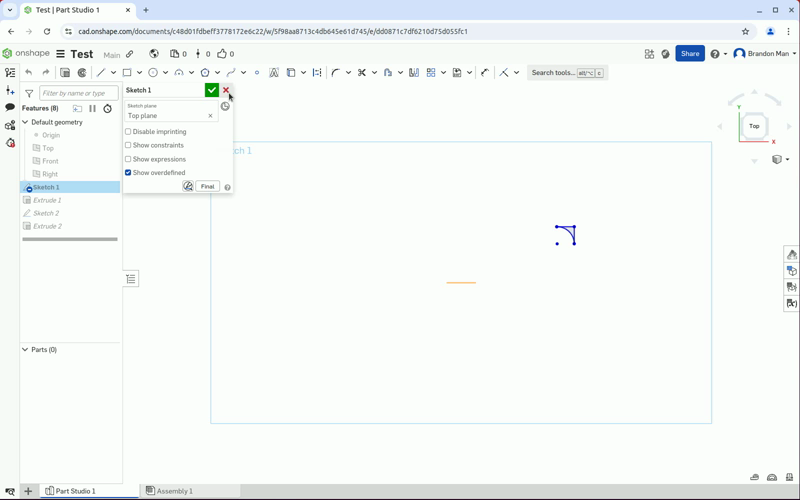
click(229, 92)
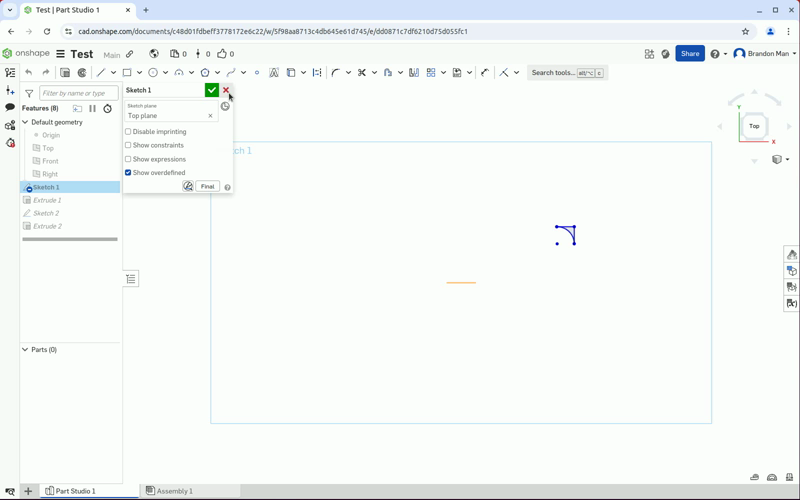
key(shift+s)
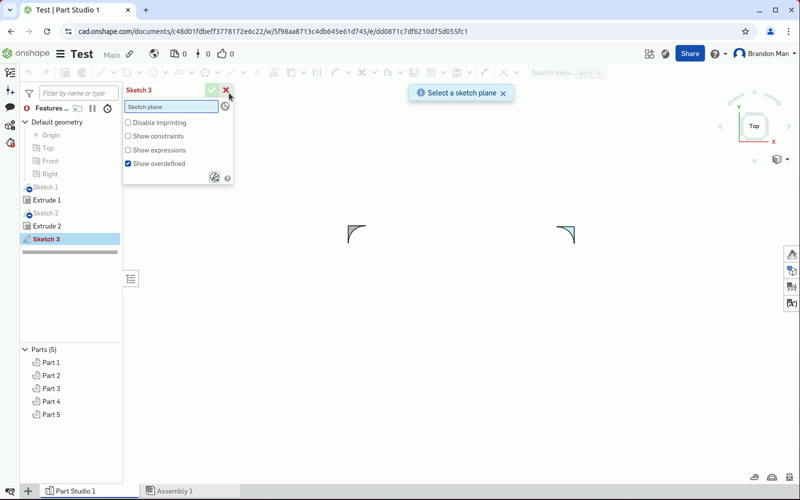
mouse_move(73, 150)
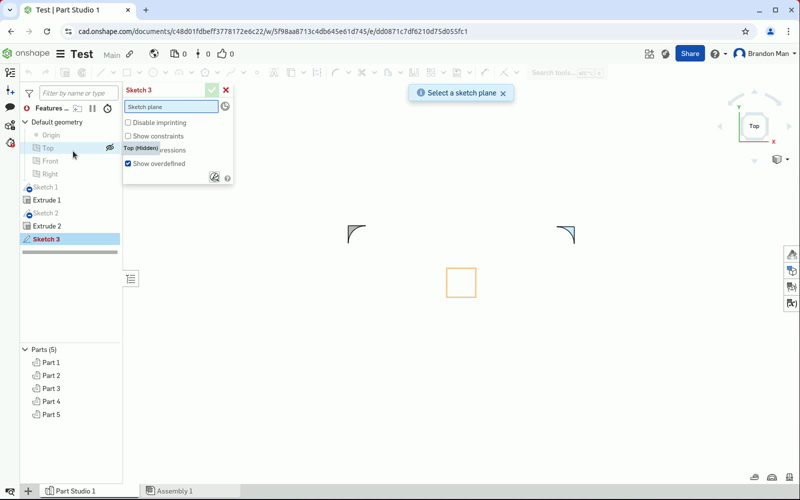
click(73, 150)
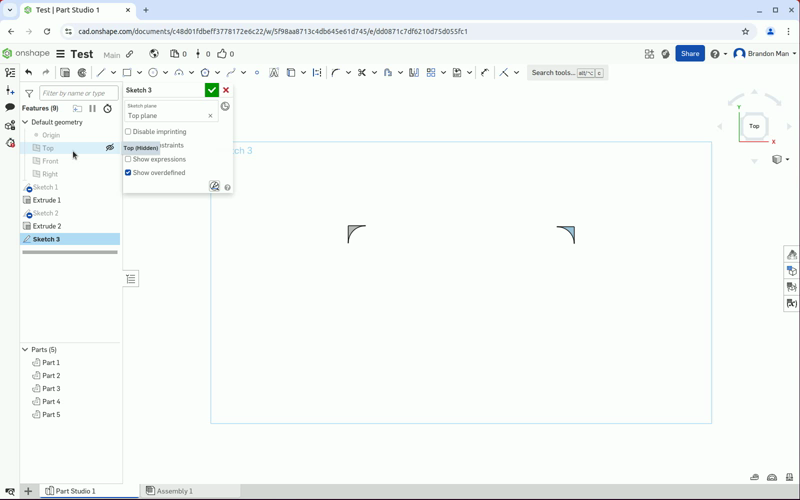
mouse_move(73, 352)
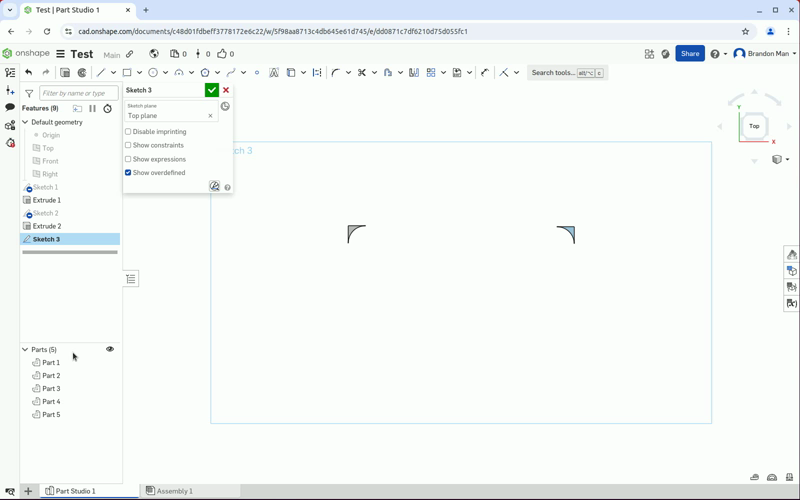
key(y)
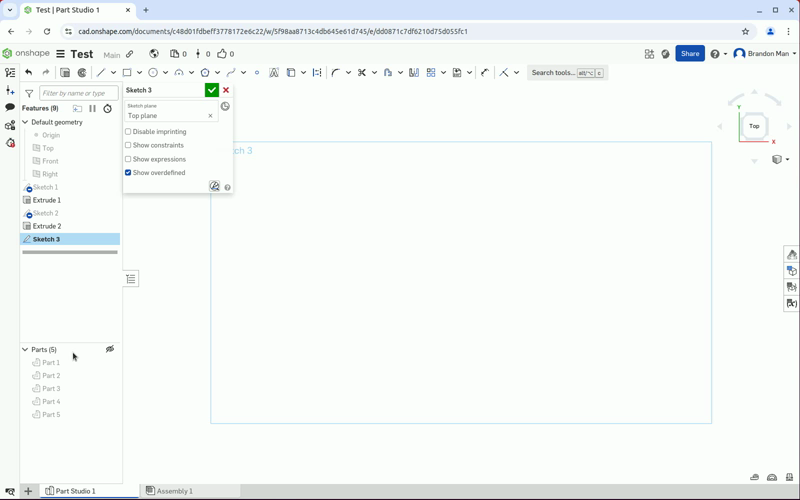
key(l)
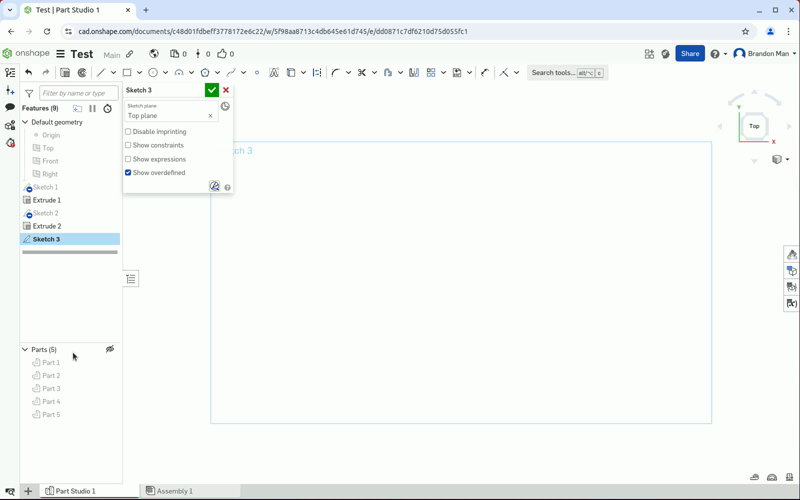
key_down(shift)
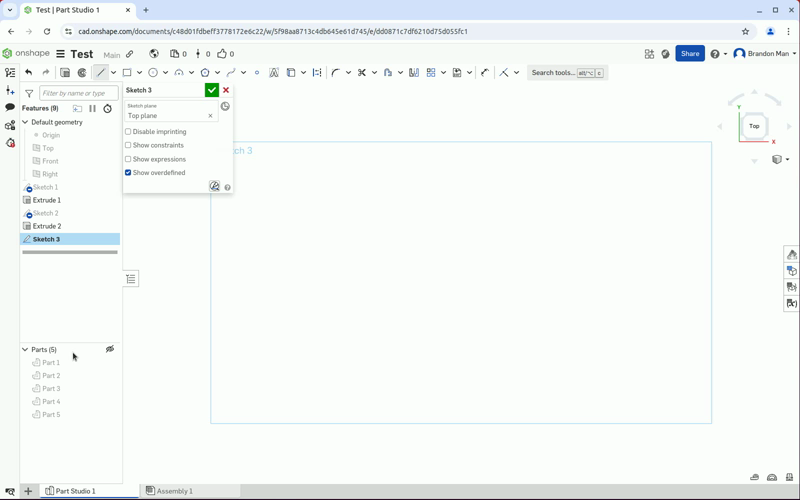
mouse_move(348, 339)
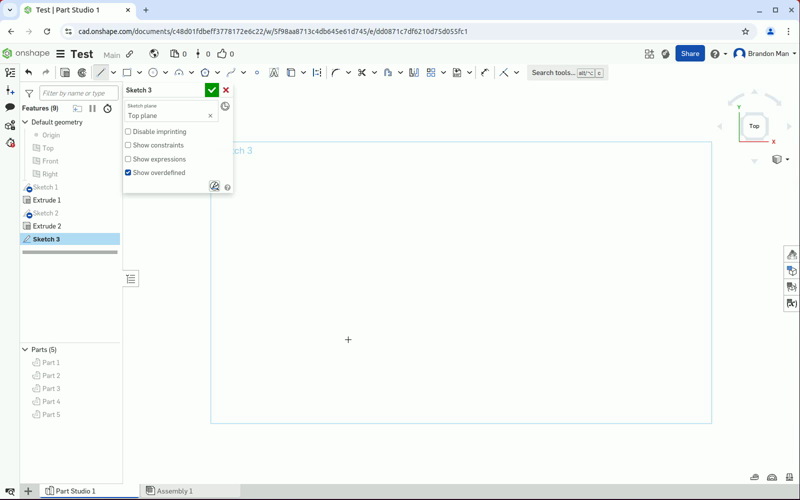
click(348, 339)
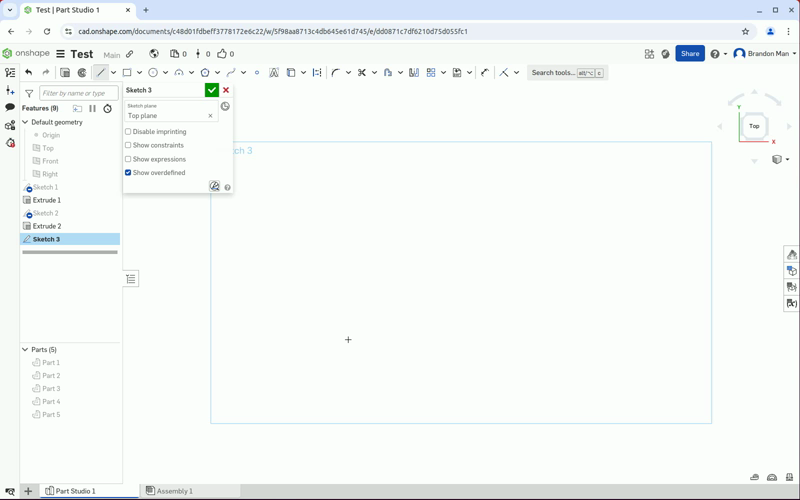
key_up(shift)
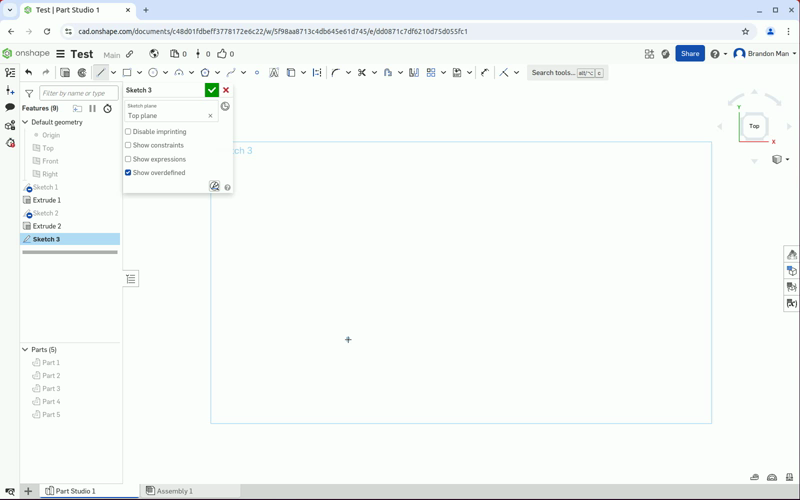
key_down(shift)
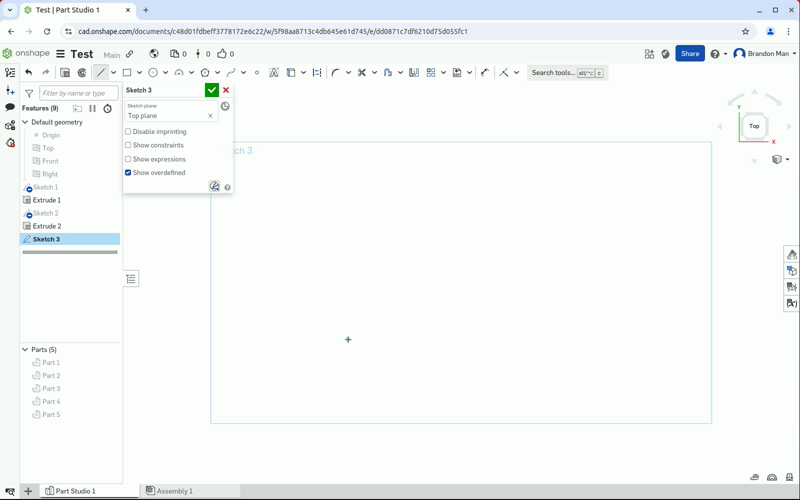
mouse_move(378, 339)
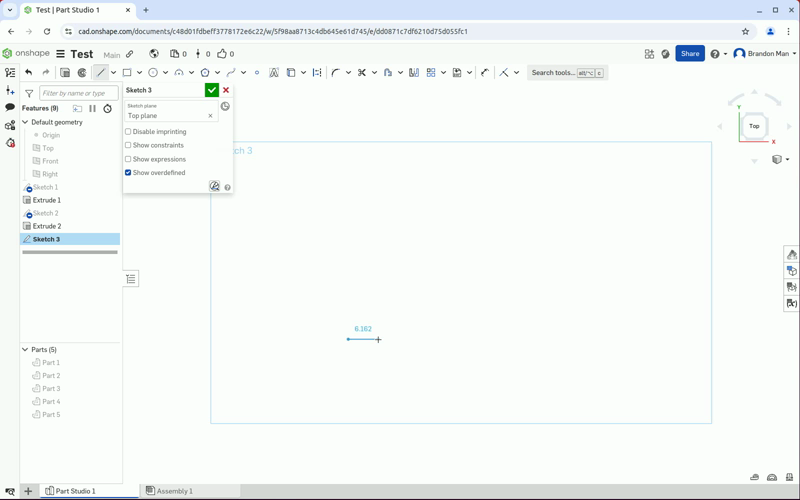
mouse_move(365, 339)
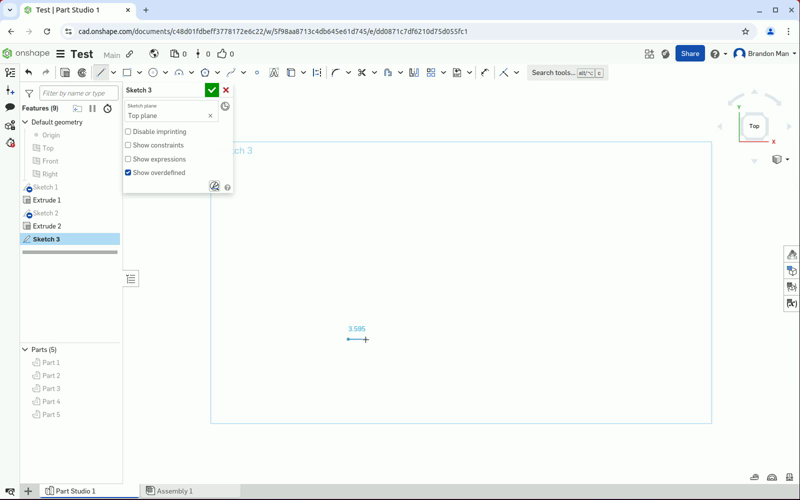
click(365, 339)
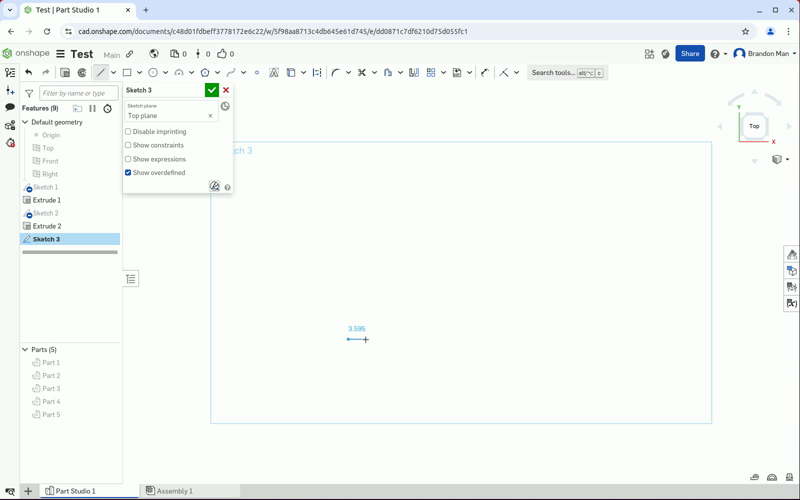
key_up(shift)
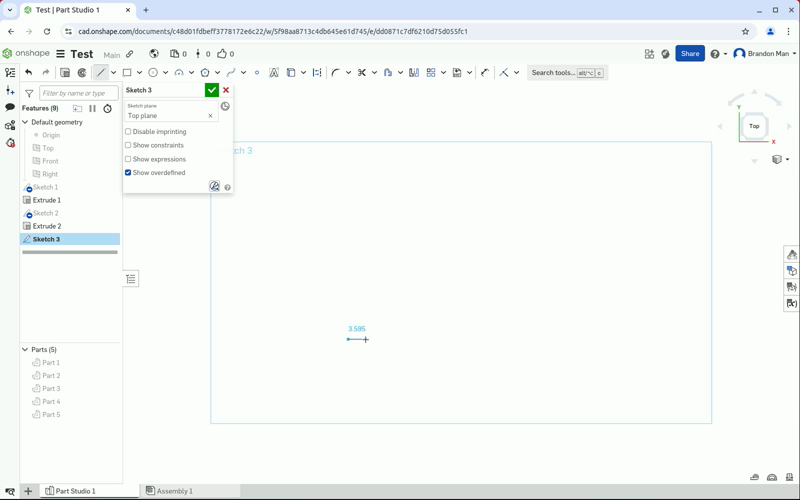
key(esc)
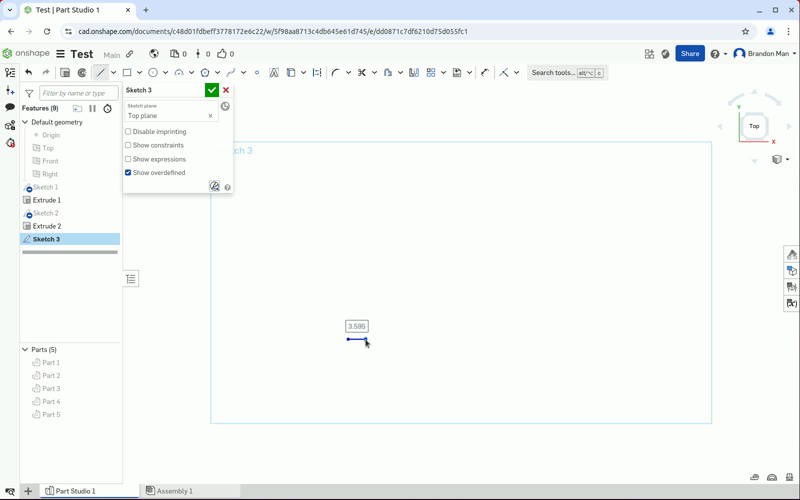
key(a)
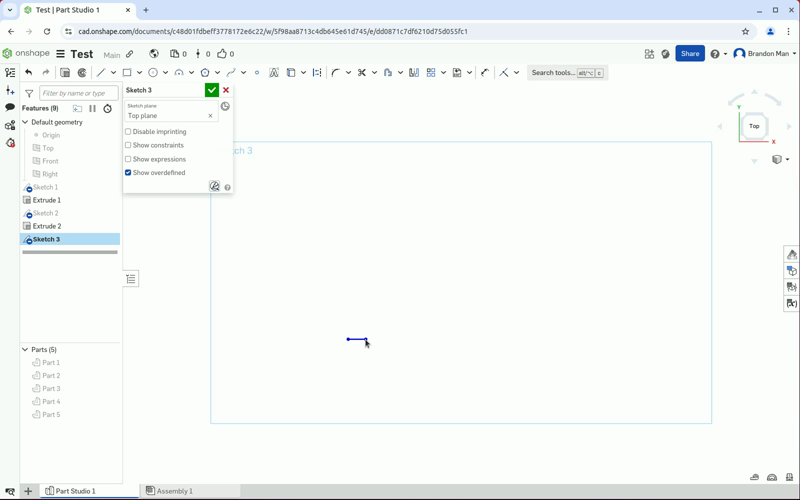
mouse_move(365, 339)
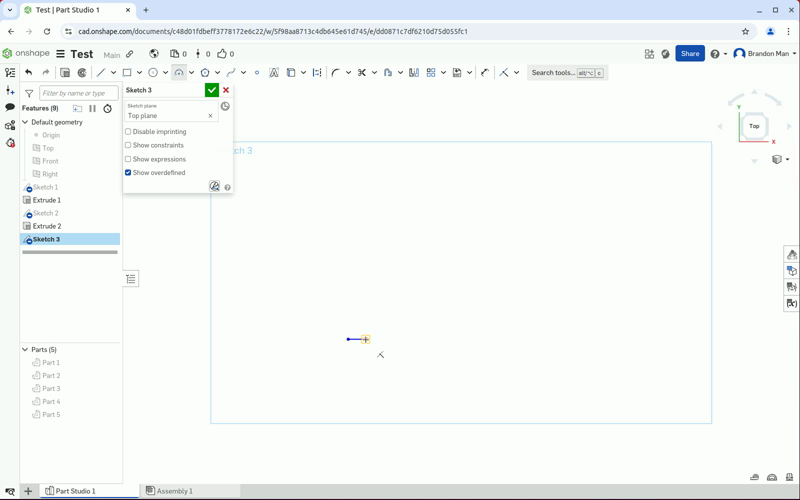
click(365, 339)
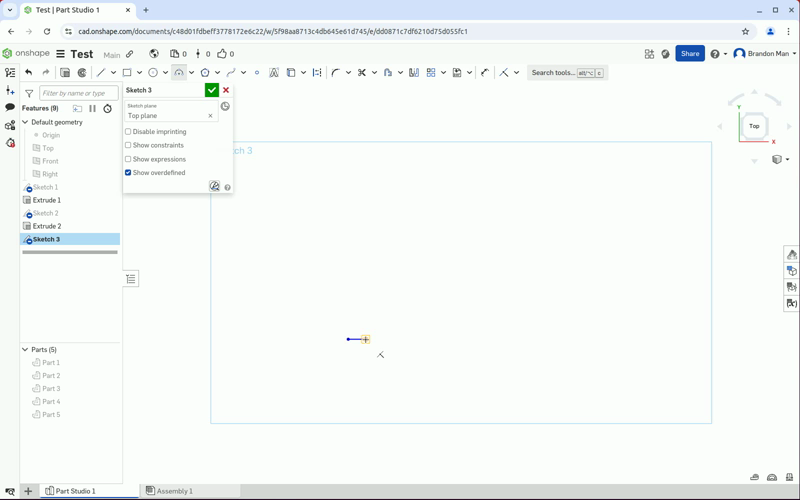
key_down(shift)
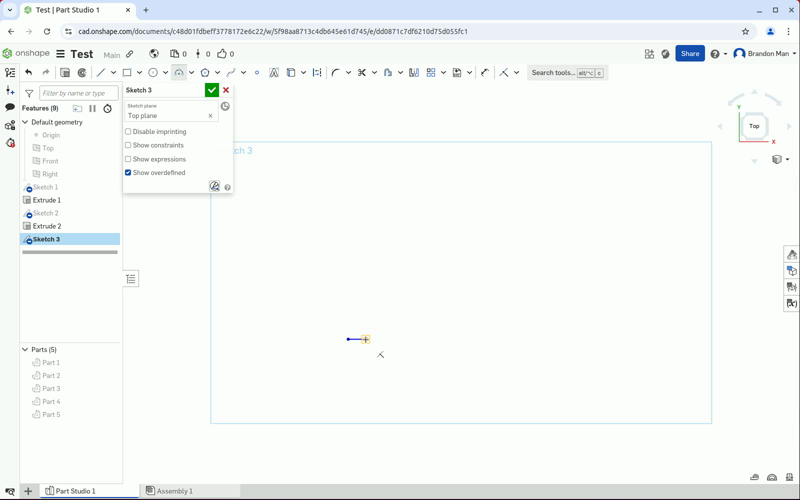
mouse_move(348, 321)
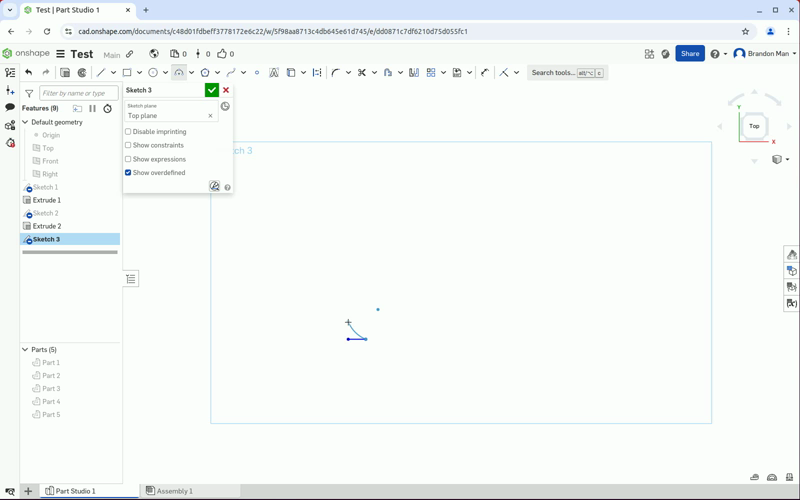
click(348, 321)
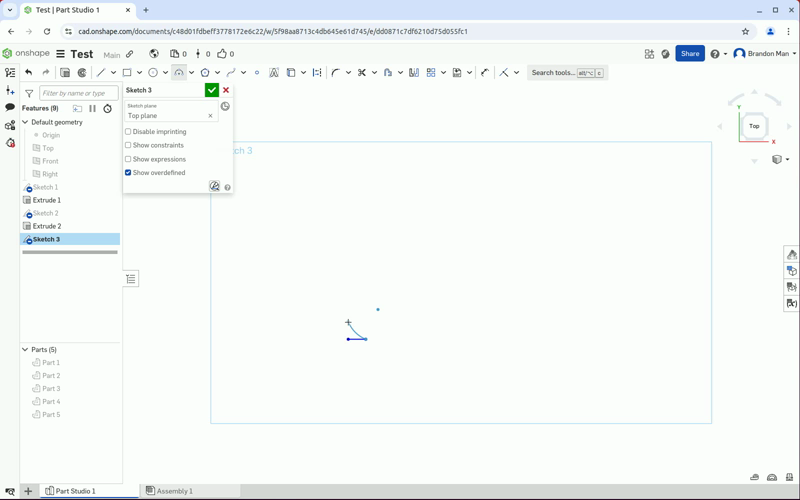
mouse_move(353, 334)
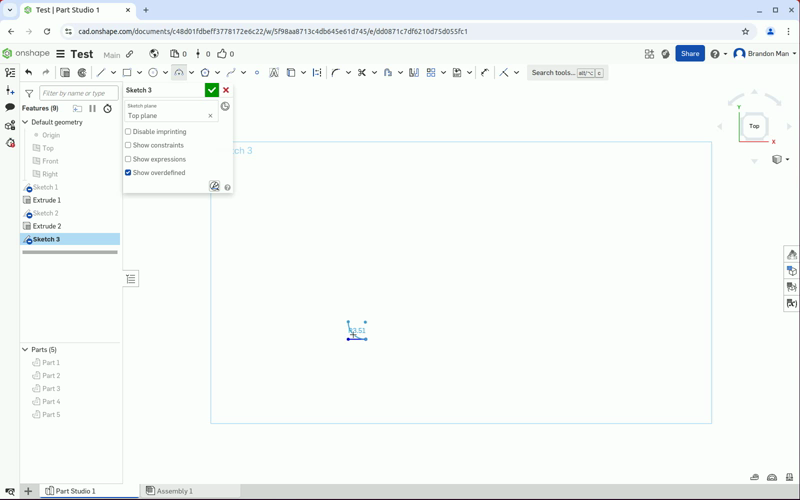
click(353, 334)
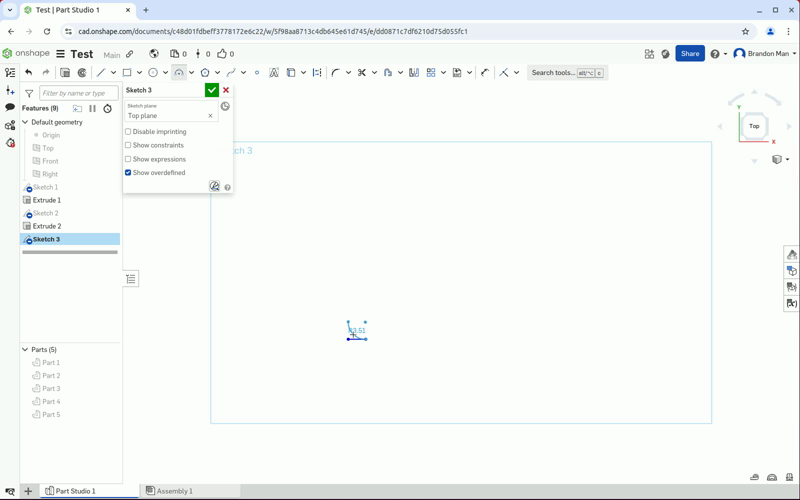
key_up(shift)
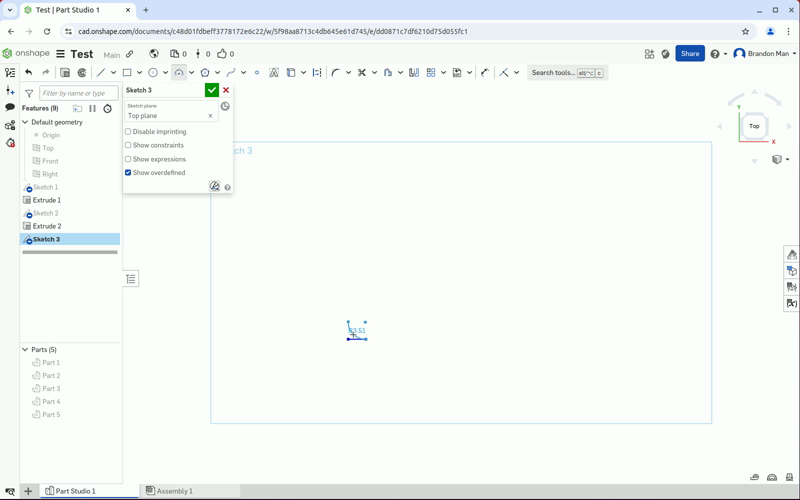
key(esc)
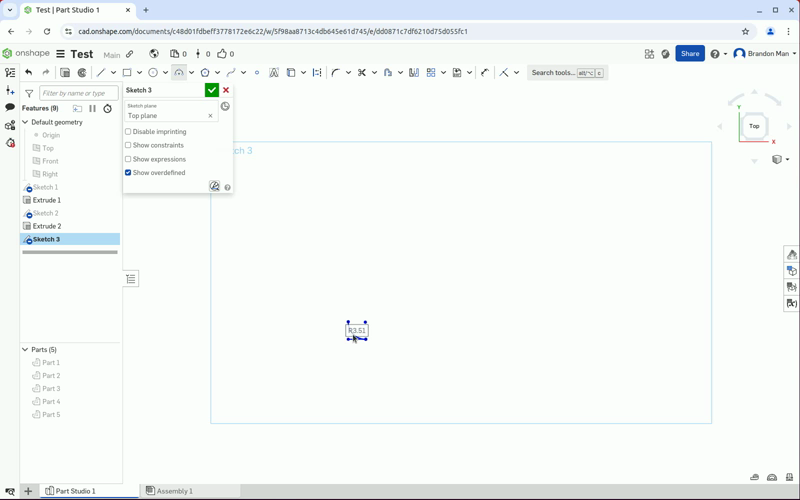
key(l)
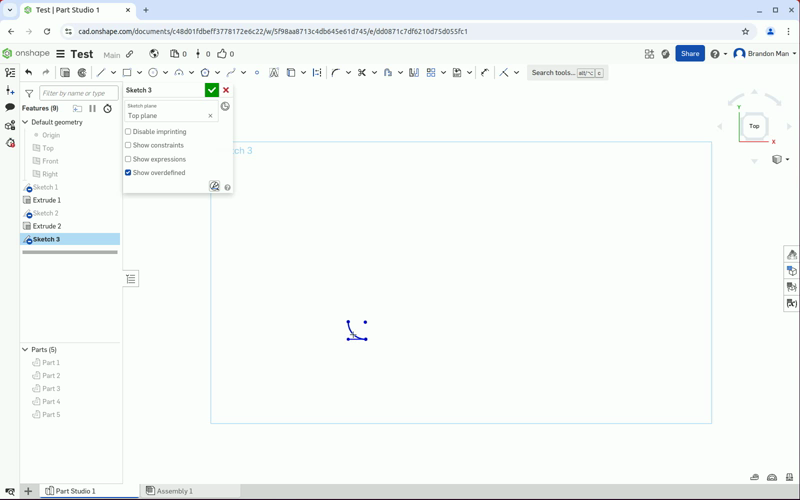
mouse_move(348, 321)
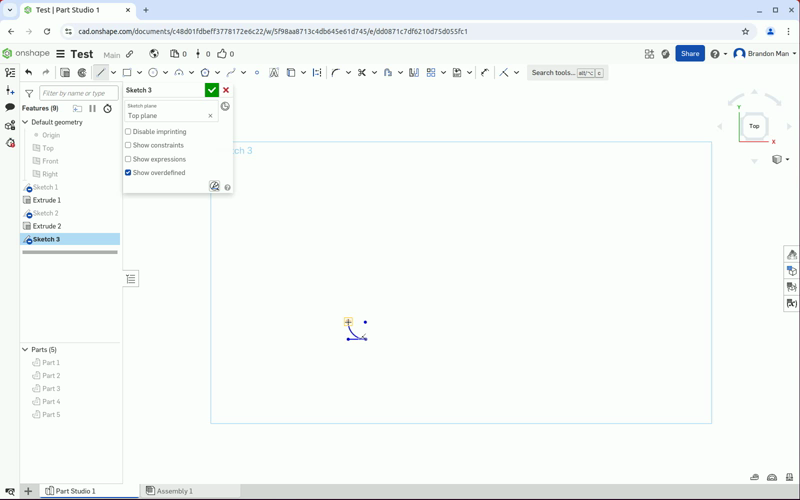
click(348, 321)
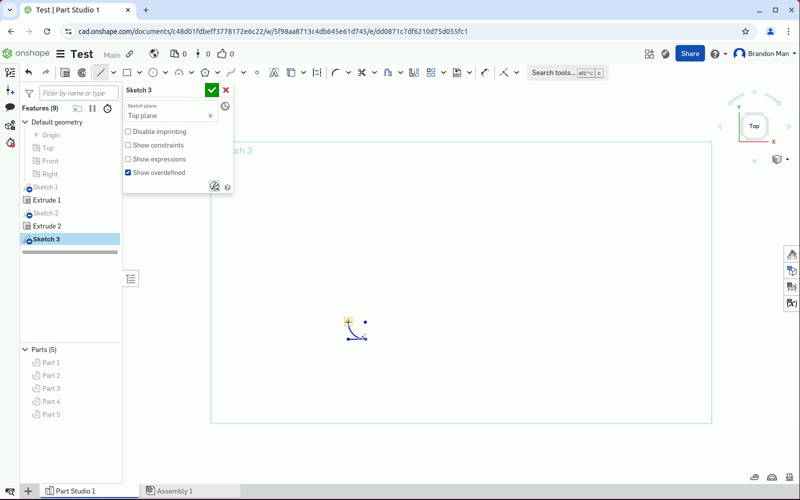
mouse_move(378, 321)
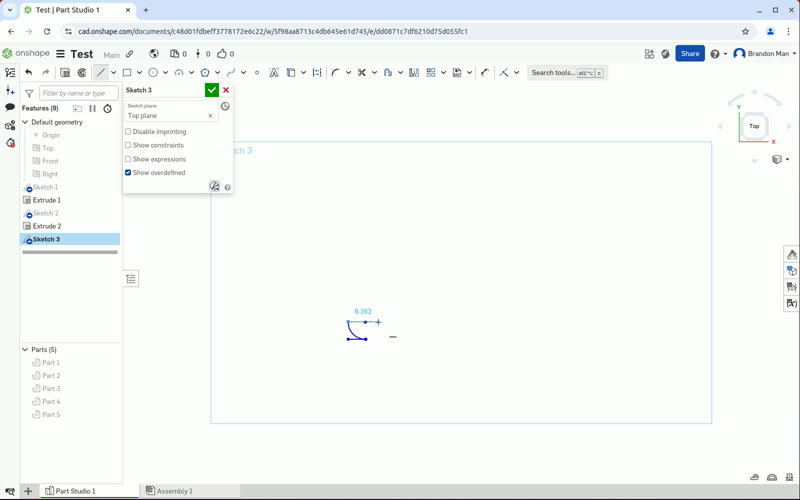
key_down(shift)
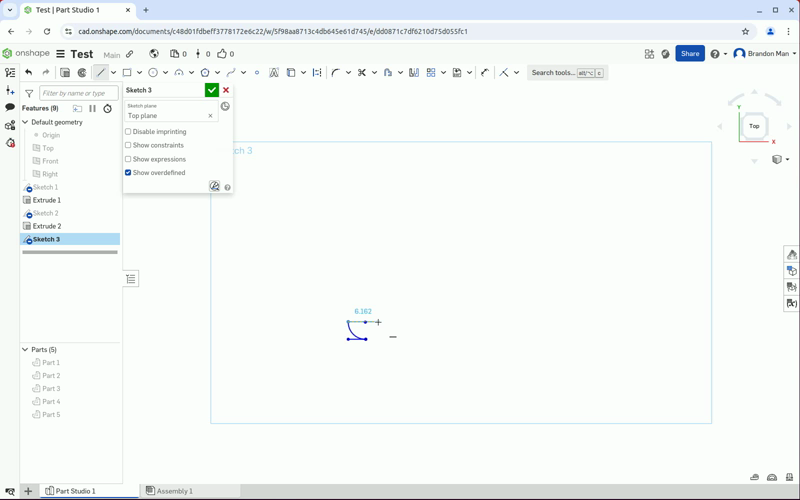
mouse_move(348, 339)
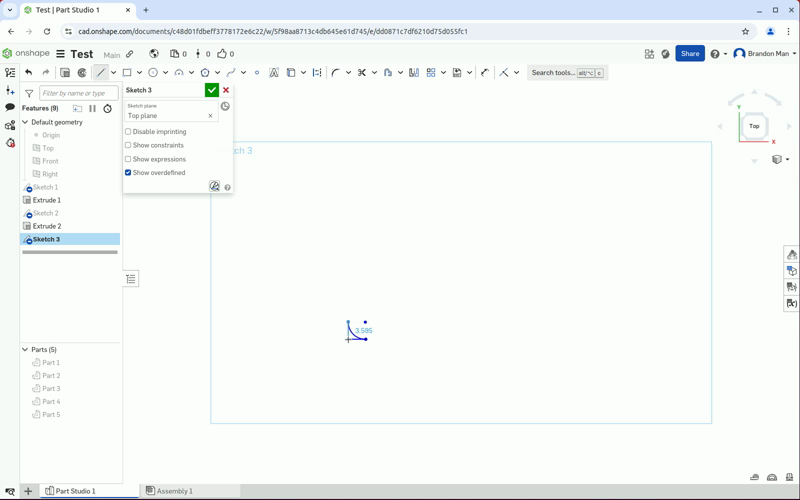
key_up(shift)
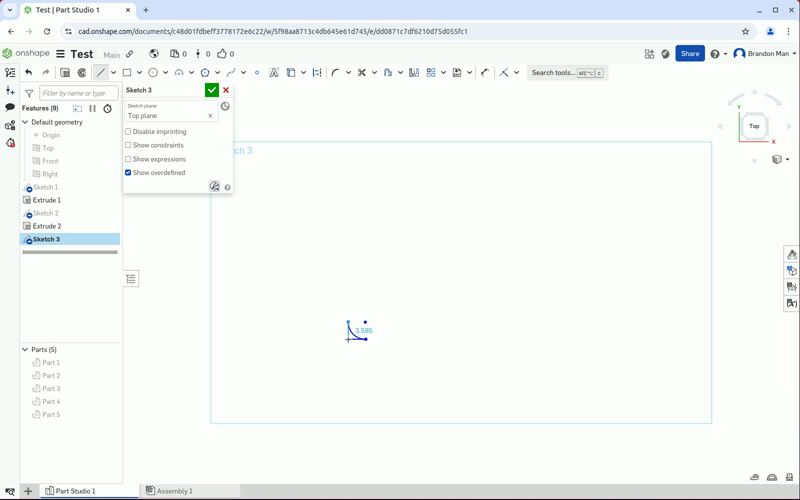
click(348, 339)
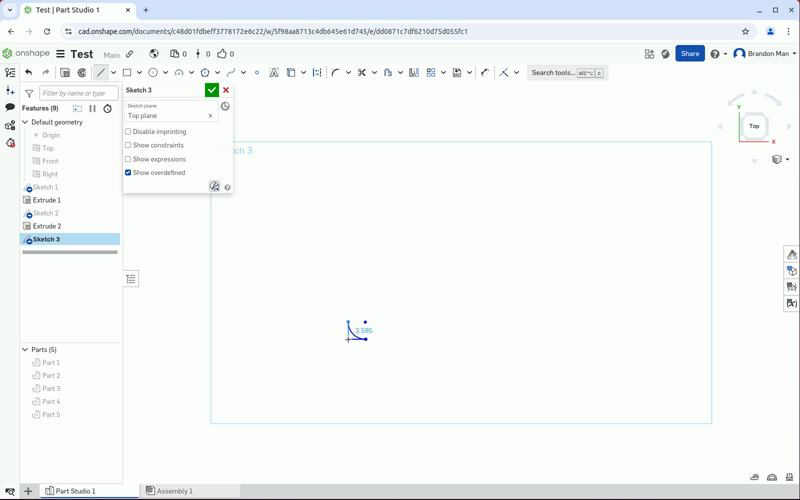
key(esc)
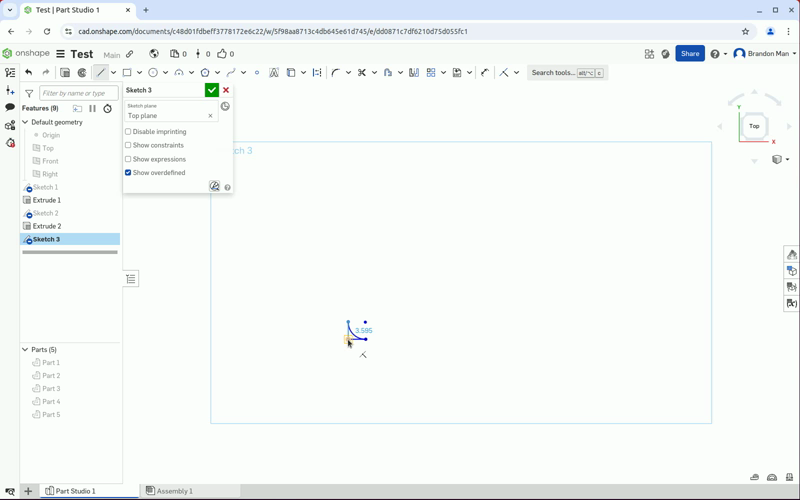
mouse_move(349, 333)
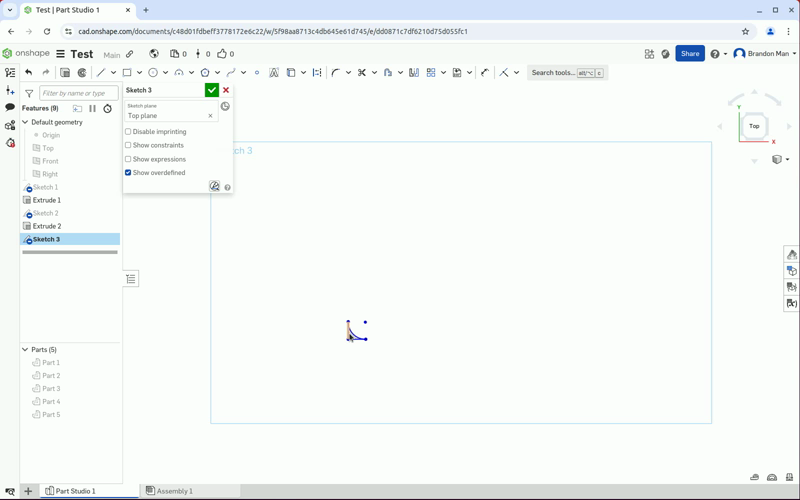
scroll(6)
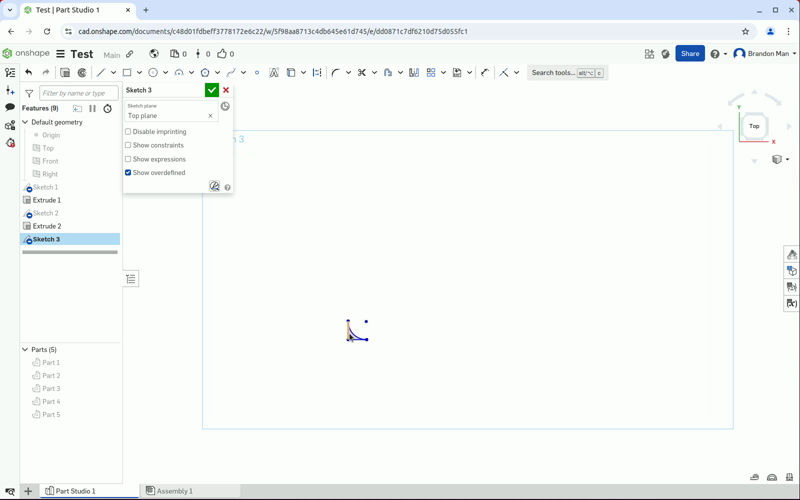
scroll(6)
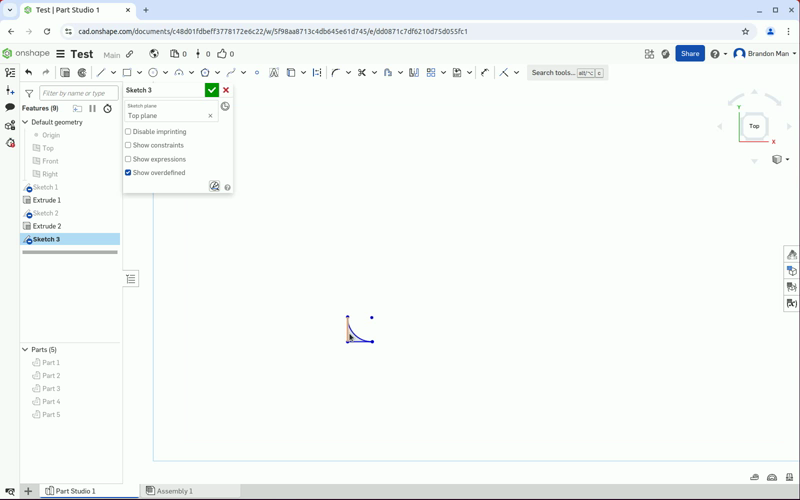
scroll(6)
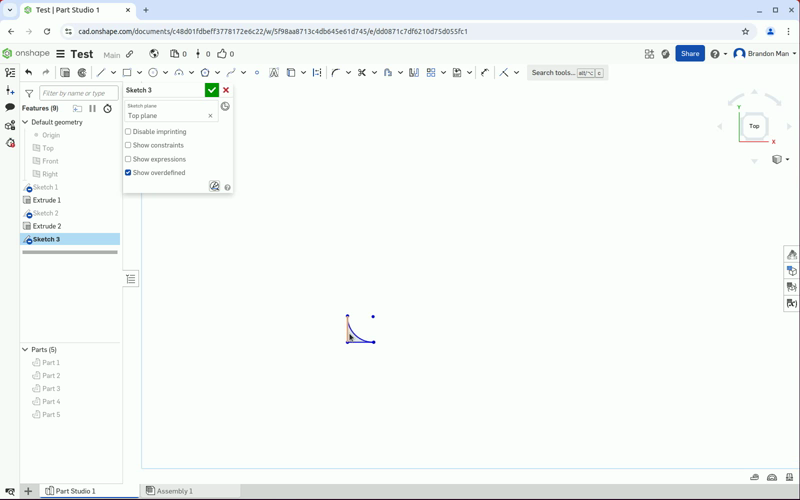
scroll(6)
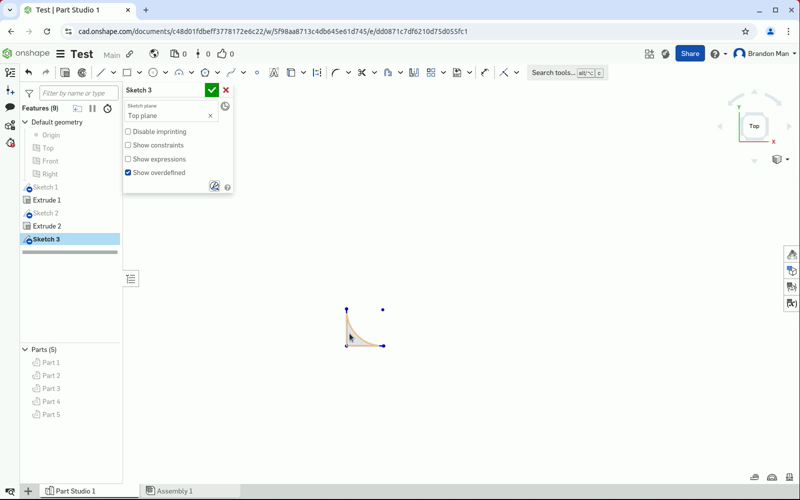
scroll(6)
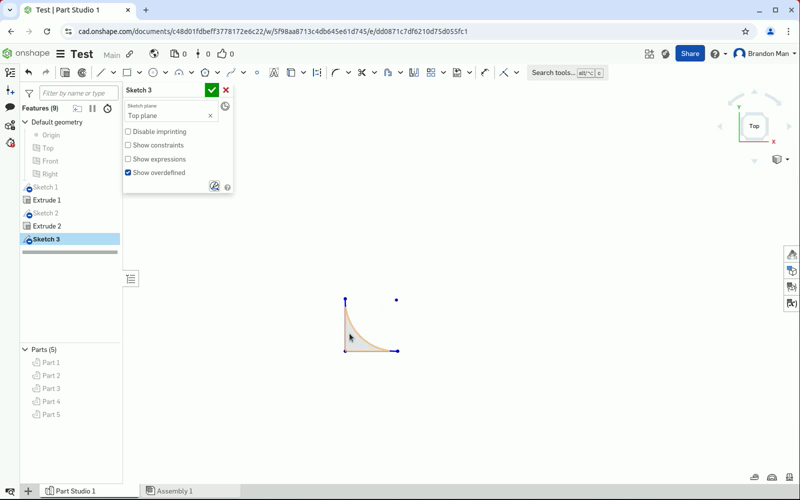
scroll(6)
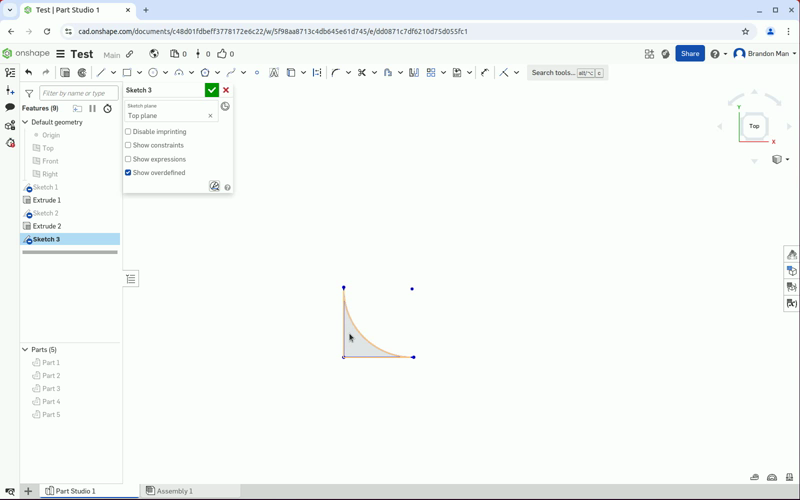
scroll(6)
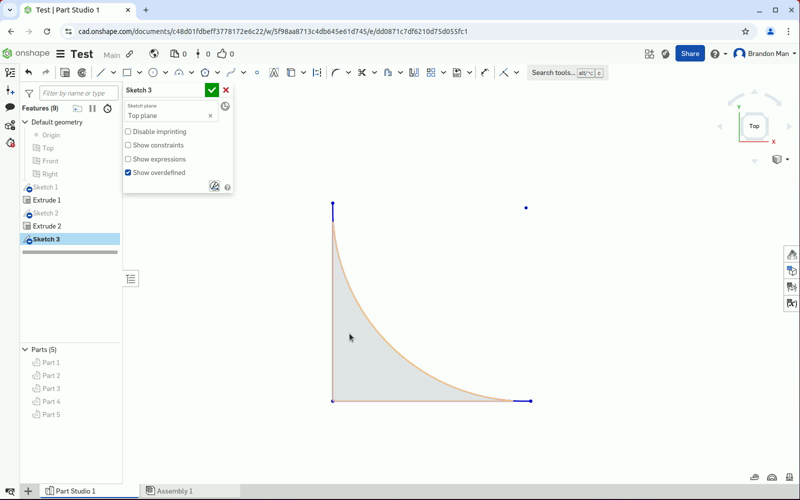
click(349, 333)
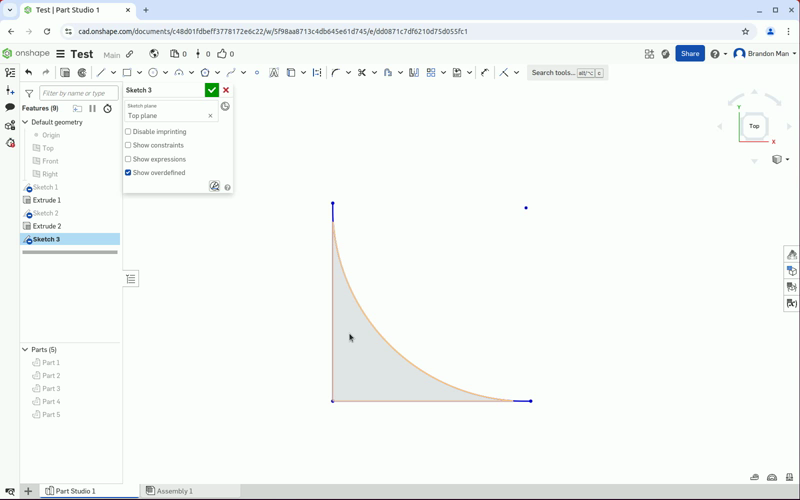
scroll(-6)
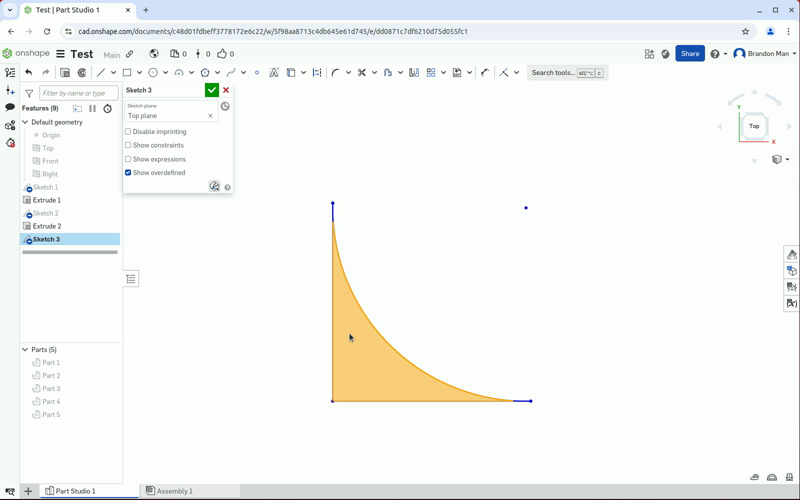
scroll(-6)
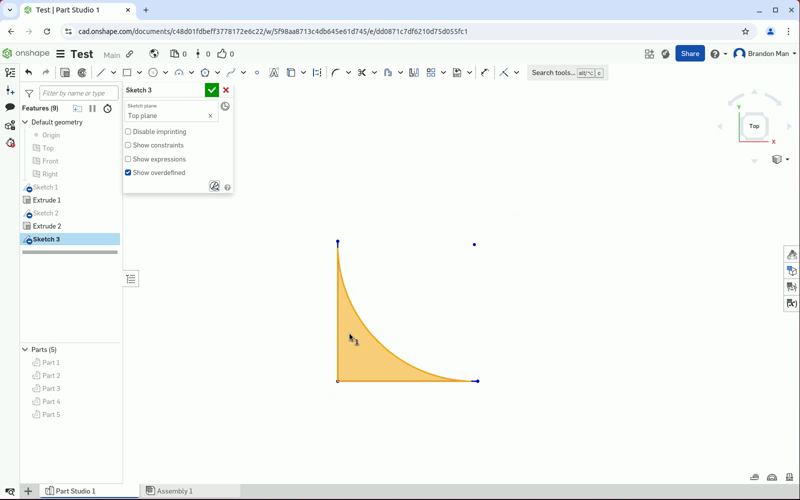
scroll(-6)
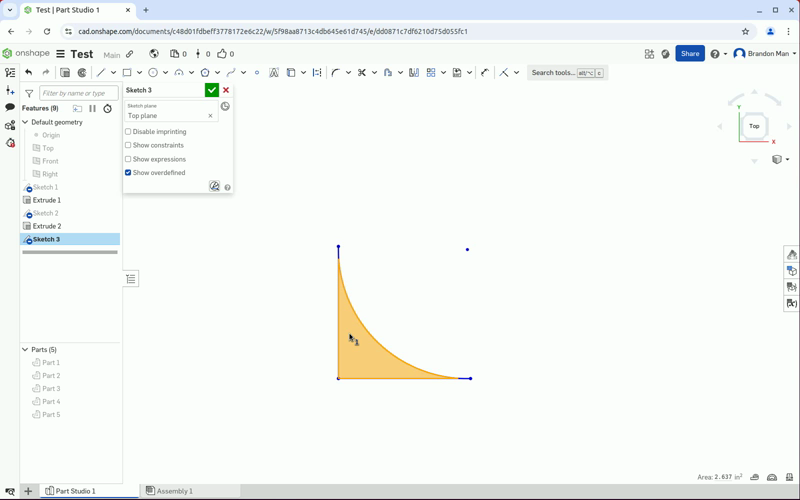
scroll(-6)
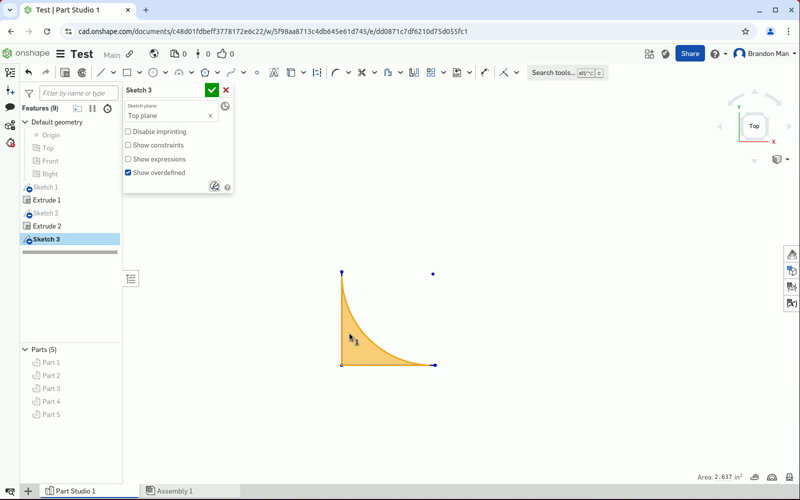
scroll(-6)
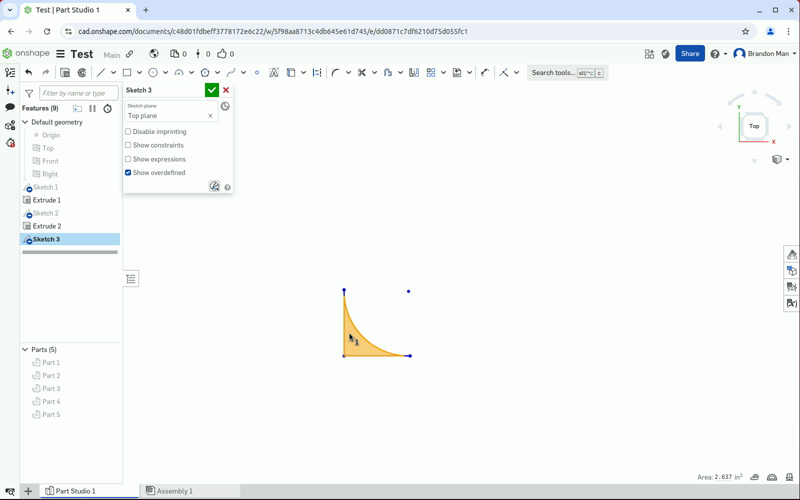
scroll(-6)
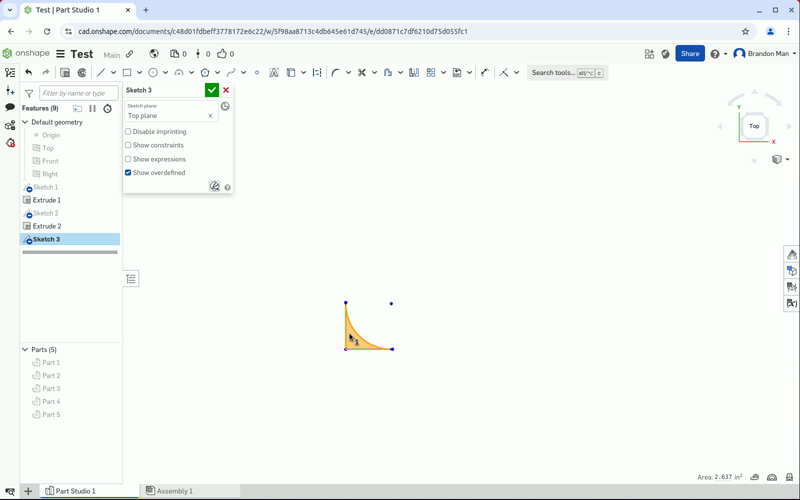
scroll(-6)
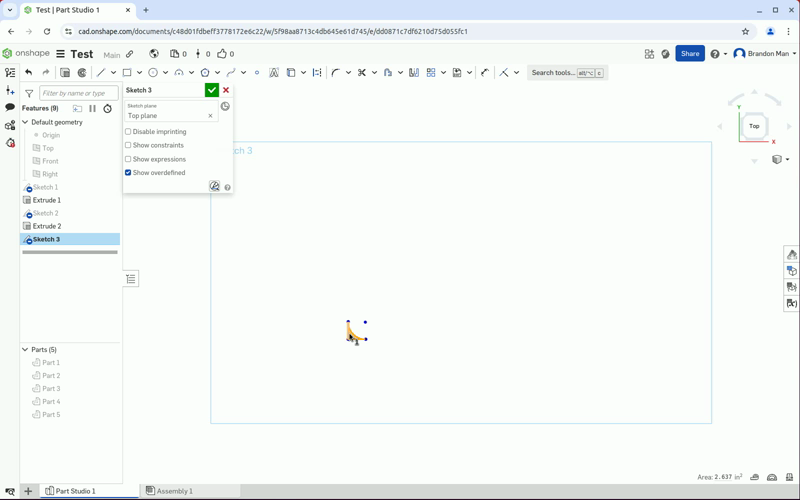
mouse_move(73, 352)
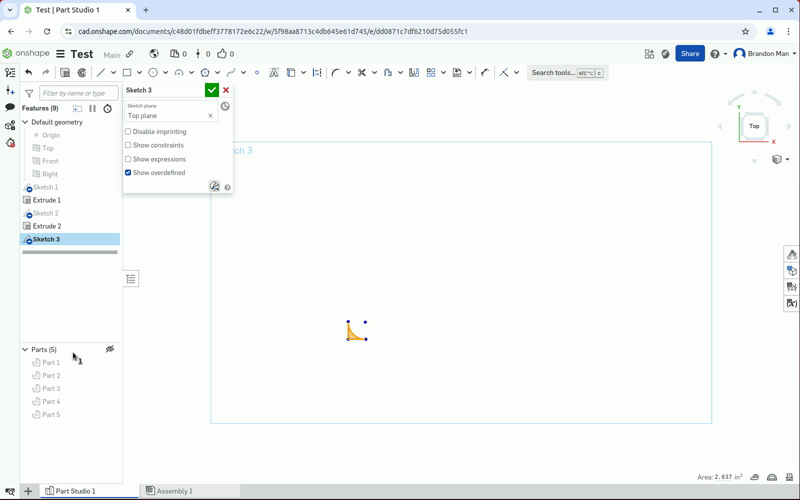
key(shift+y)
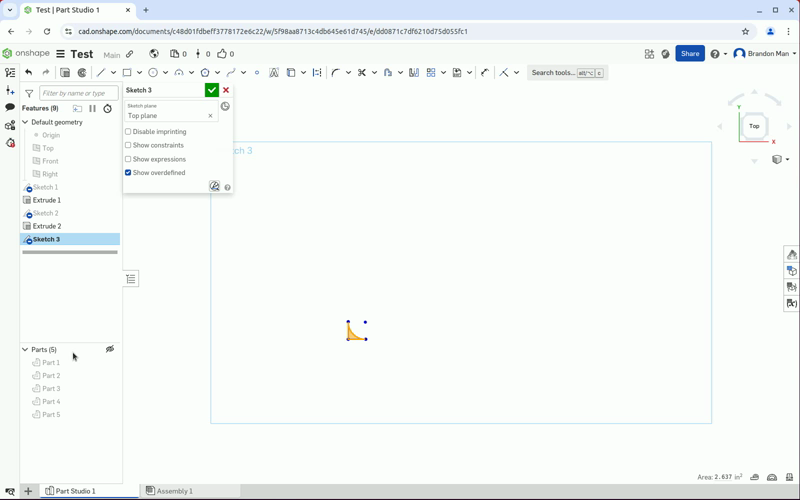
key(shift+e)
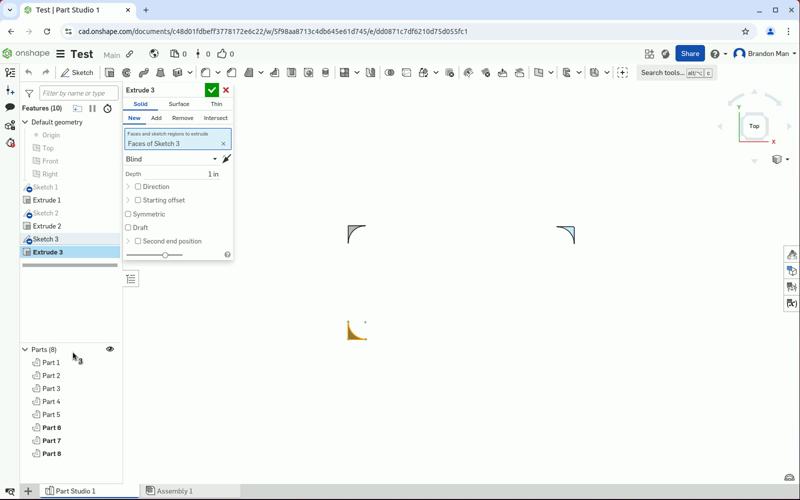
mouse_move(143, 106)
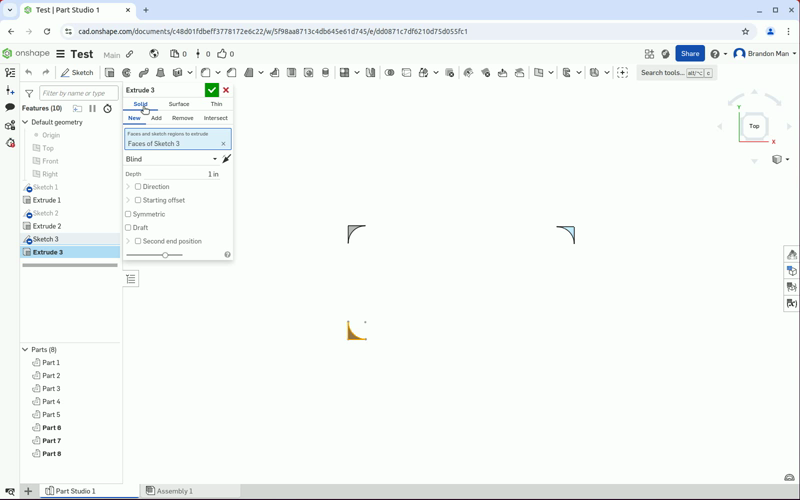
click(143, 106)
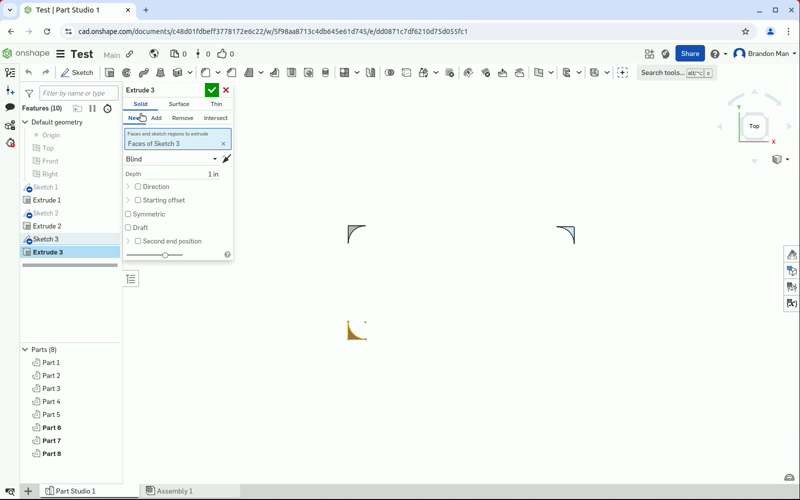
mouse_move(137, 120)
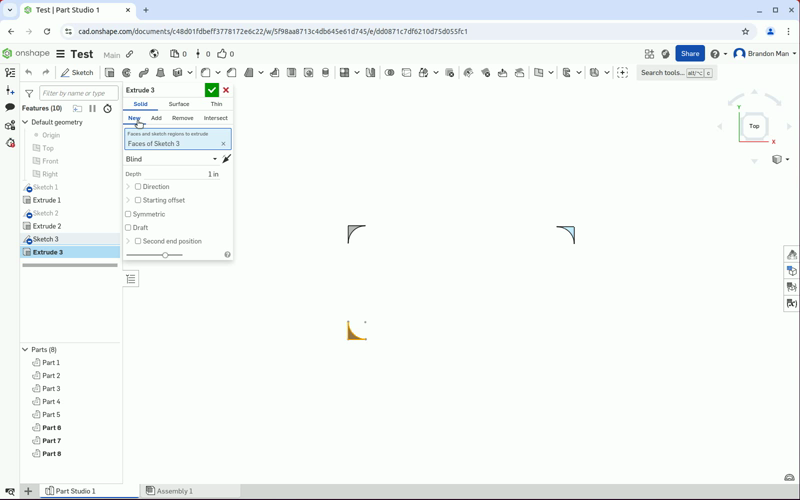
click(137, 120)
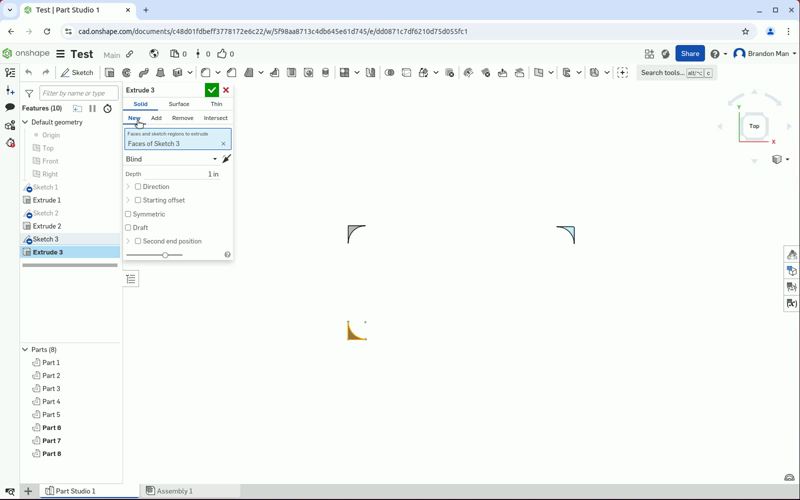
key(tab, 4)
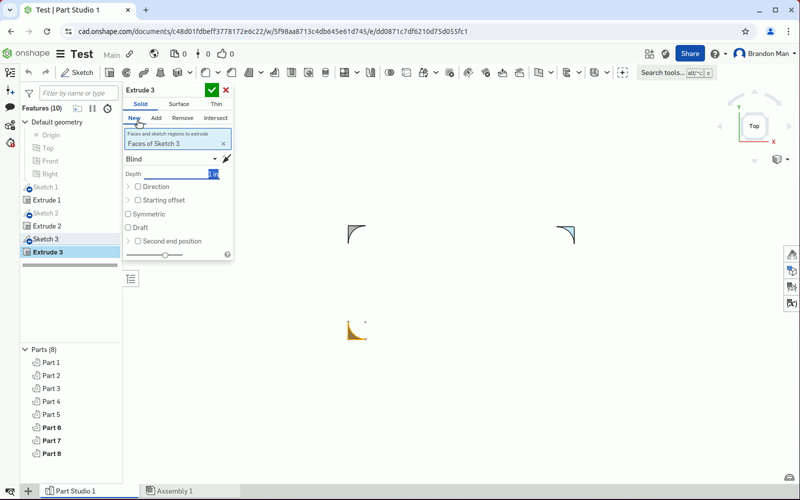
text(1.204)
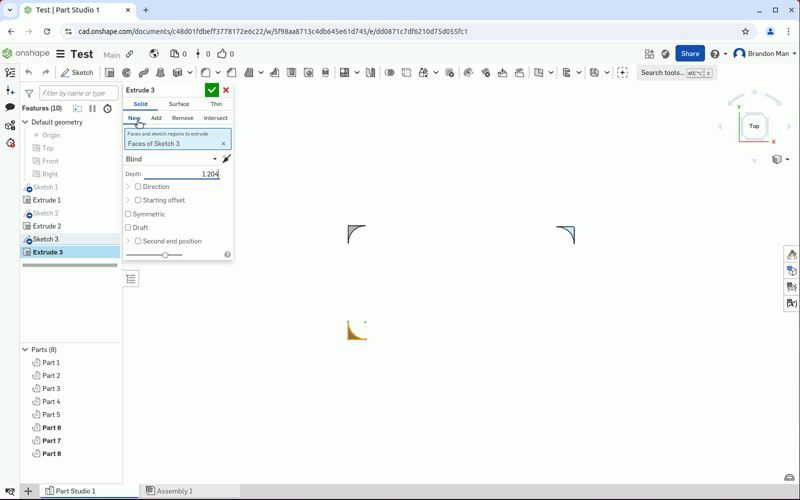
key(enter)
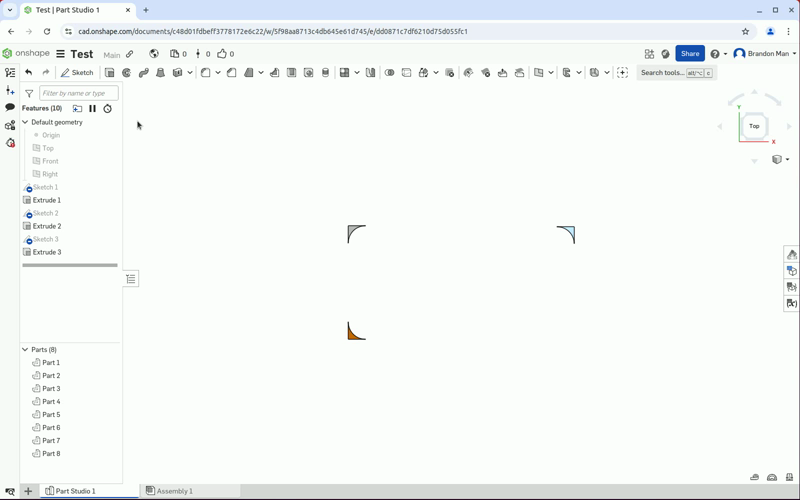
key(shift+h)
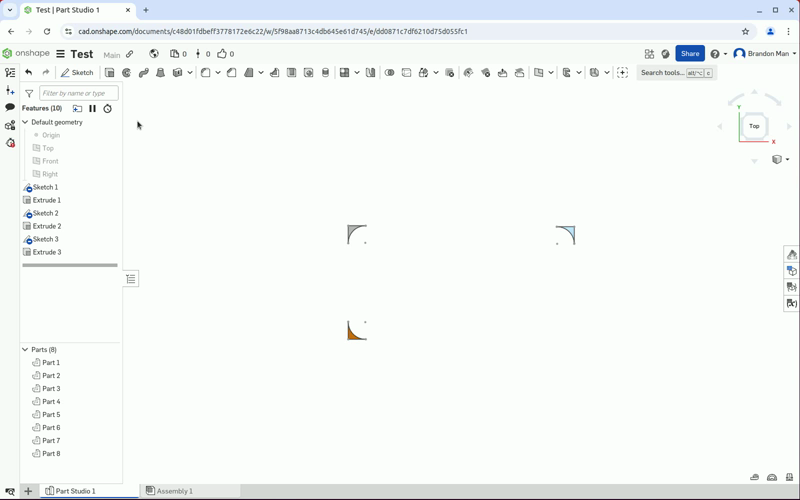
key(shift+h)
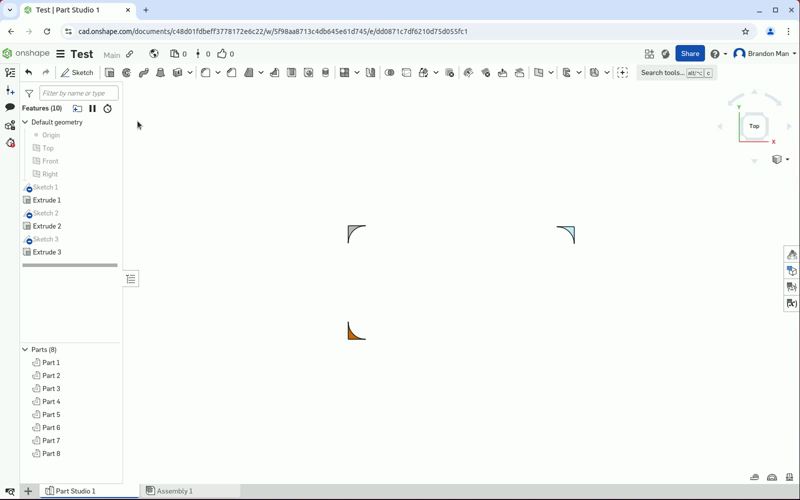
mouse_move(73, 189)
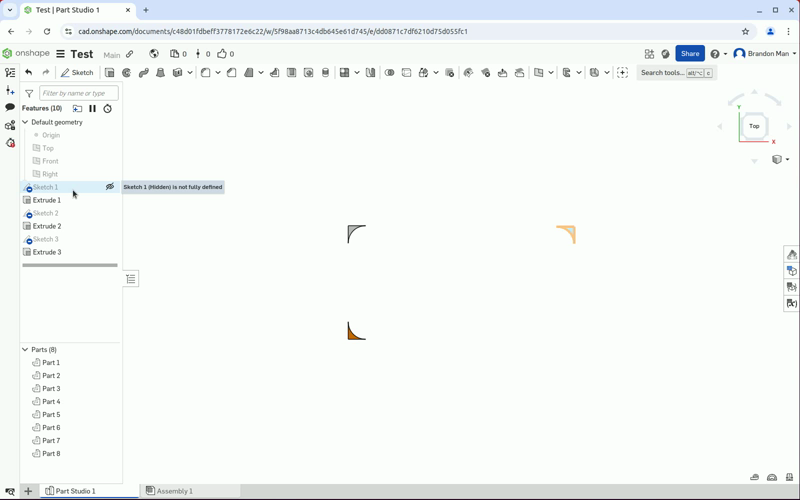
click(73, 189)
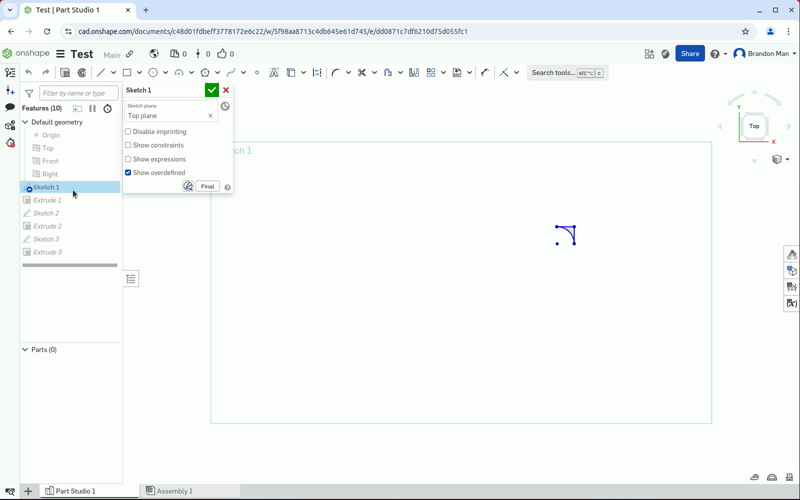
mouse_move(229, 92)
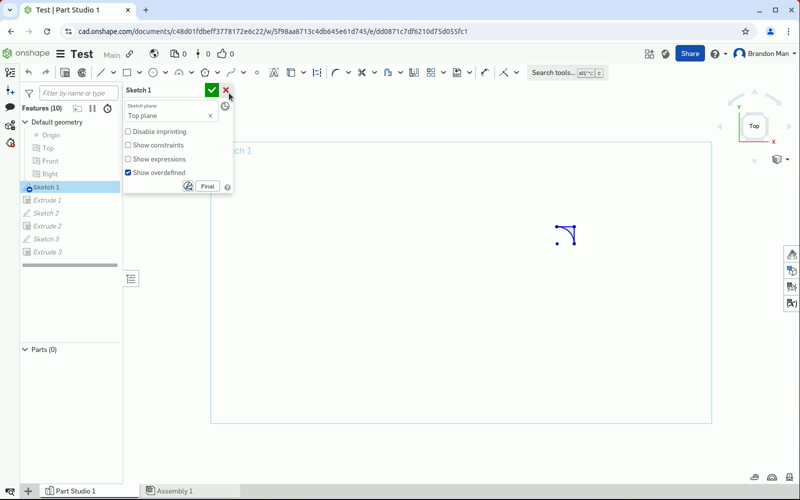
click(229, 92)
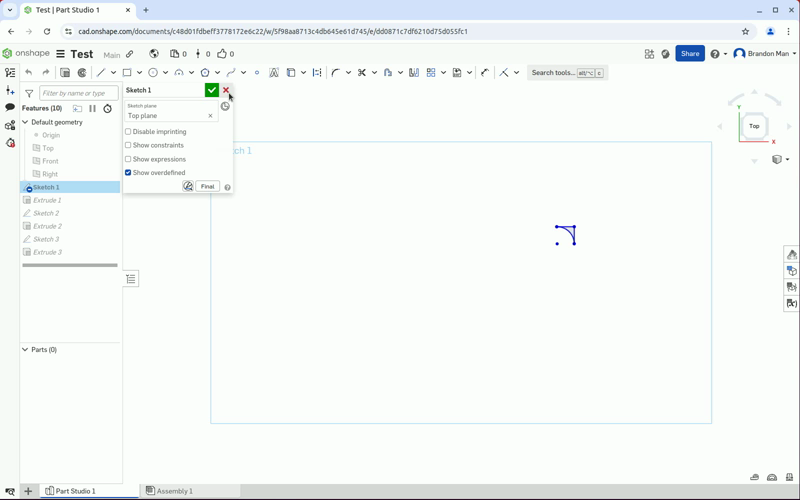
key(shift+s)
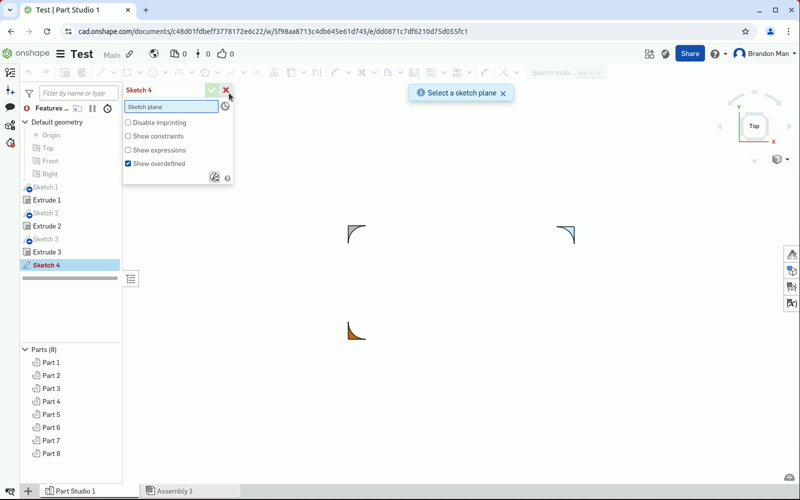
mouse_move(73, 150)
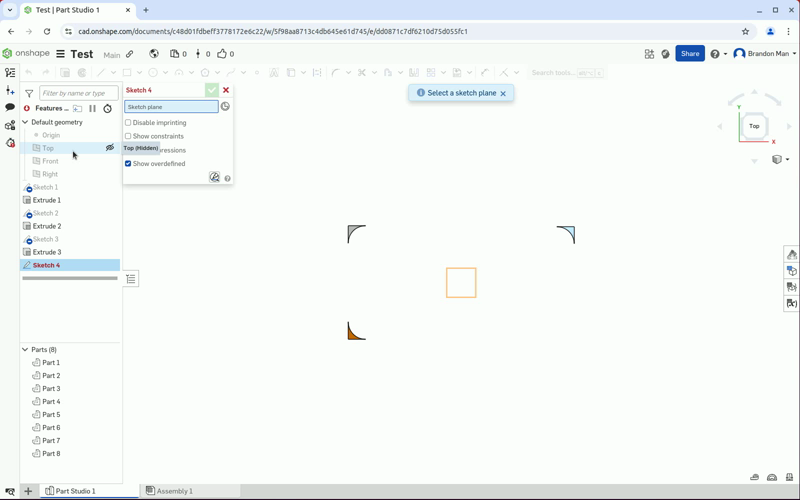
click(73, 150)
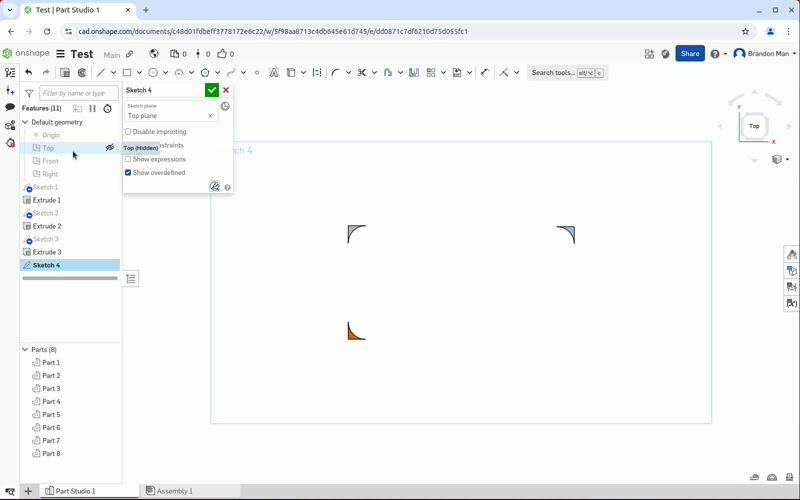
mouse_move(73, 352)
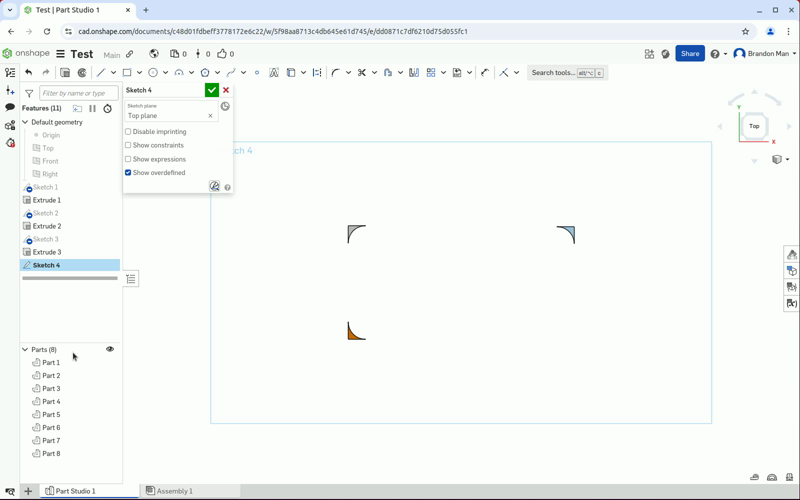
key(y)
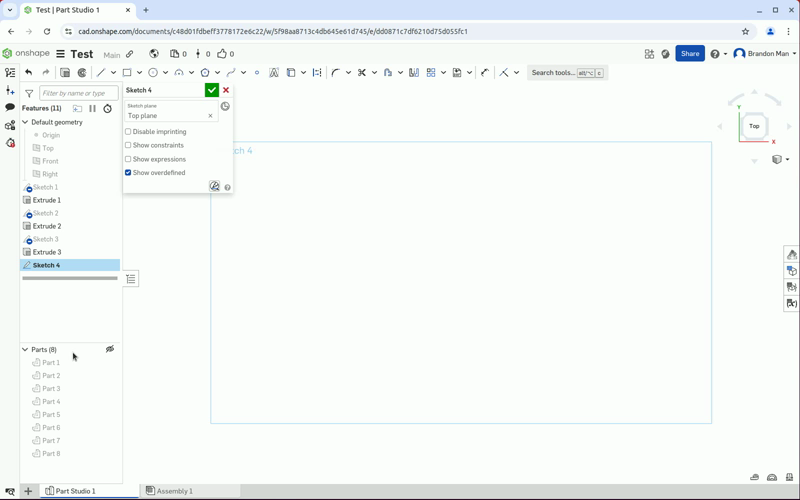
key(l)
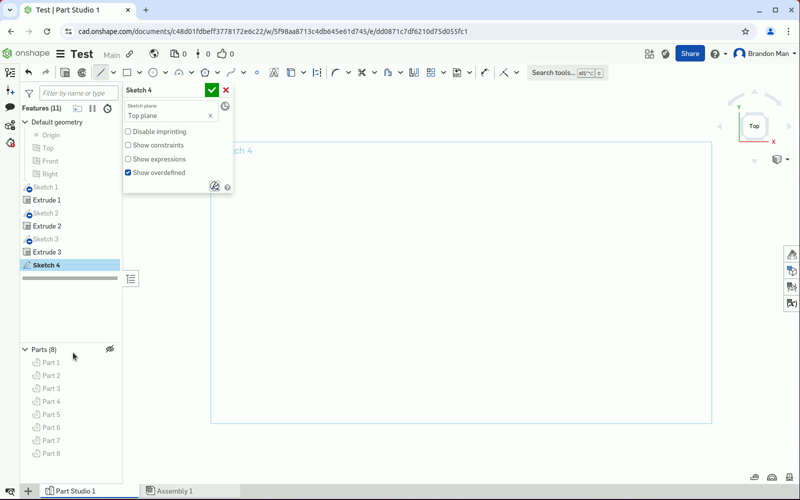
key_down(shift)
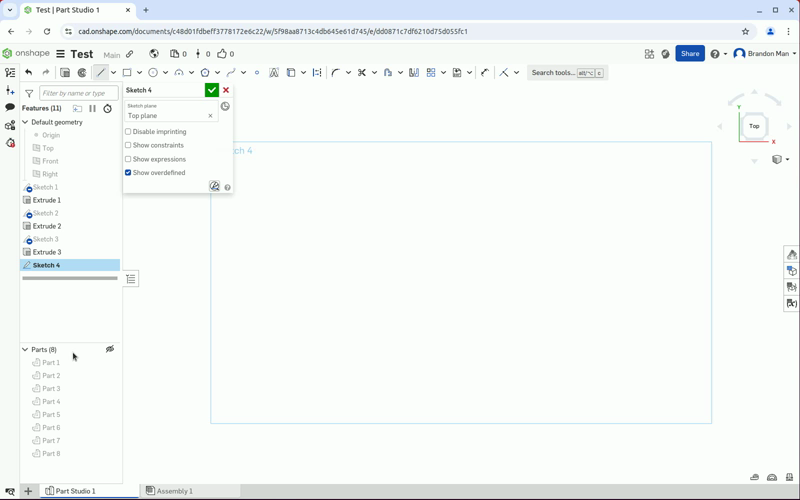
mouse_move(556, 339)
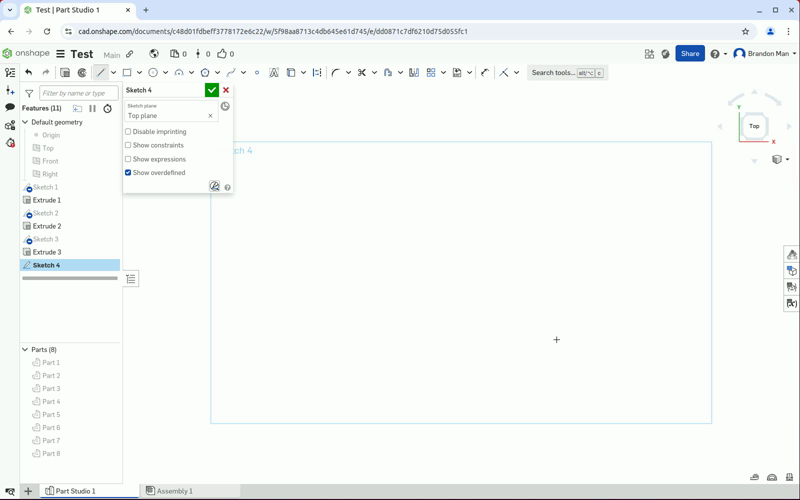
click(556, 339)
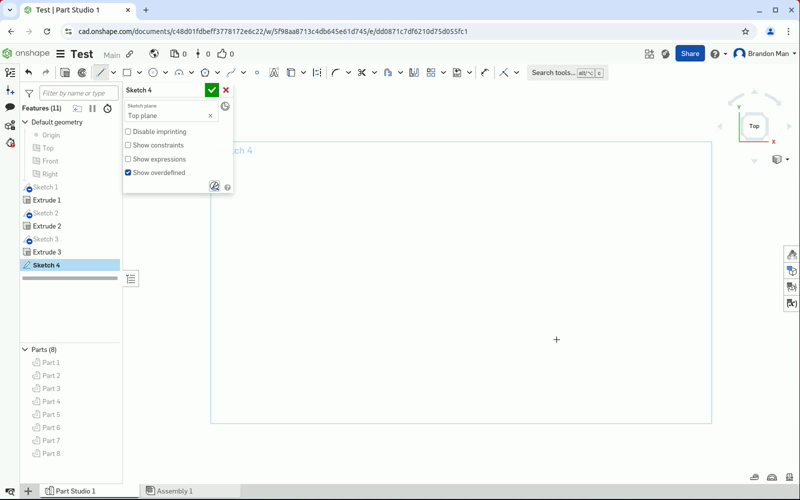
key_up(shift)
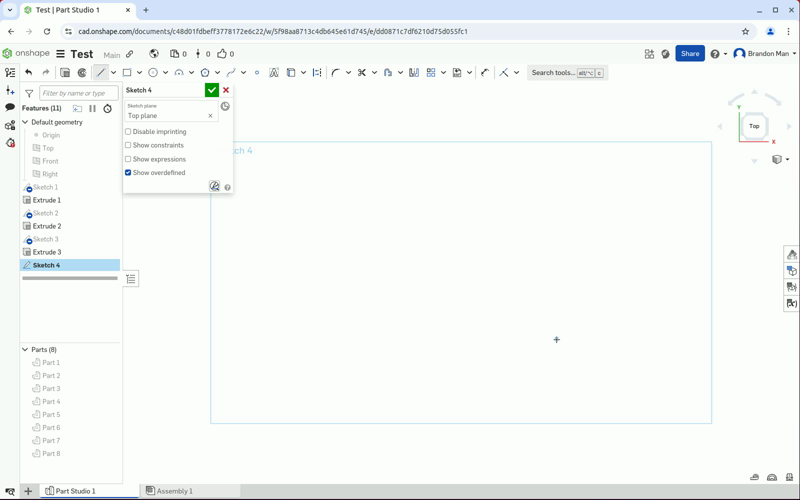
key_down(shift)
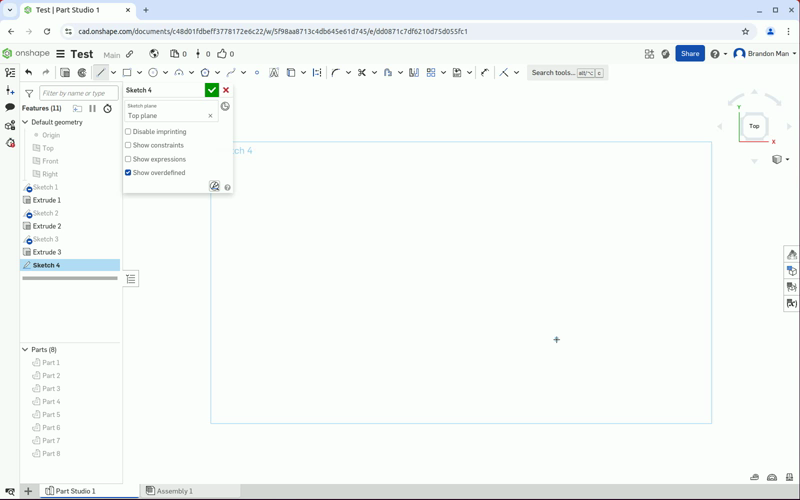
mouse_move(586, 339)
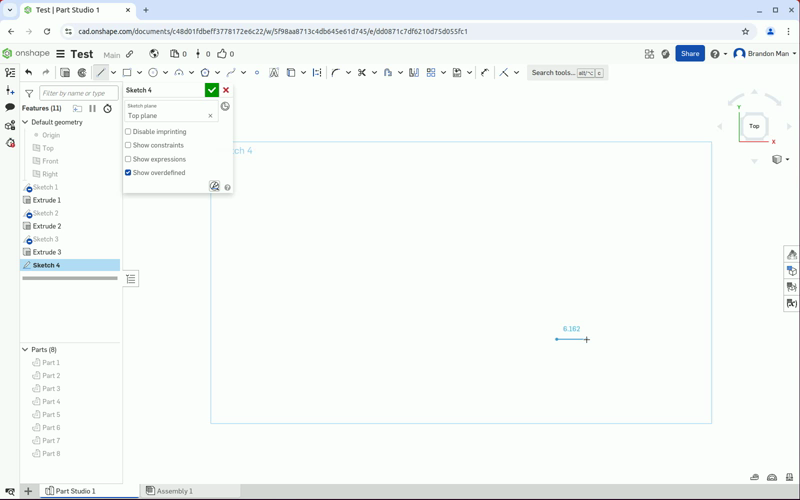
mouse_move(574, 339)
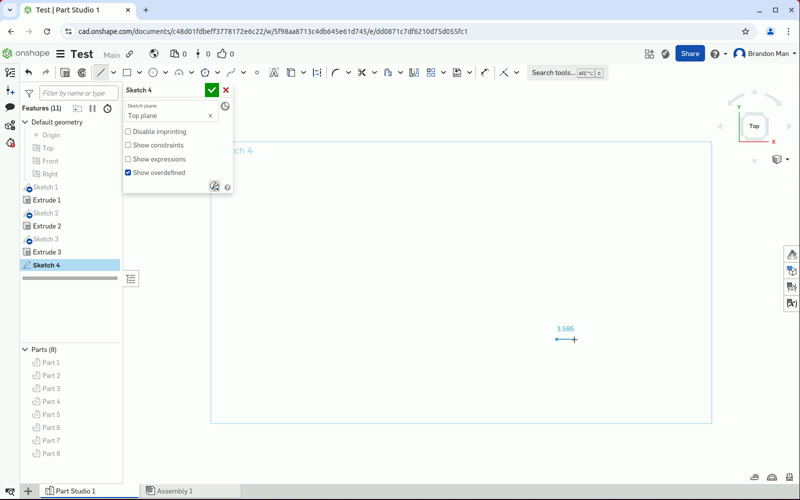
click(574, 339)
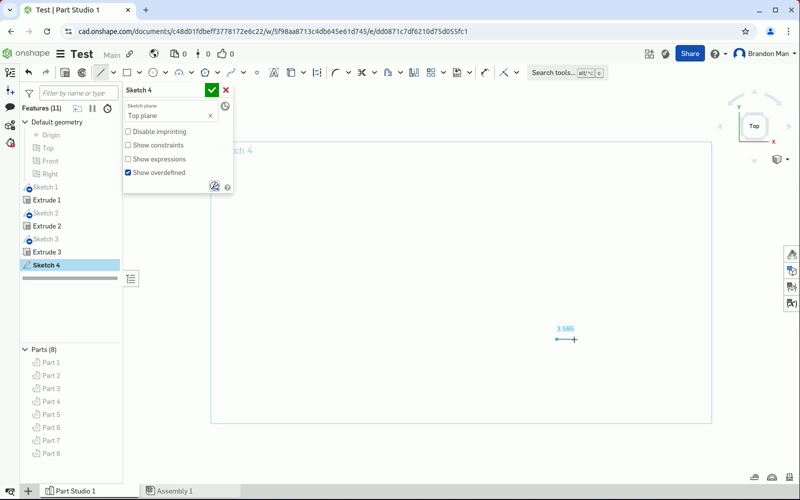
key_up(shift)
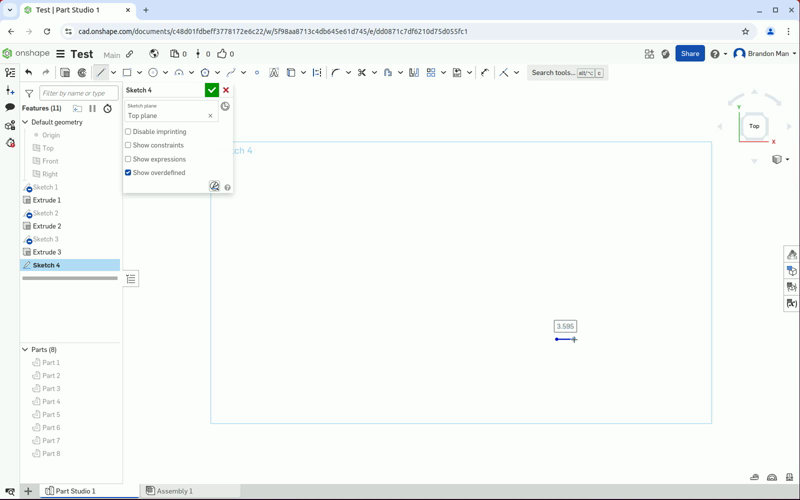
key_down(shift)
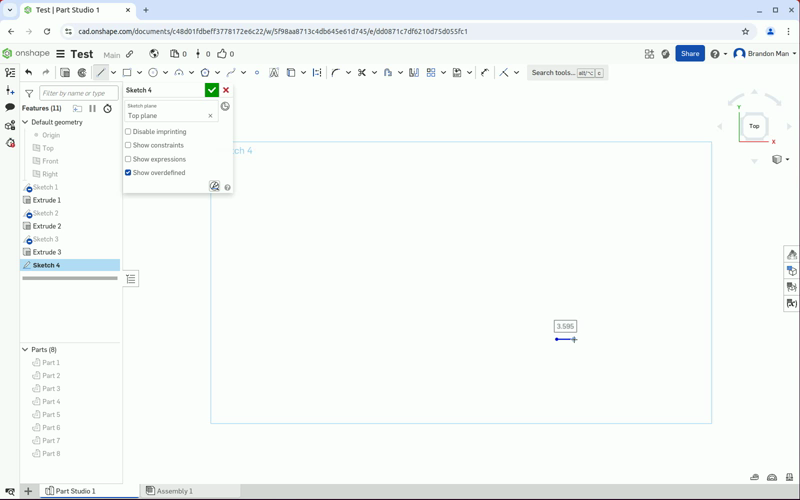
mouse_move(589, 339)
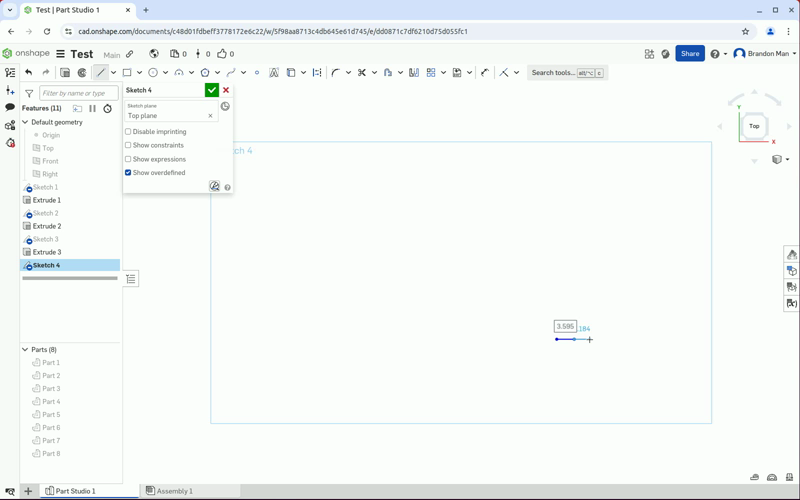
mouse_move(574, 321)
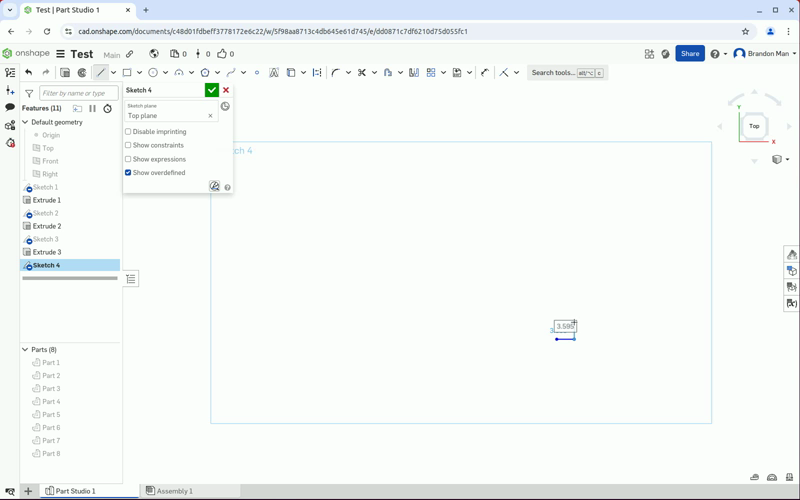
click(574, 321)
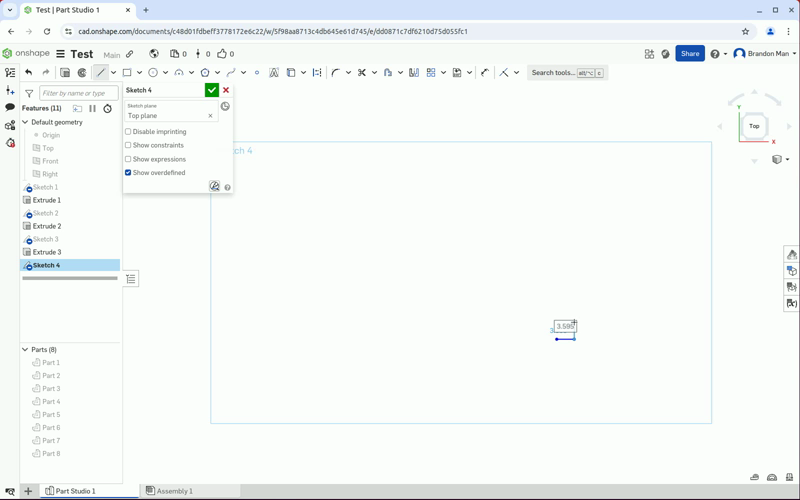
key_up(shift)
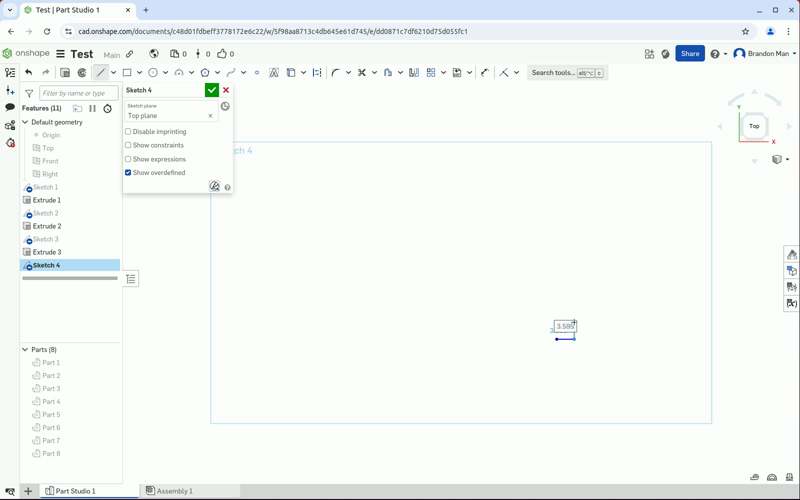
key(esc)
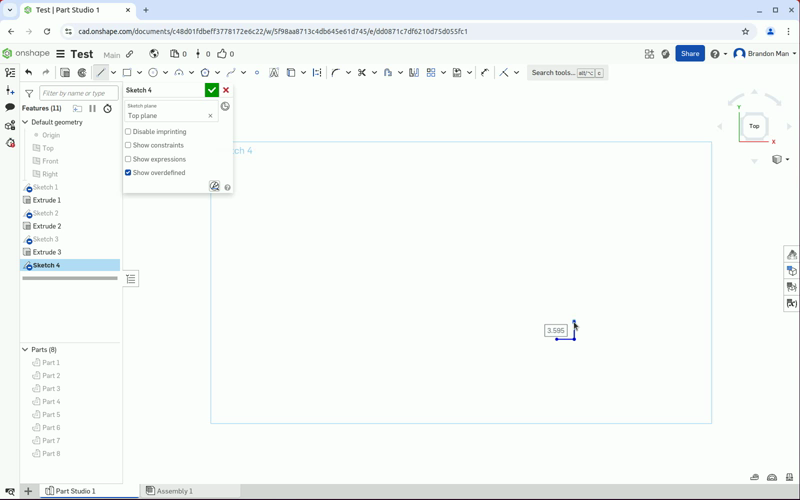
key(a)
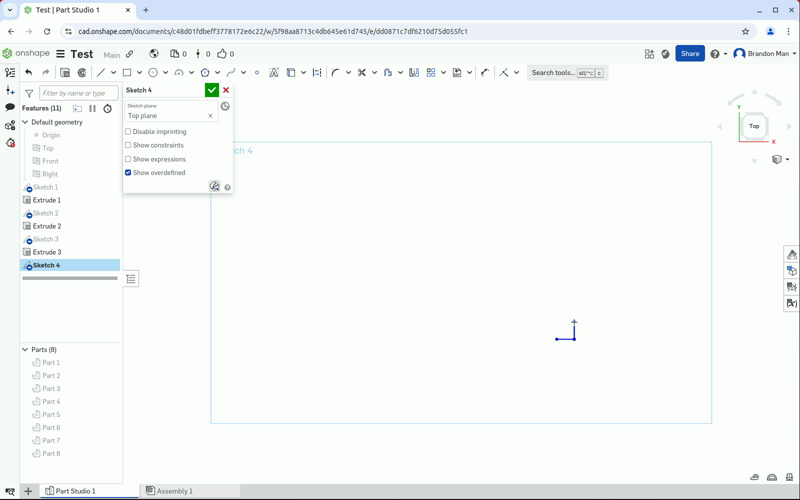
mouse_move(574, 321)
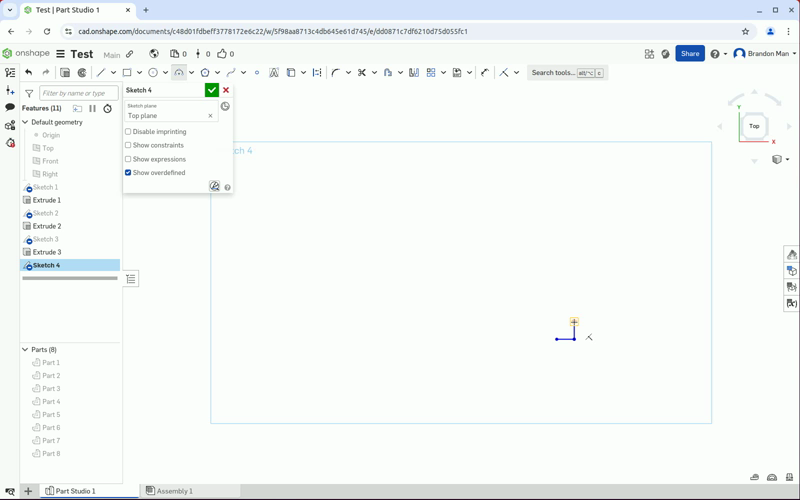
click(574, 321)
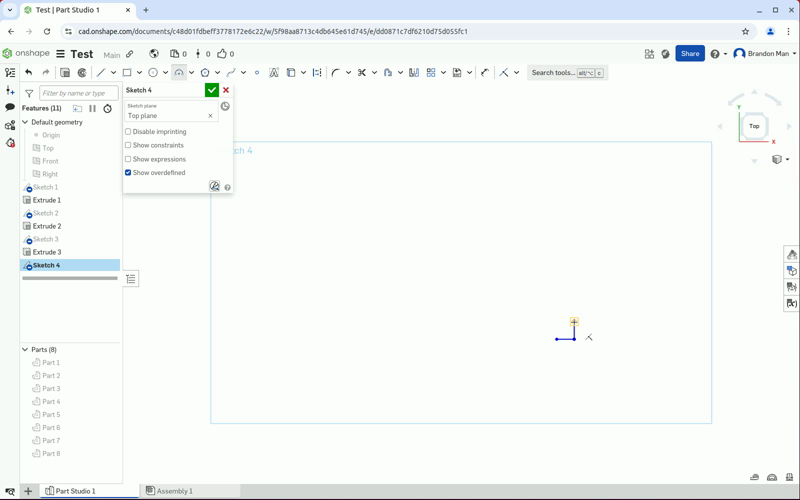
mouse_move(556, 339)
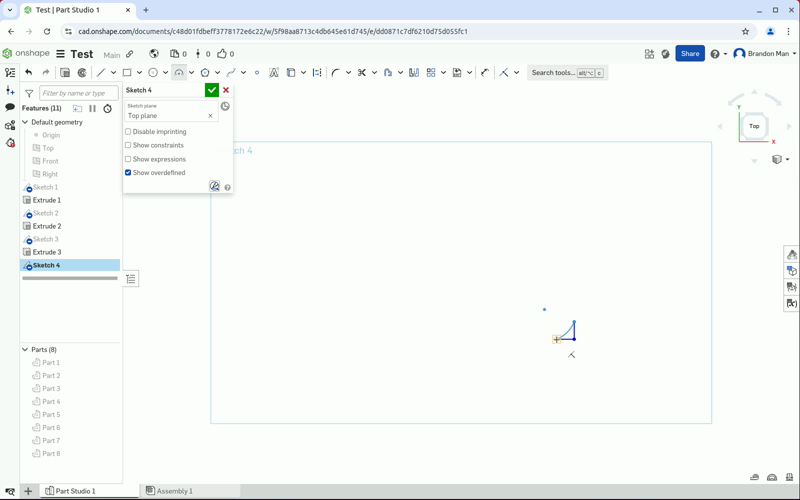
click(556, 339)
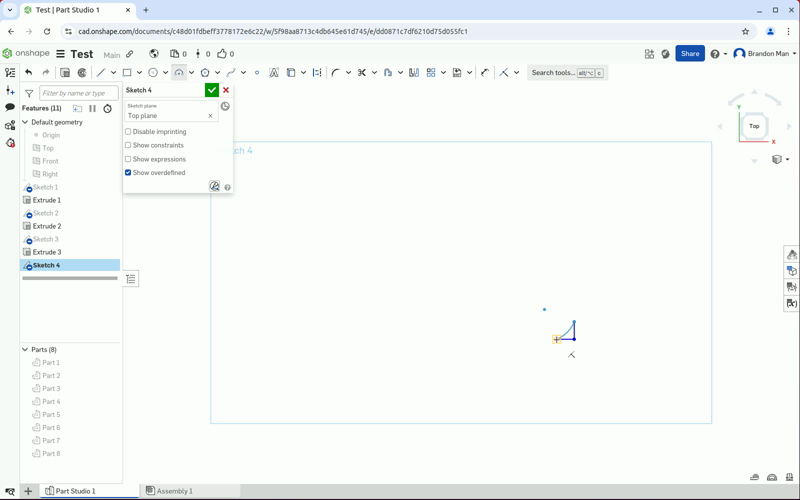
key_down(shift)
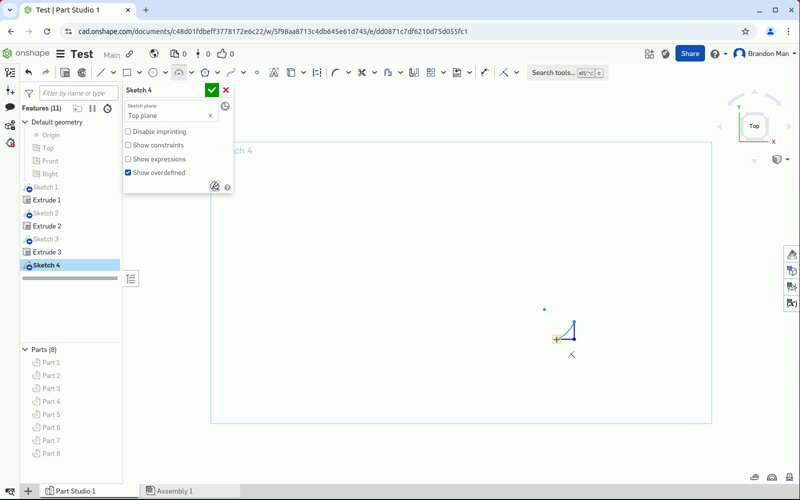
mouse_move(569, 334)
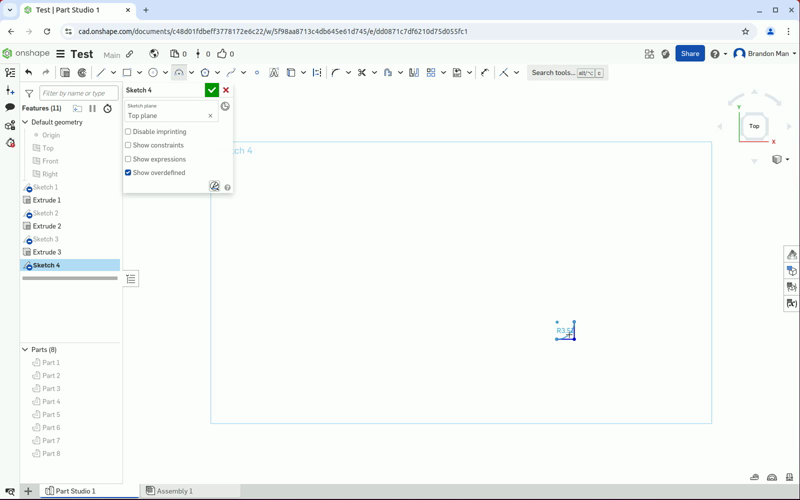
click(569, 334)
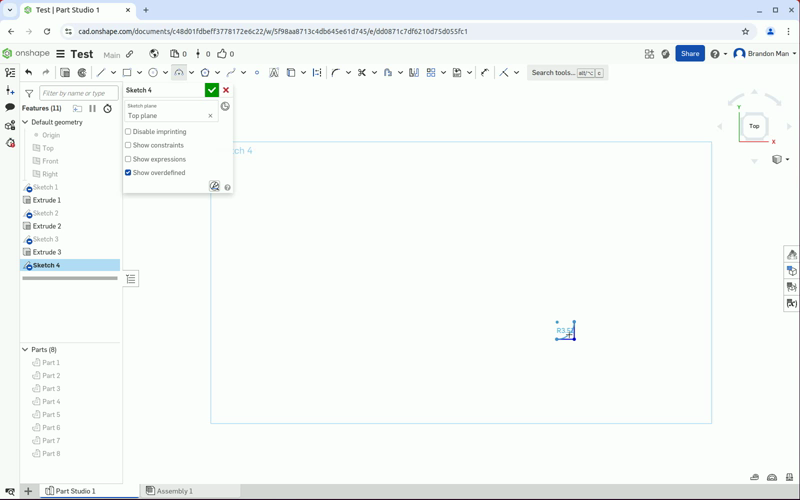
key_up(shift)
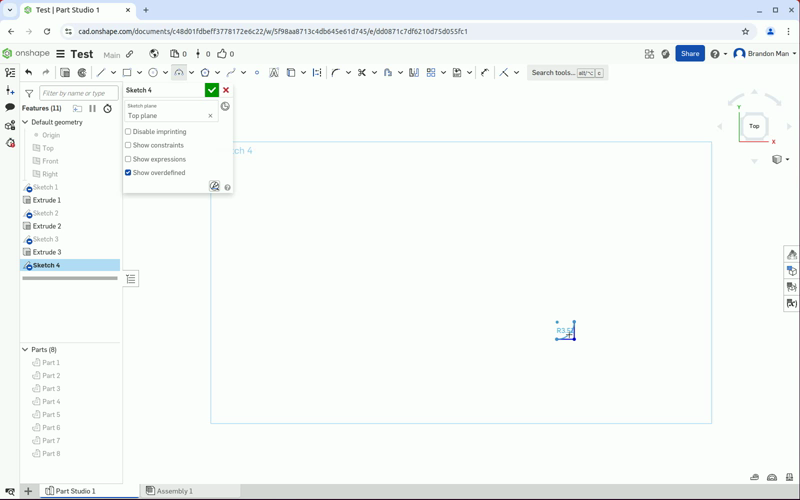
key(esc)
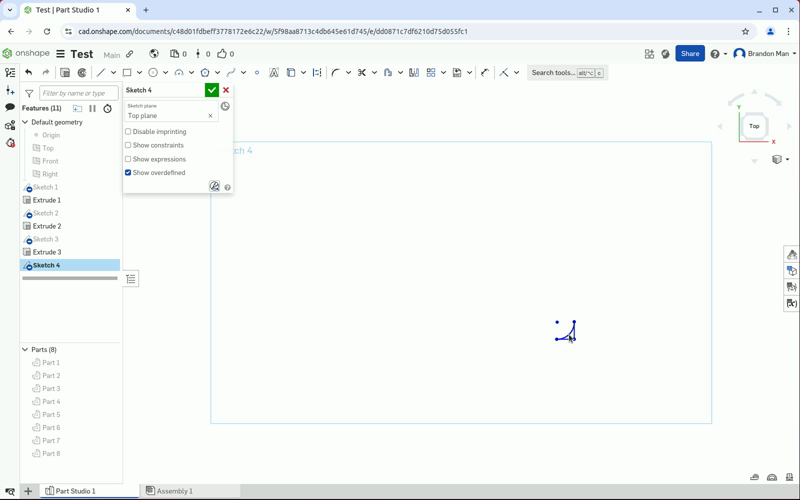
mouse_move(572, 338)
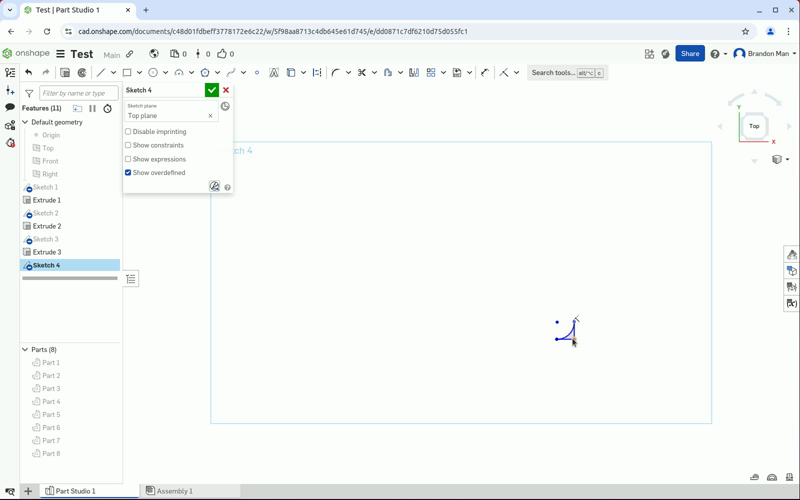
scroll(6)
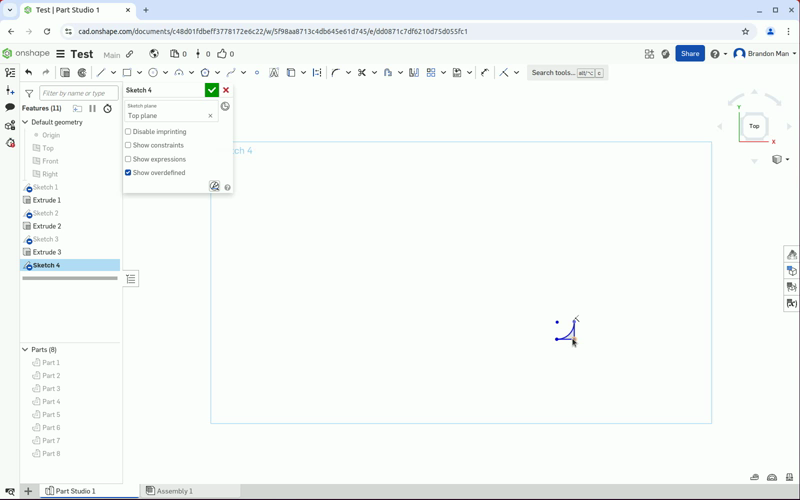
scroll(6)
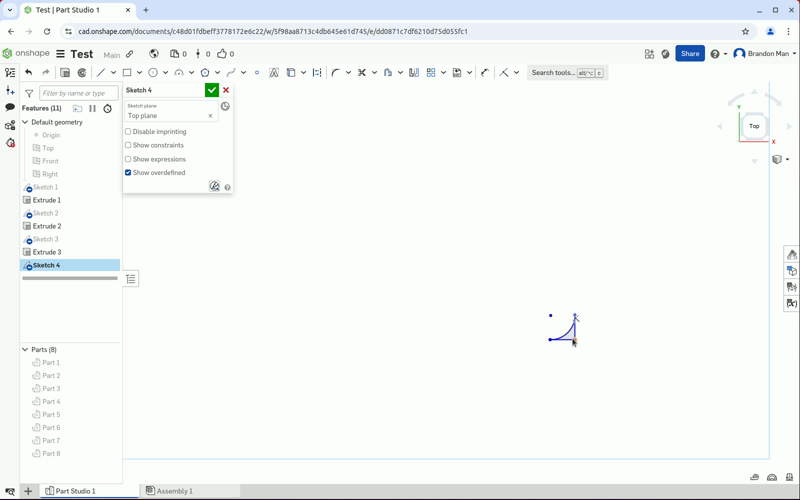
scroll(6)
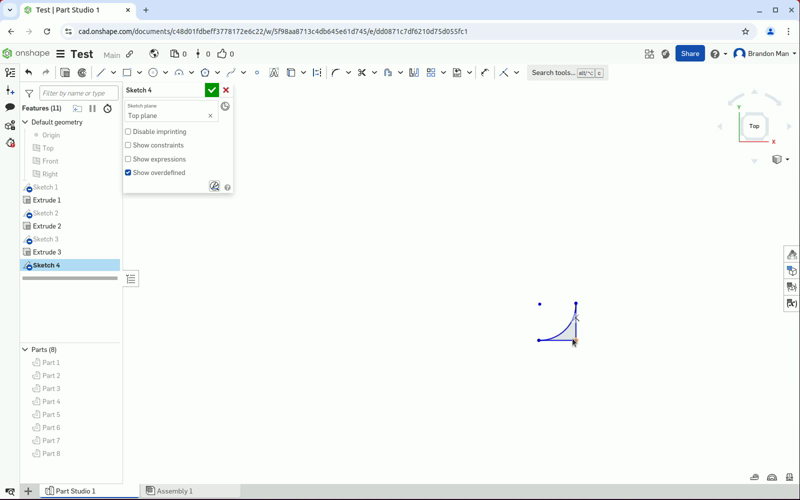
scroll(6)
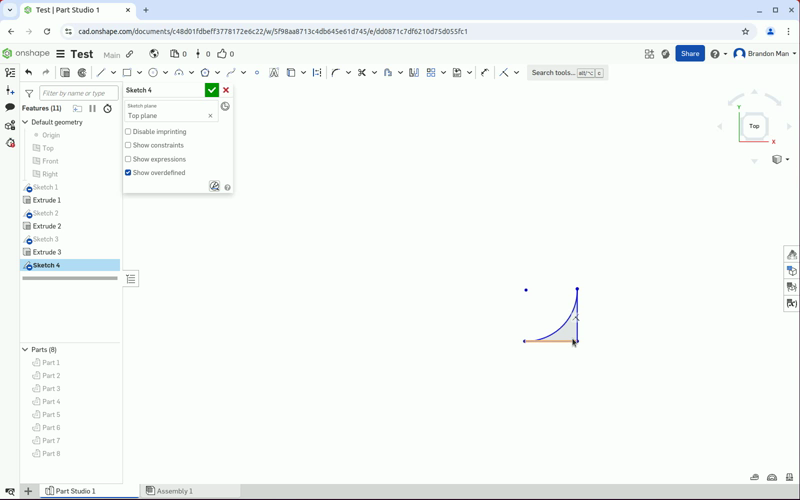
scroll(6)
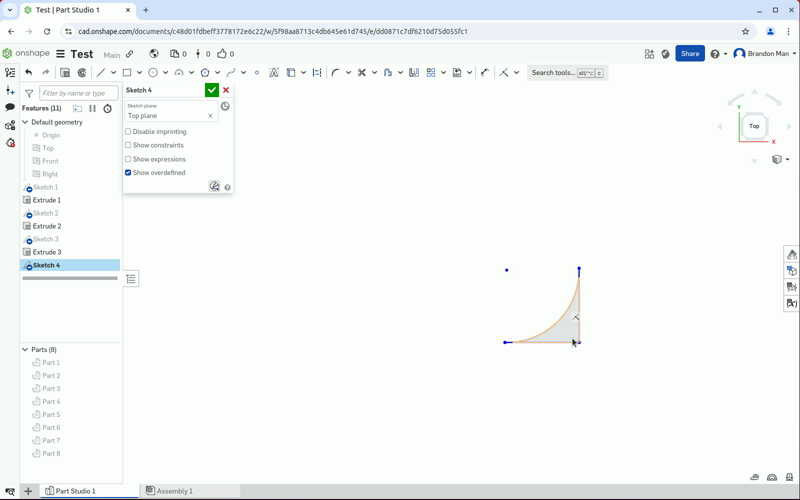
scroll(6)
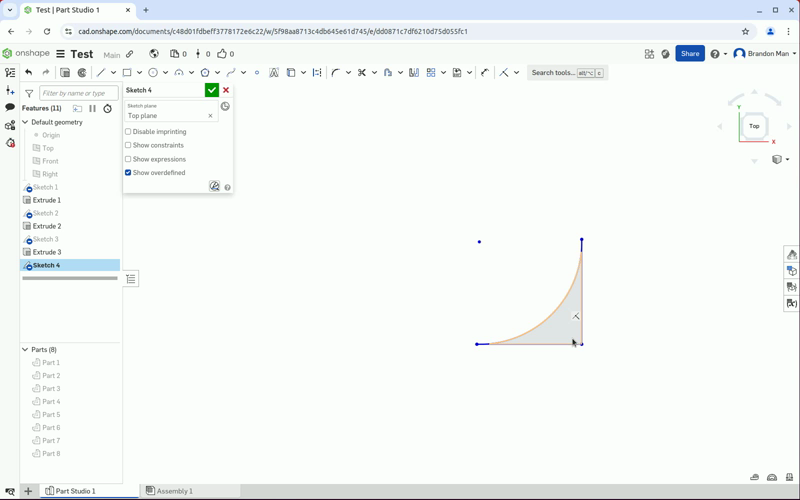
scroll(6)
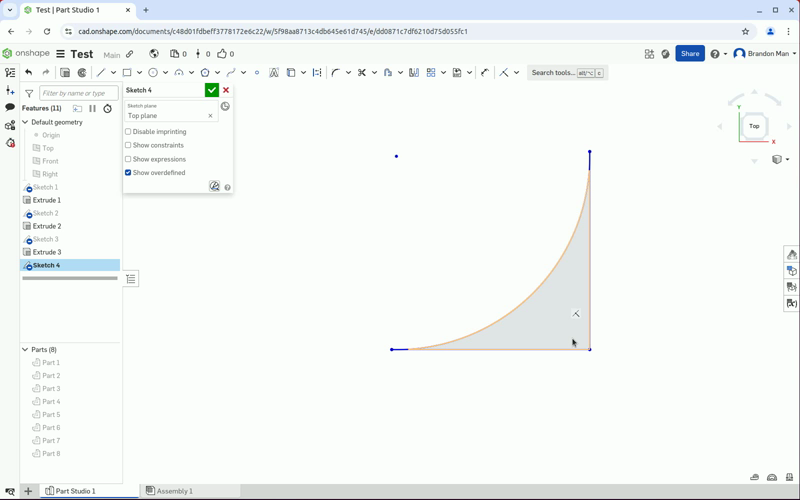
click(572, 338)
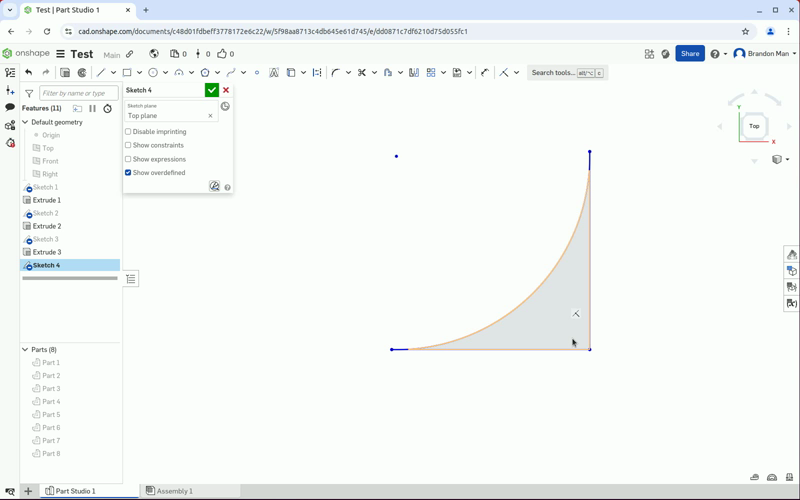
scroll(-6)
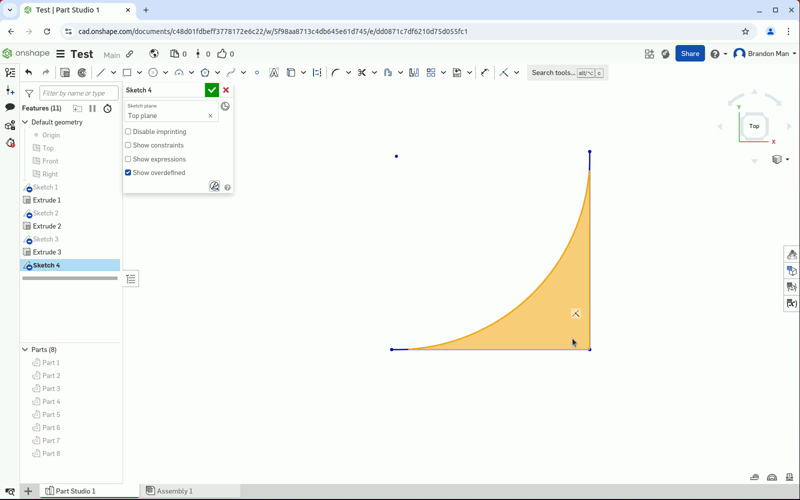
scroll(-6)
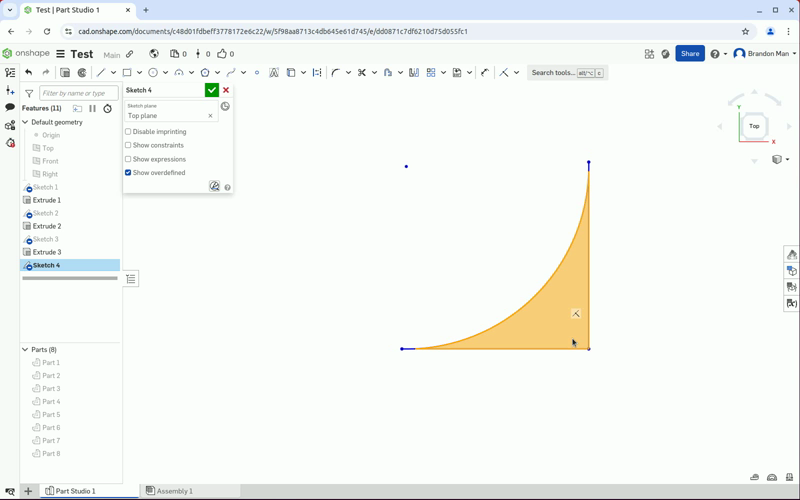
scroll(-6)
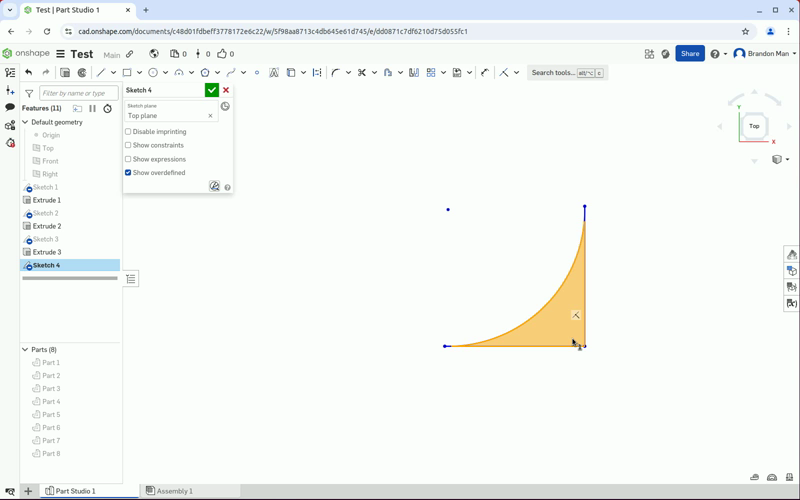
scroll(-6)
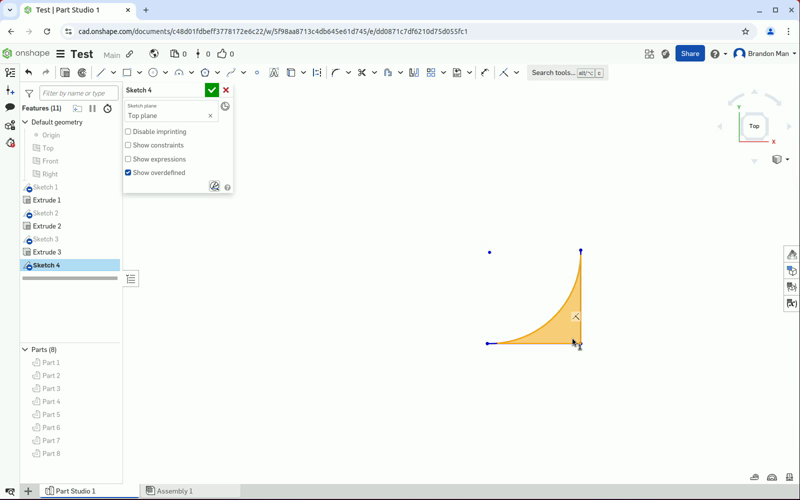
scroll(-6)
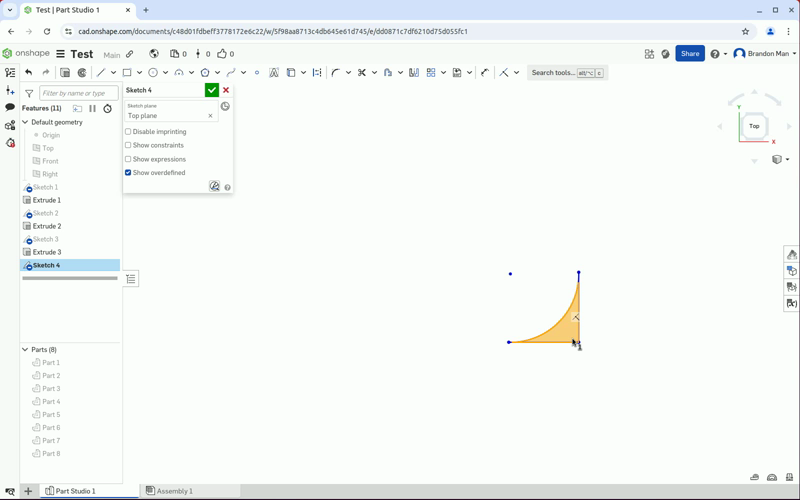
scroll(-6)
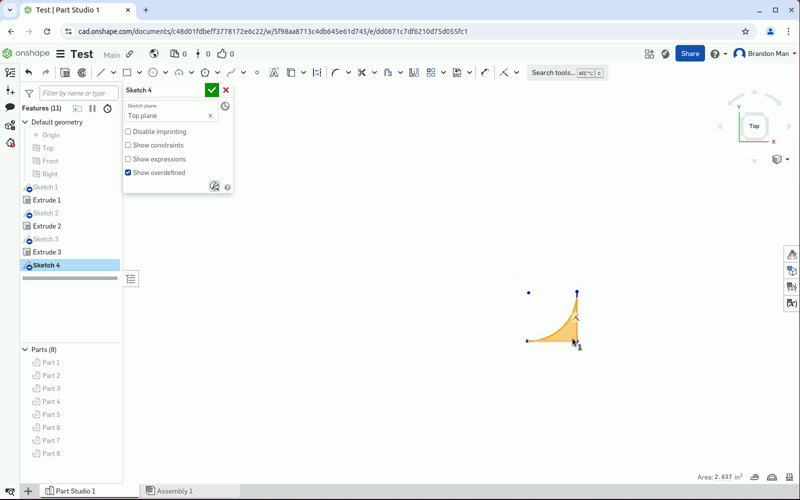
scroll(-6)
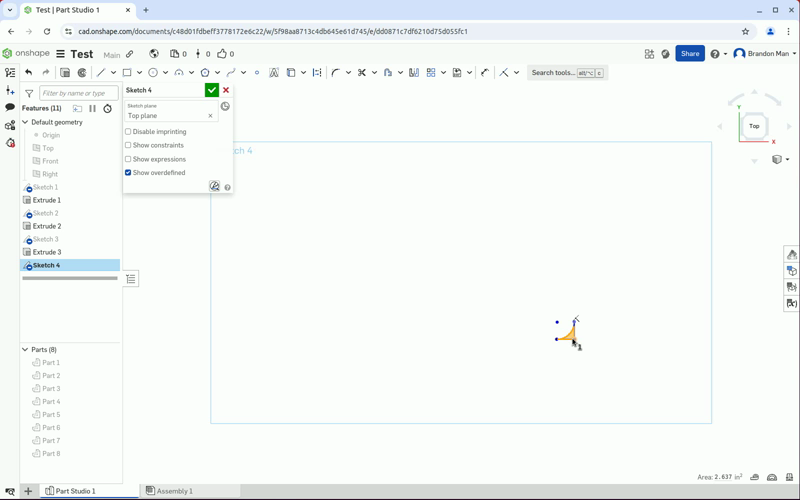
mouse_move(73, 352)
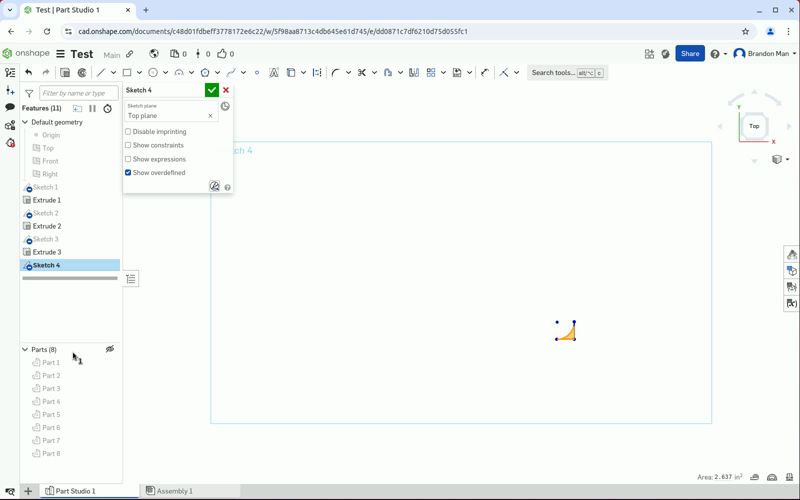
key(shift+y)
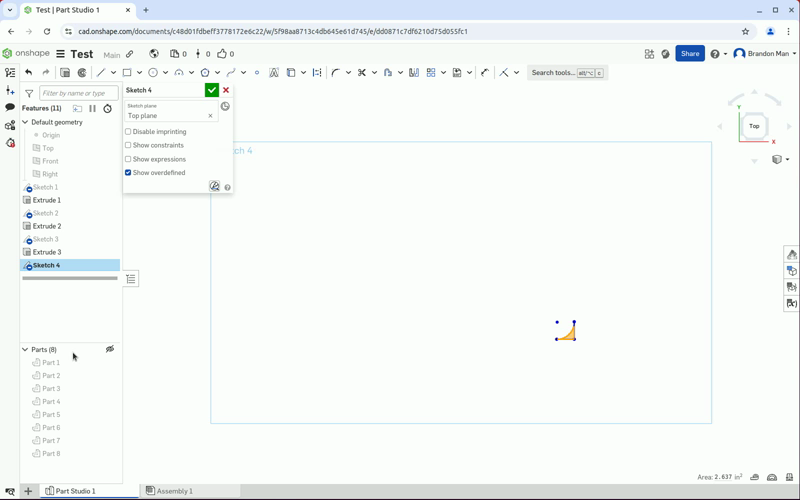
key(shift+e)
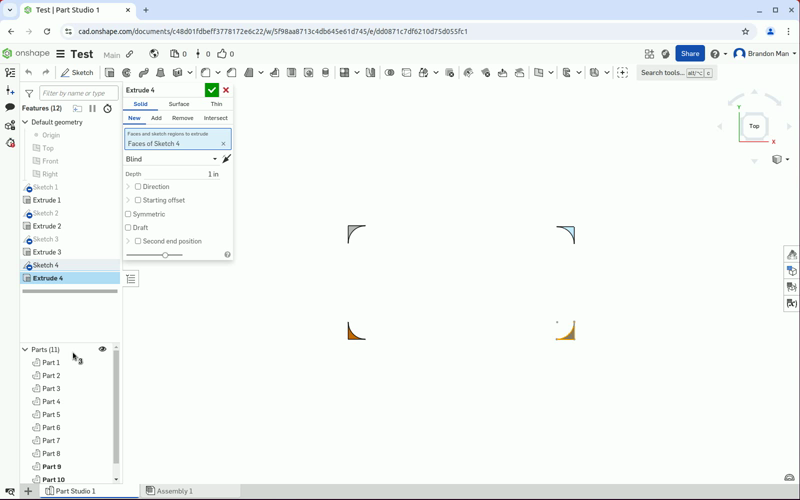
mouse_move(143, 106)
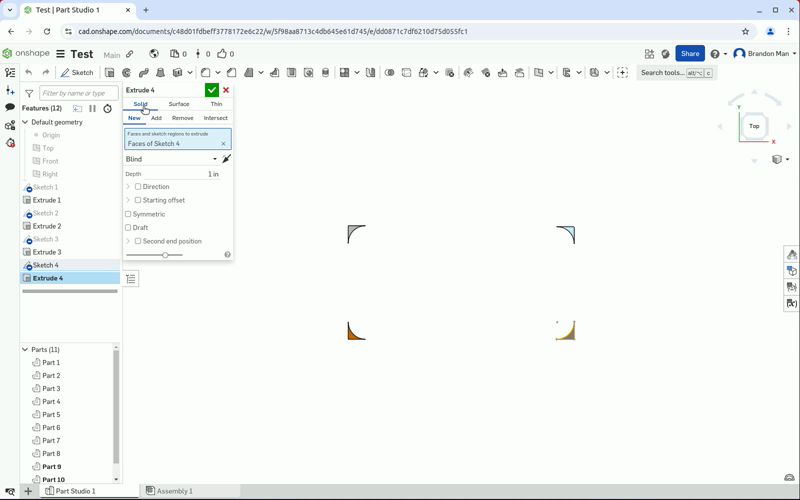
click(143, 106)
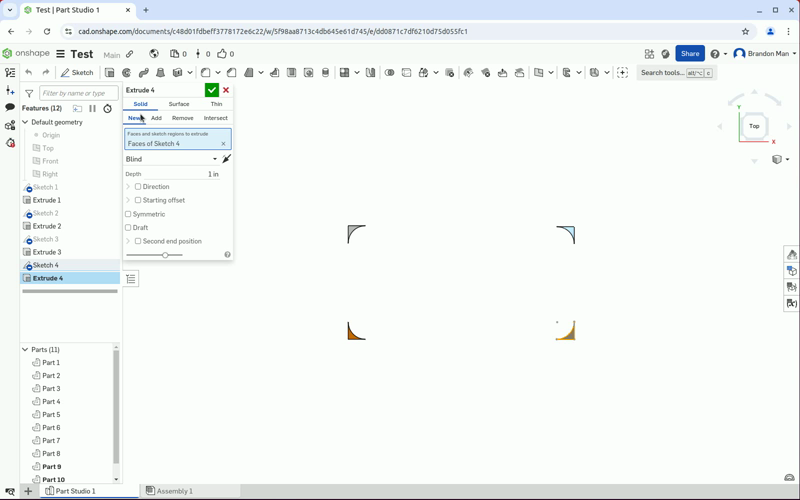
mouse_move(137, 120)
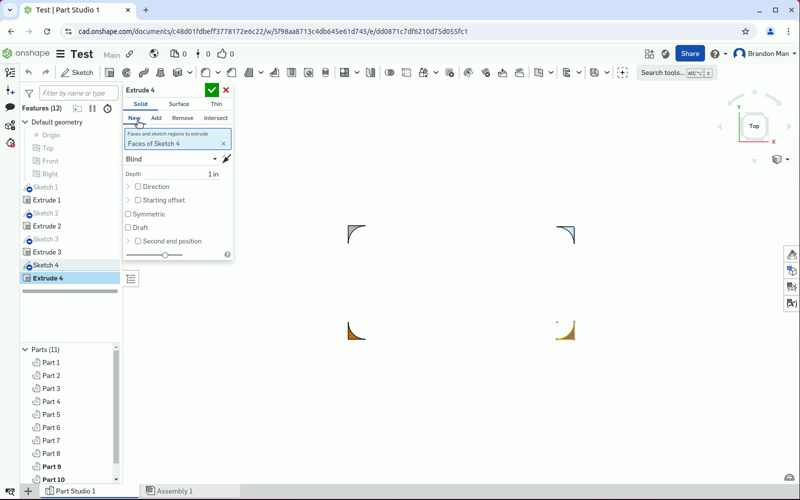
click(137, 120)
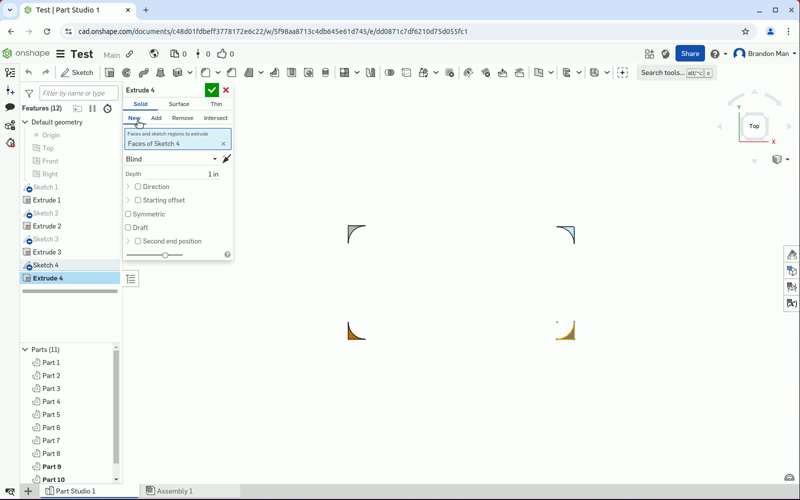
key(tab, 4)
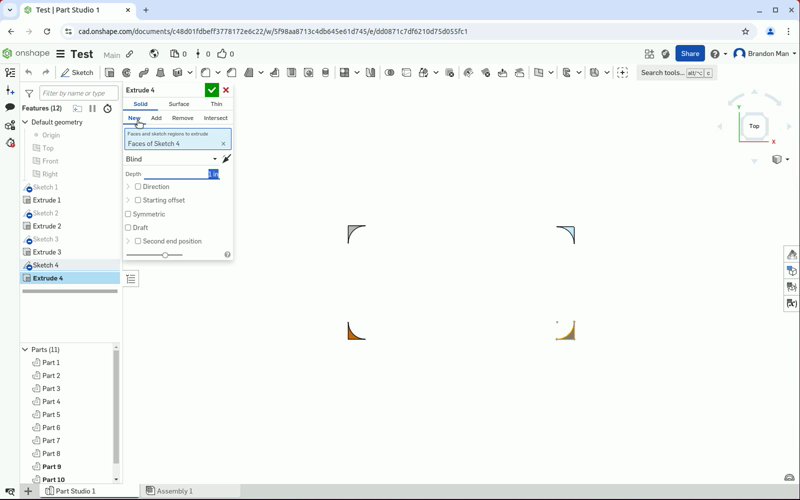
text(1.204)
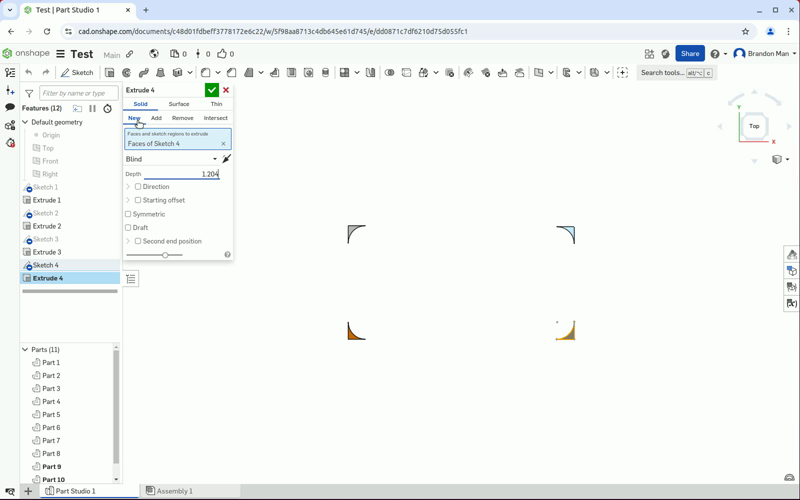
key(enter)
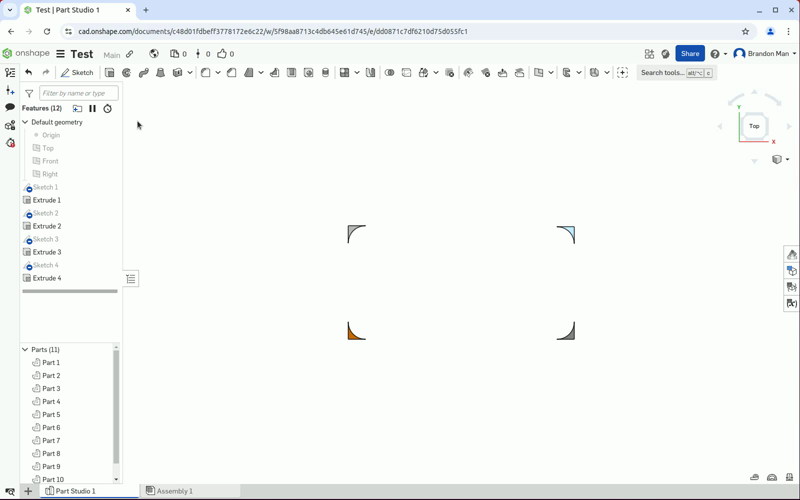
key(shift+h)
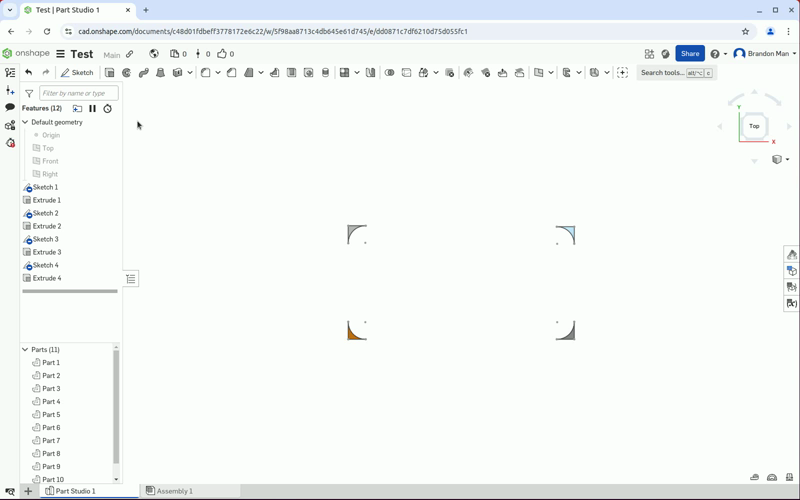
key(shift+h)
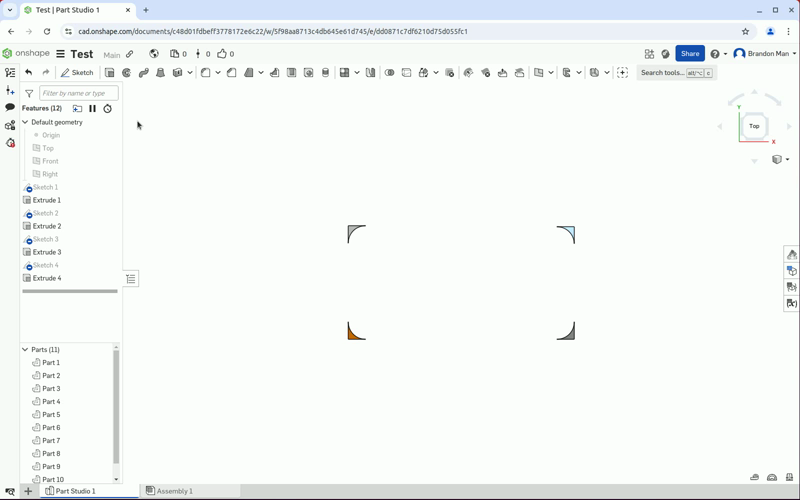
mouse_move(73, 189)
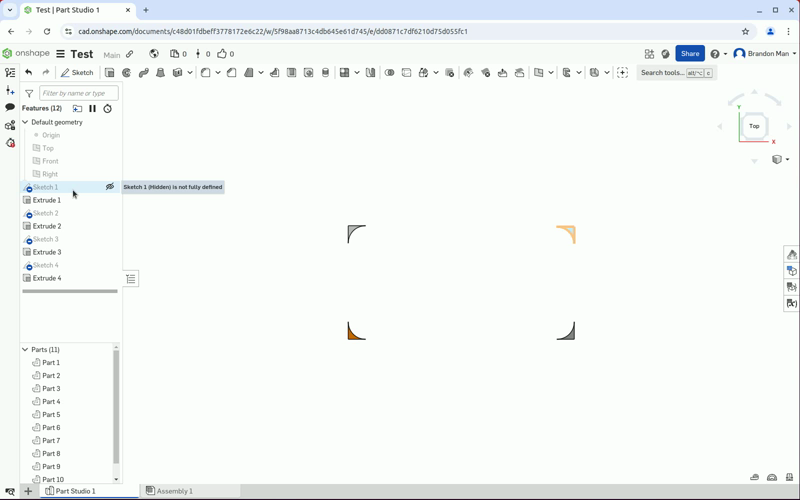
click(73, 189)
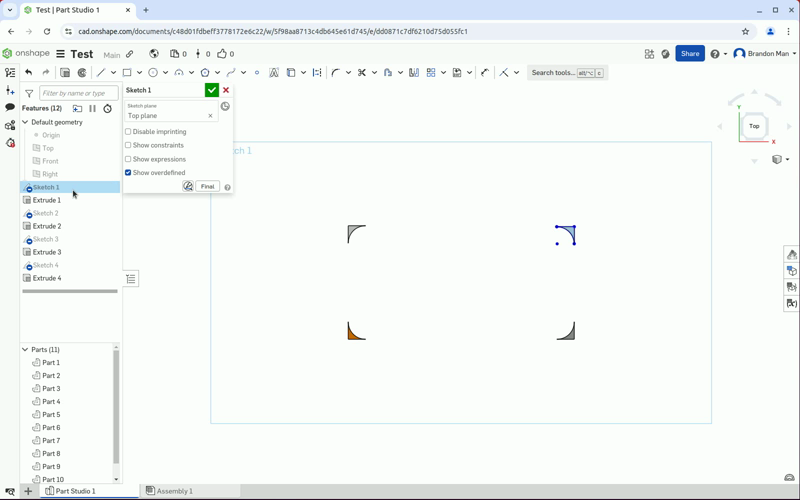
mouse_move(229, 92)
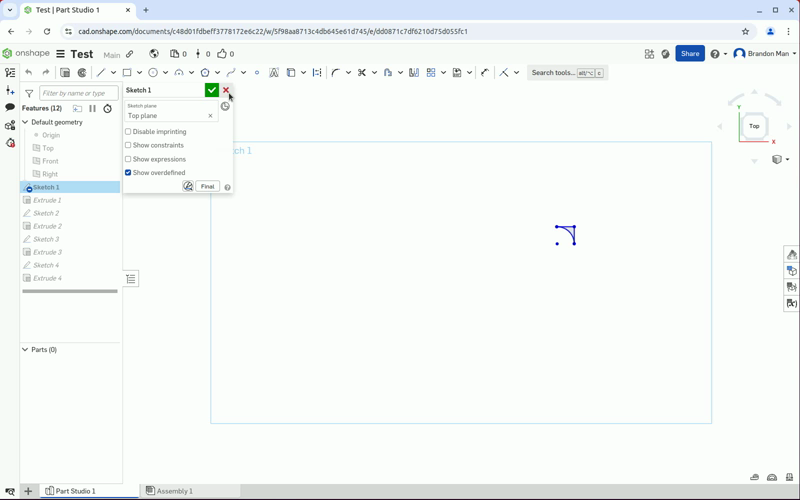
click(229, 92)
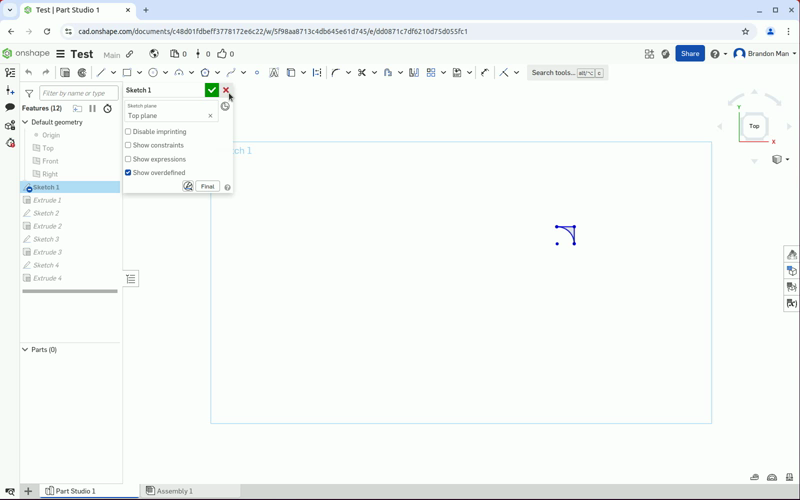
key(shift+s)
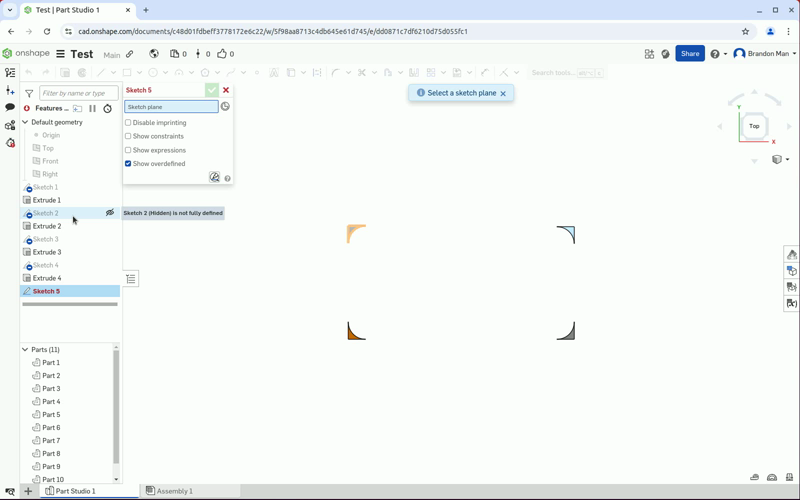
scroll(3)
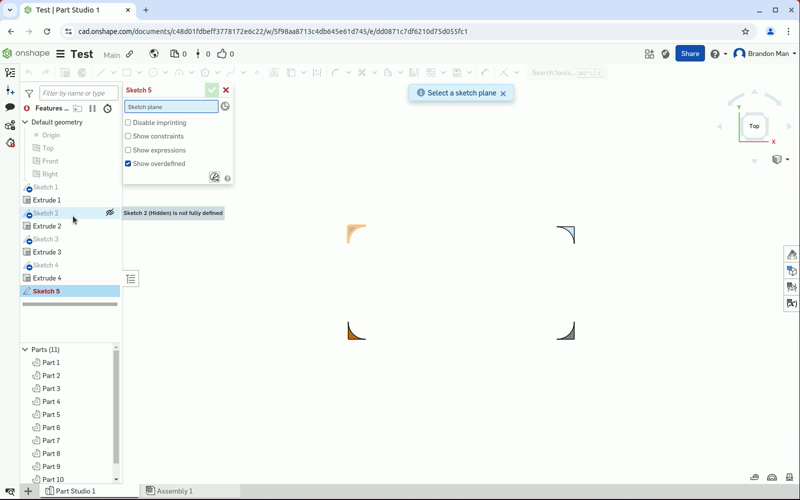
mouse_move(73, 150)
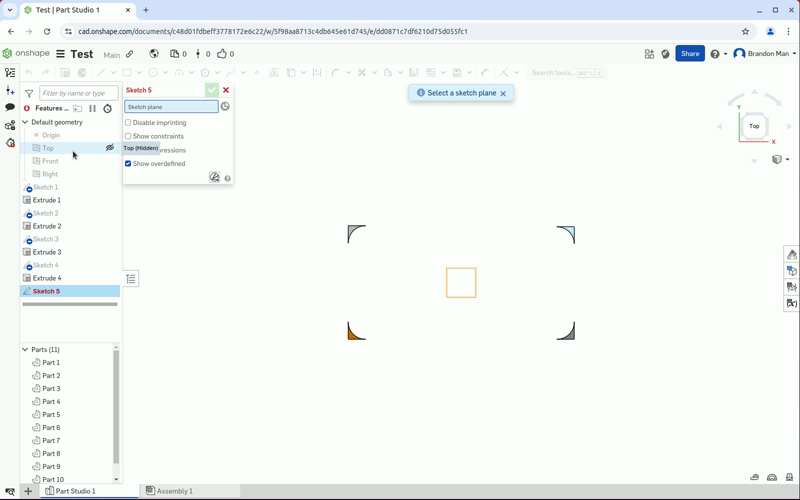
click(73, 150)
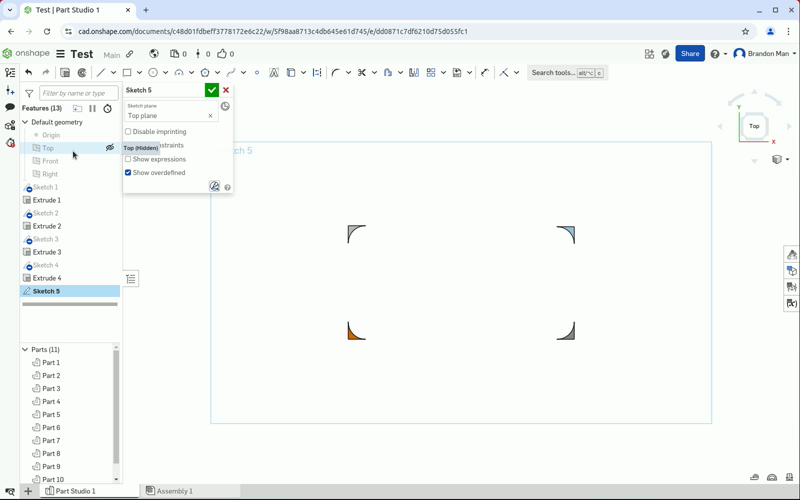
mouse_move(69, 352)
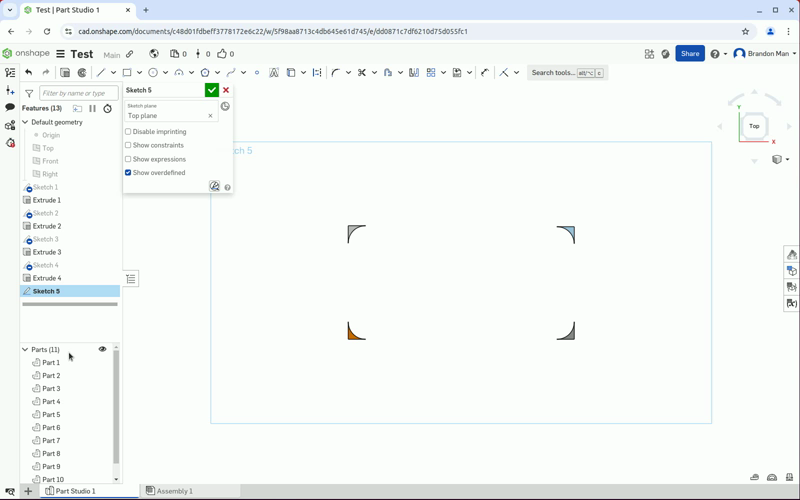
key(y)
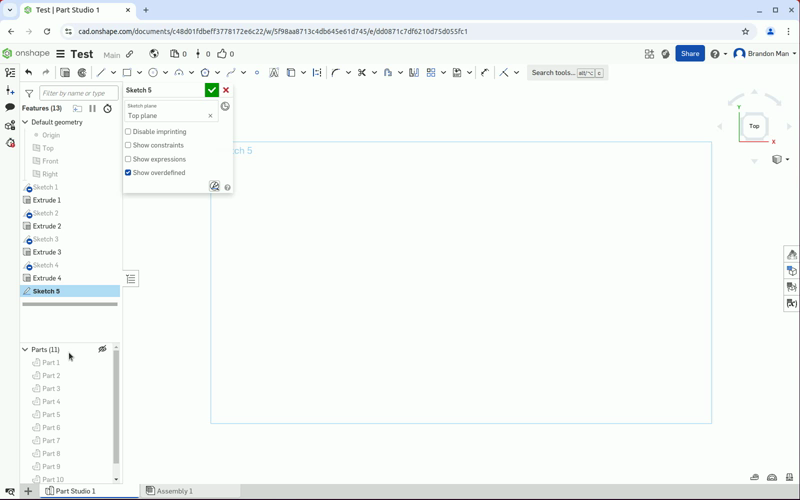
key(c)
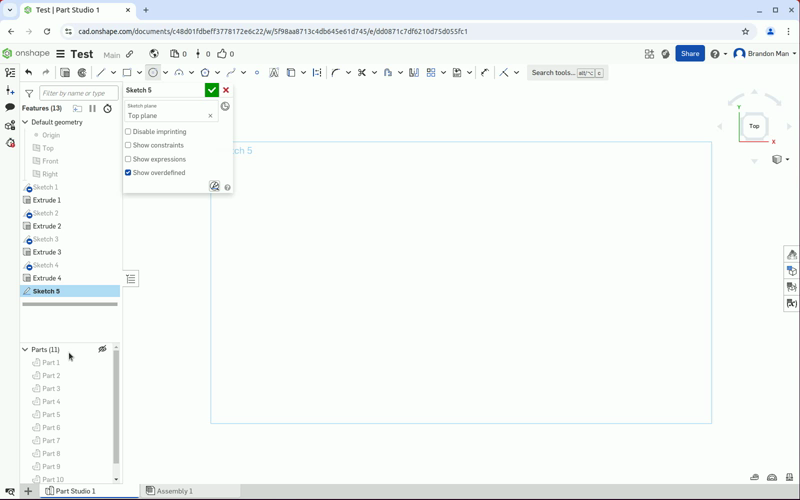
key_down(shift)
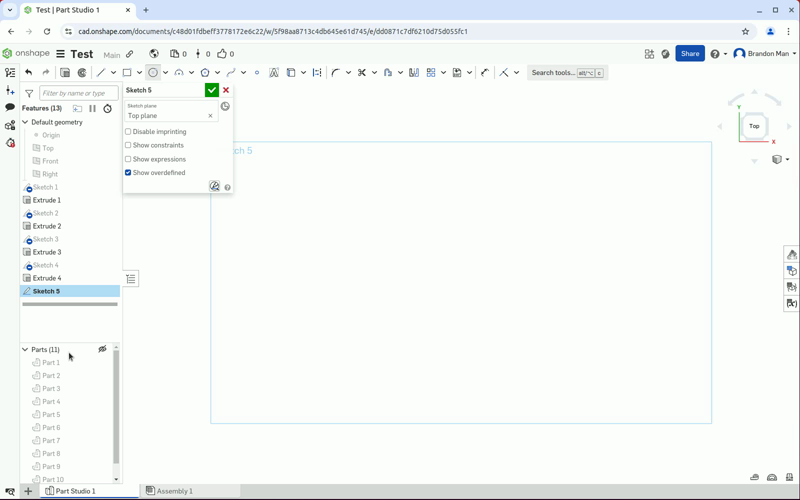
mouse_move(365, 243)
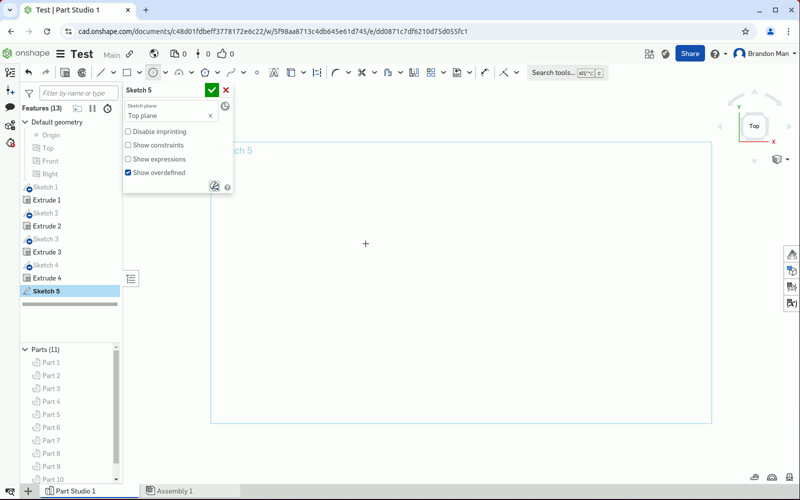
click(365, 243)
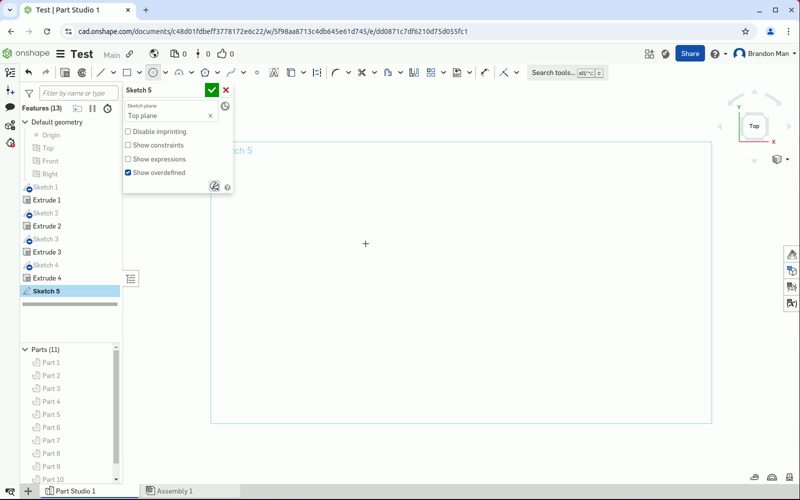
key_up(shift)
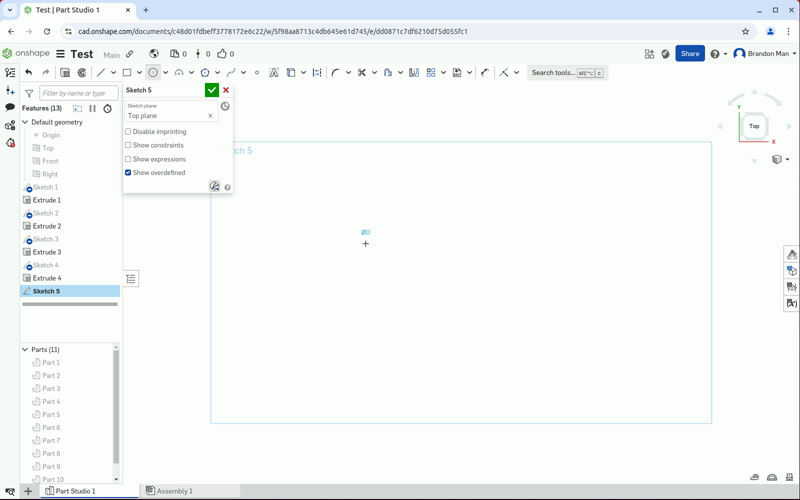
mouse_move(383, 243)
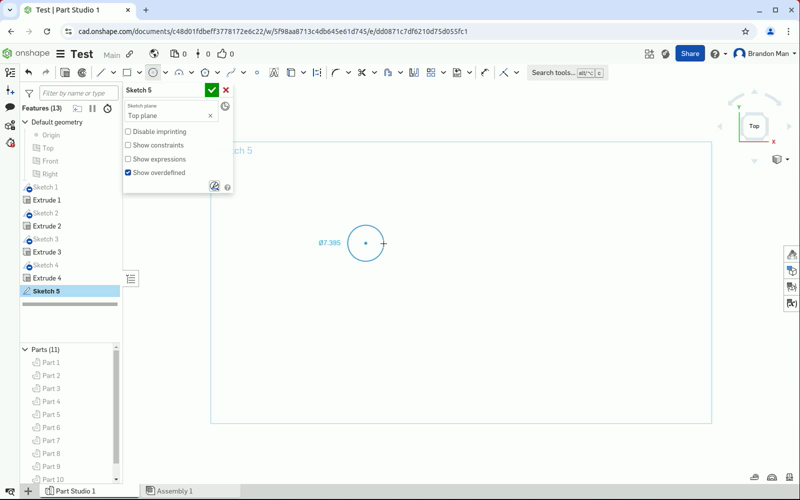
click(383, 243)
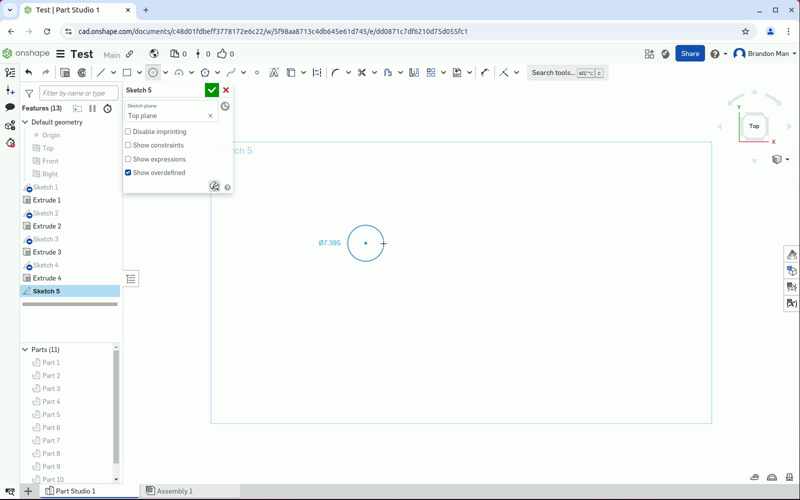
key(esc)
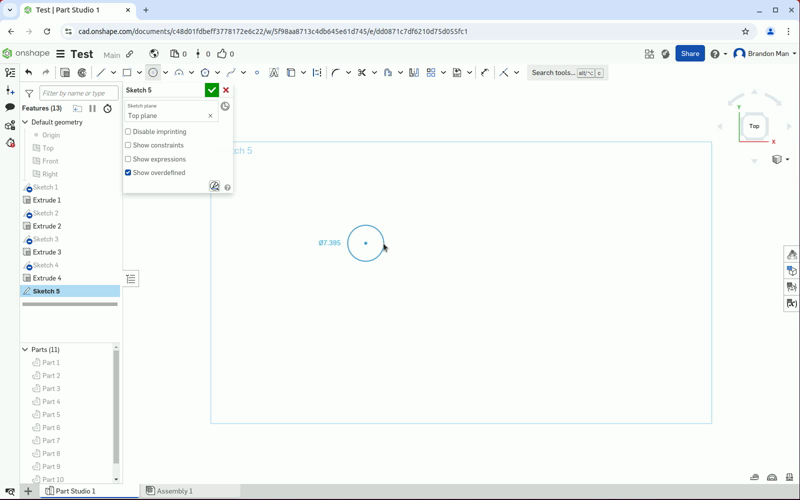
key(c)
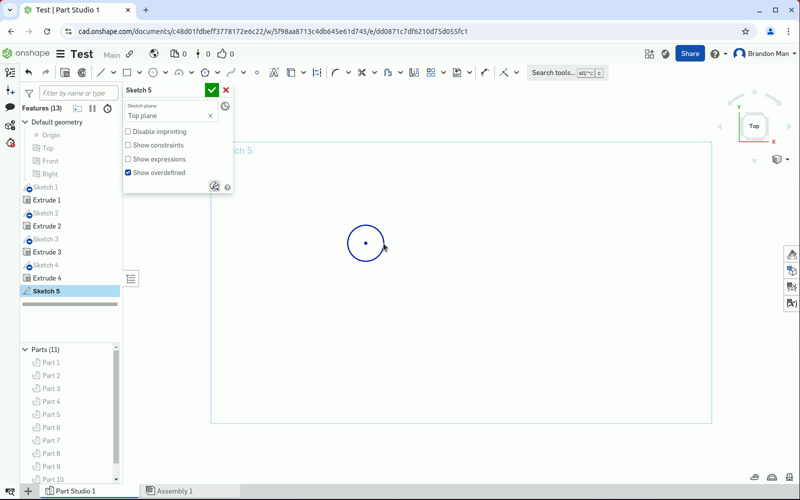
key_down(shift)
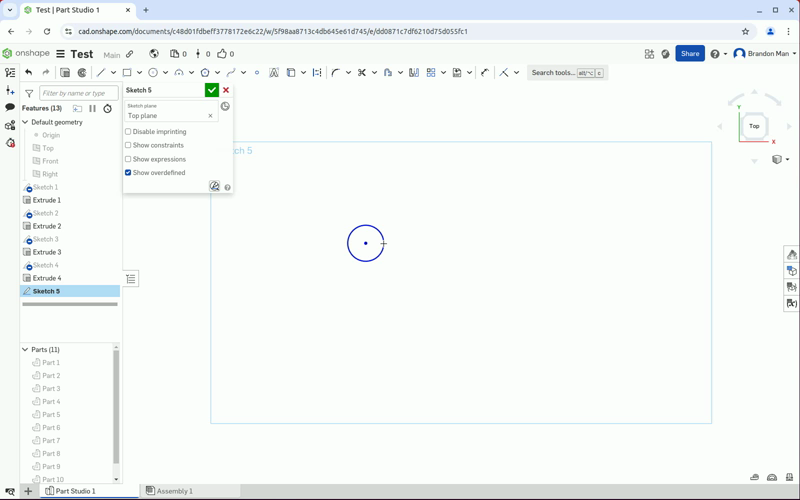
mouse_move(365, 243)
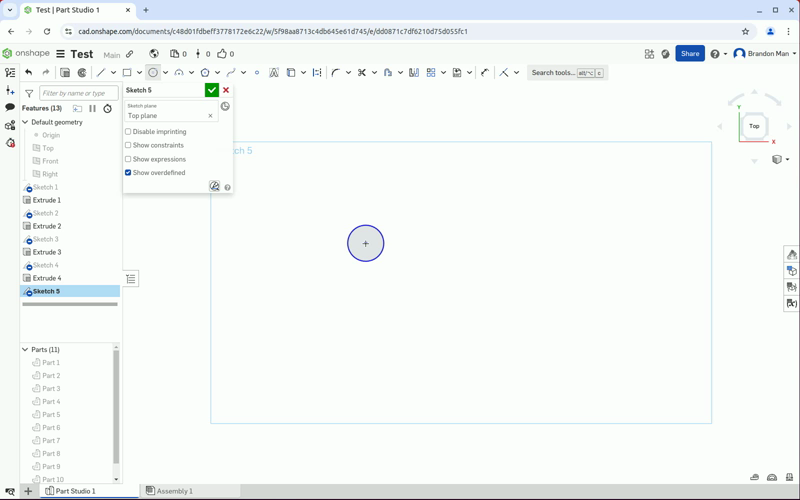
click(365, 243)
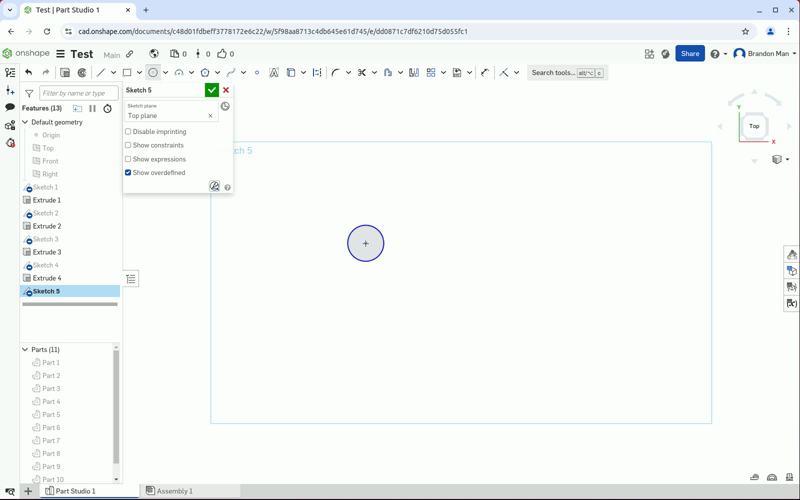
key_up(shift)
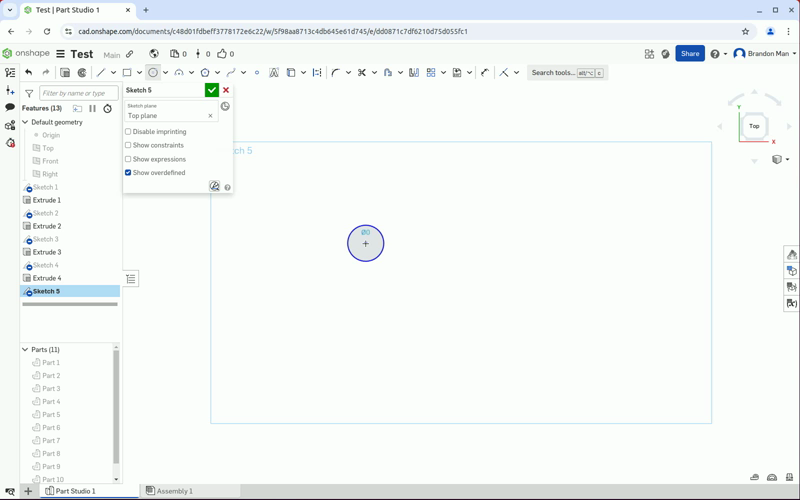
mouse_move(370, 243)
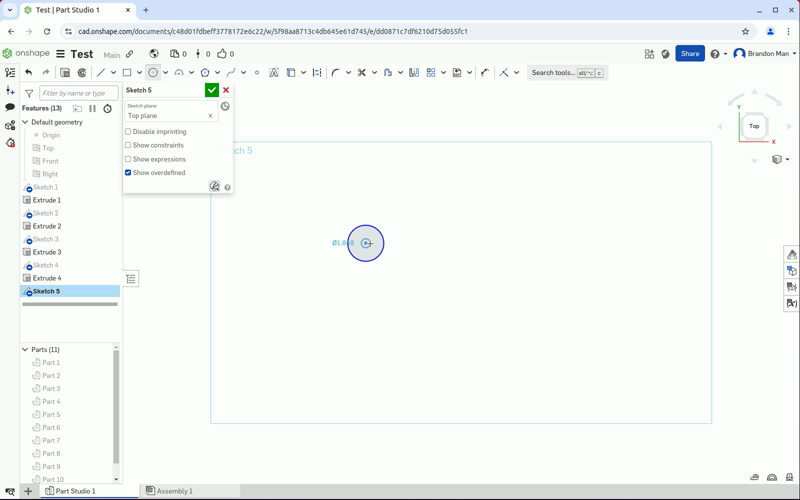
click(370, 243)
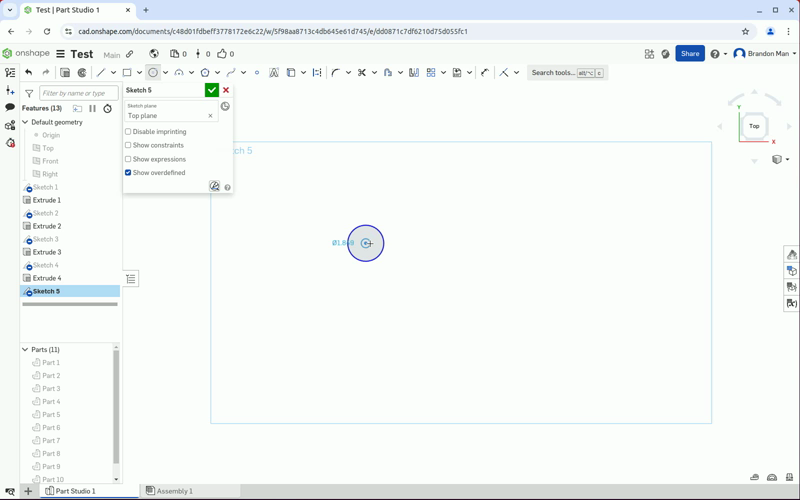
key(esc)
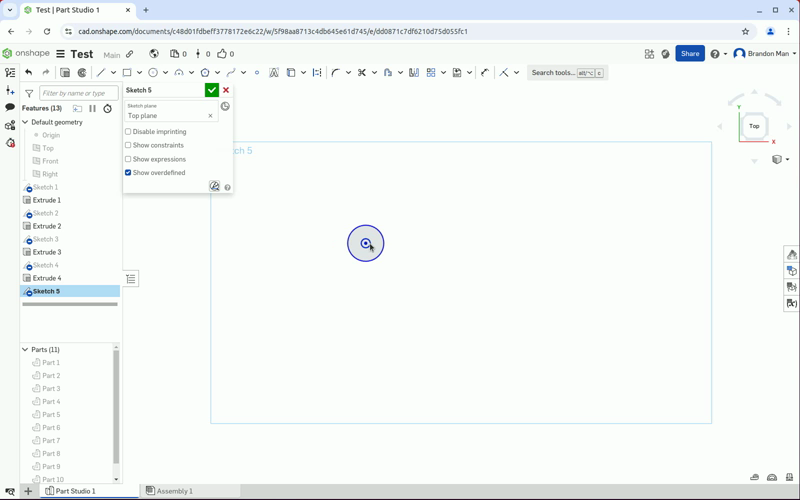
mouse_move(372, 230)
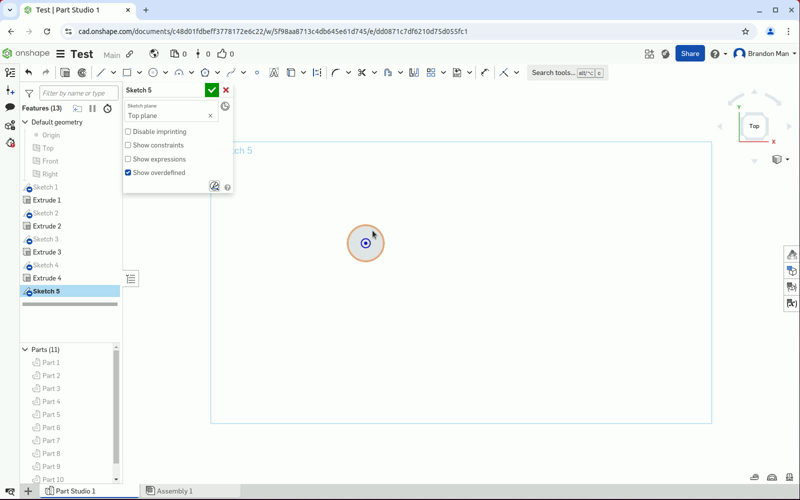
scroll(6)
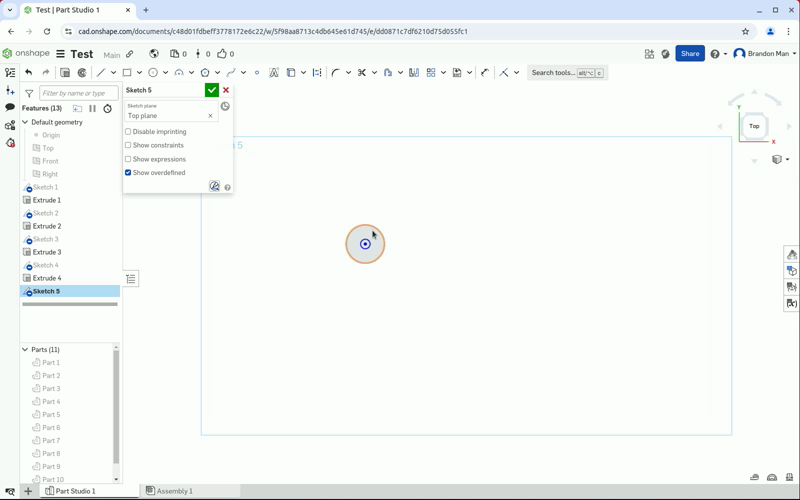
scroll(6)
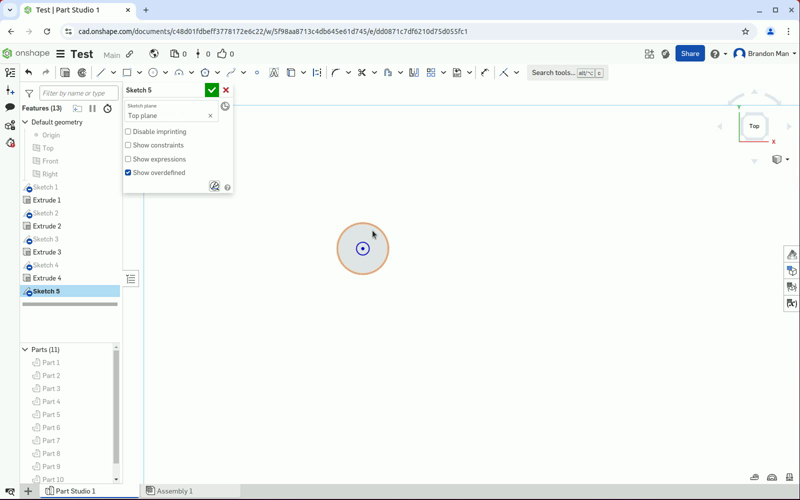
scroll(6)
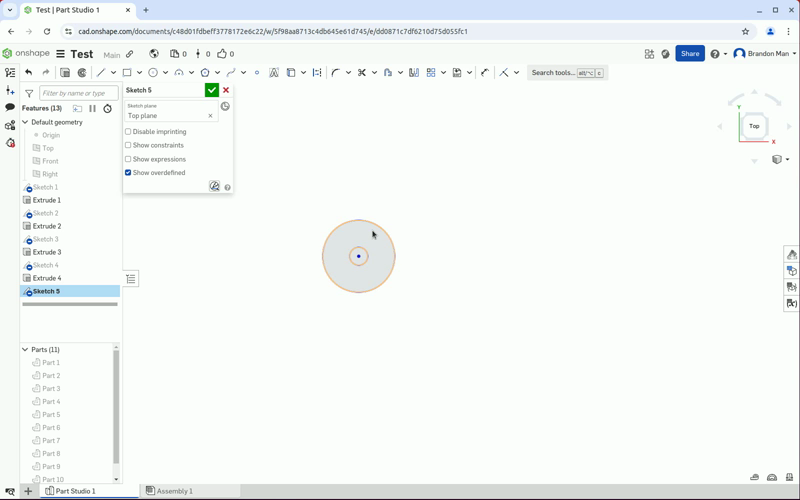
scroll(6)
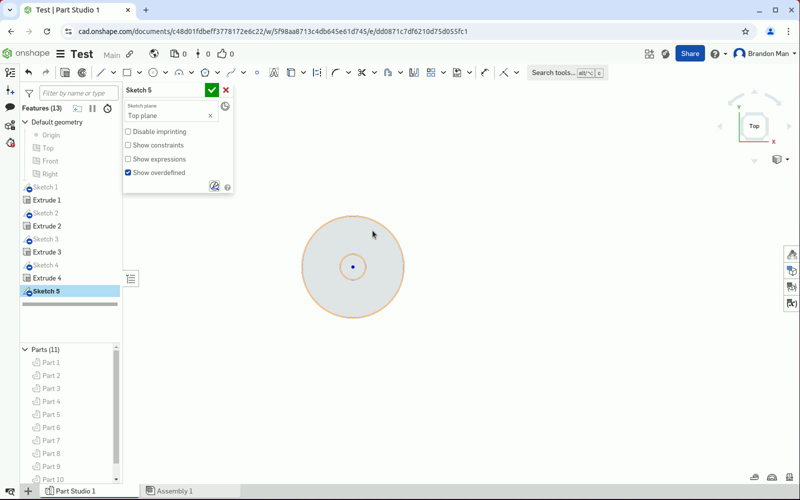
scroll(6)
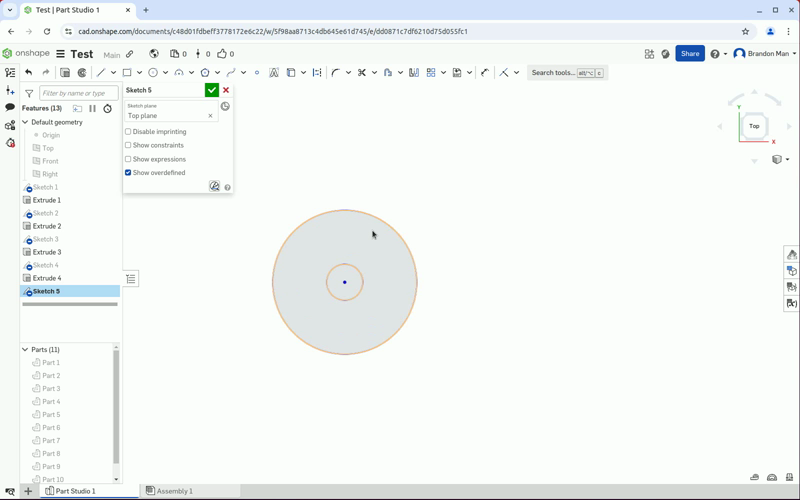
scroll(6)
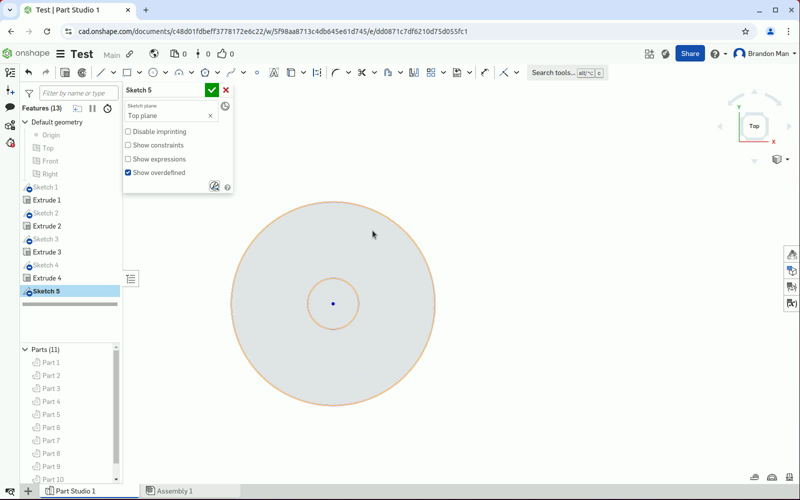
scroll(6)
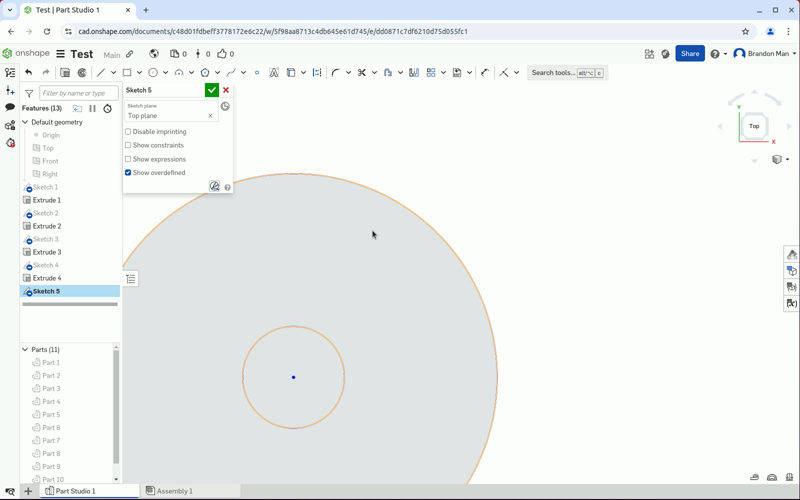
click(372, 230)
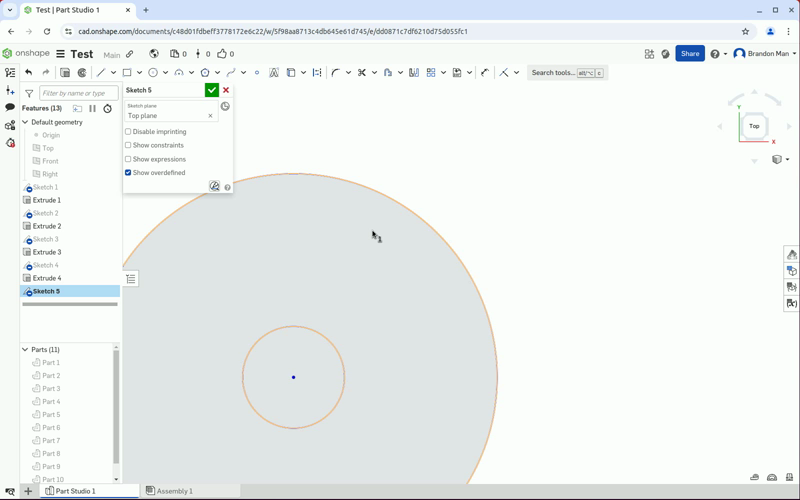
scroll(-6)
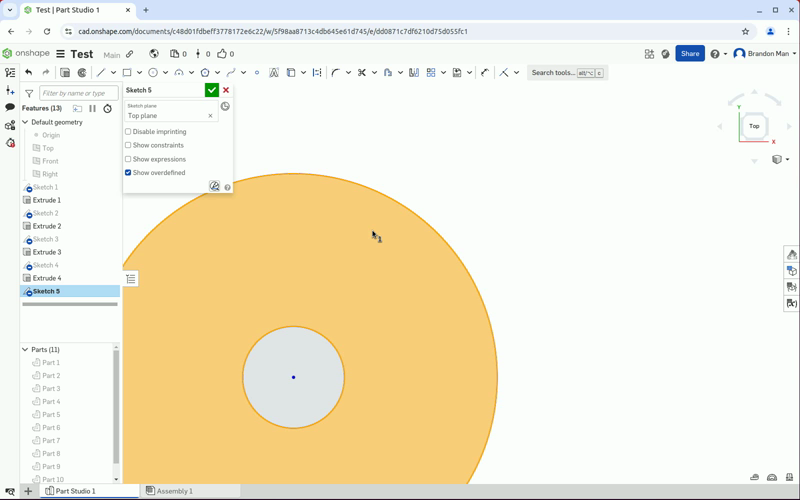
scroll(-6)
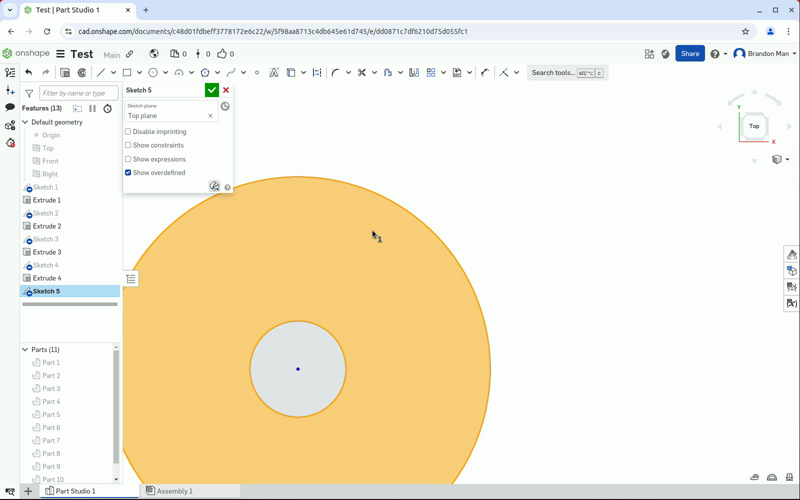
scroll(-6)
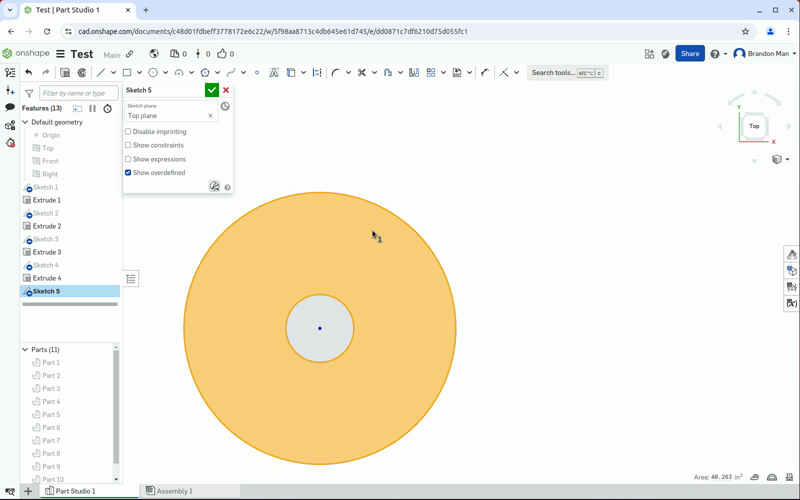
scroll(-6)
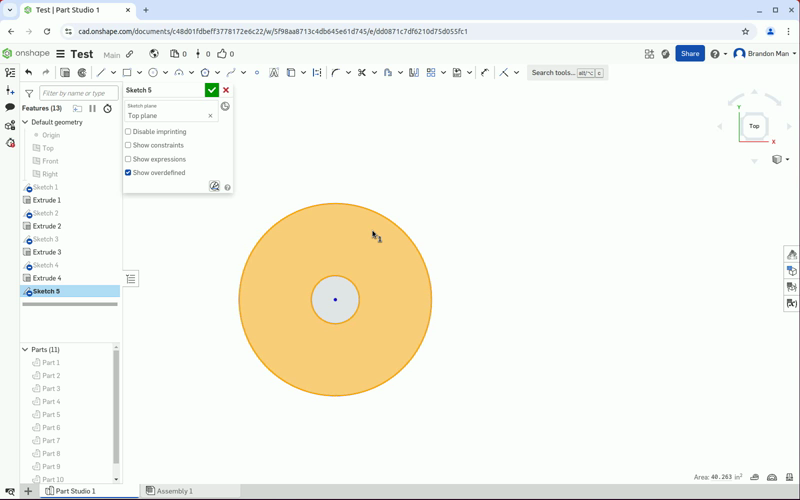
scroll(-6)
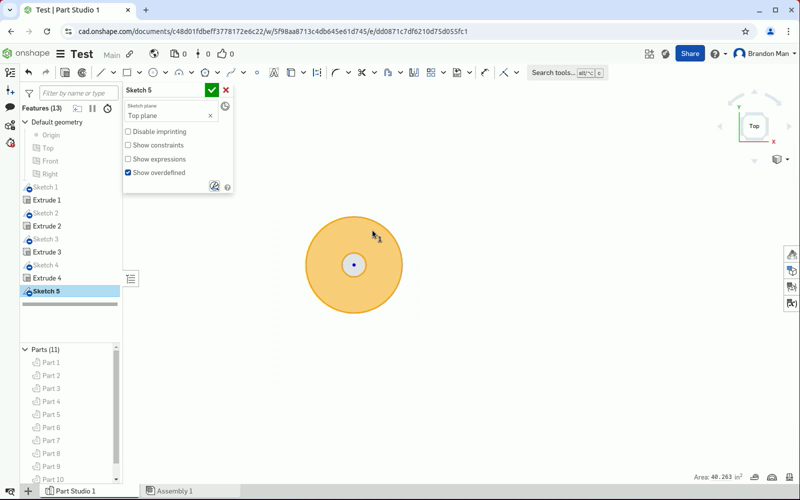
scroll(-6)
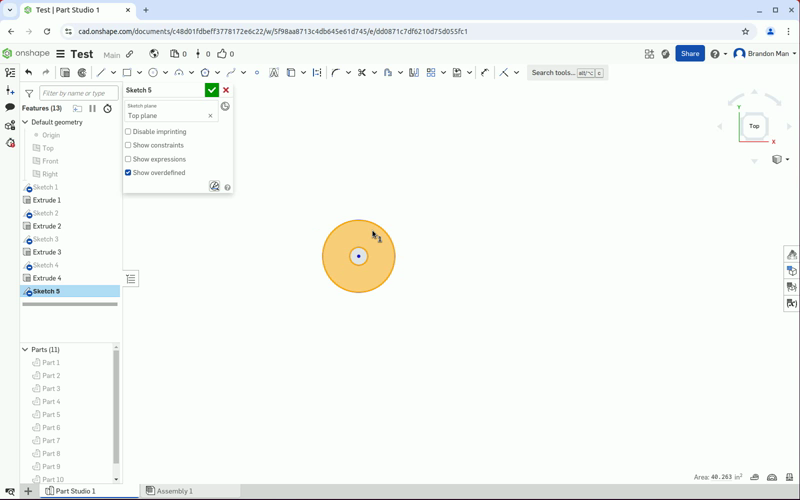
scroll(-6)
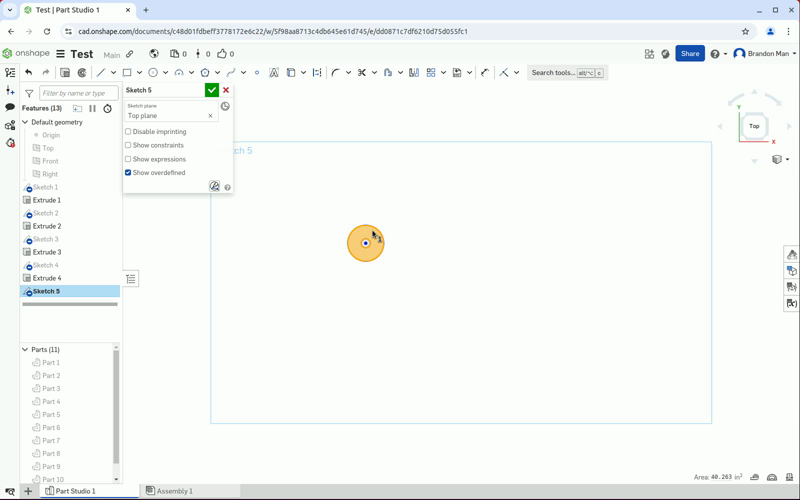
mouse_move(69, 352)
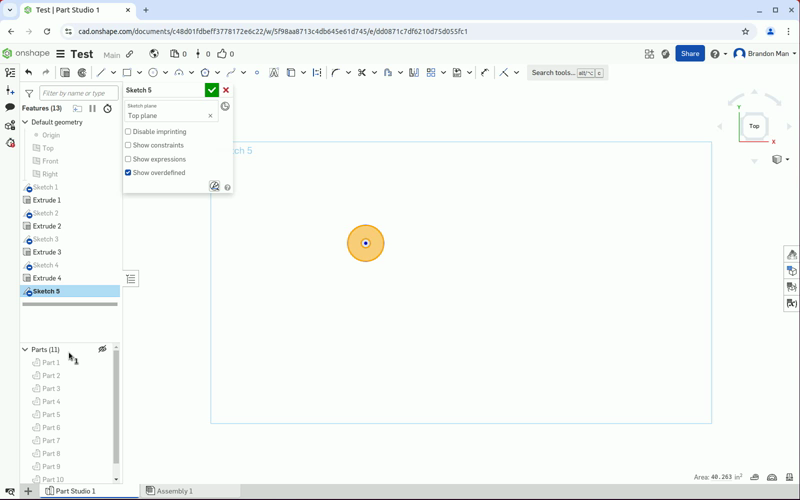
key(shift+y)
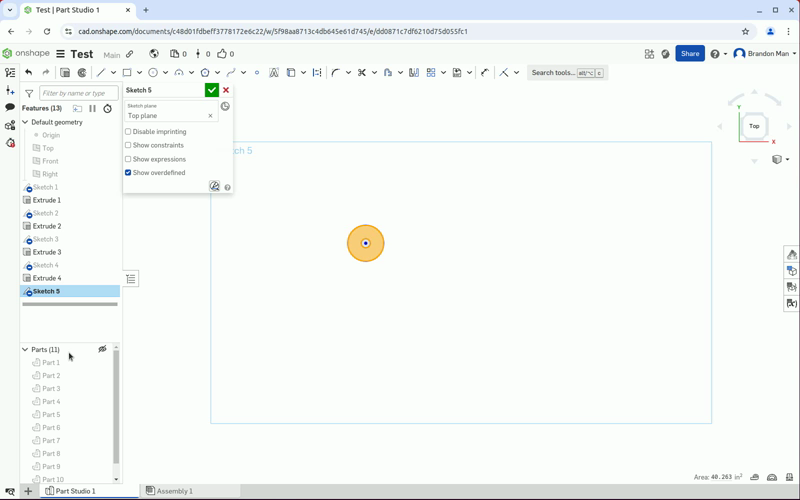
key(shift+e)
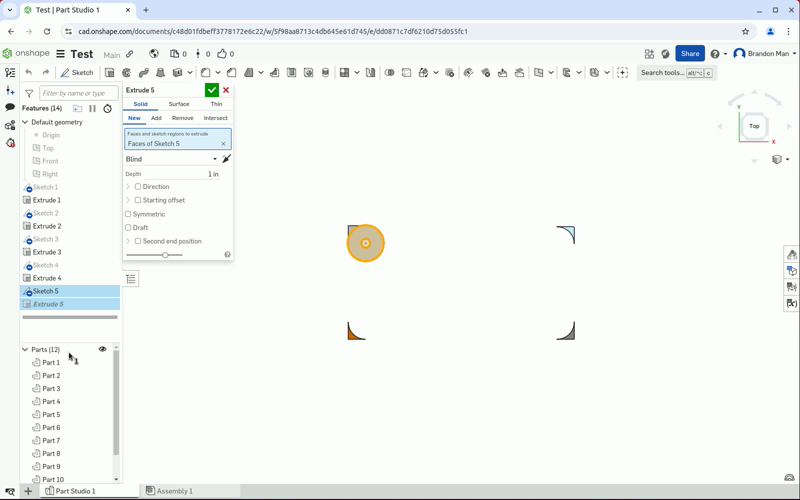
mouse_move(143, 106)
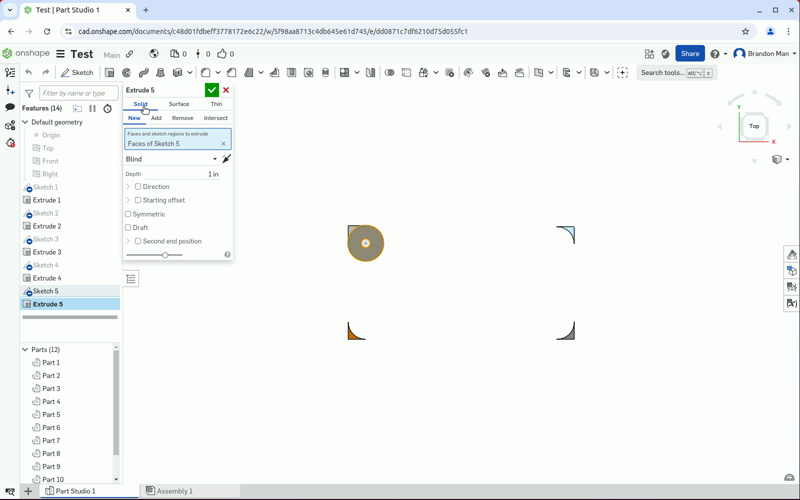
click(143, 106)
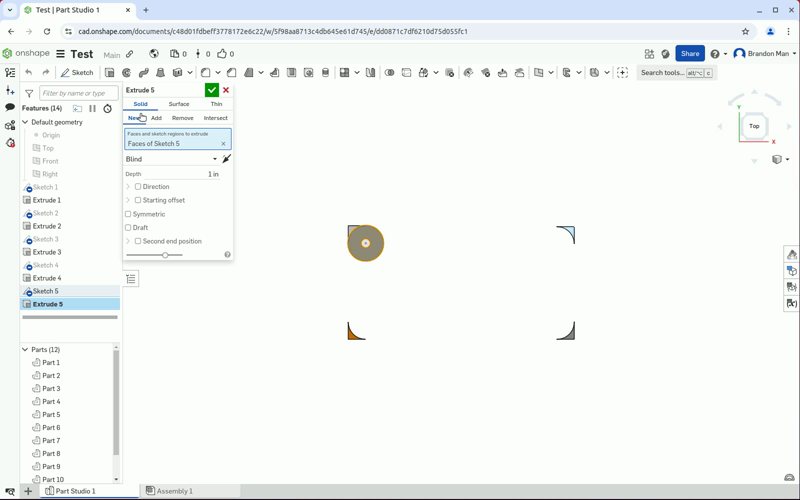
mouse_move(137, 120)
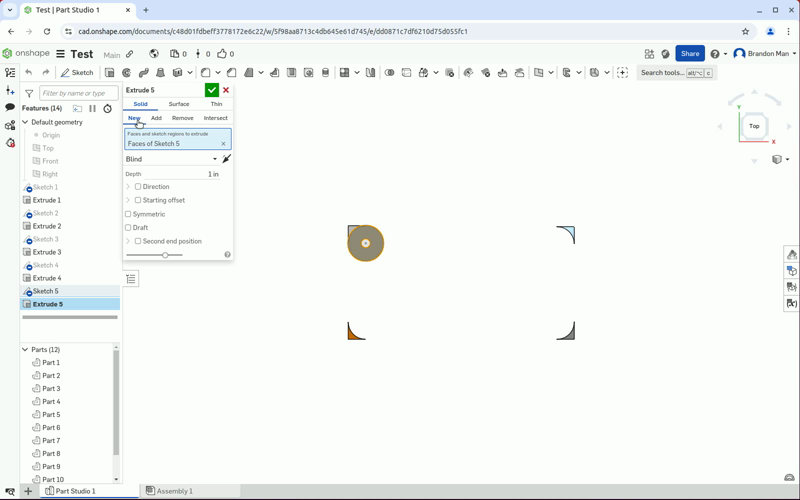
click(137, 120)
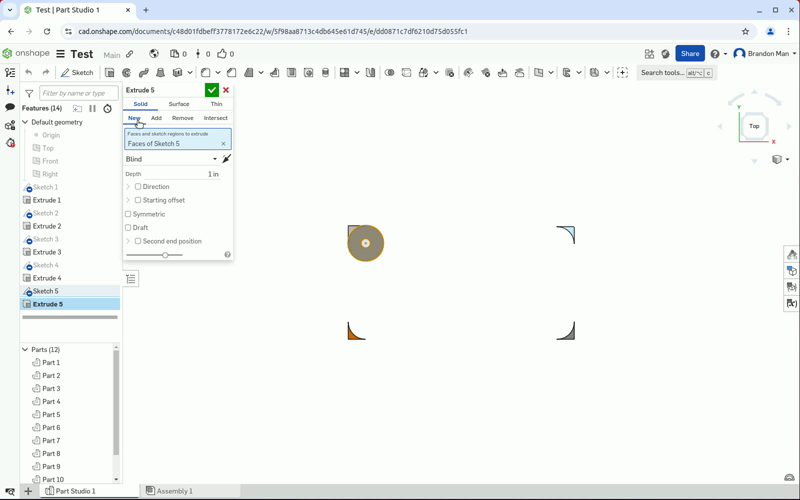
key(tab, 4)
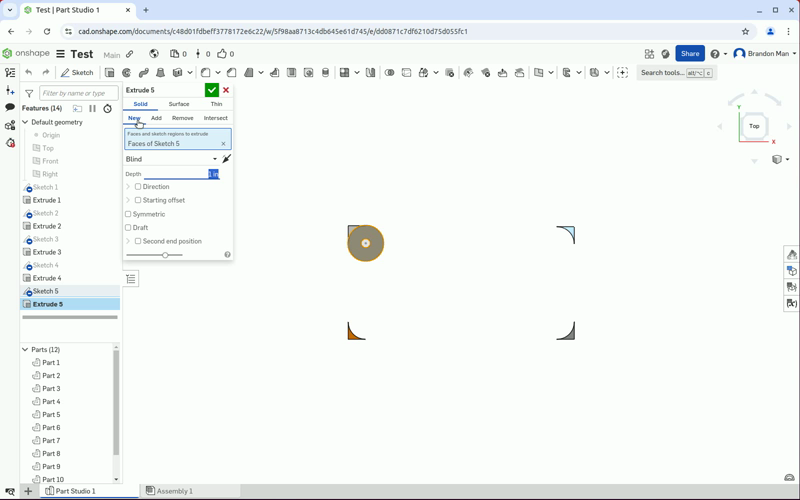
text(1.204)
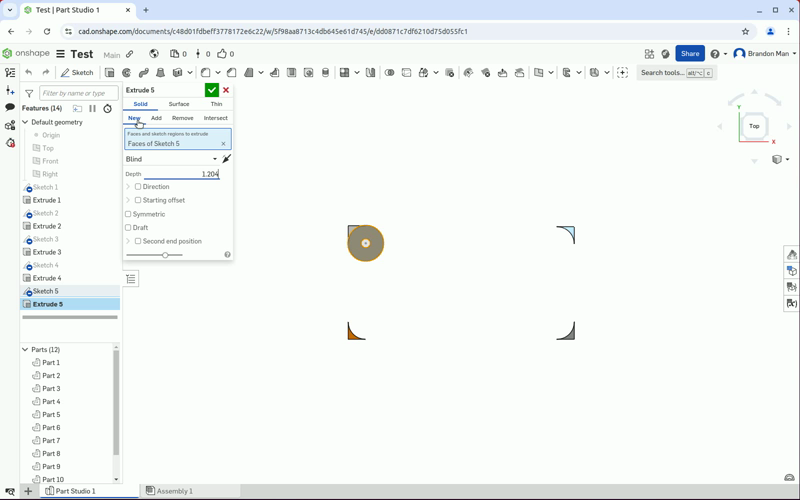
key(enter)
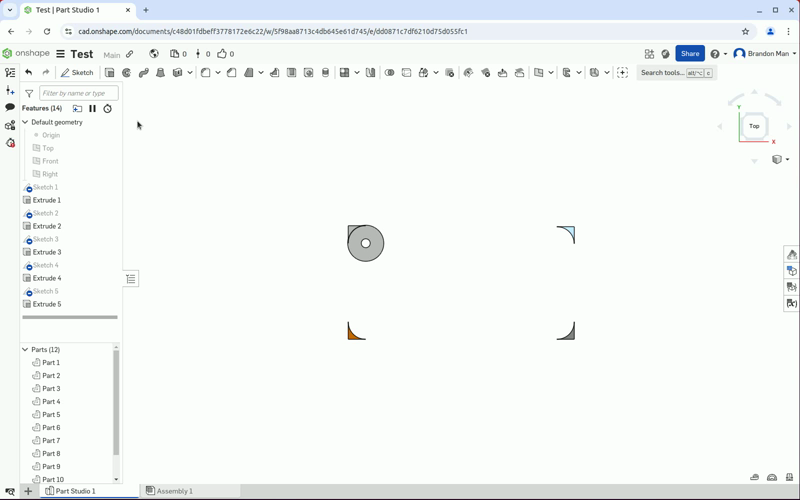
key(shift+h)
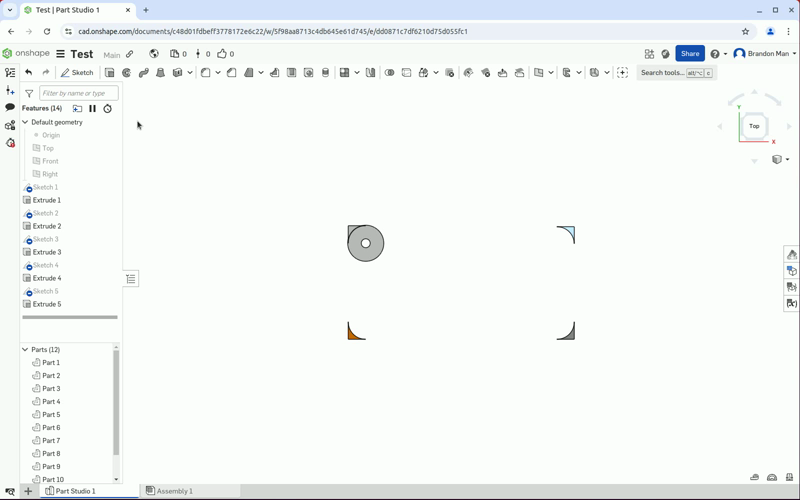
key(shift+h)
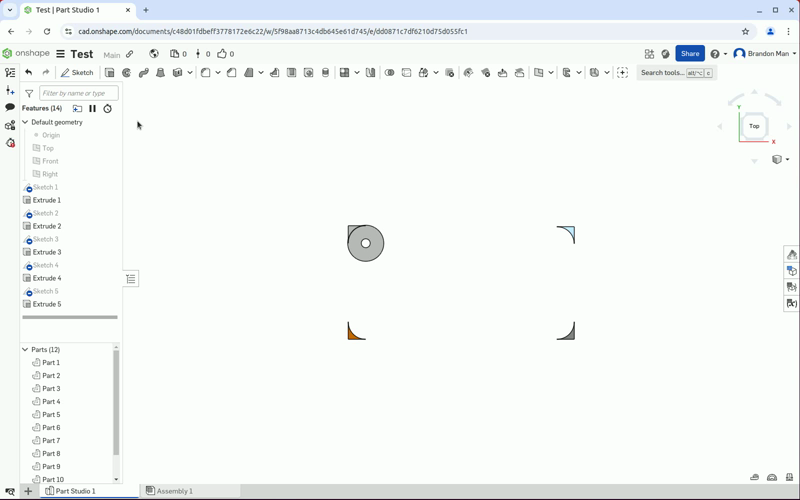
mouse_move(73, 189)
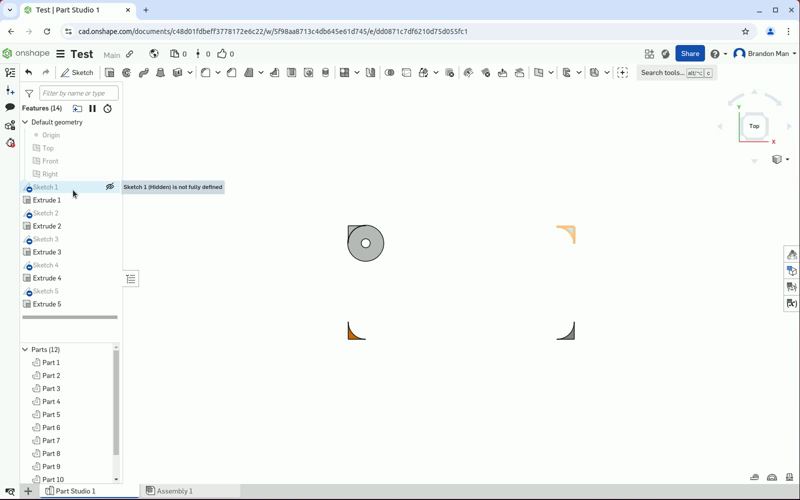
click(73, 189)
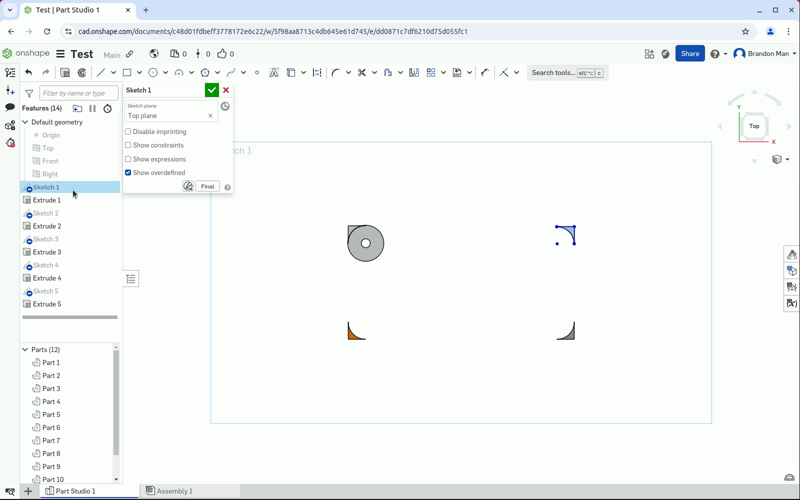
mouse_move(229, 92)
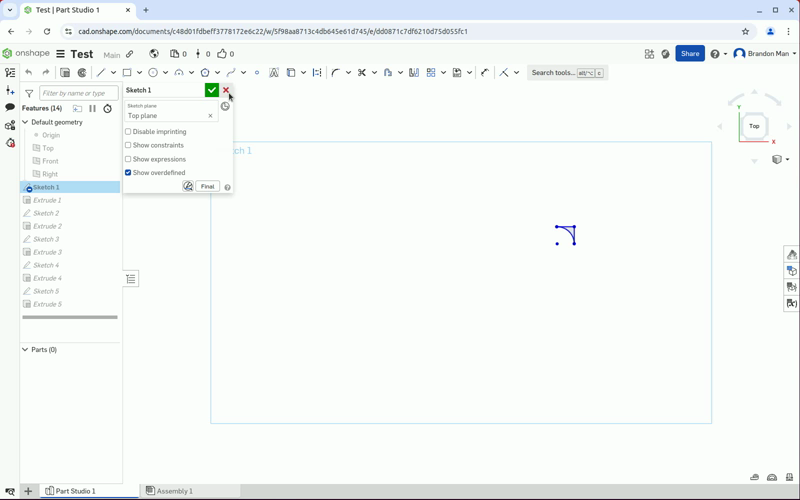
click(229, 92)
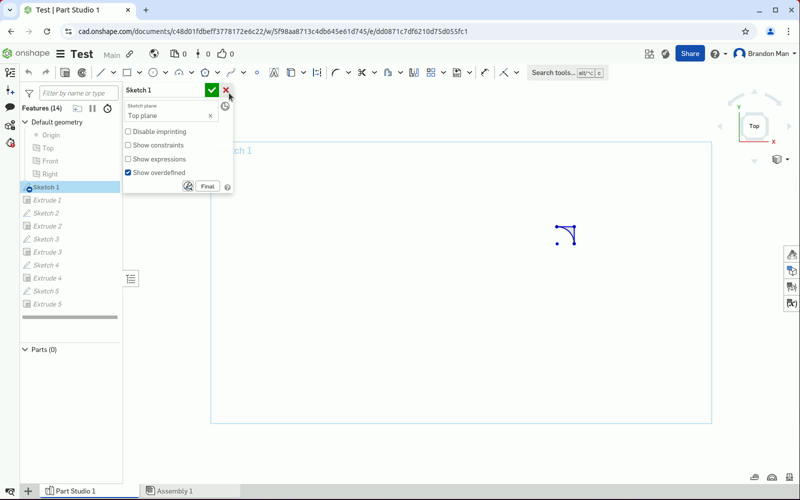
key(shift+s)
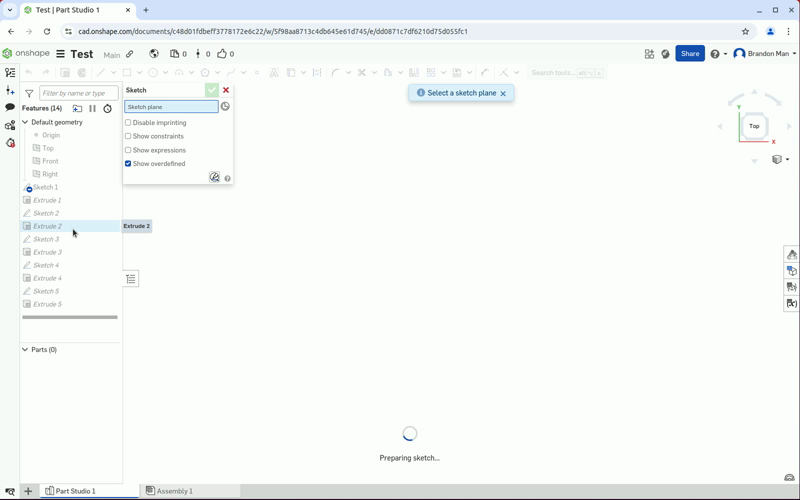
scroll(3)
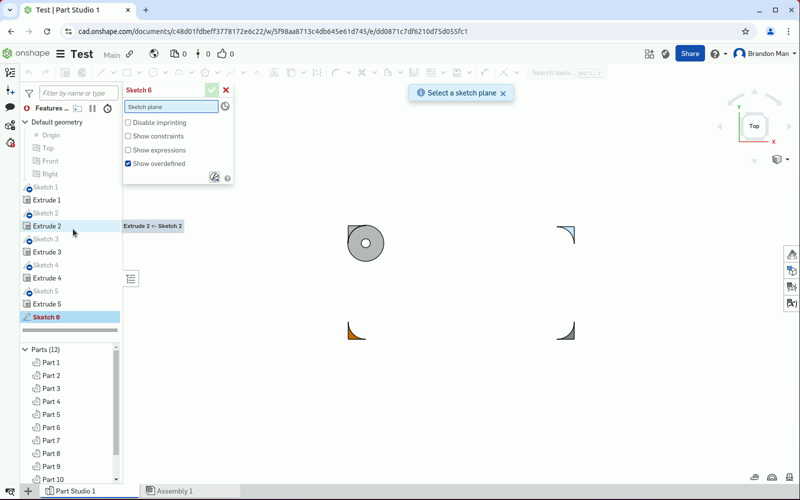
mouse_move(73, 150)
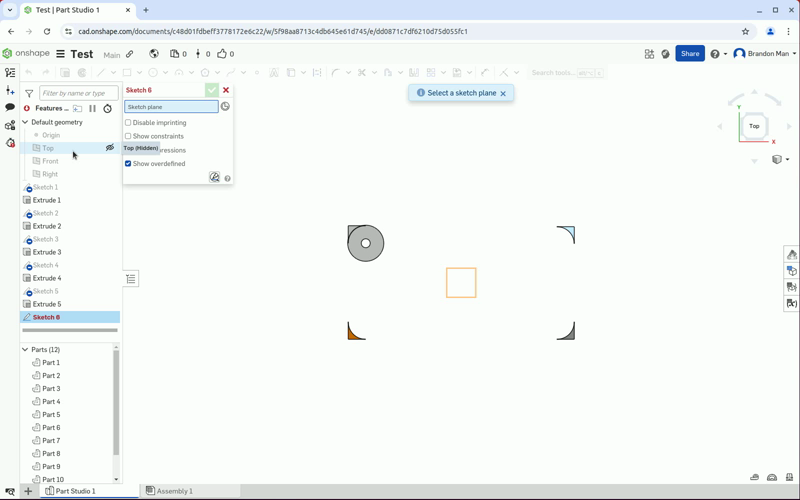
click(73, 150)
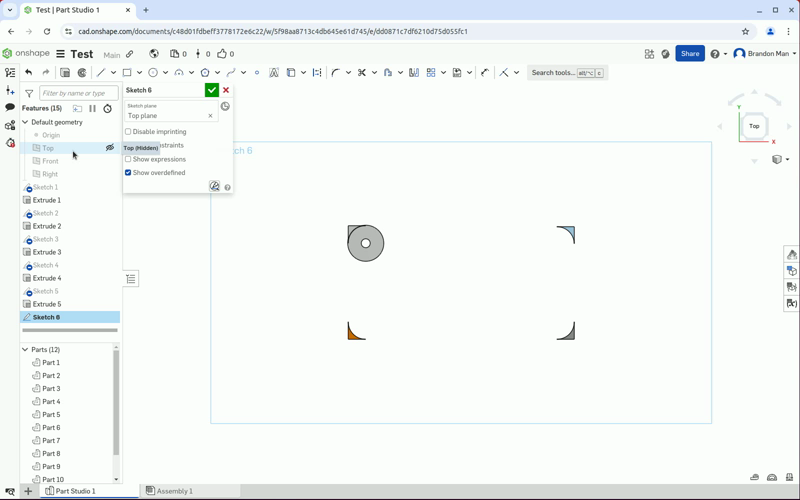
mouse_move(69, 352)
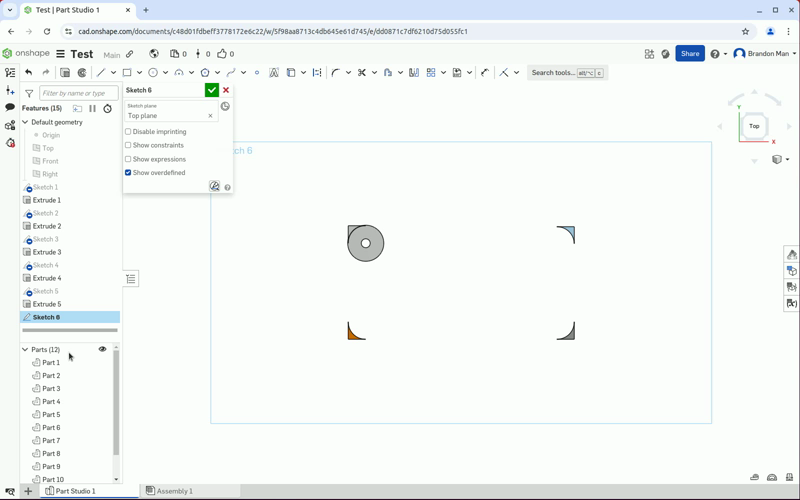
key(y)
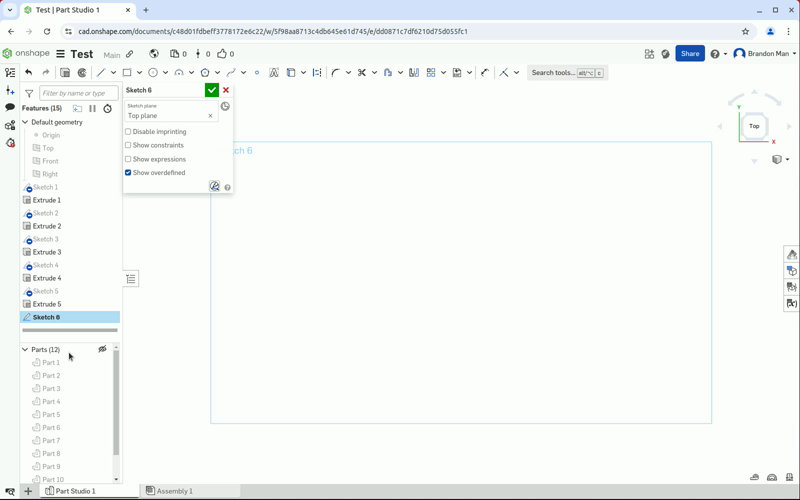
key(c)
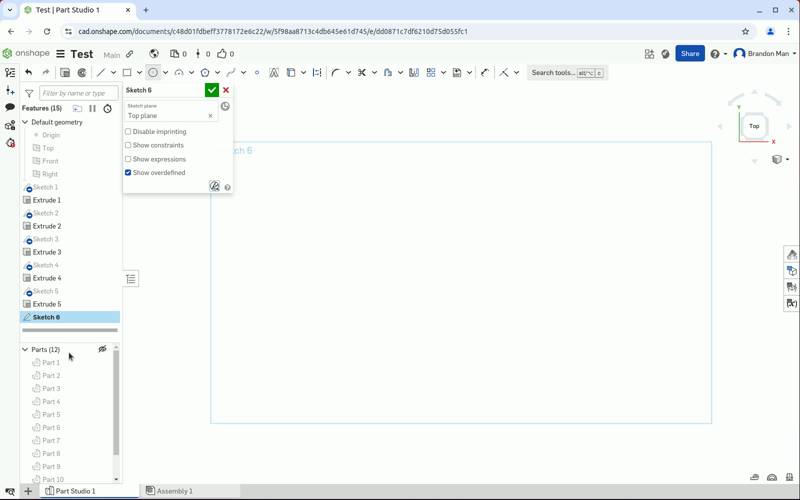
key_down(shift)
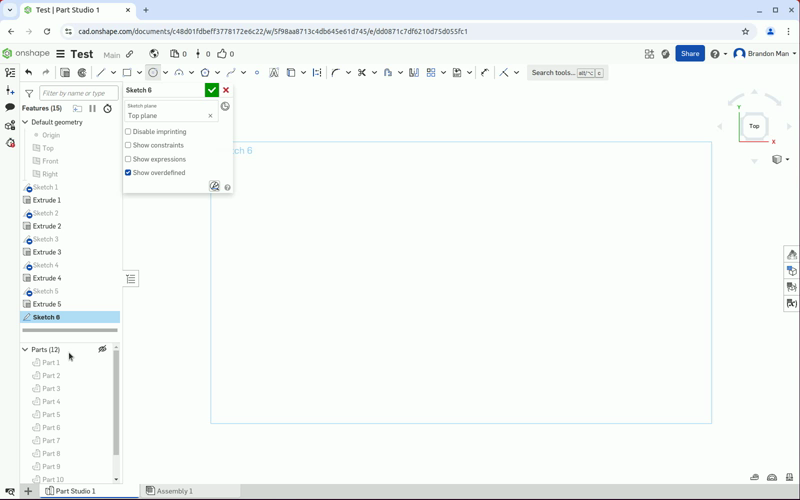
mouse_move(556, 243)
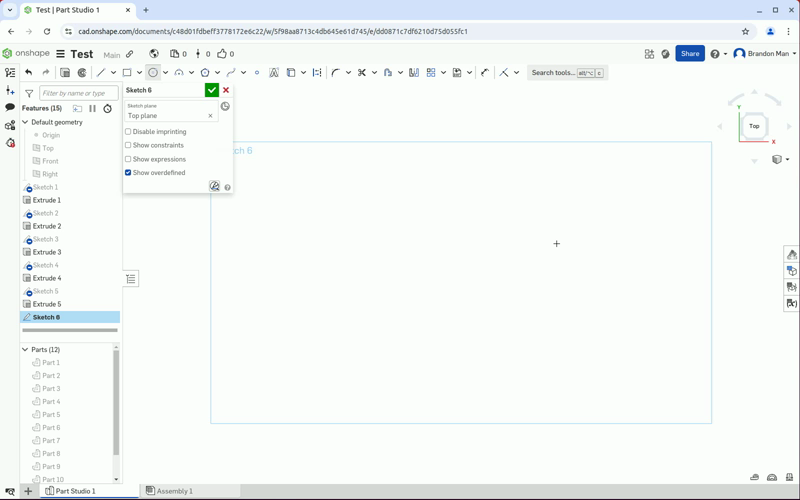
click(556, 243)
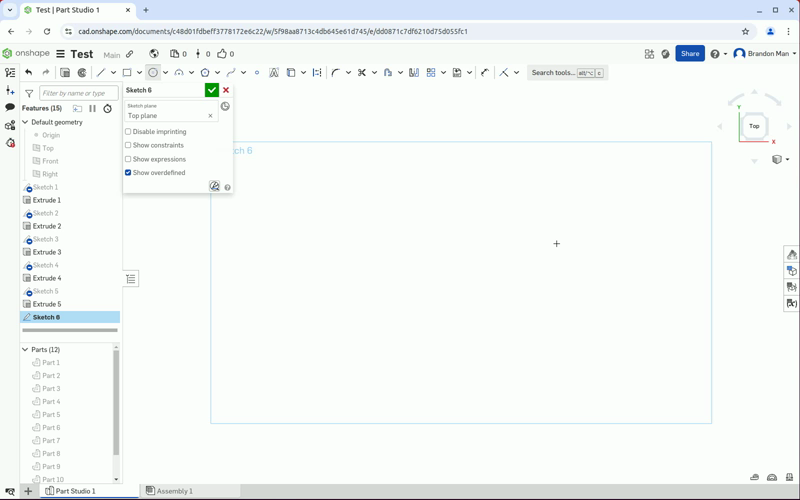
key_up(shift)
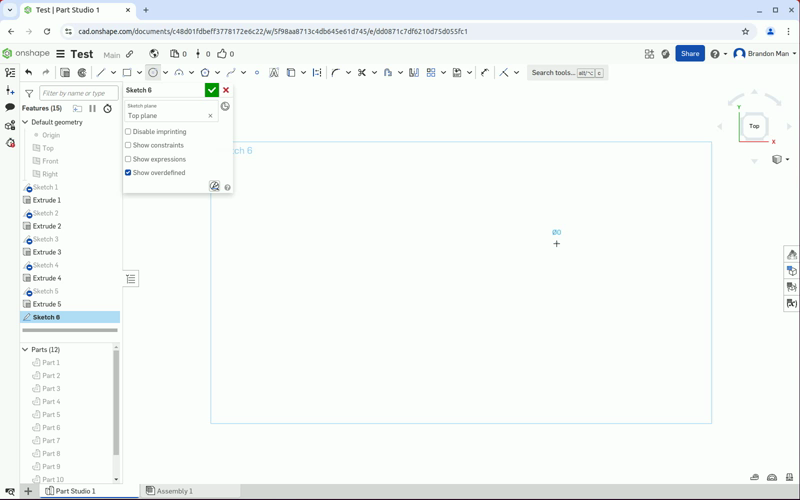
mouse_move(574, 243)
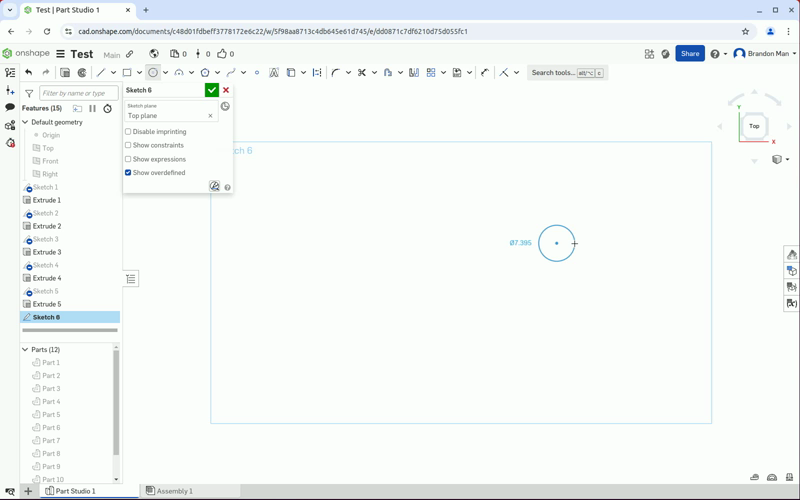
click(574, 243)
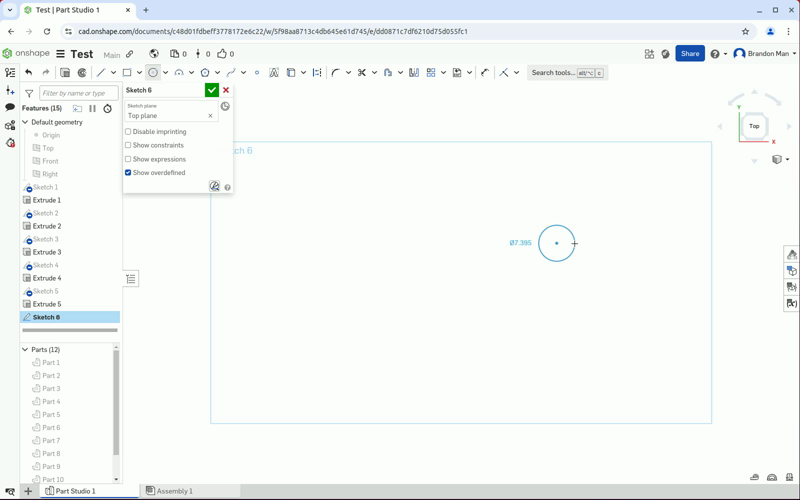
key(esc)
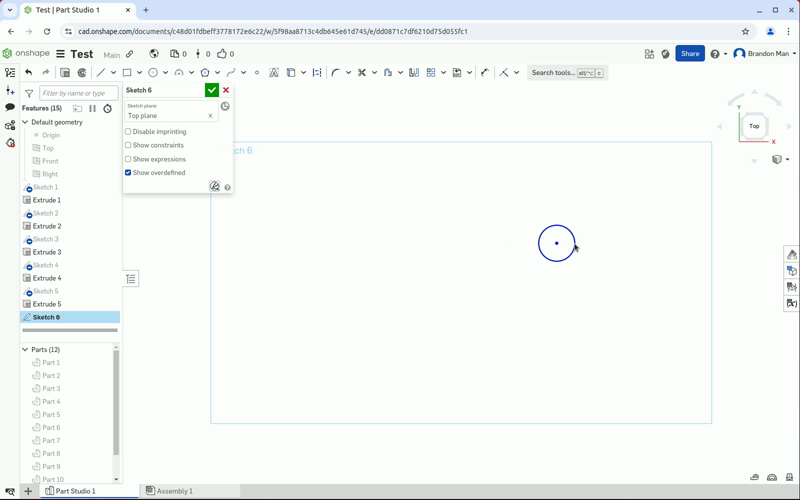
key(c)
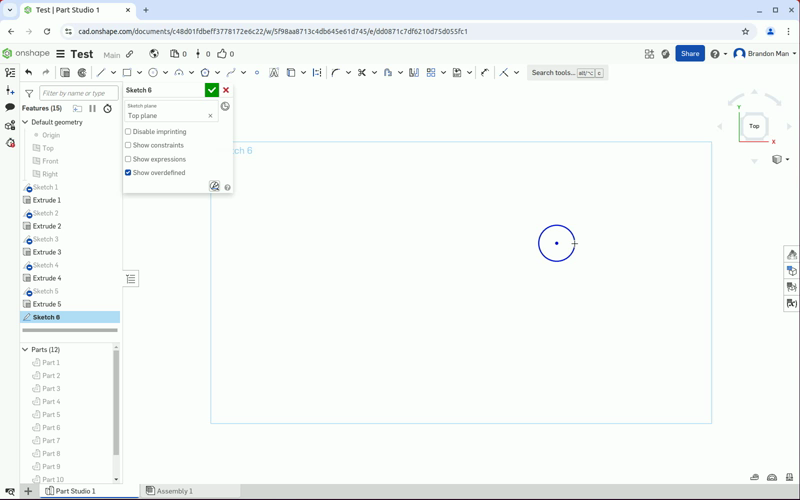
key_down(shift)
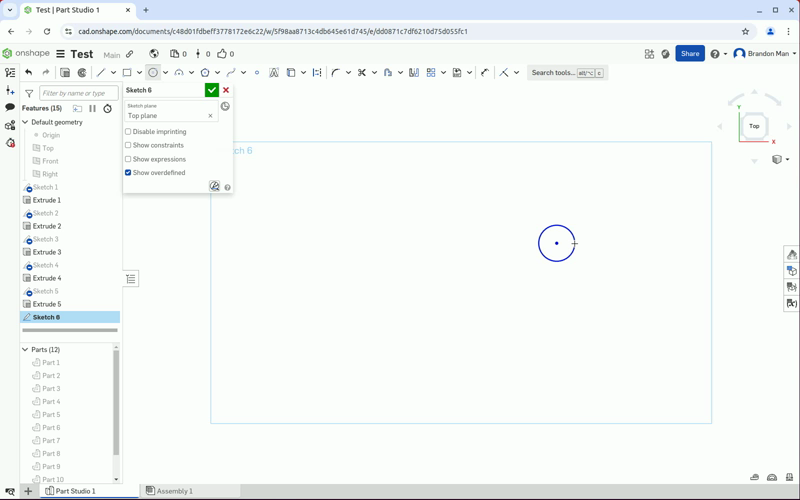
mouse_move(556, 243)
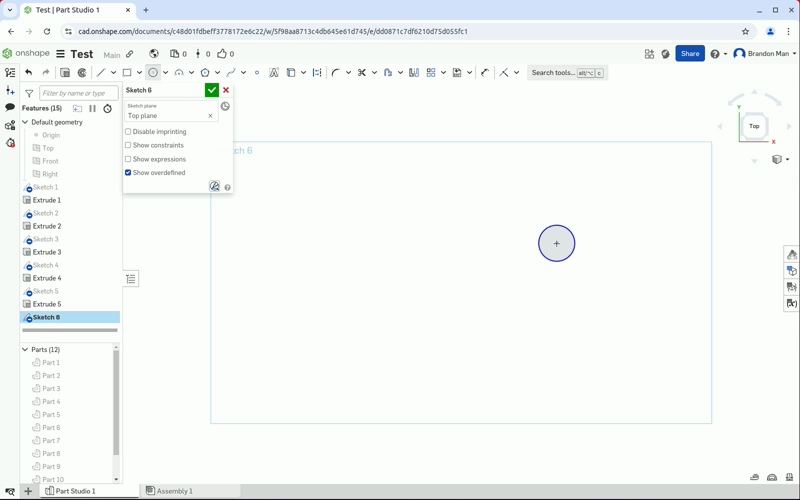
click(556, 243)
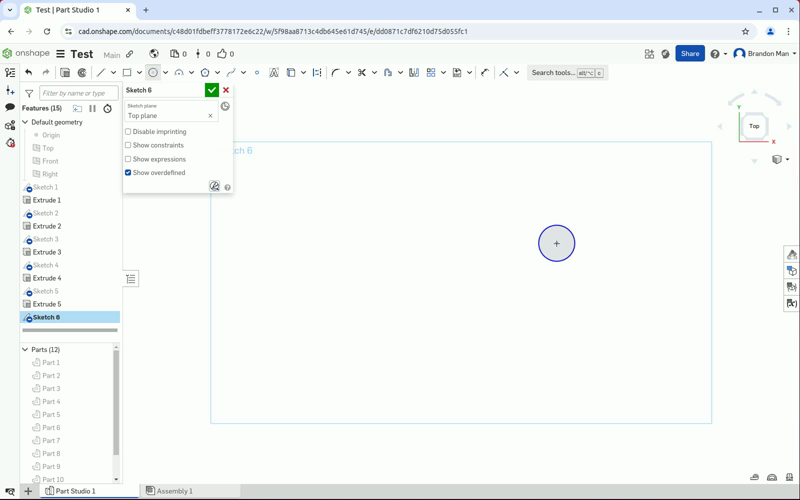
key_up(shift)
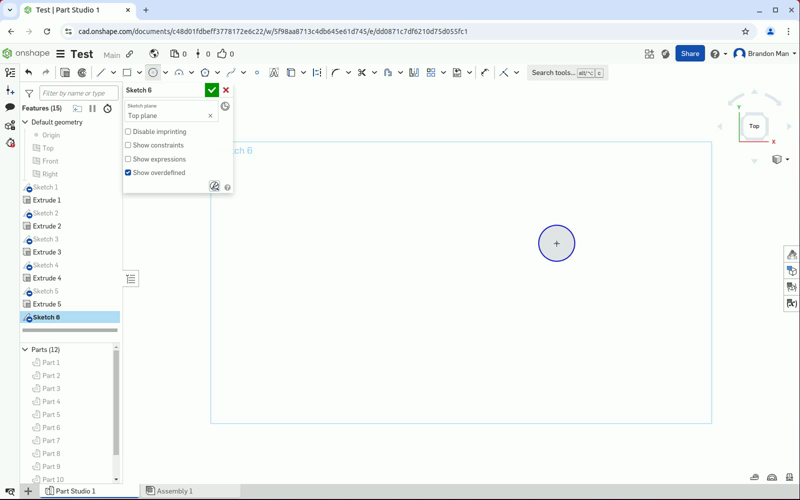
mouse_move(561, 243)
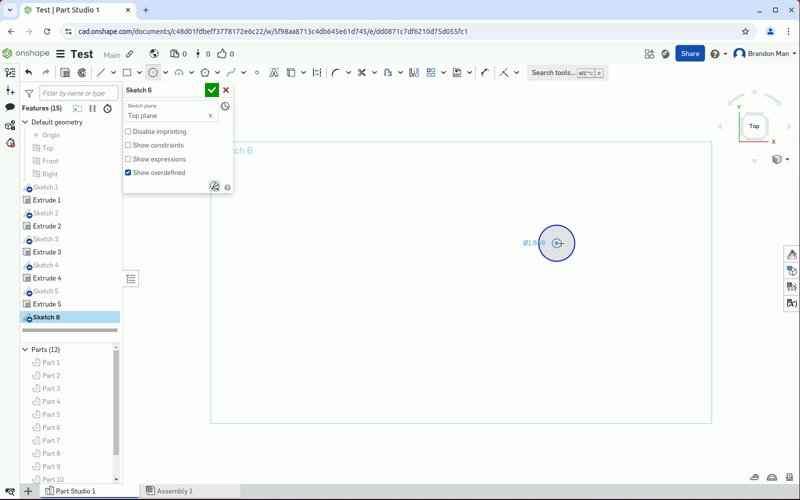
click(561, 243)
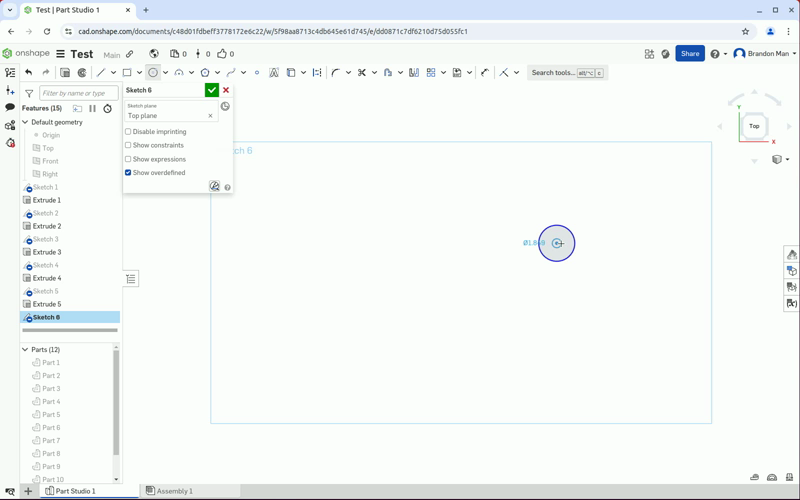
key(esc)
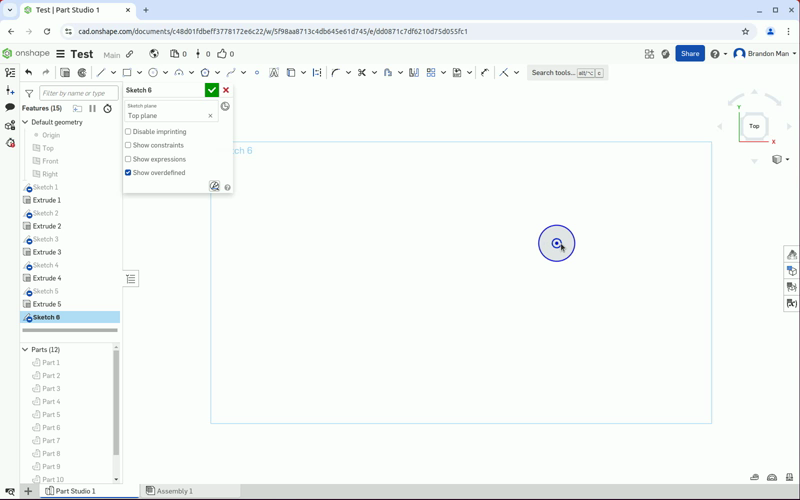
mouse_move(561, 229)
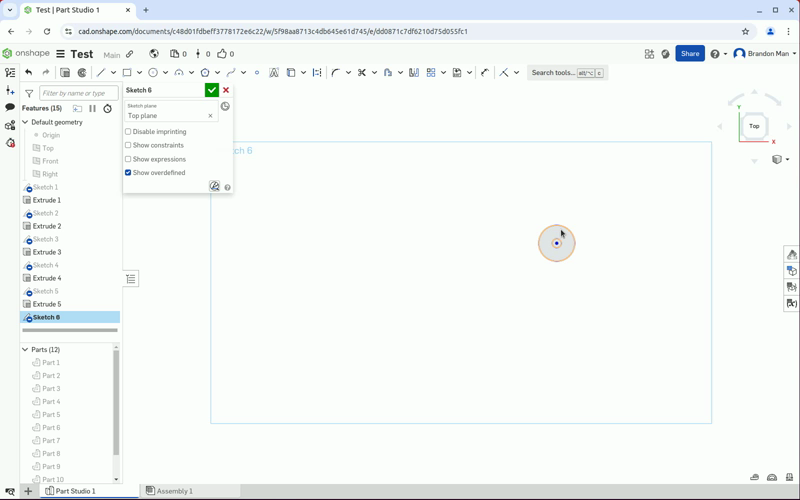
scroll(6)
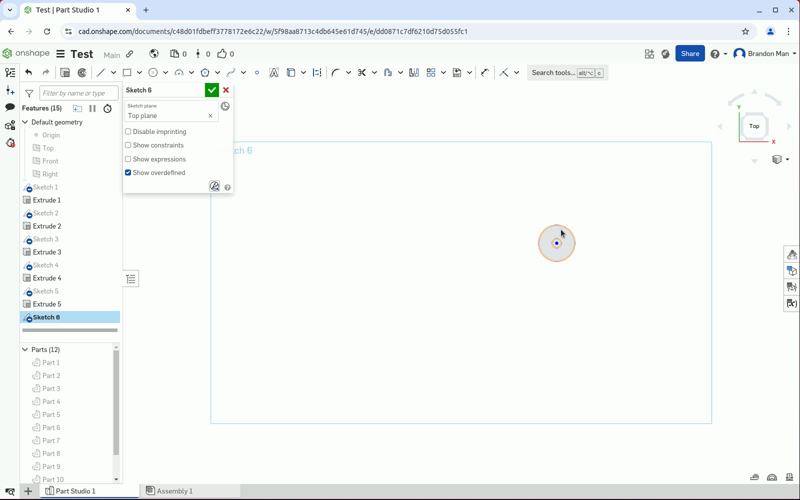
scroll(6)
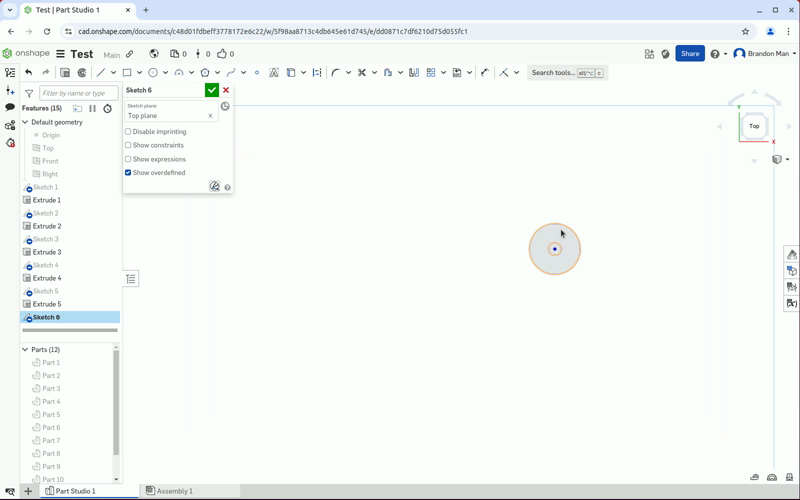
scroll(6)
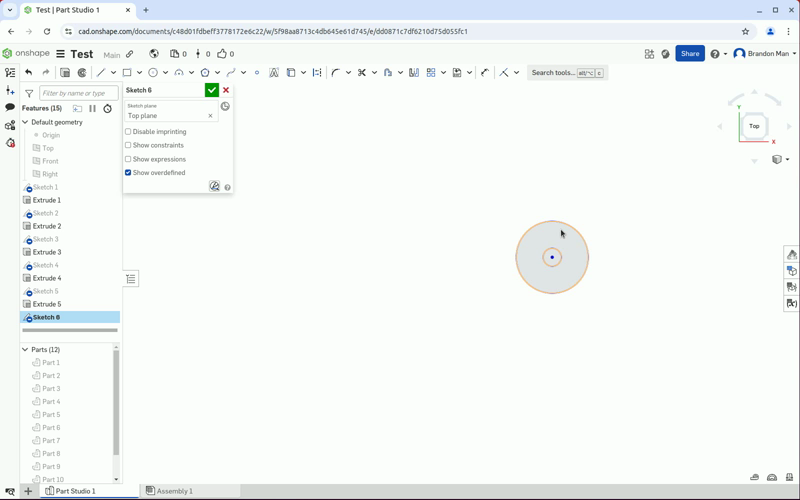
scroll(6)
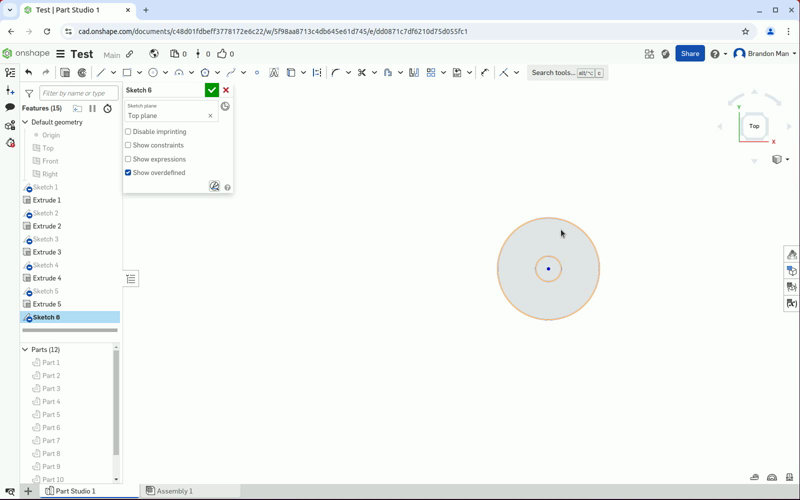
scroll(6)
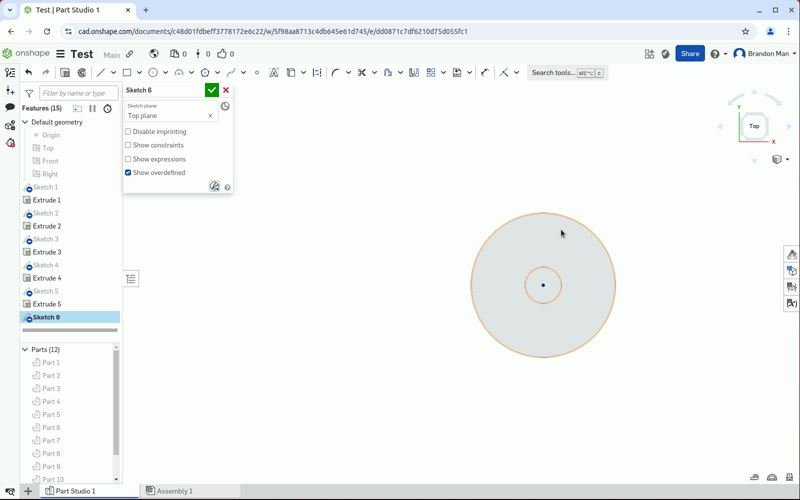
scroll(6)
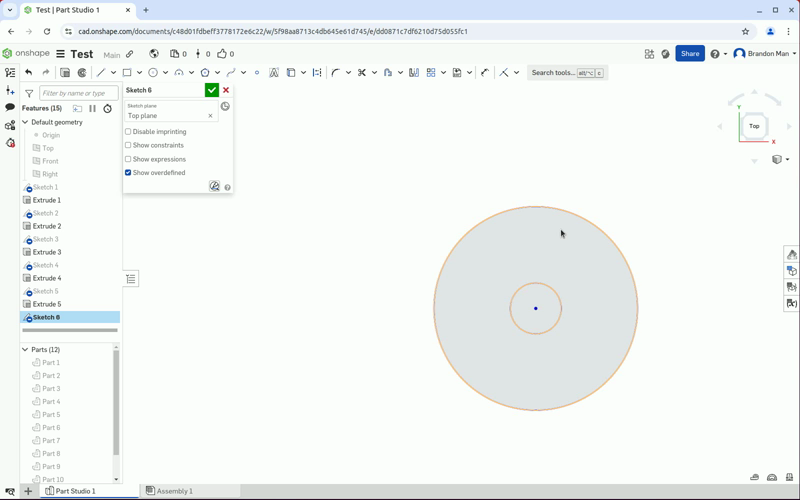
scroll(6)
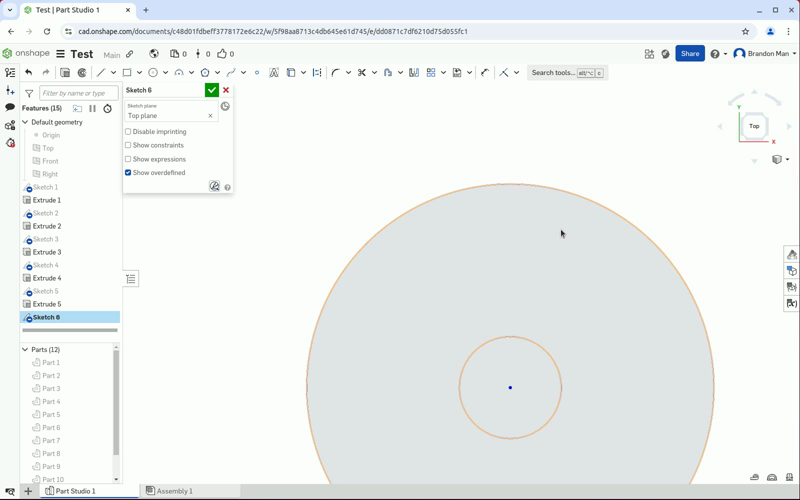
click(561, 229)
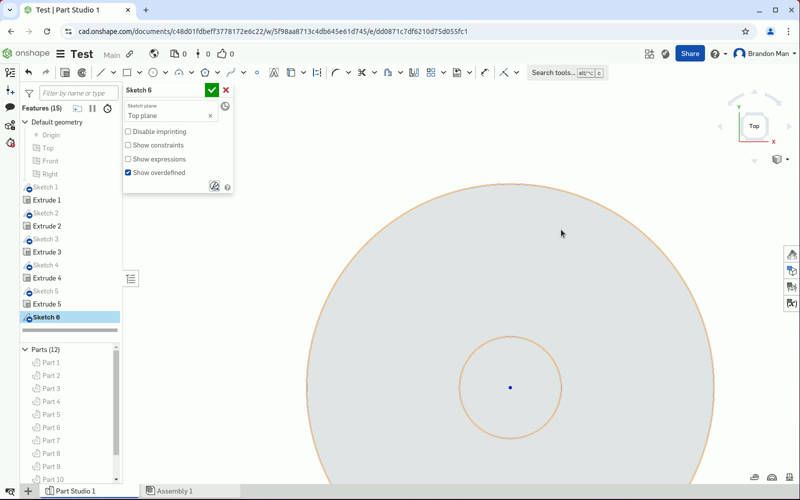
scroll(-6)
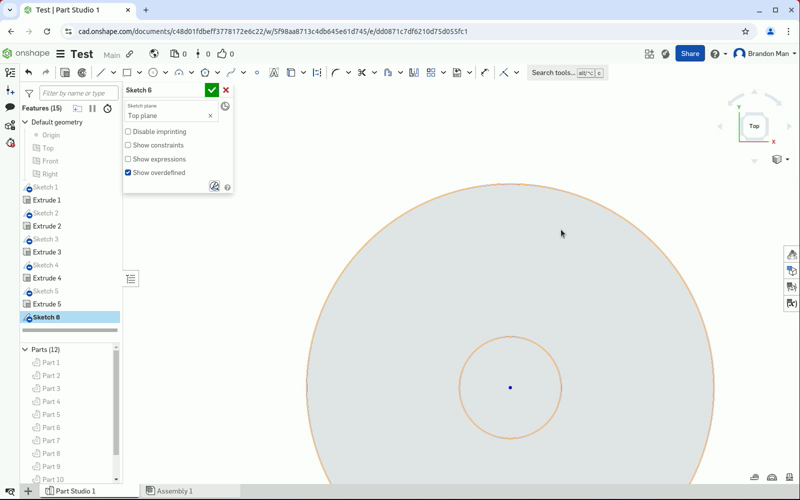
scroll(-6)
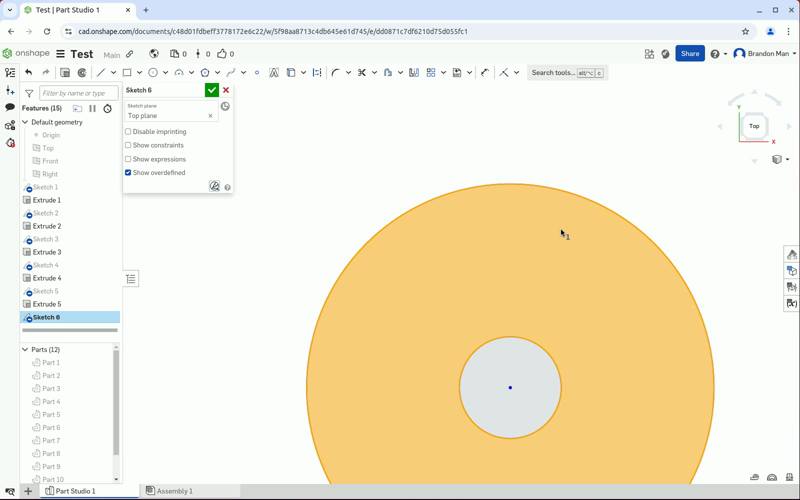
scroll(-6)
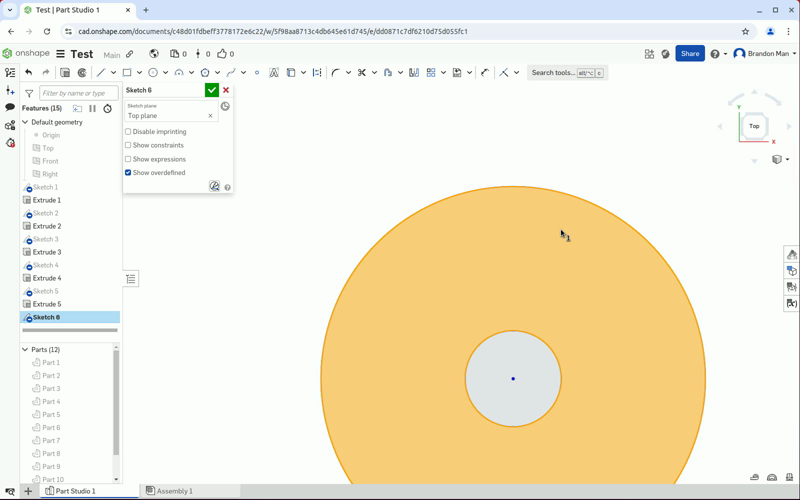
scroll(-6)
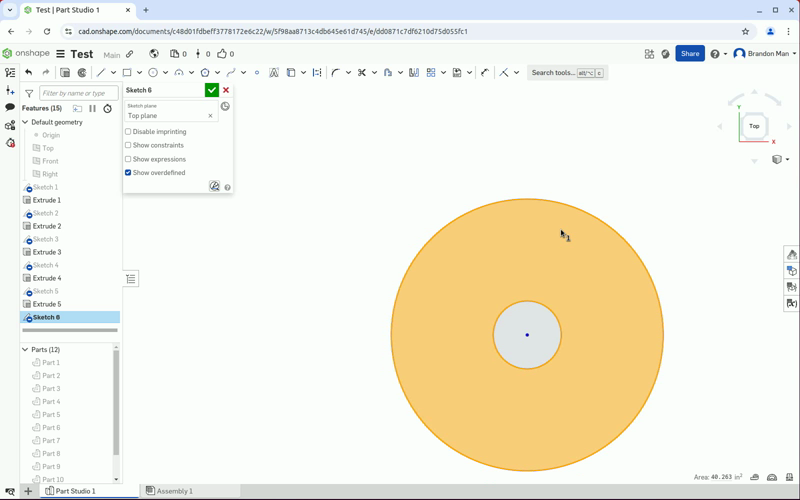
scroll(-6)
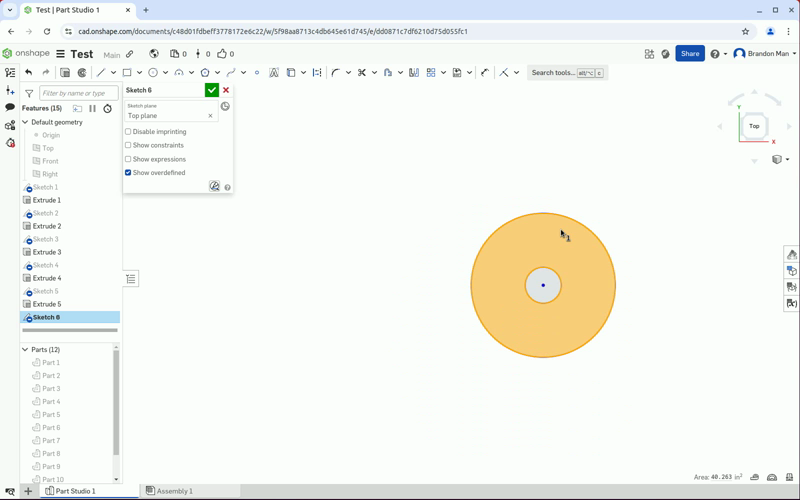
scroll(-6)
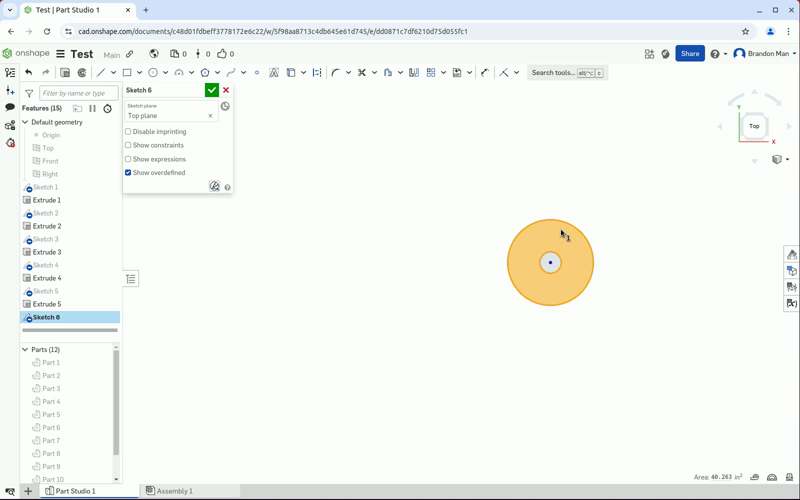
scroll(-6)
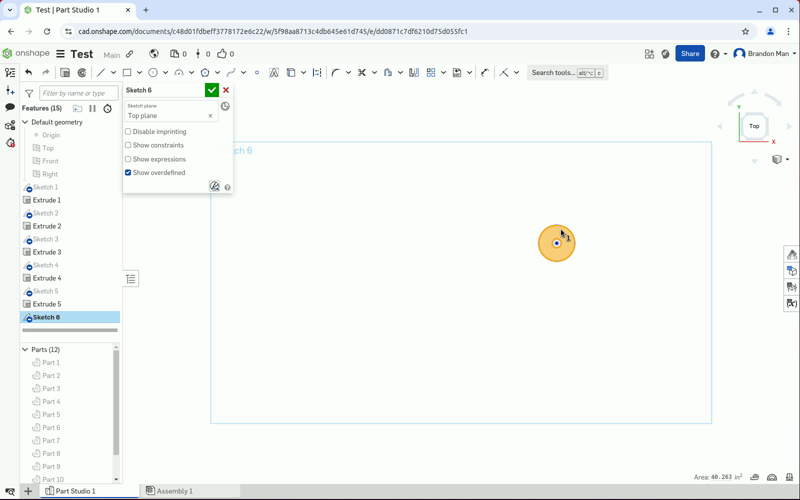
mouse_move(69, 352)
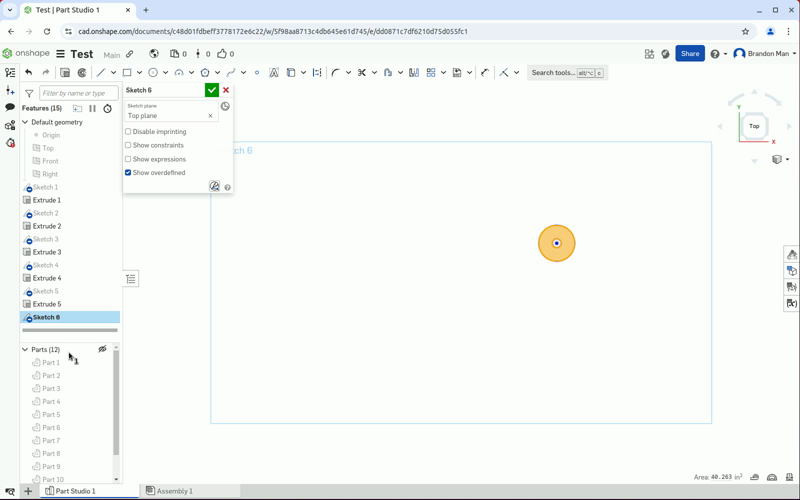
key(shift+y)
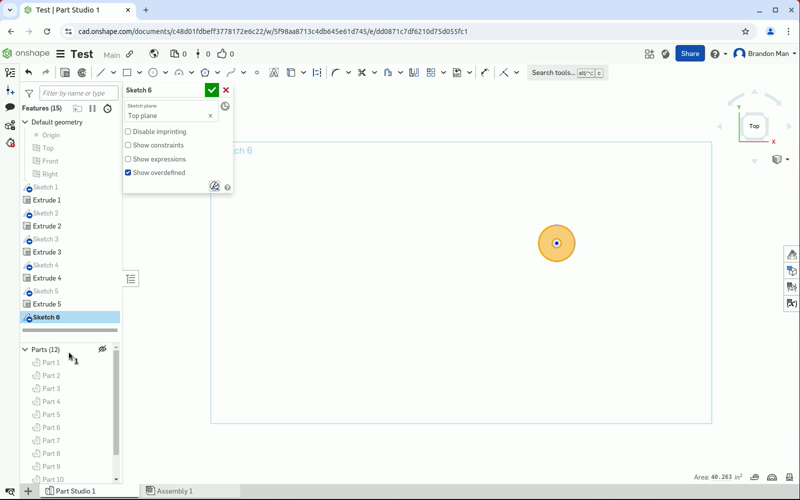
key(shift+e)
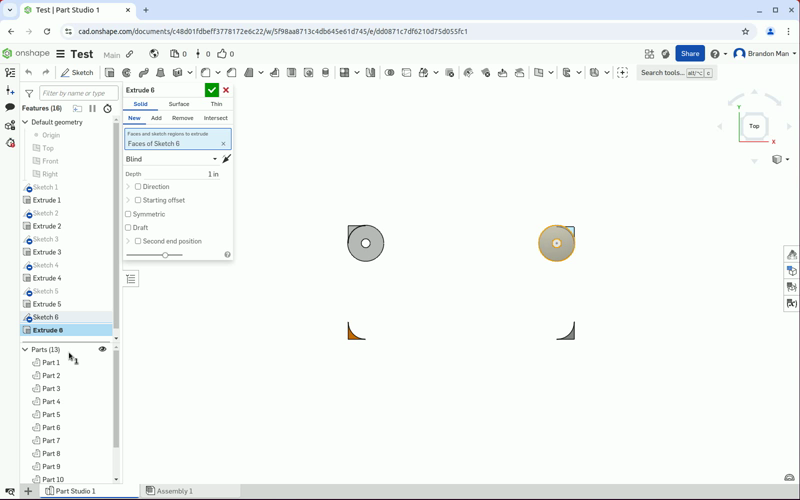
mouse_move(143, 106)
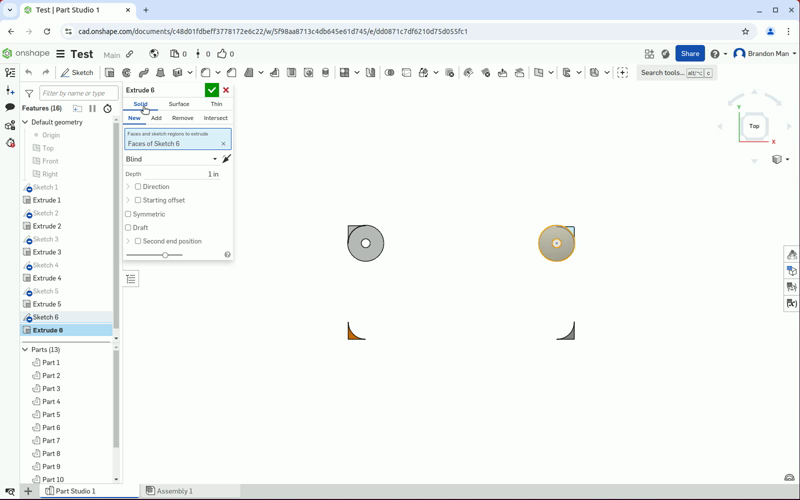
click(143, 106)
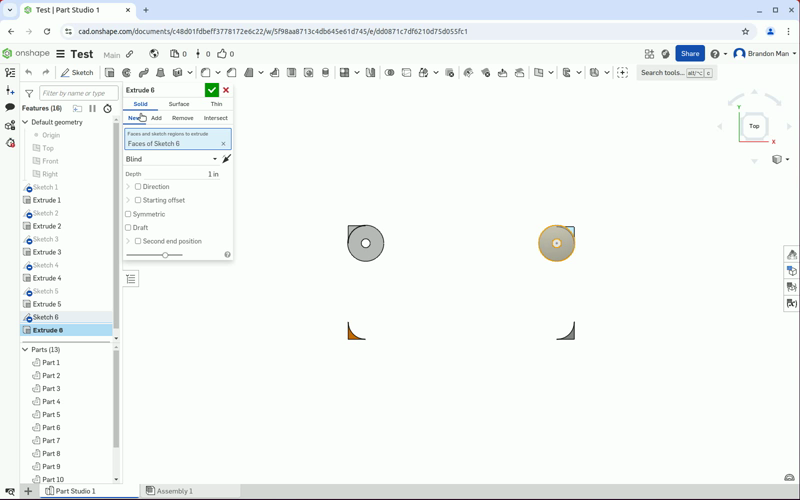
mouse_move(137, 120)
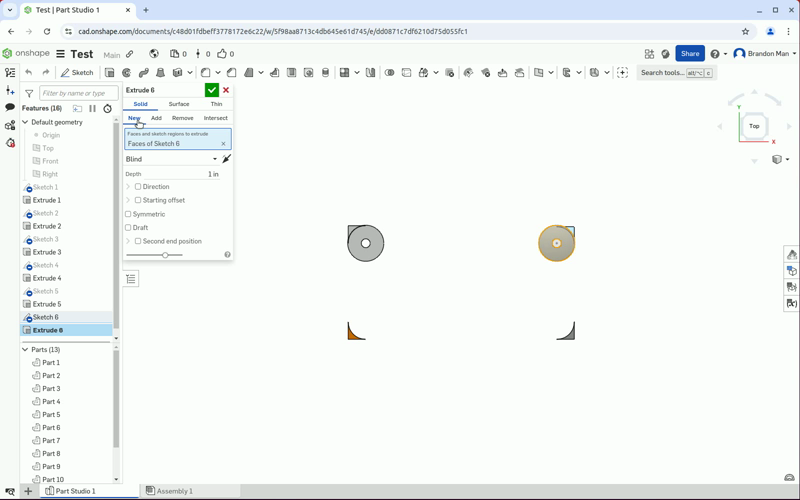
click(137, 120)
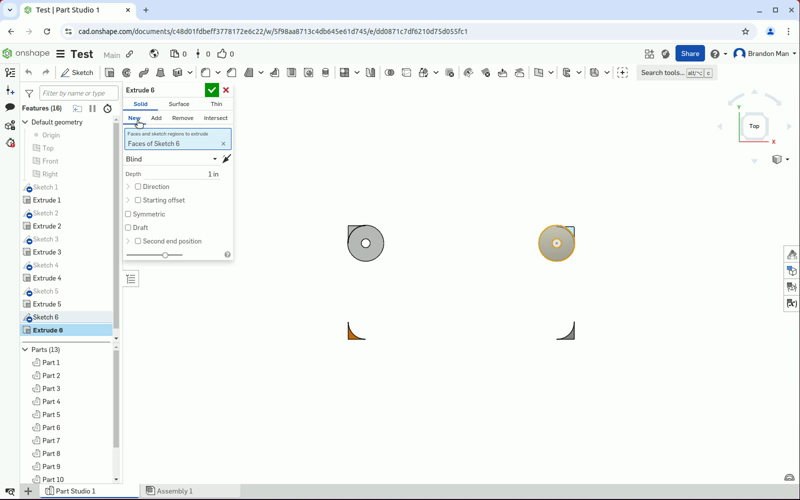
key(tab, 4)
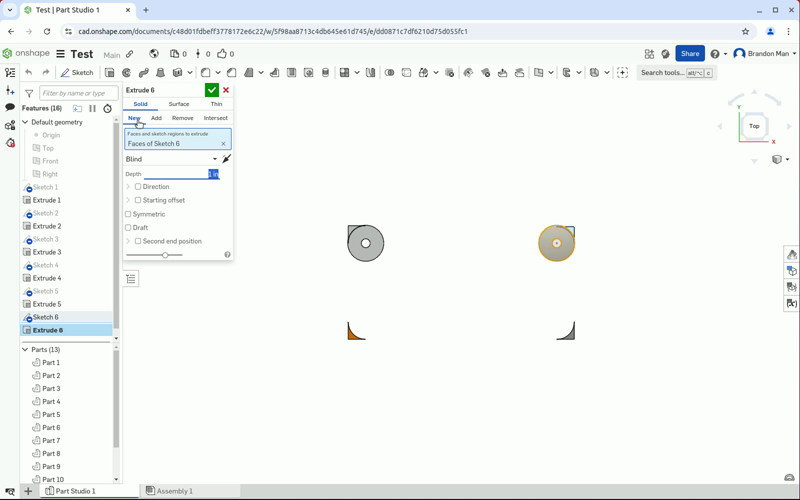
text(1.204)
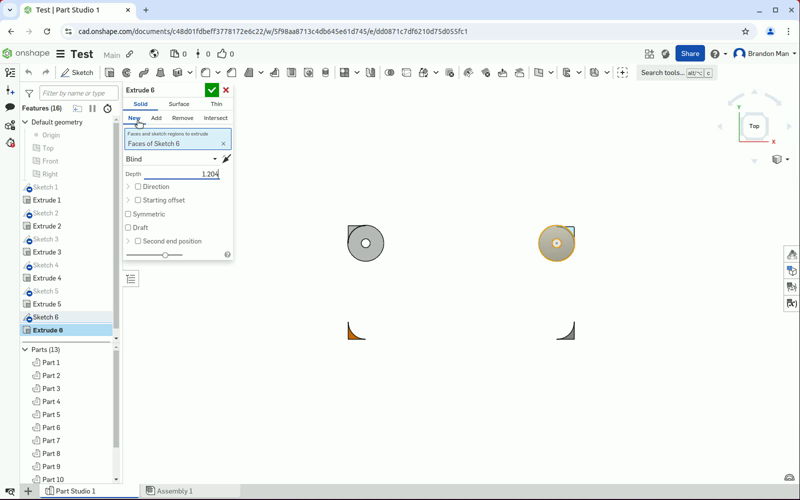
key(enter)
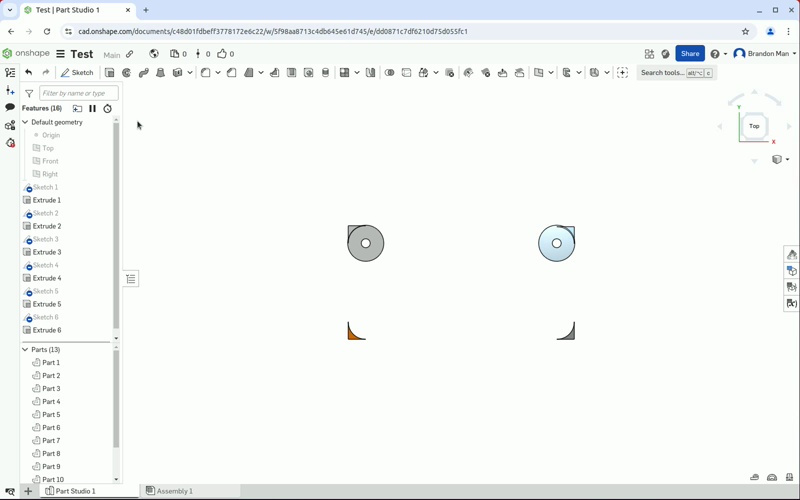
key(shift+h)
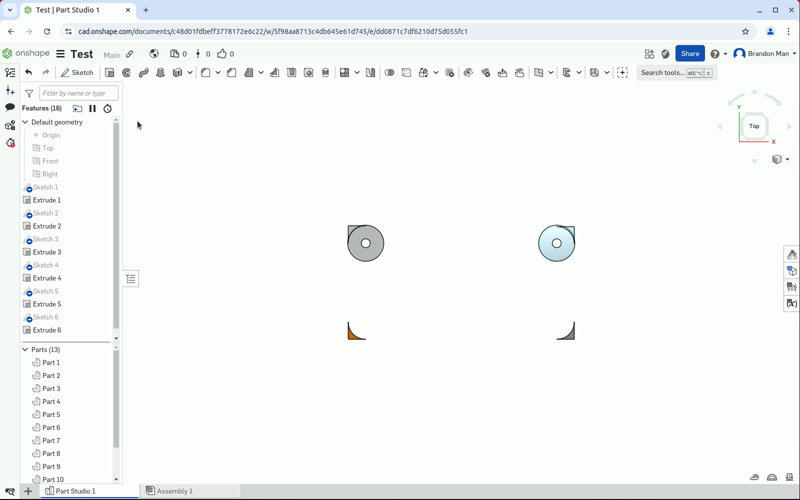
key(shift+h)
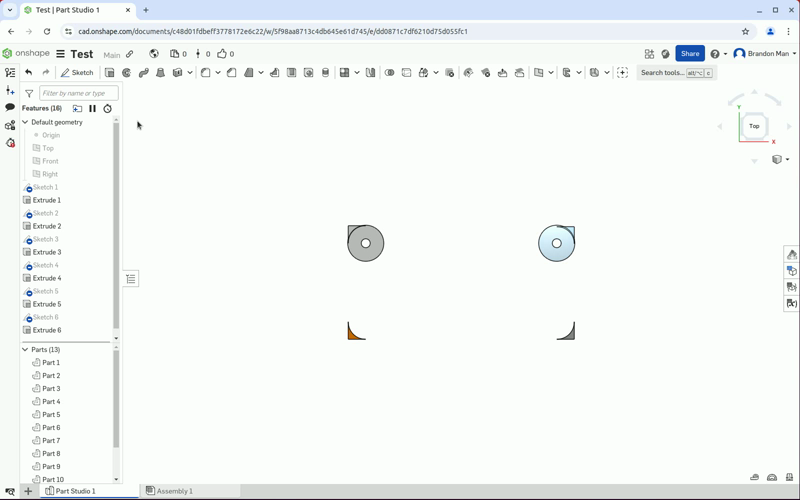
mouse_move(69, 189)
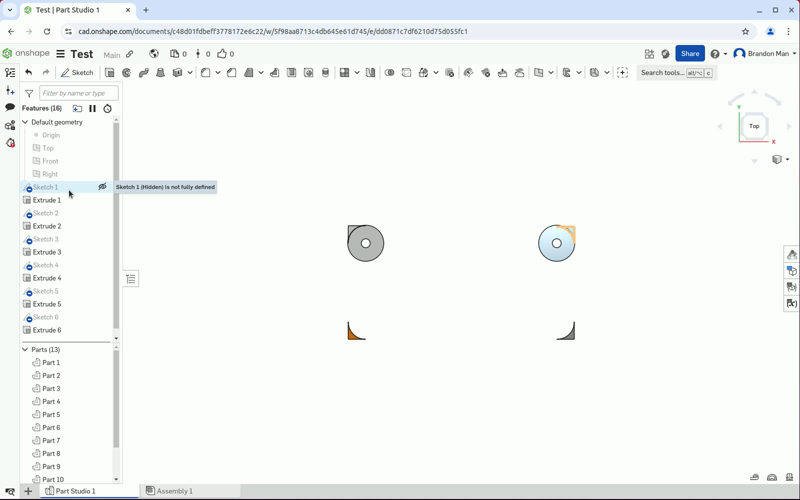
click(69, 189)
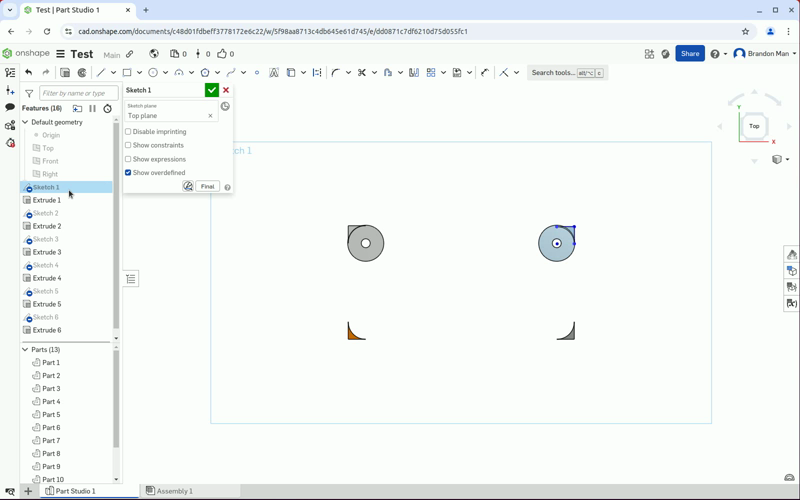
mouse_move(229, 92)
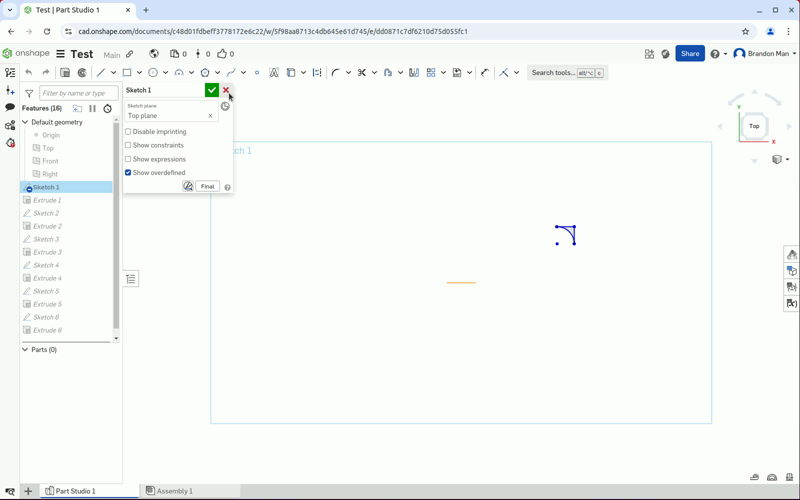
click(229, 92)
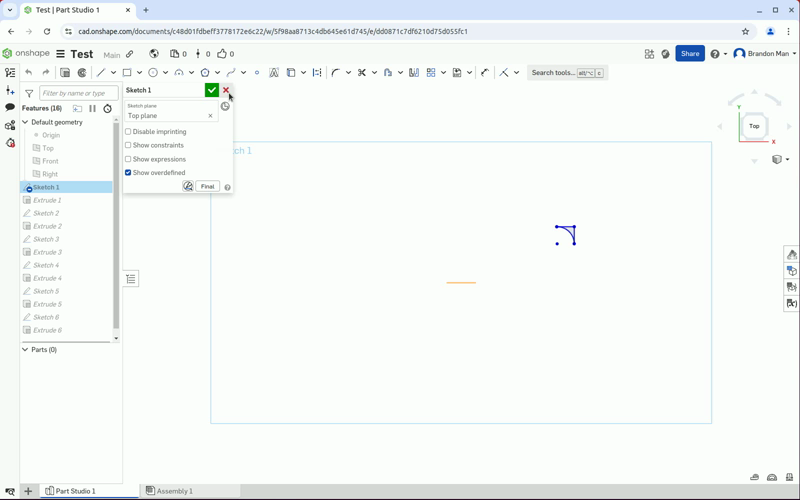
key(shift+s)
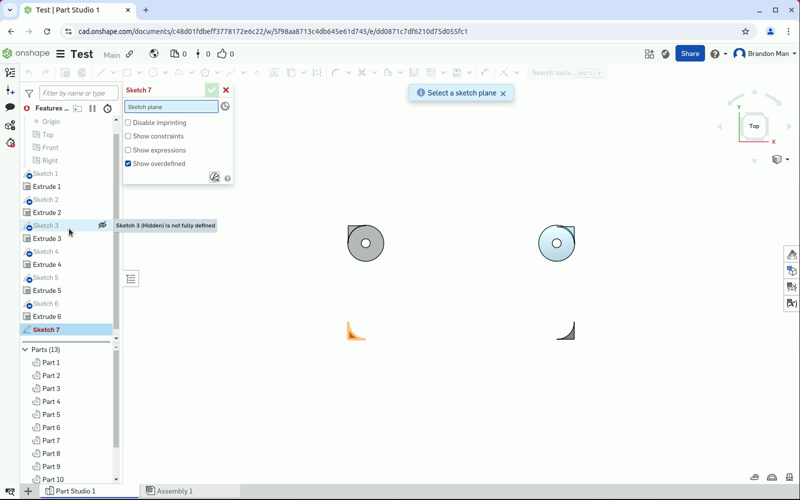
scroll(3)
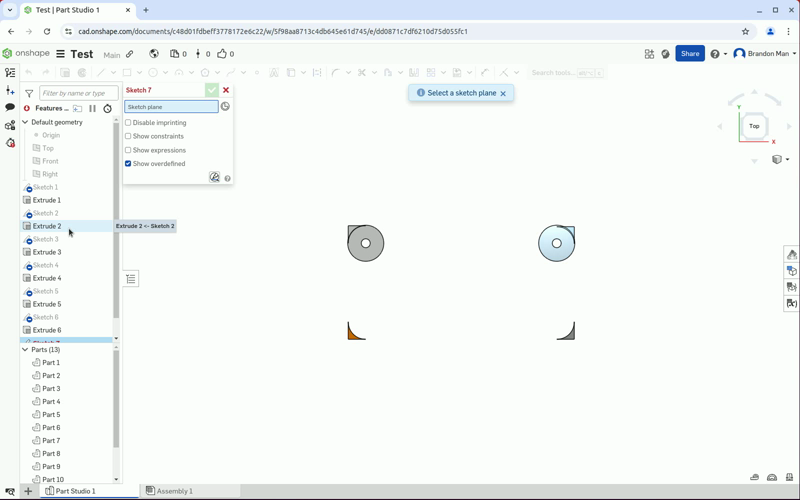
mouse_move(69, 150)
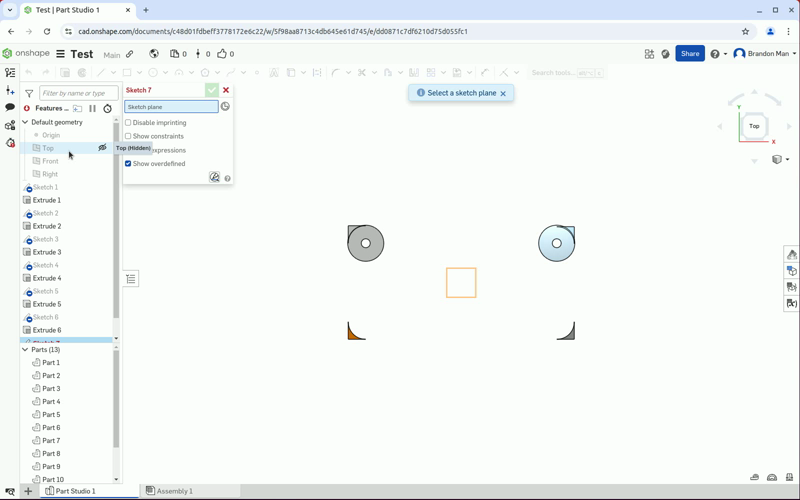
click(69, 150)
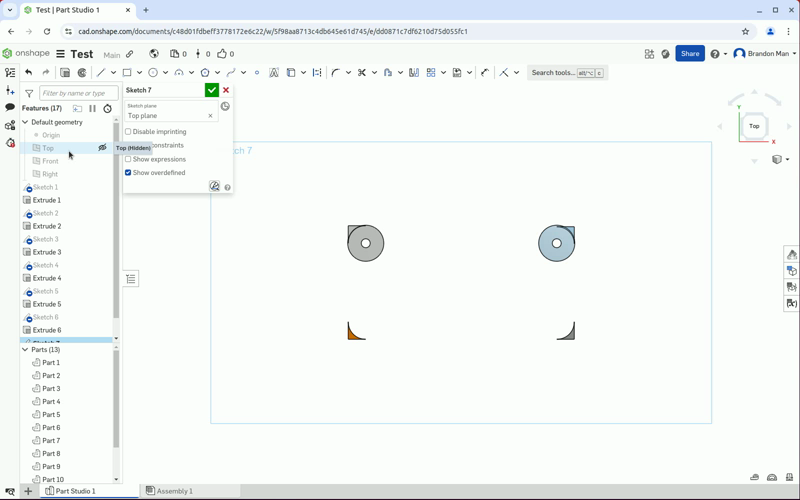
mouse_move(69, 352)
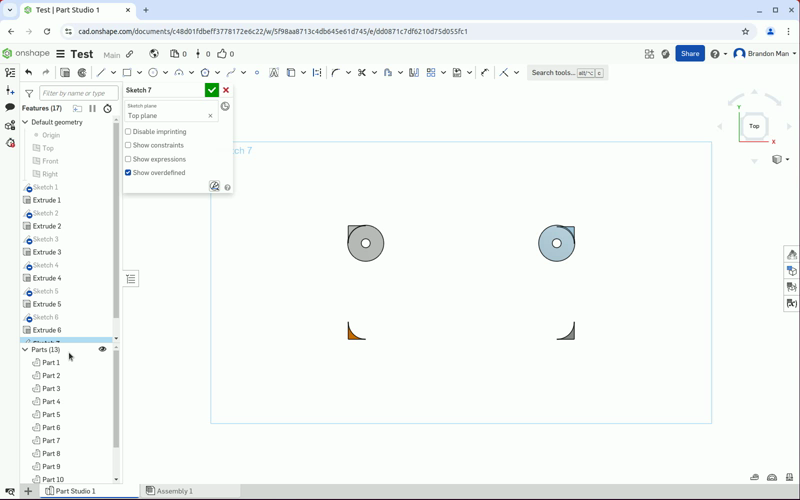
key(y)
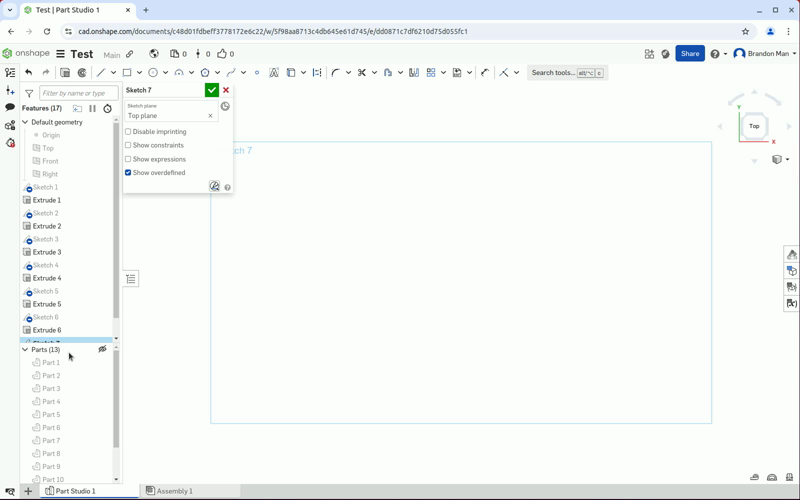
key(c)
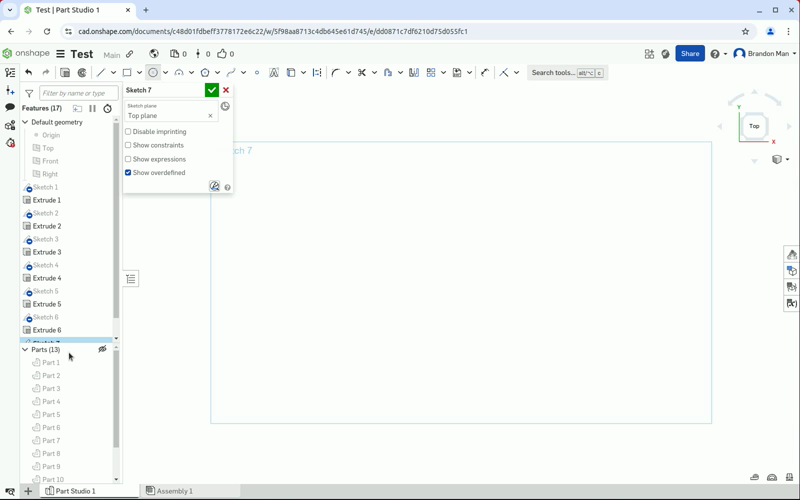
key_down(shift)
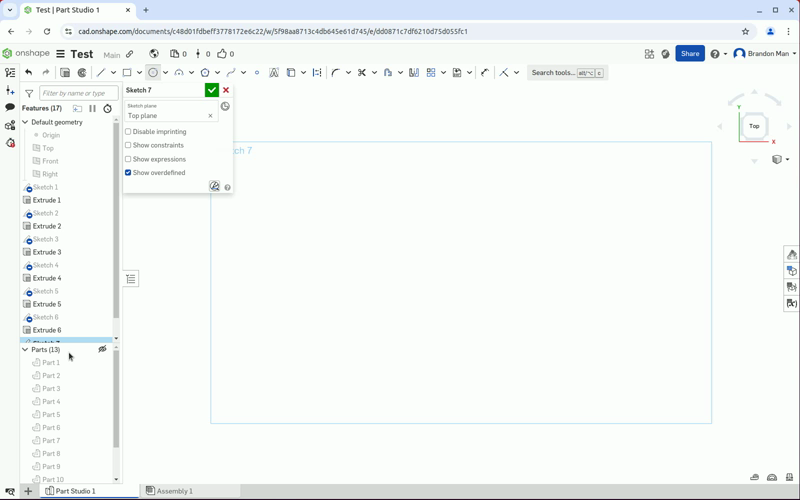
mouse_move(556, 322)
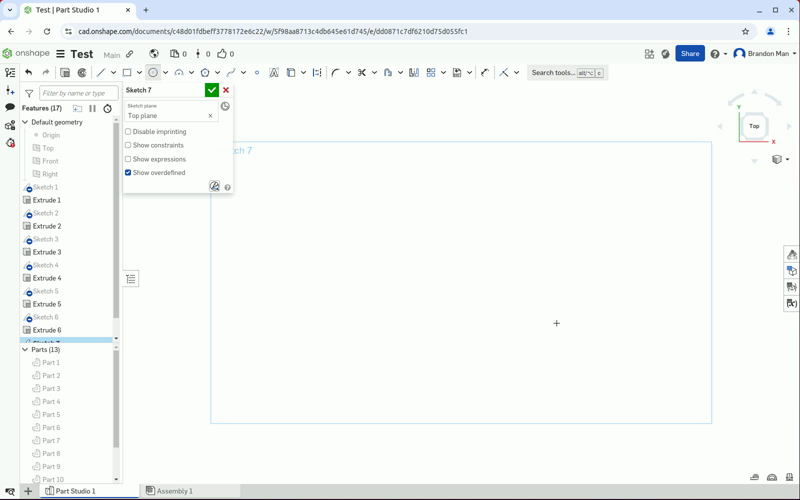
click(556, 322)
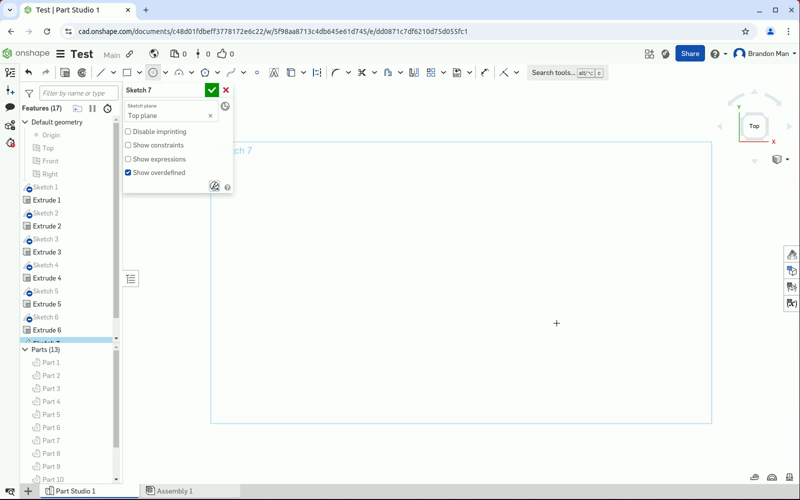
key_up(shift)
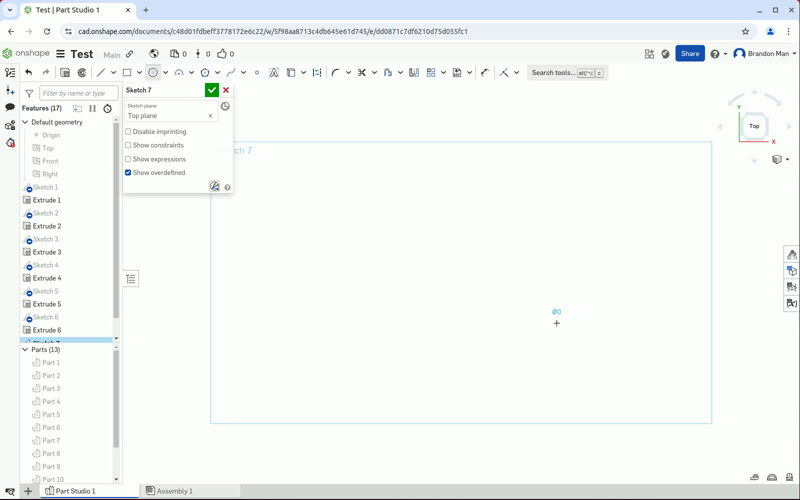
mouse_move(574, 322)
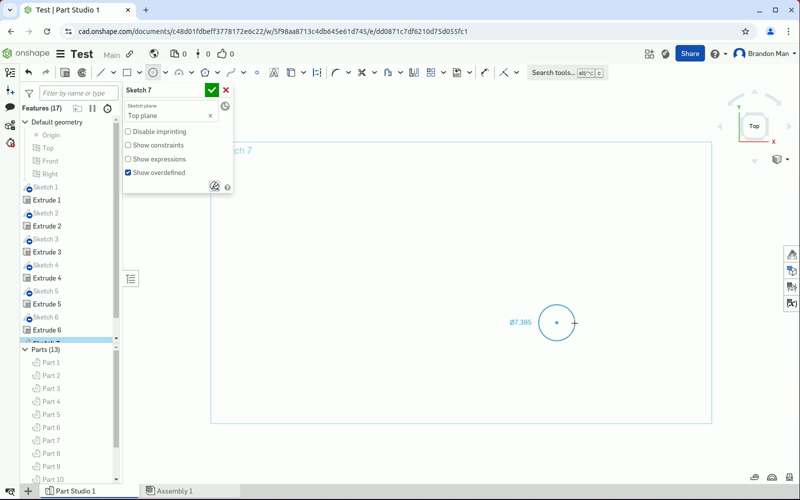
click(574, 322)
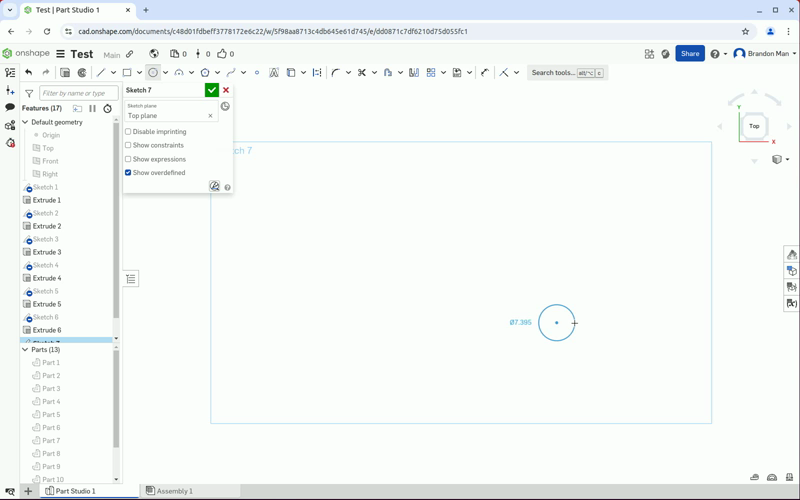
key(esc)
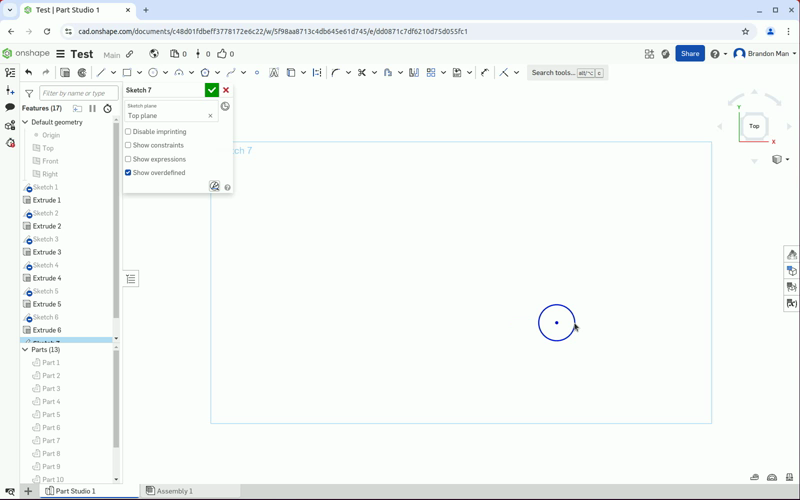
key(c)
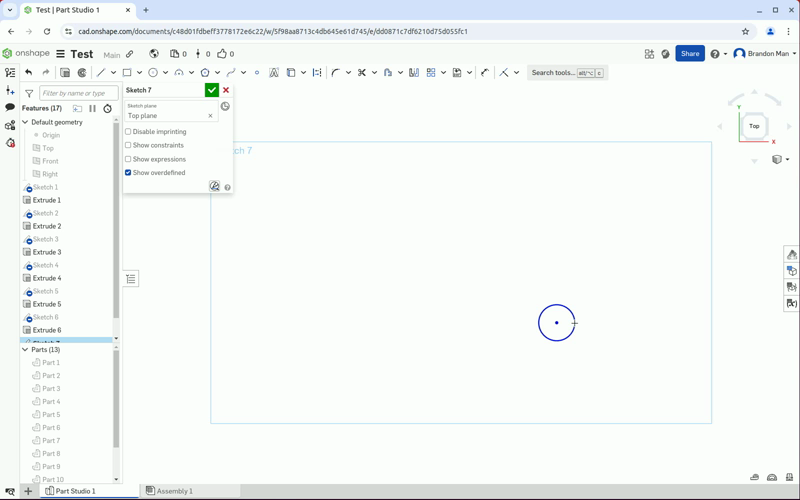
key_down(shift)
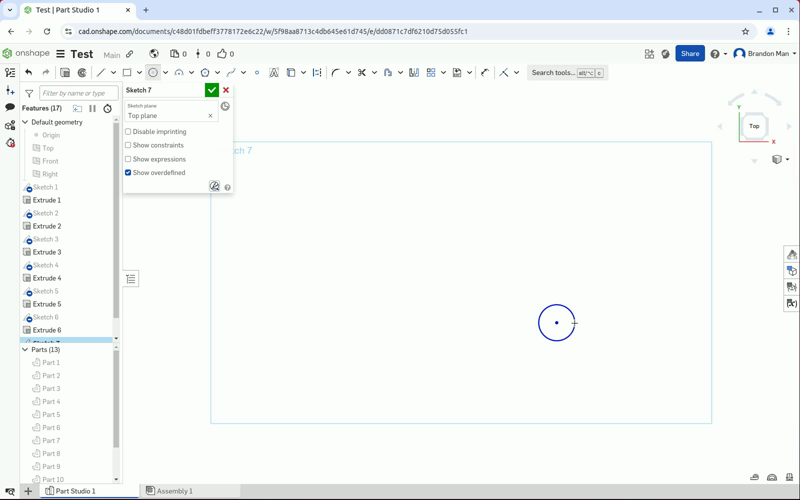
mouse_move(556, 322)
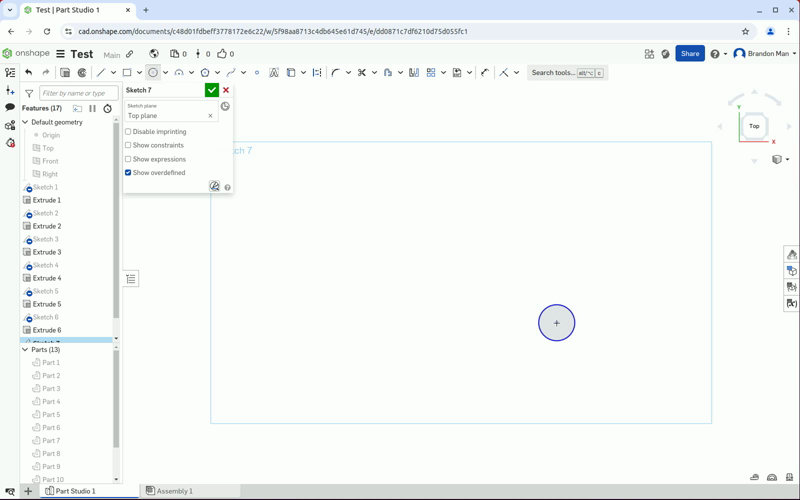
click(556, 322)
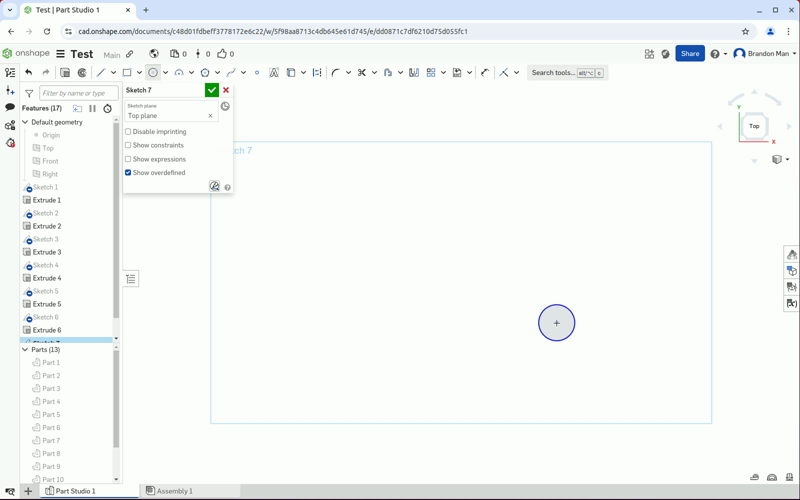
key_up(shift)
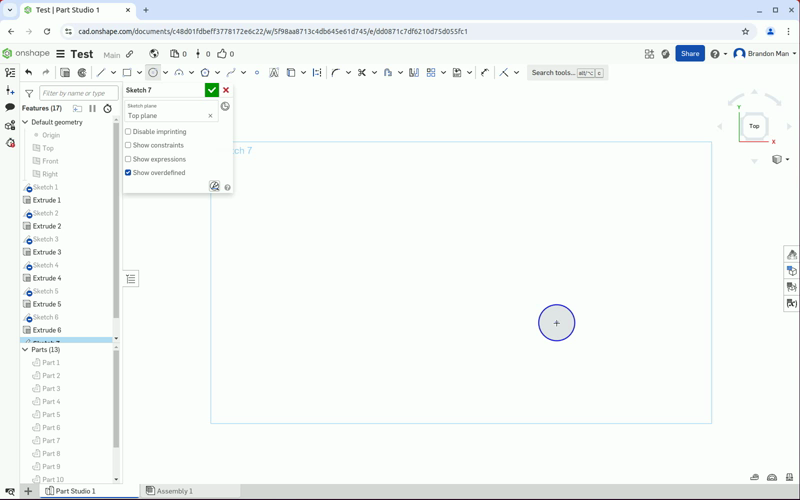
mouse_move(561, 322)
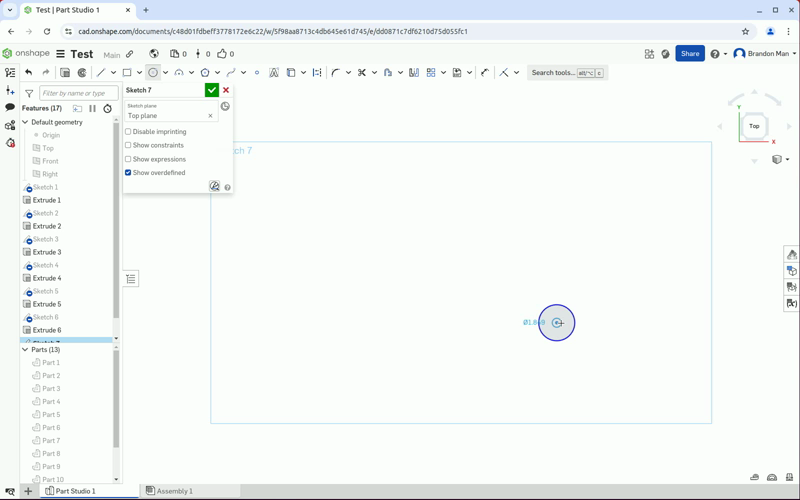
click(561, 322)
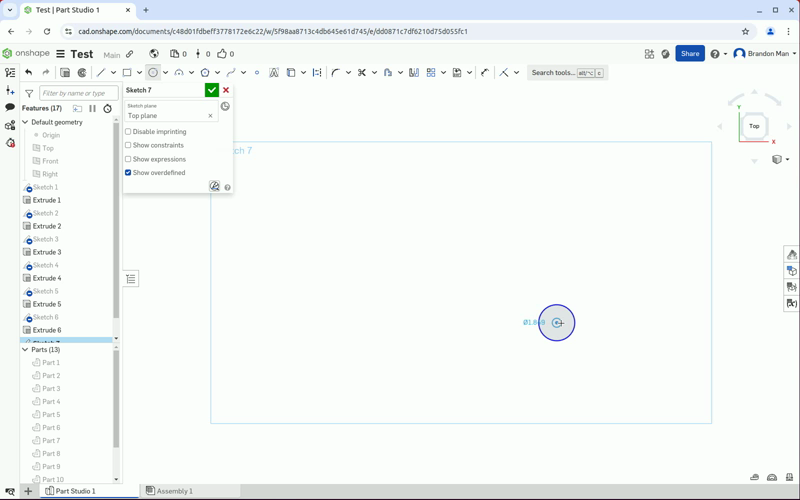
key(esc)
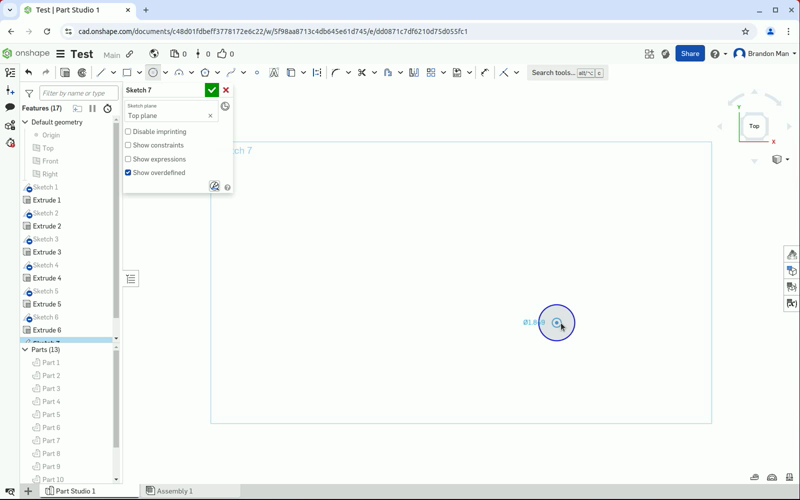
mouse_move(559, 317)
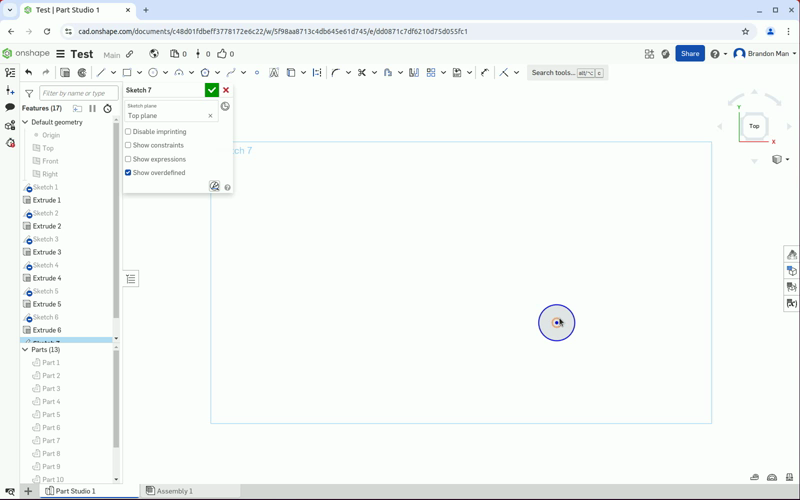
scroll(6)
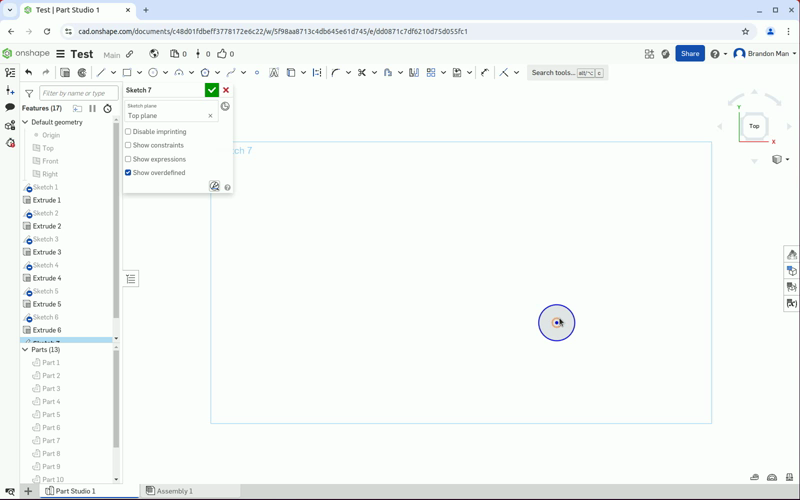
scroll(6)
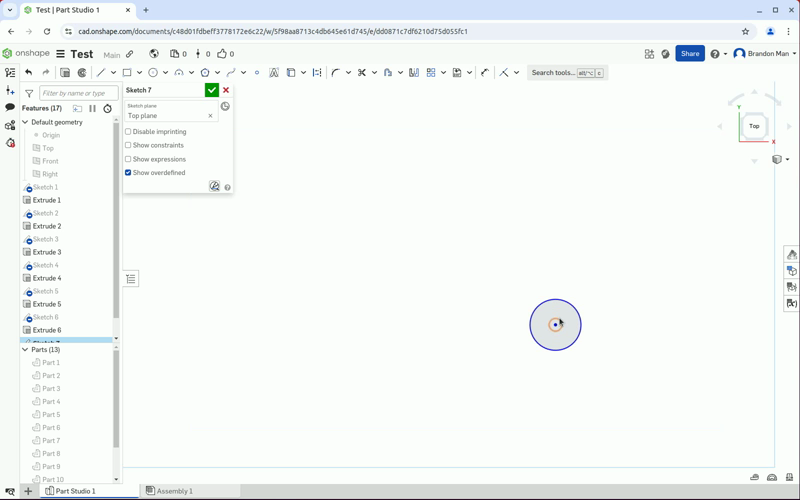
scroll(6)
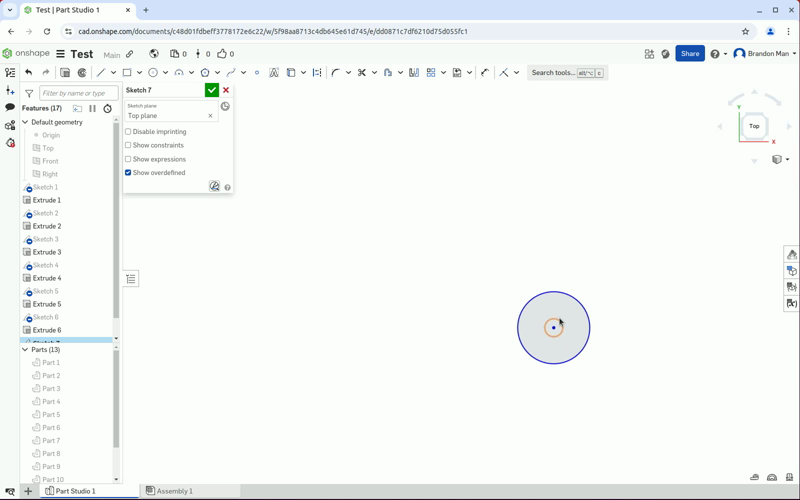
scroll(6)
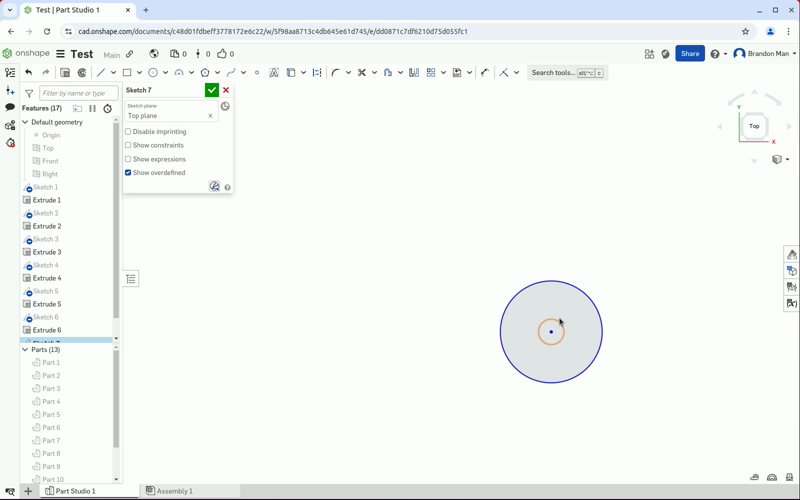
scroll(6)
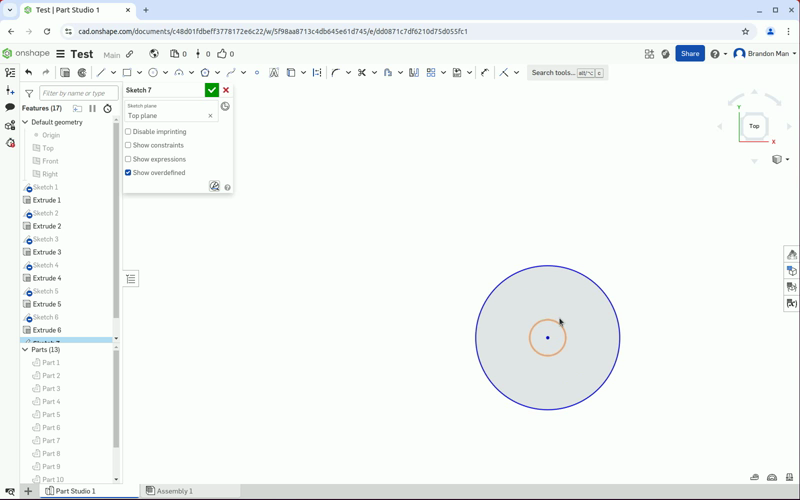
scroll(6)
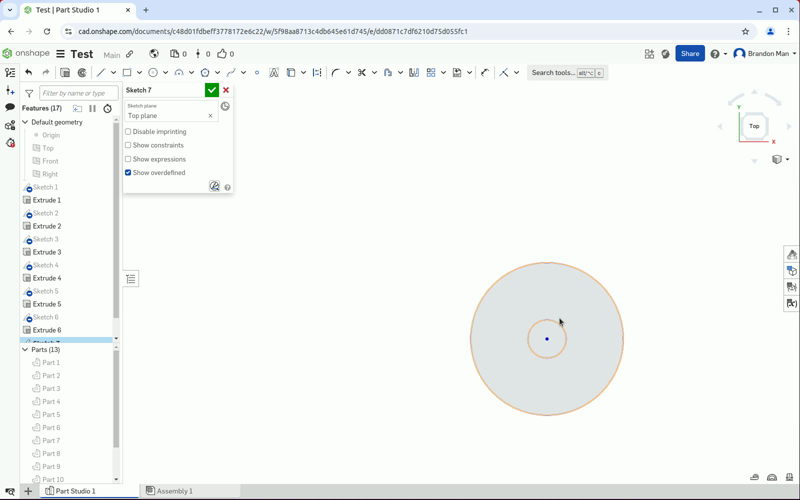
scroll(6)
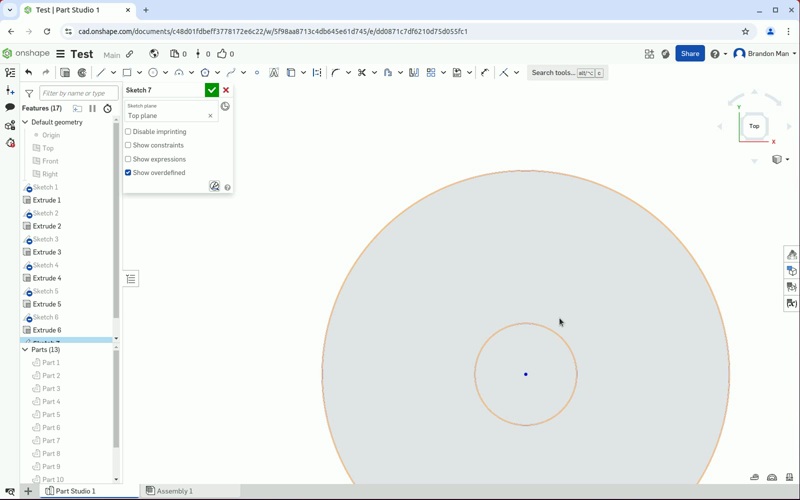
click(559, 317)
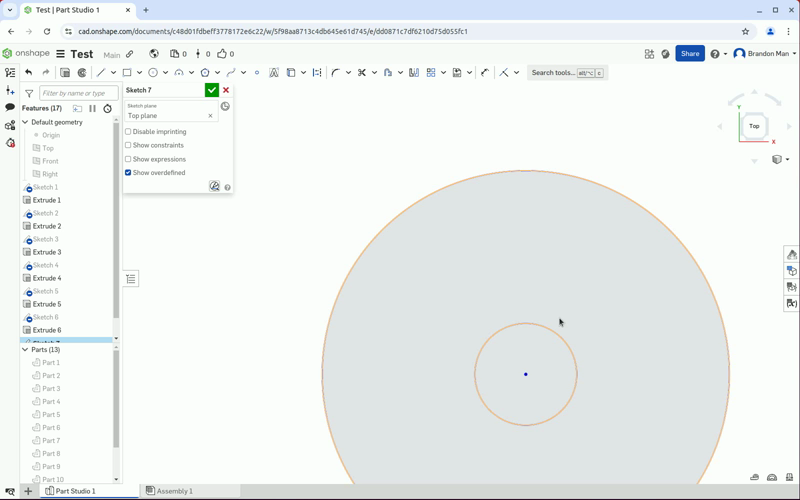
scroll(-6)
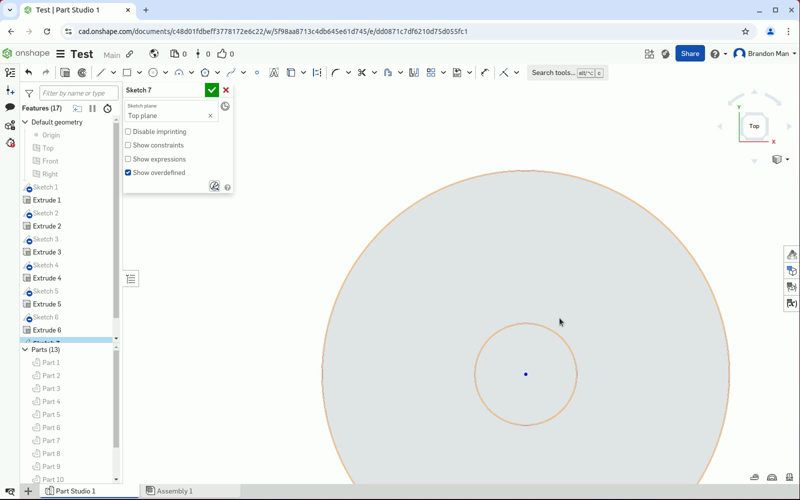
scroll(-6)
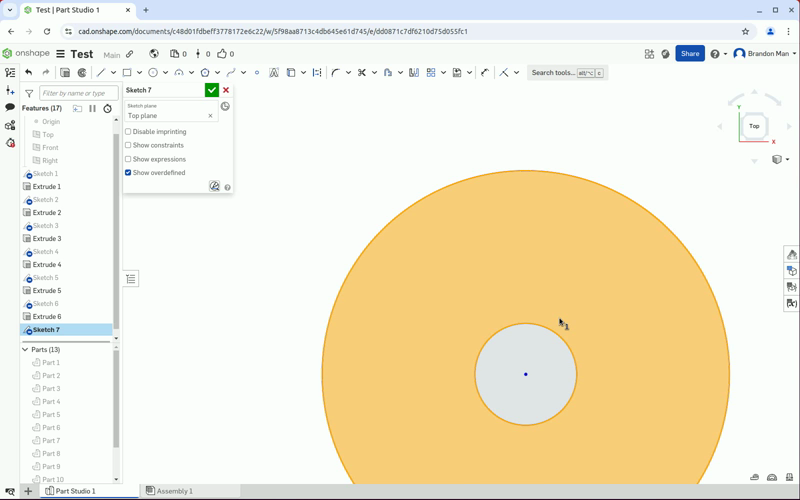
scroll(-6)
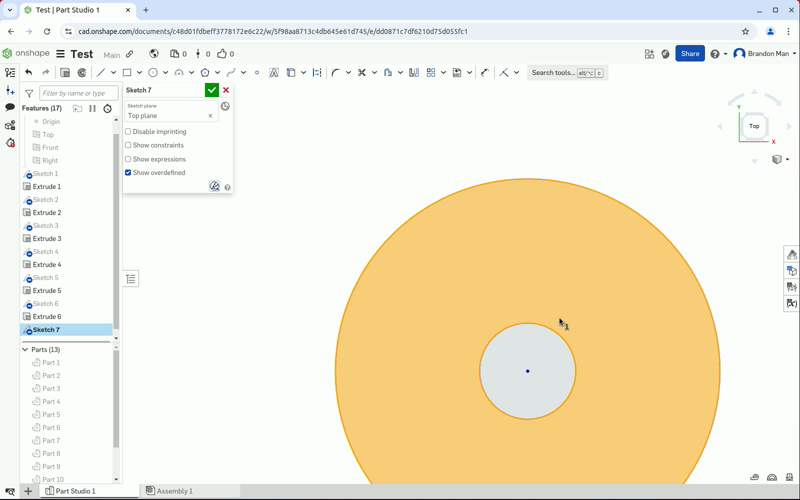
scroll(-6)
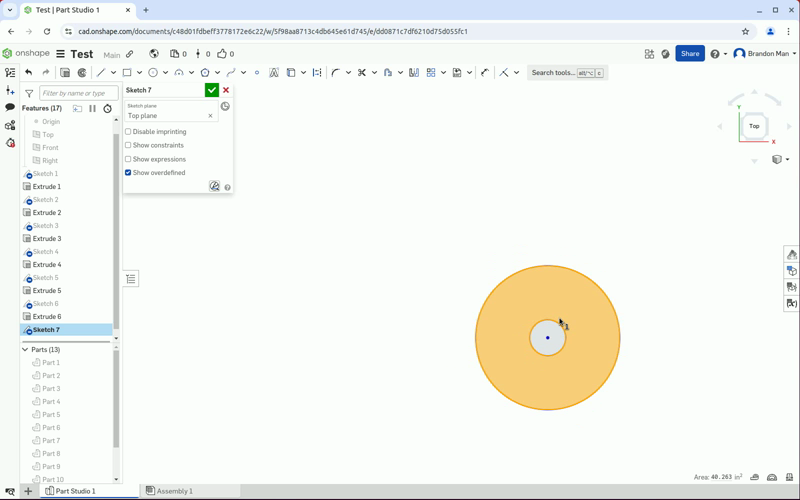
scroll(-6)
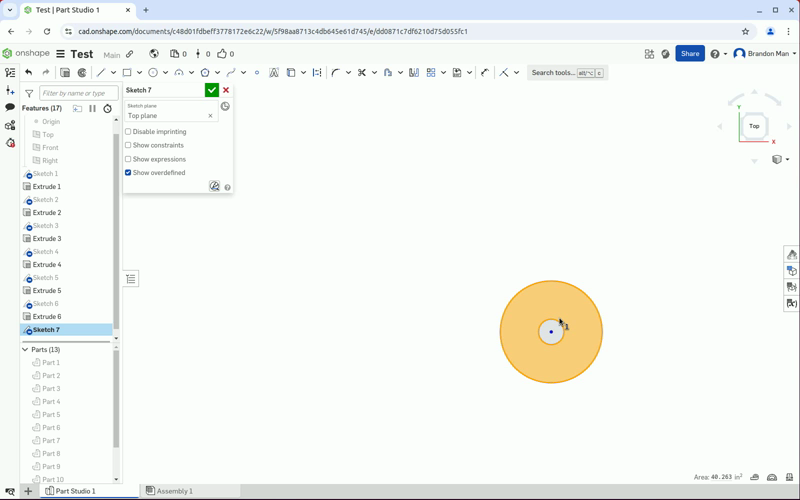
scroll(-6)
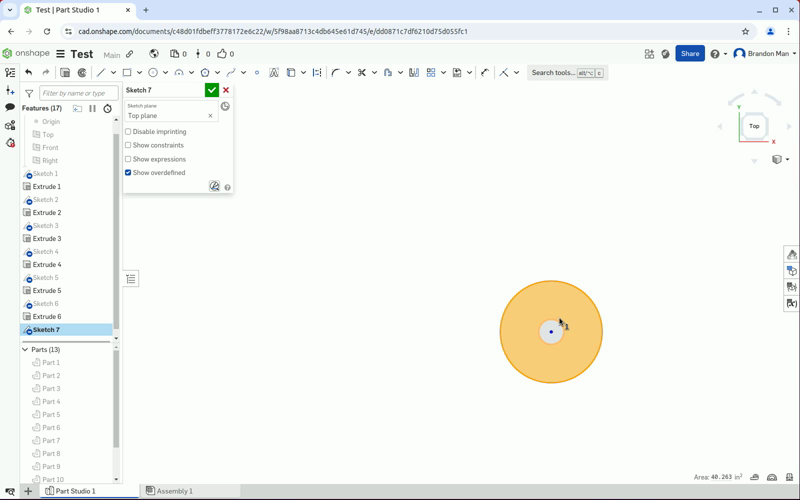
scroll(-6)
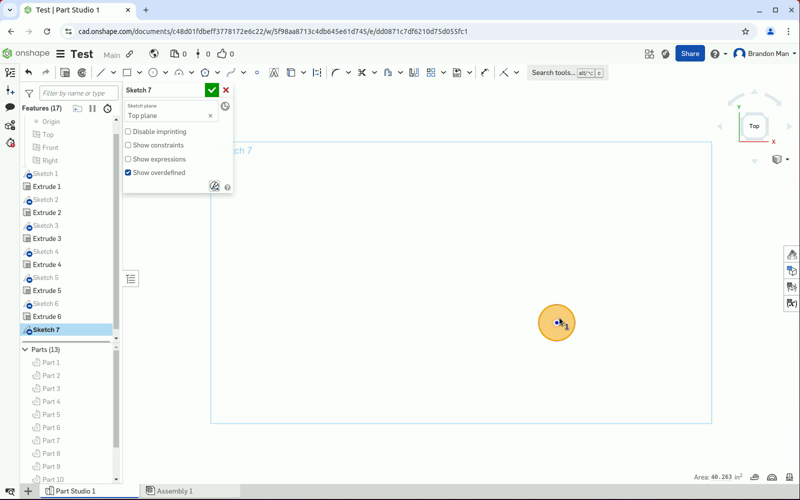
mouse_move(69, 352)
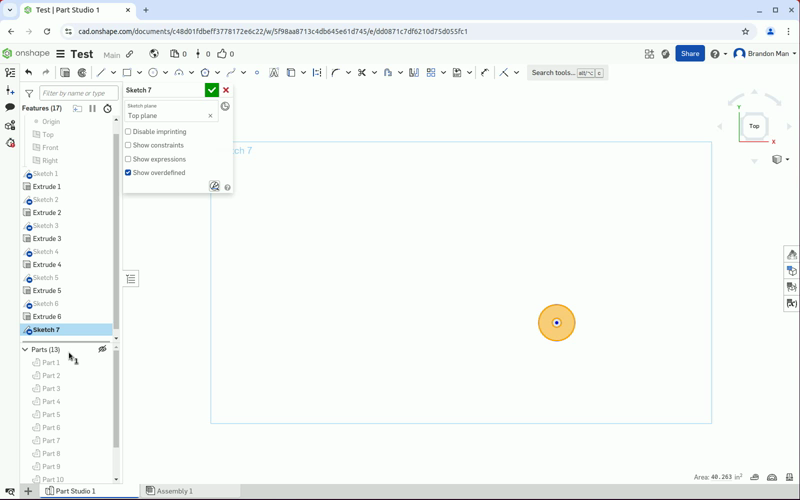
key(shift+y)
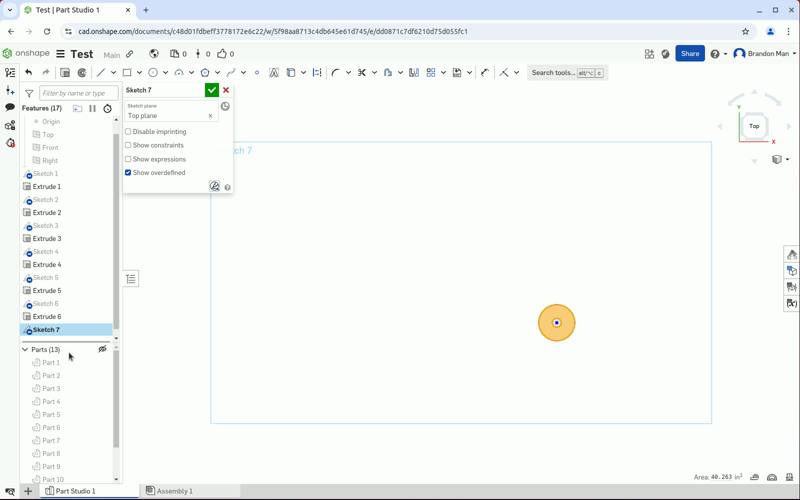
key(shift+e)
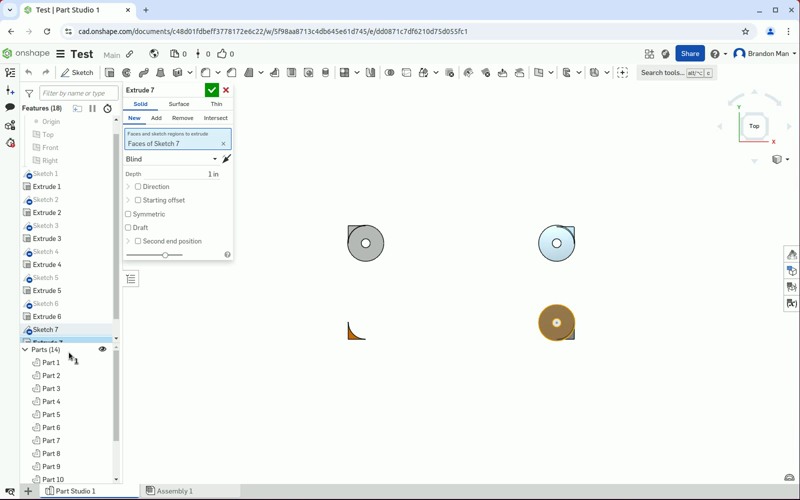
mouse_move(143, 106)
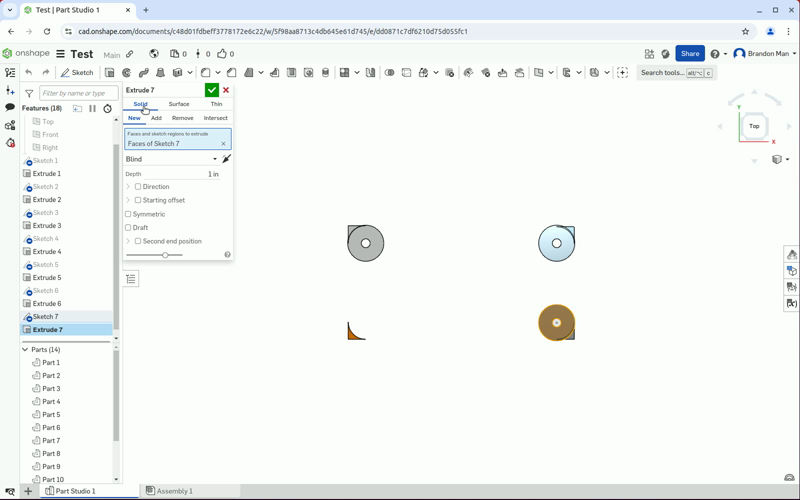
click(143, 106)
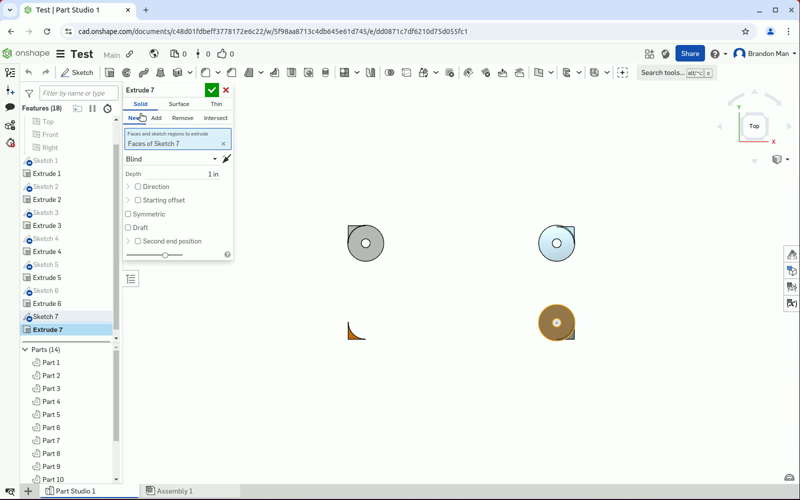
mouse_move(137, 120)
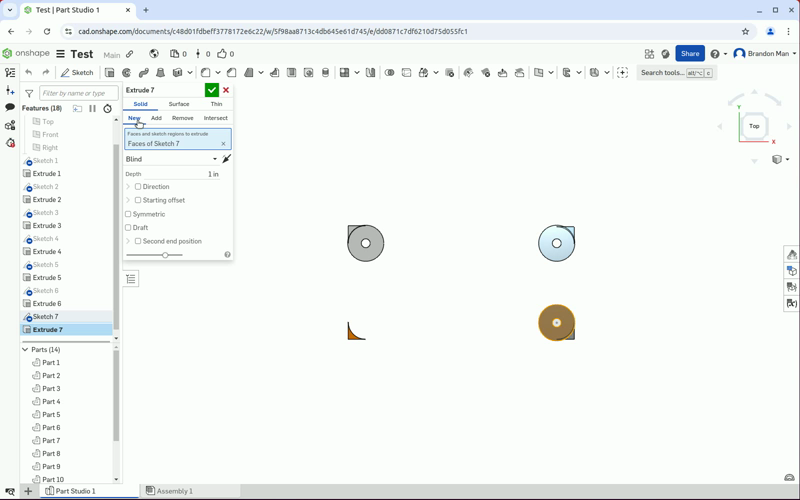
click(137, 120)
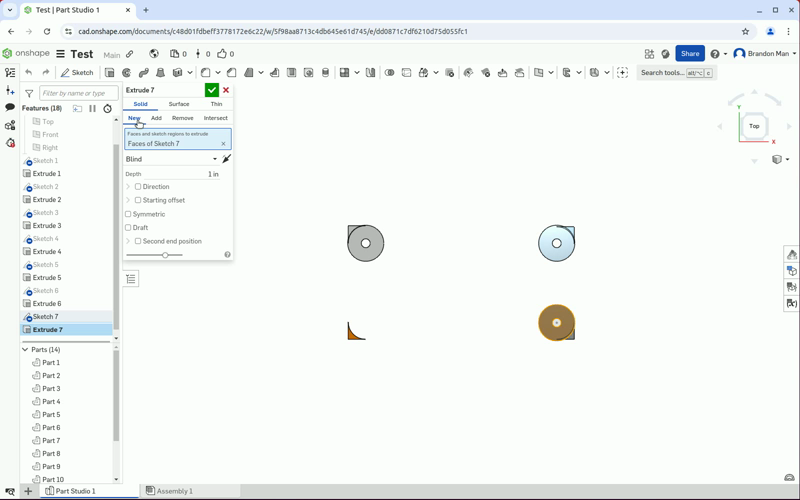
key(tab, 4)
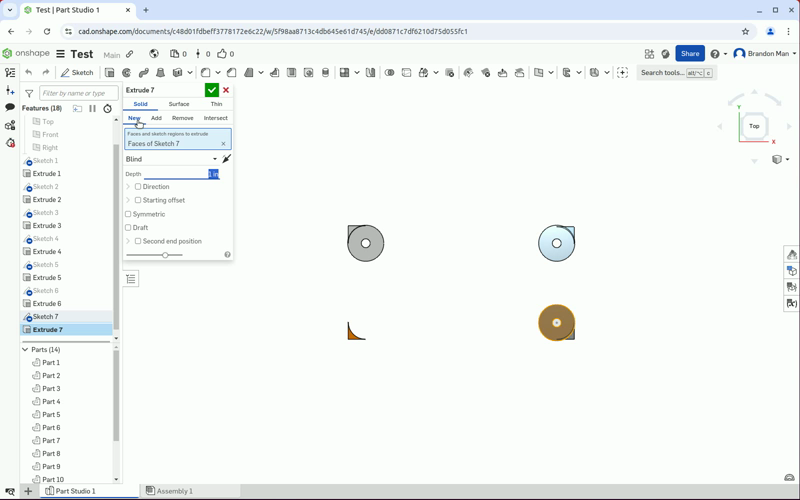
text(1.204)
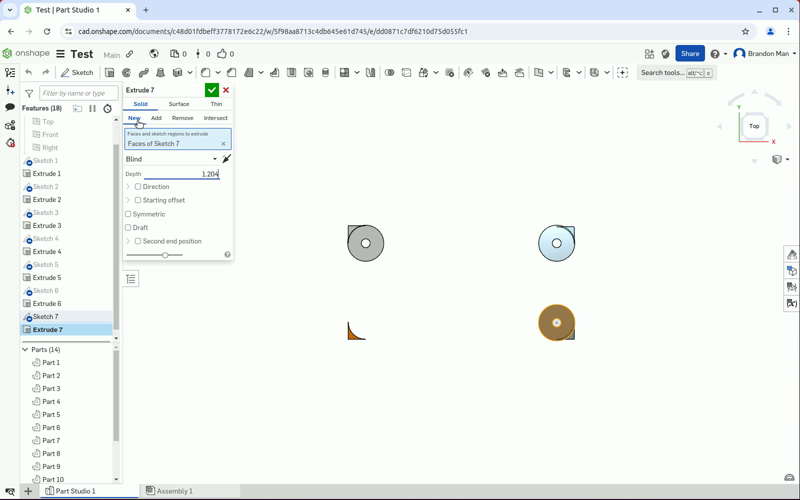
key(enter)
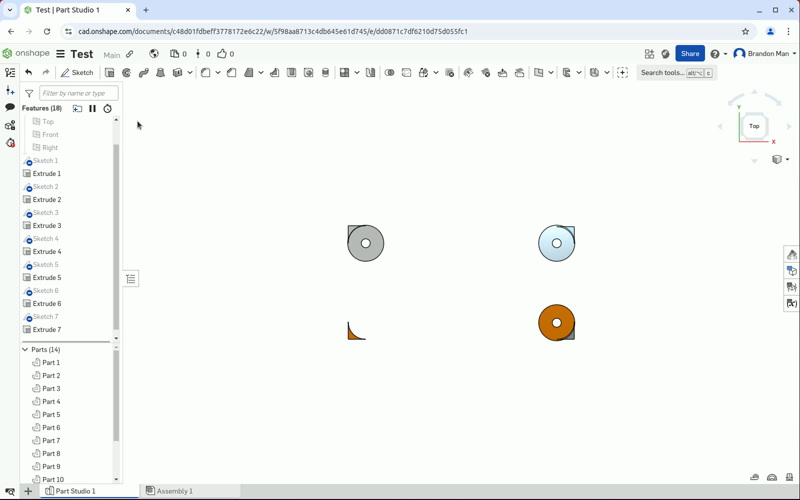
key(shift+h)
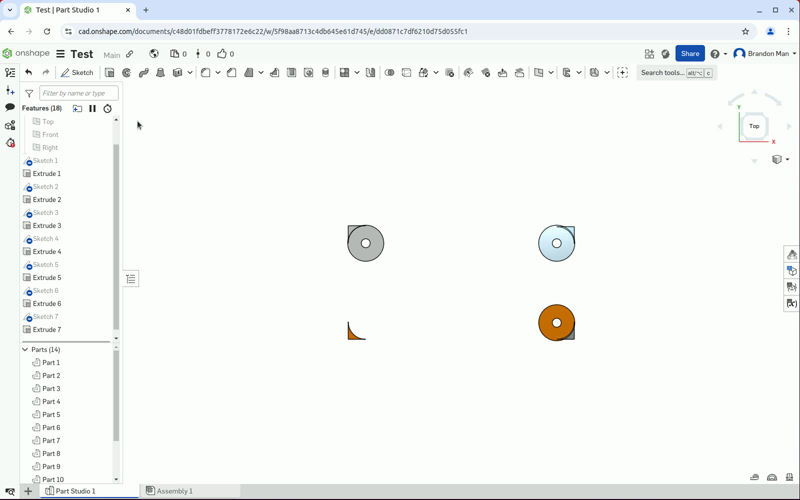
key(shift+h)
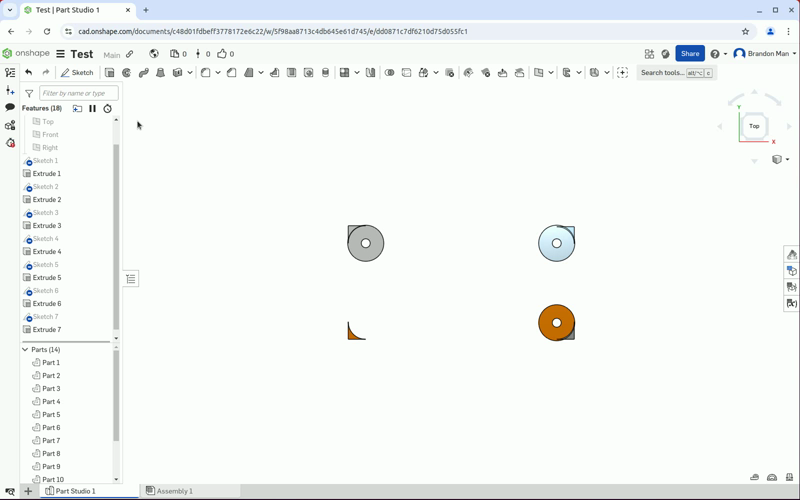
mouse_move(69, 163)
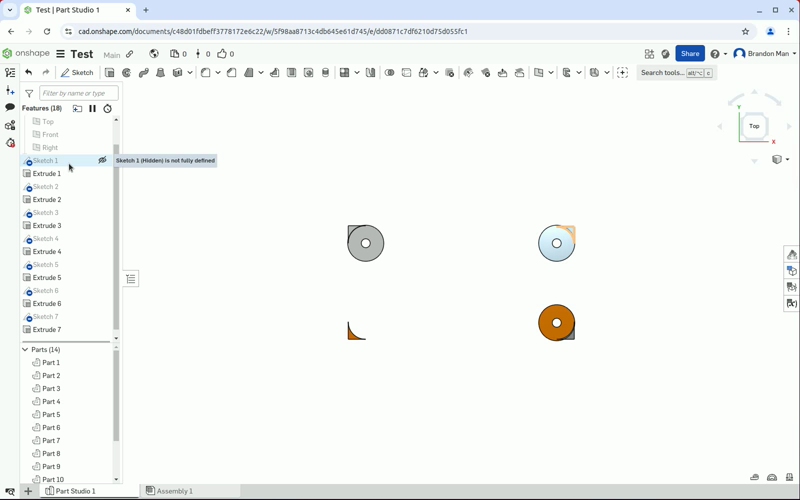
click(69, 163)
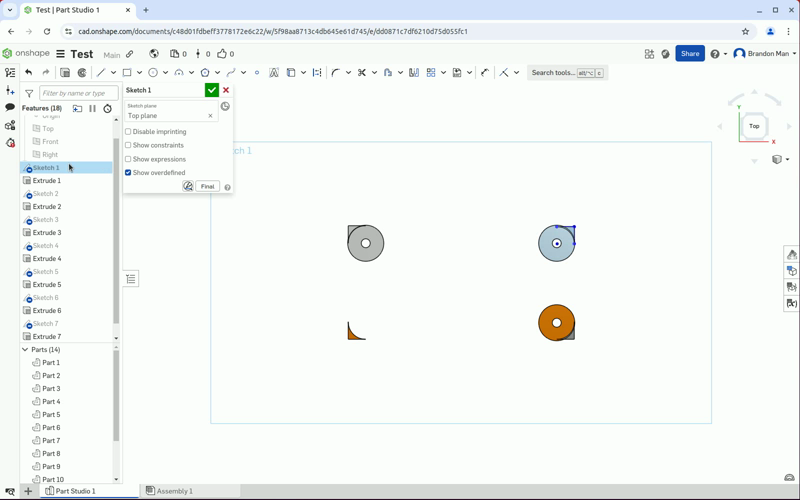
mouse_move(229, 92)
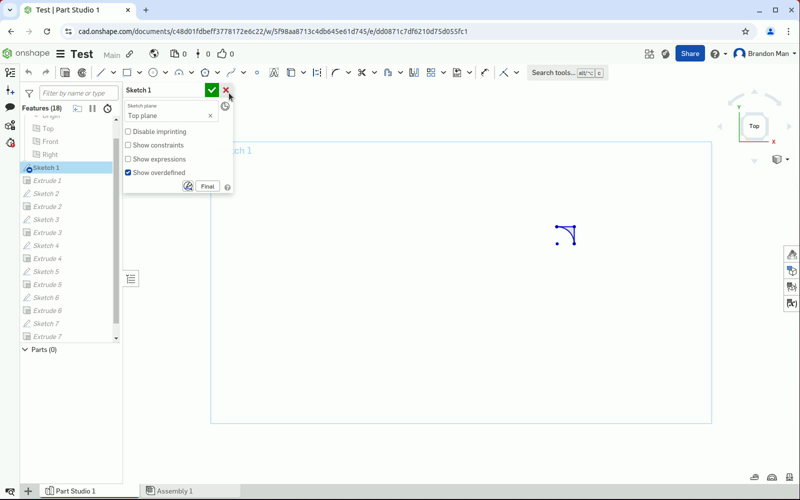
click(229, 92)
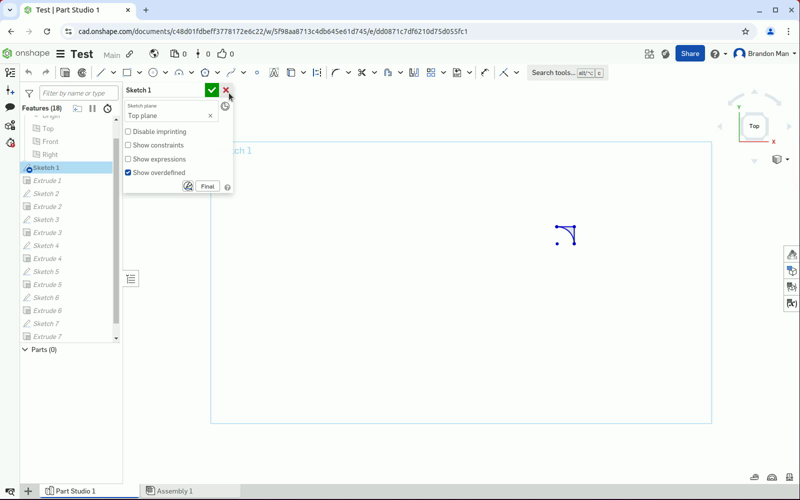
key(shift+s)
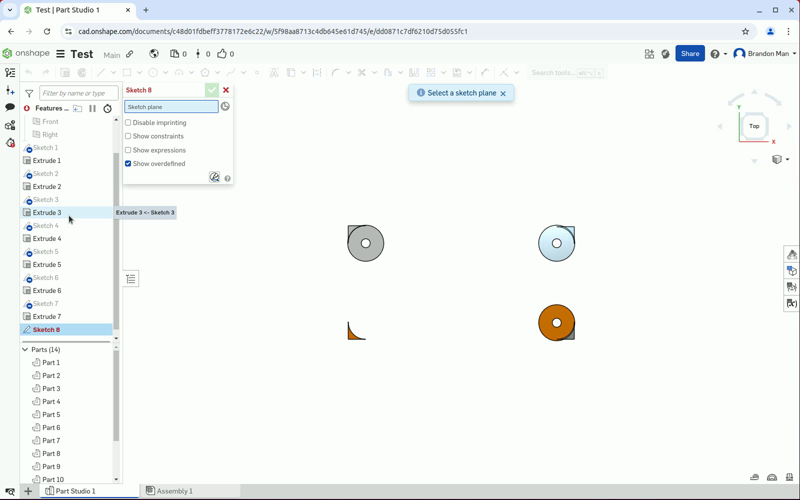
scroll(3)
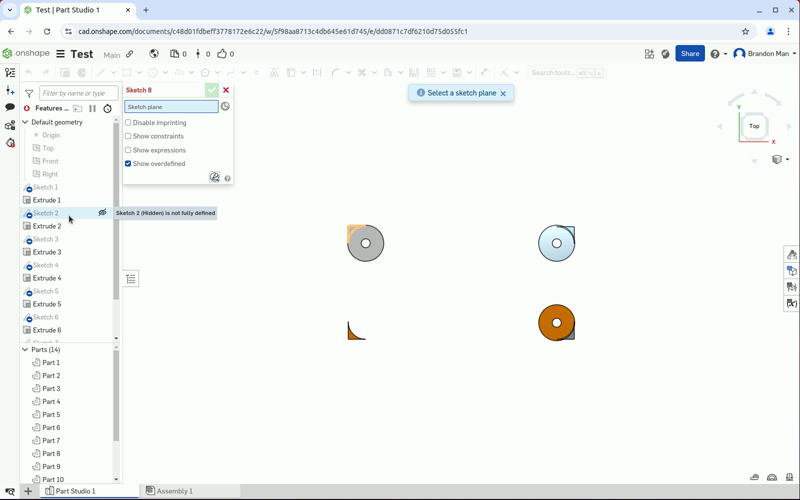
mouse_move(69, 150)
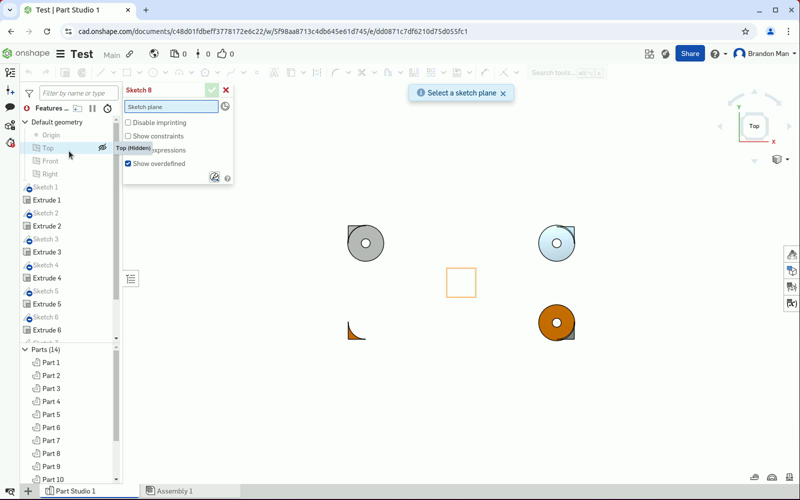
click(69, 150)
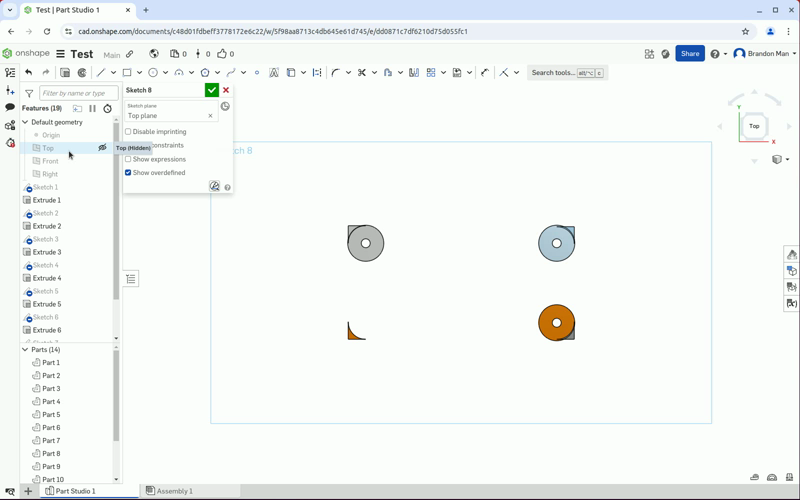
mouse_move(69, 352)
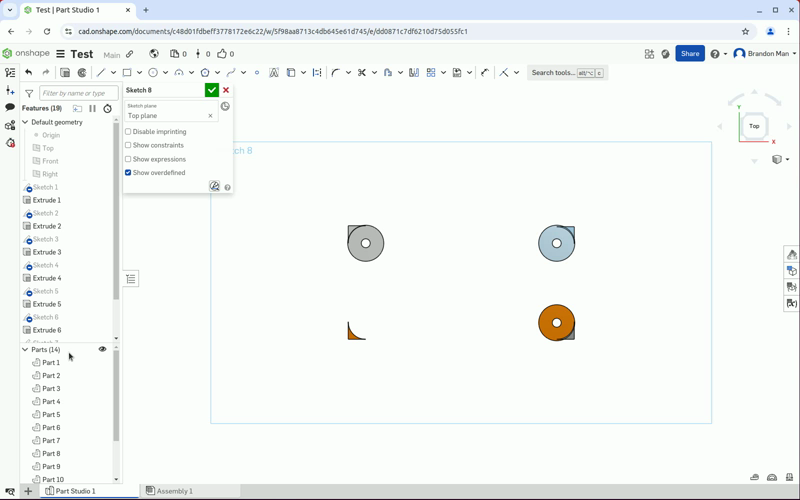
key(y)
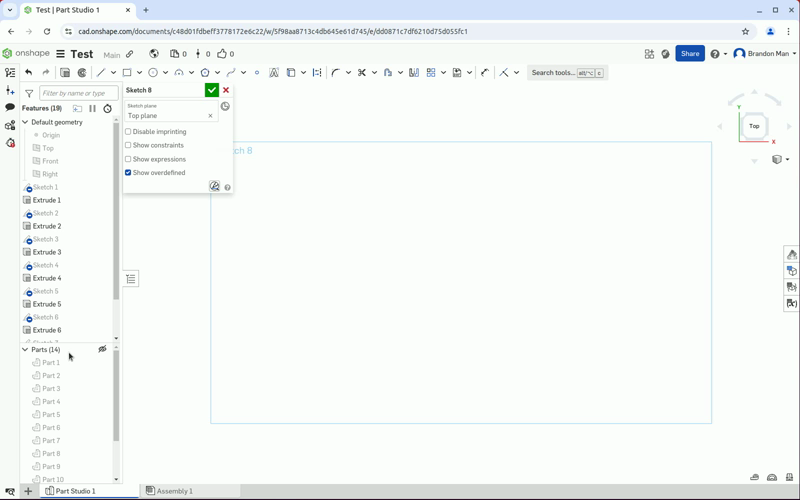
key(c)
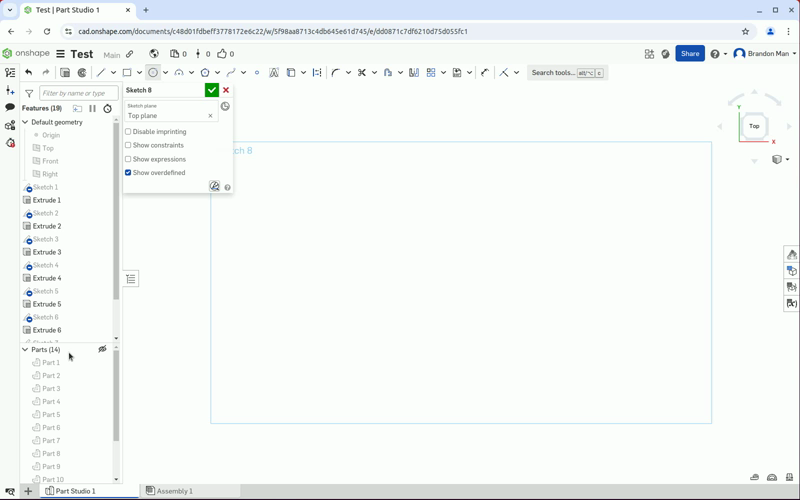
key_down(shift)
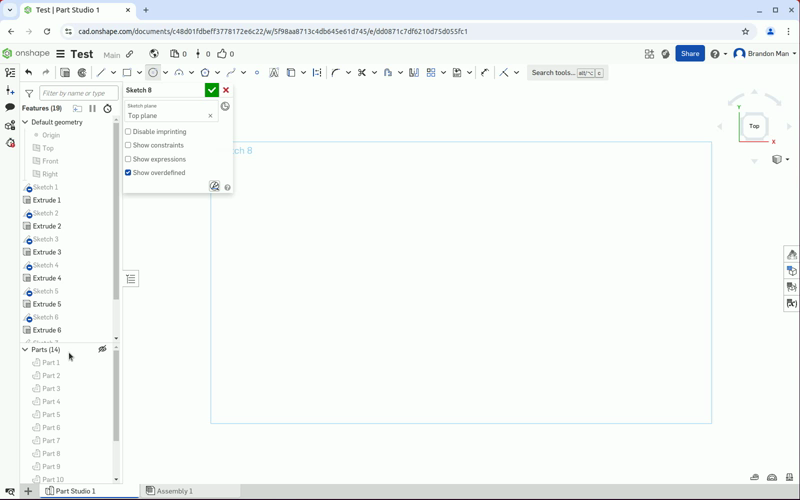
mouse_move(365, 322)
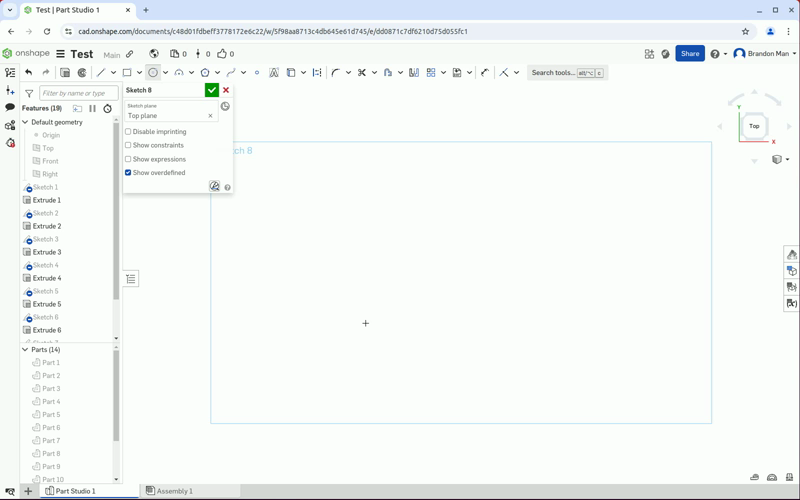
click(365, 322)
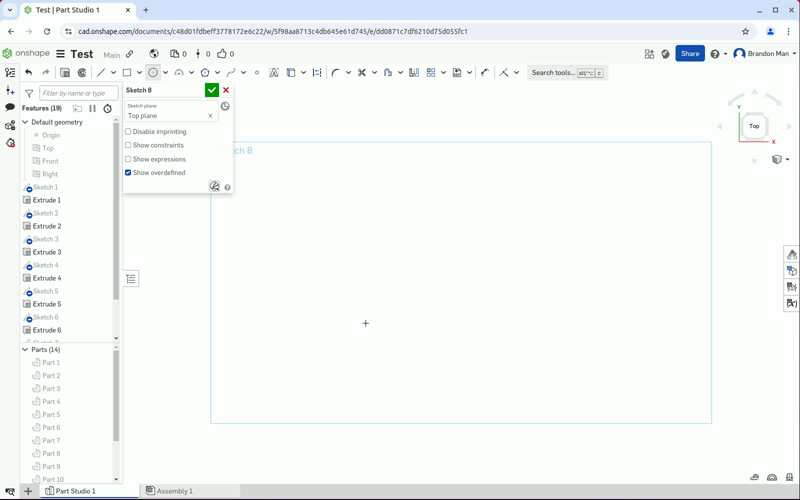
key_up(shift)
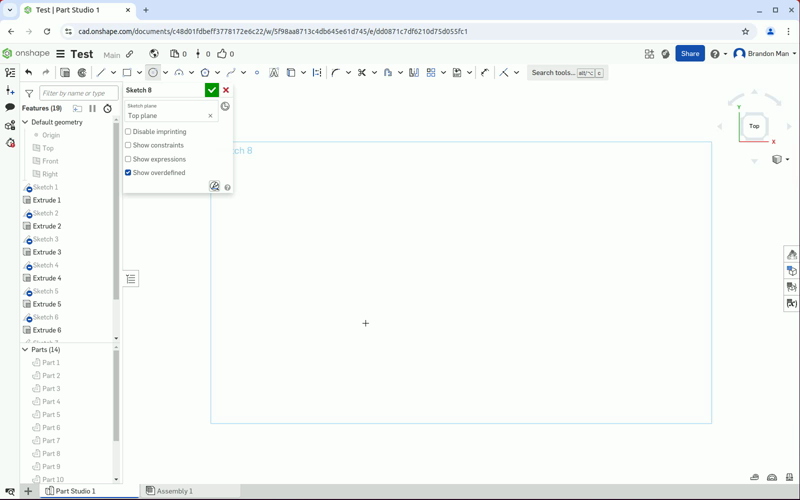
mouse_move(383, 322)
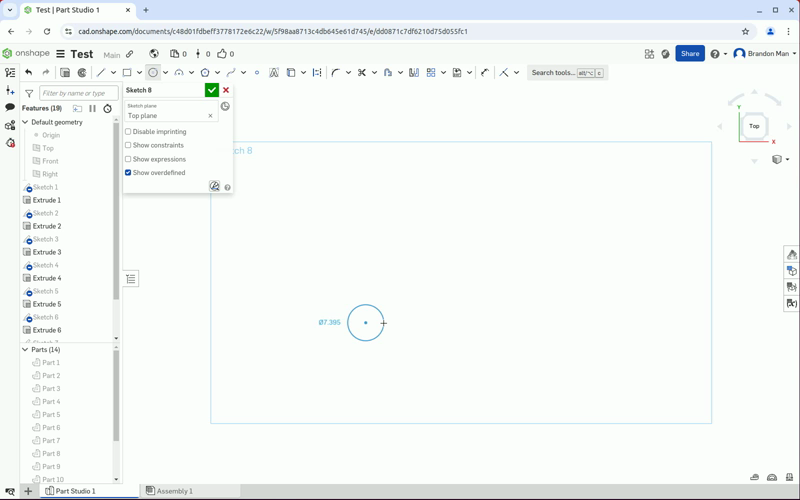
click(383, 322)
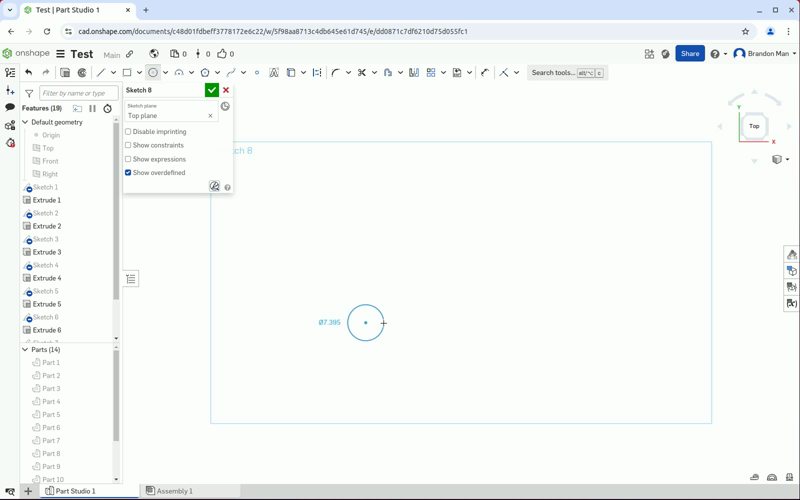
key(esc)
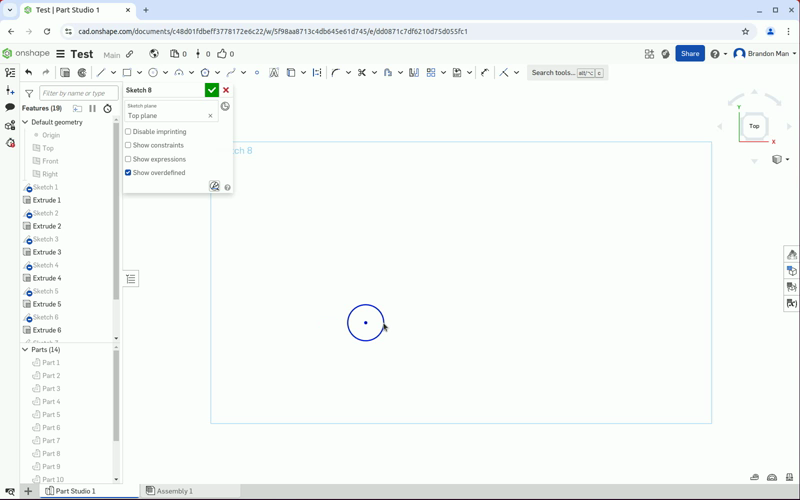
key(c)
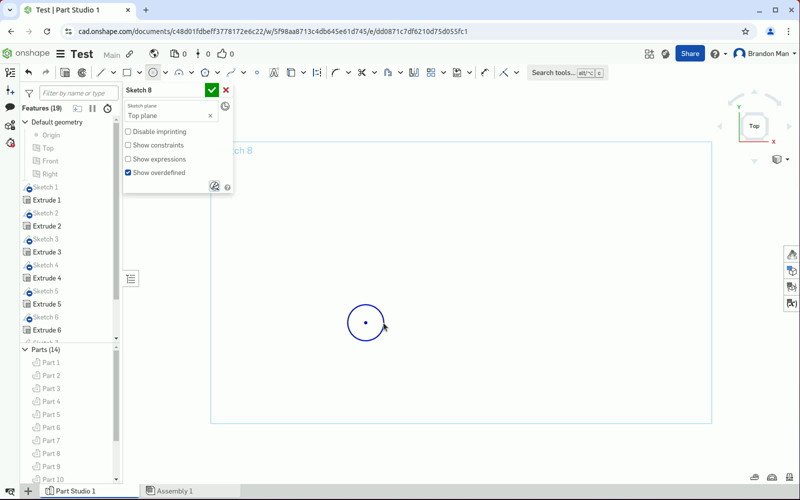
key_down(shift)
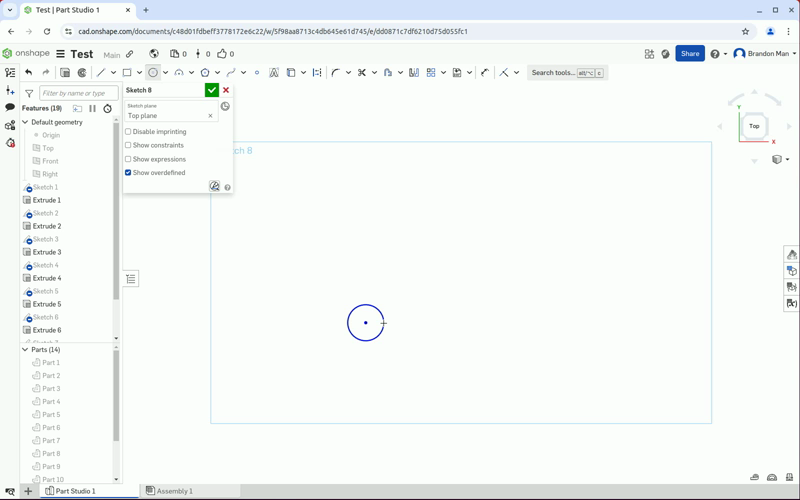
mouse_move(365, 322)
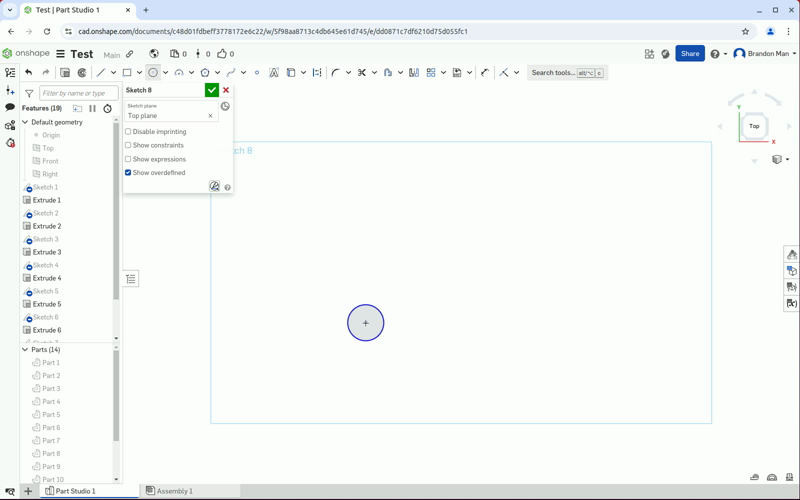
click(365, 322)
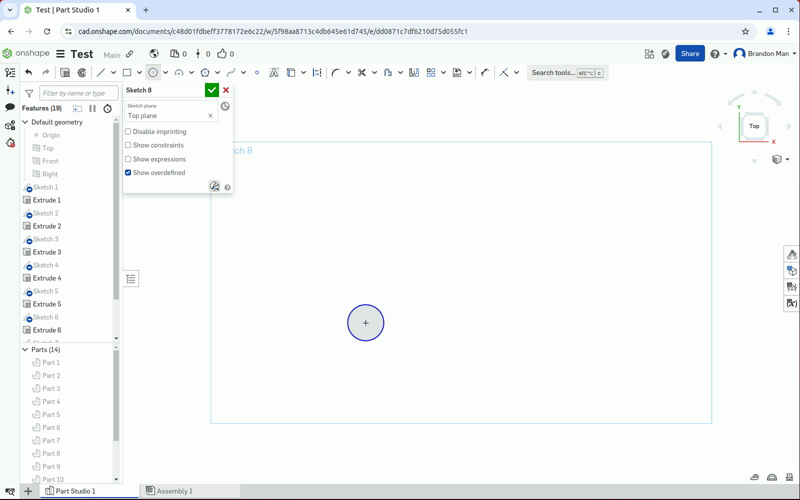
key_up(shift)
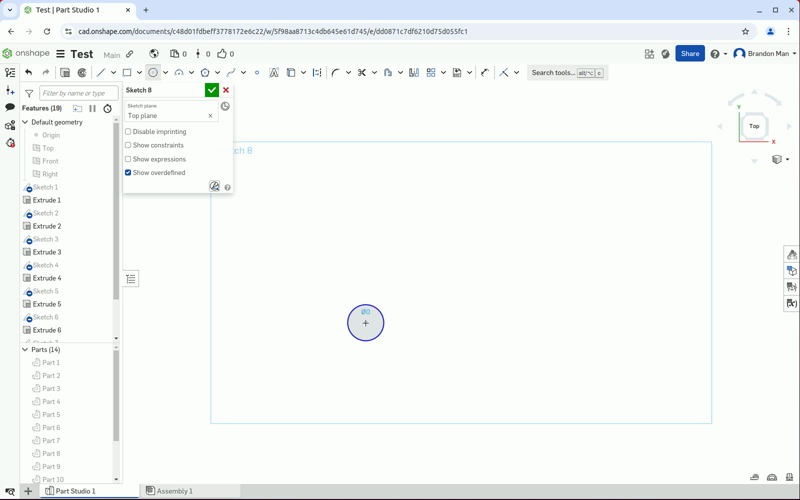
mouse_move(370, 322)
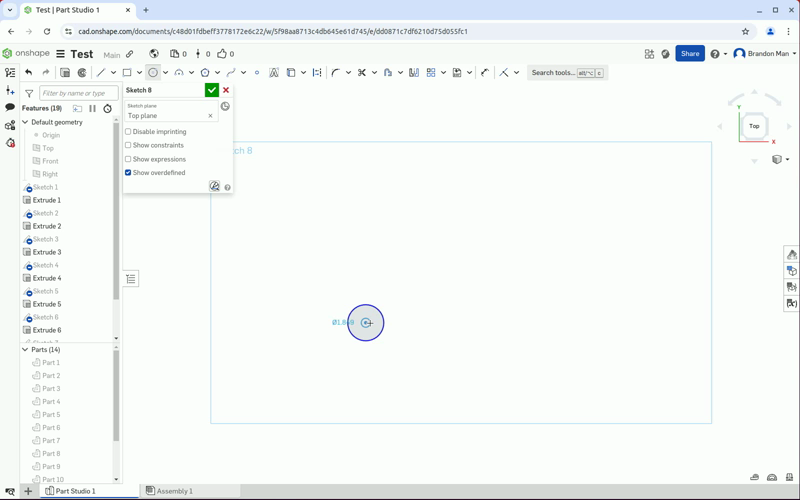
click(370, 322)
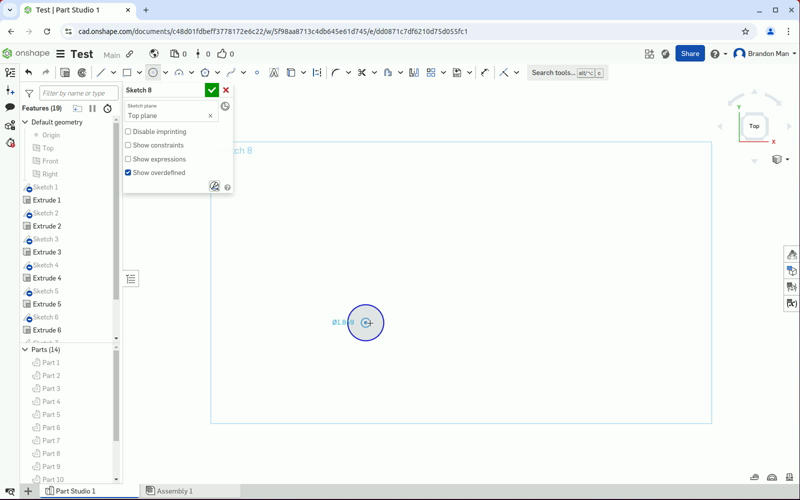
key(esc)
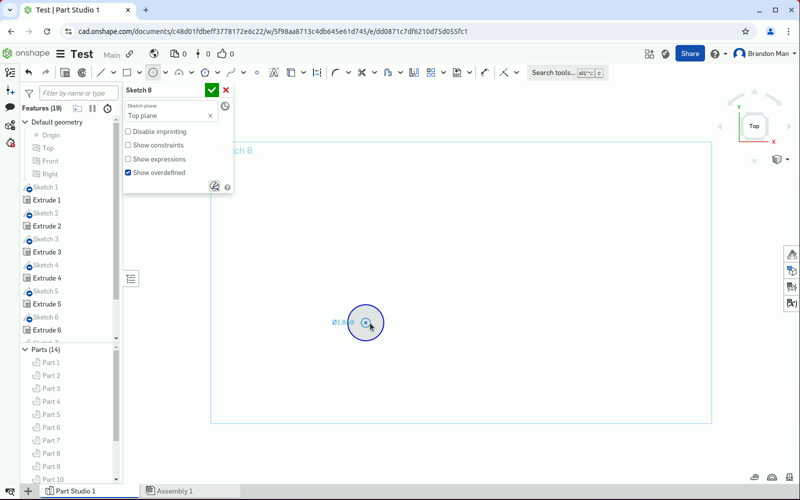
mouse_move(369, 313)
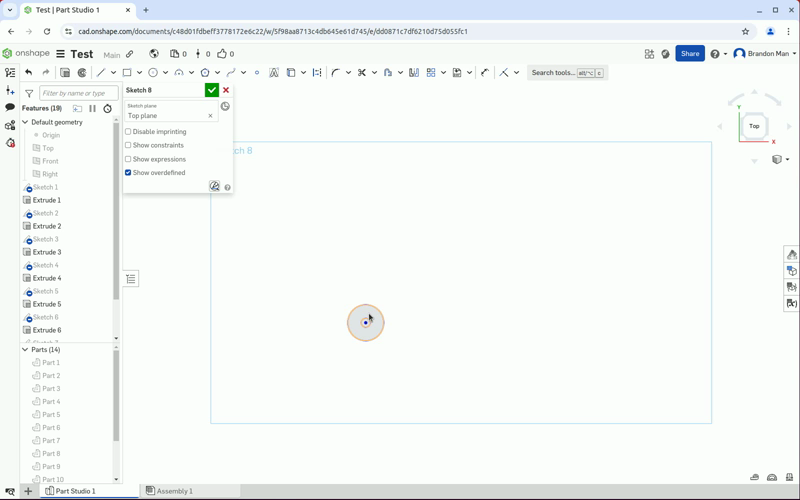
scroll(6)
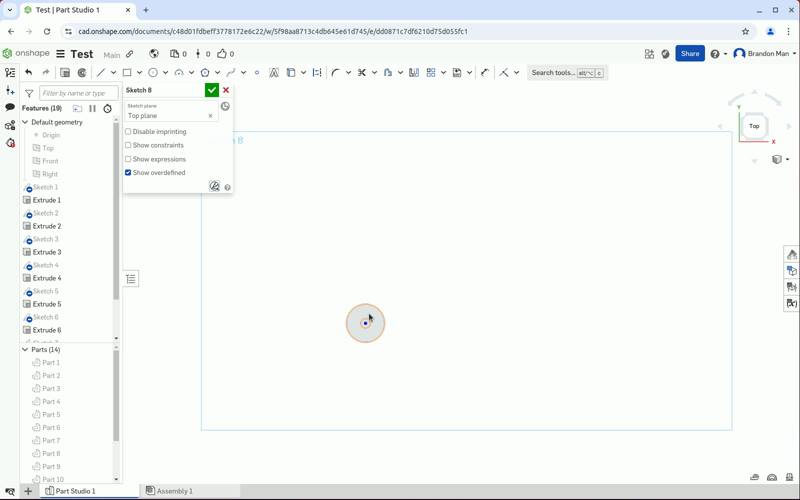
scroll(6)
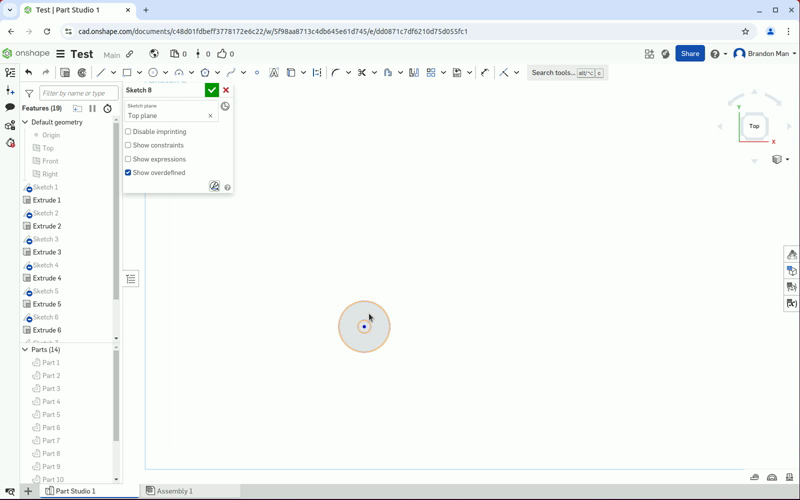
scroll(6)
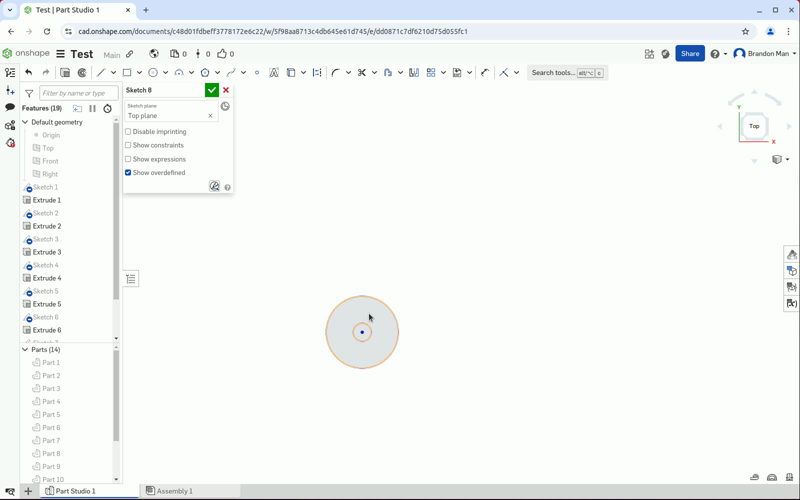
scroll(6)
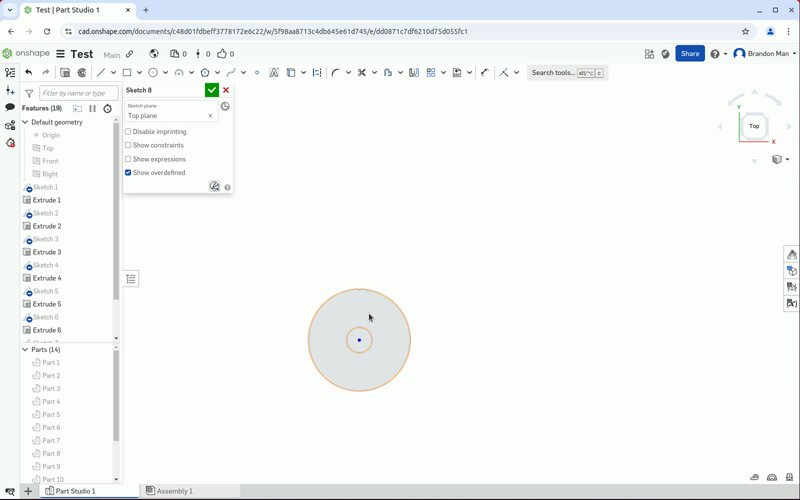
scroll(6)
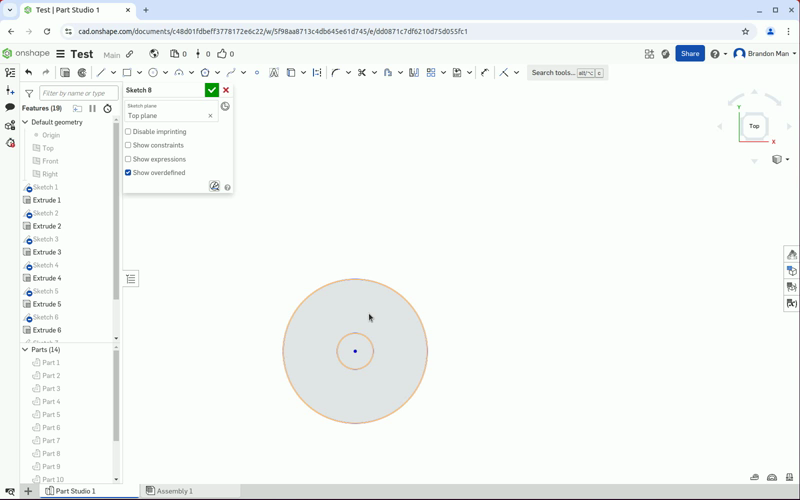
scroll(6)
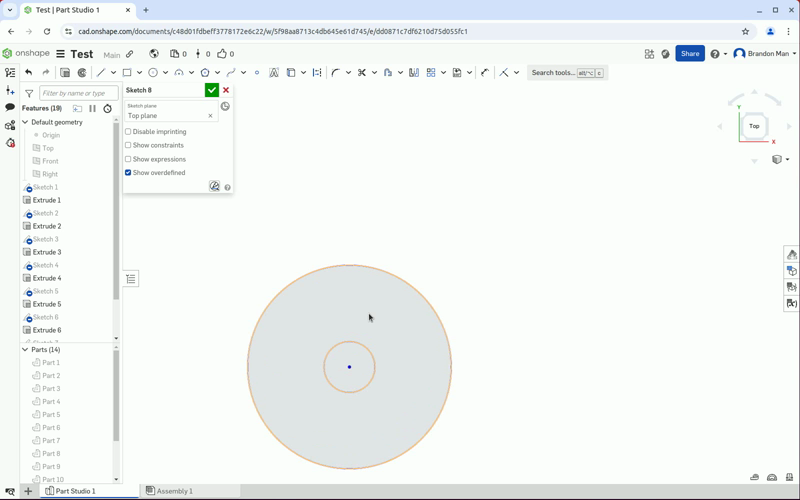
scroll(6)
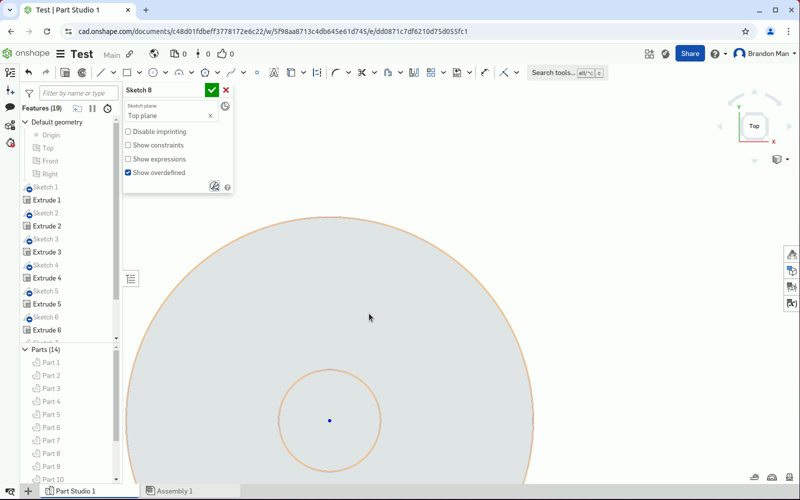
click(369, 313)
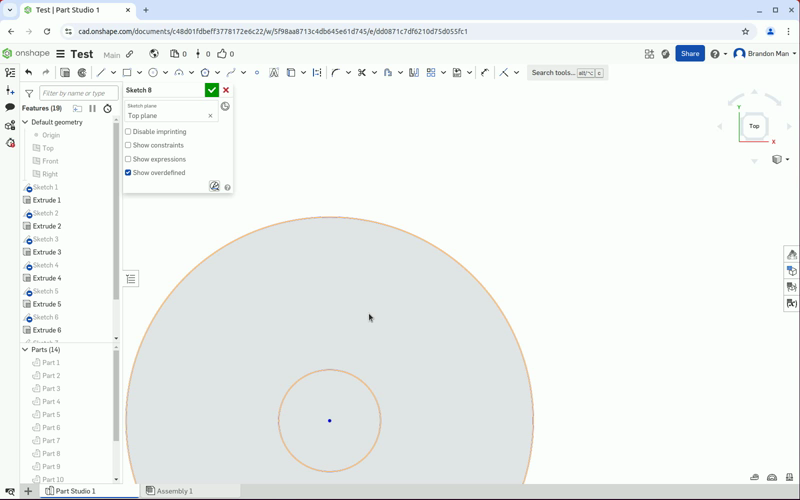
scroll(-6)
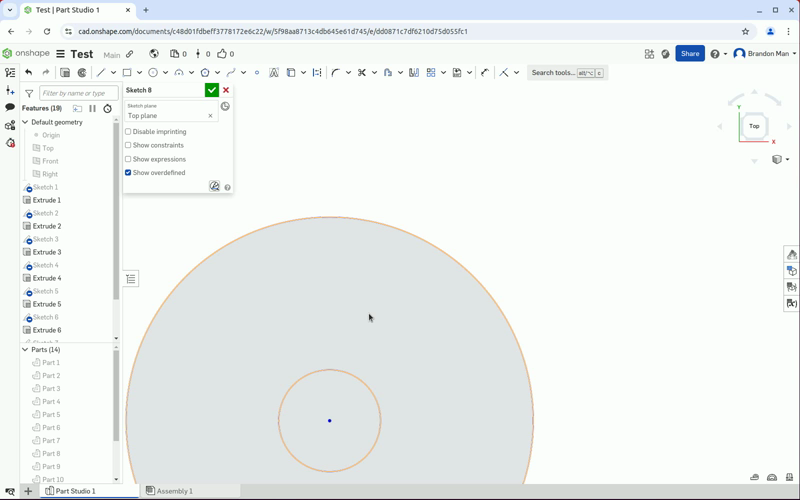
scroll(-6)
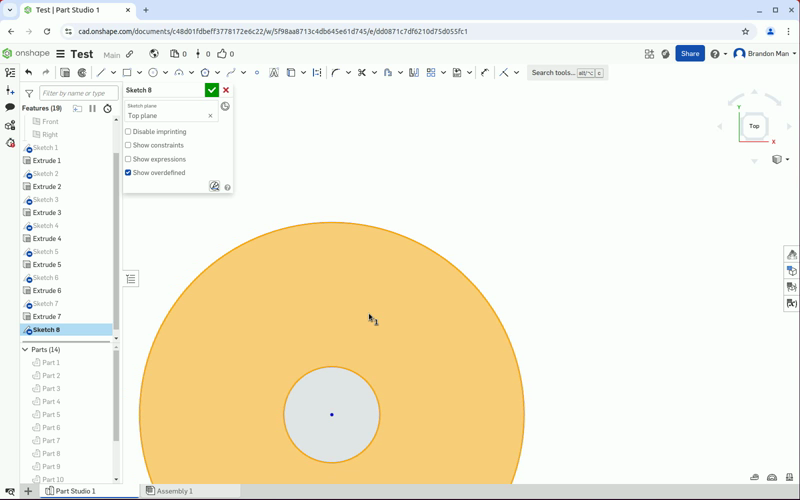
scroll(-6)
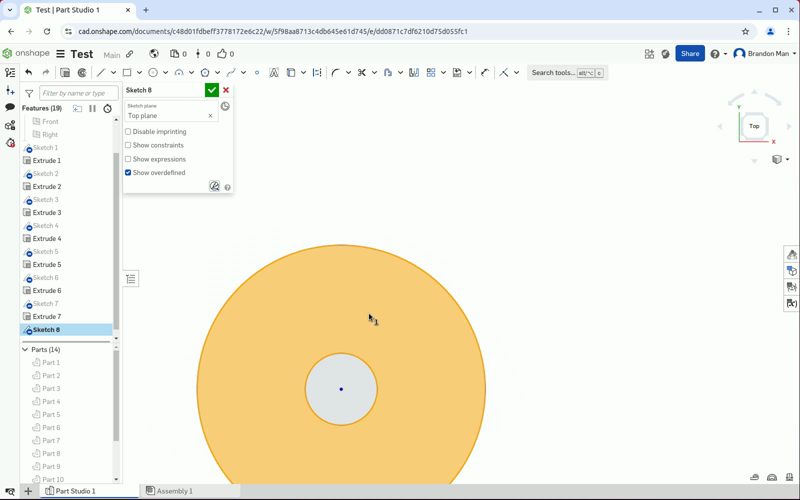
scroll(-6)
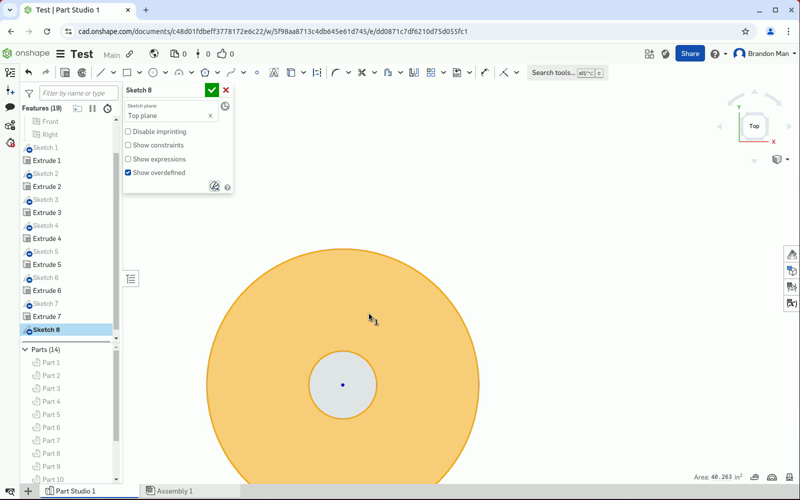
scroll(-6)
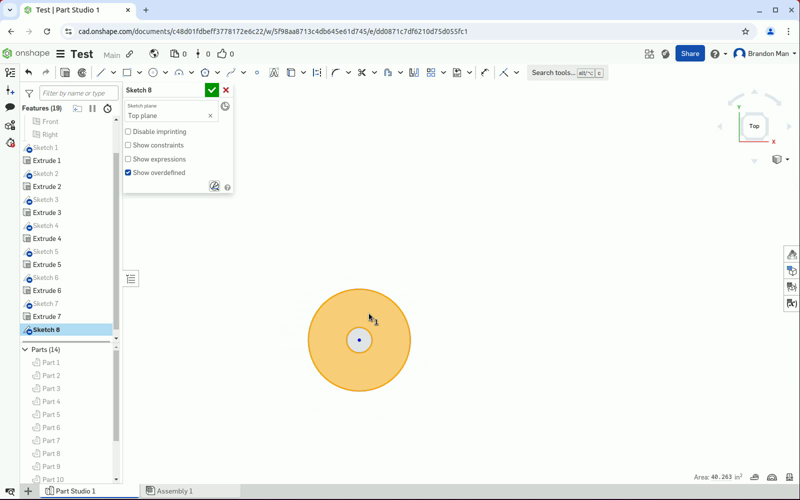
scroll(-6)
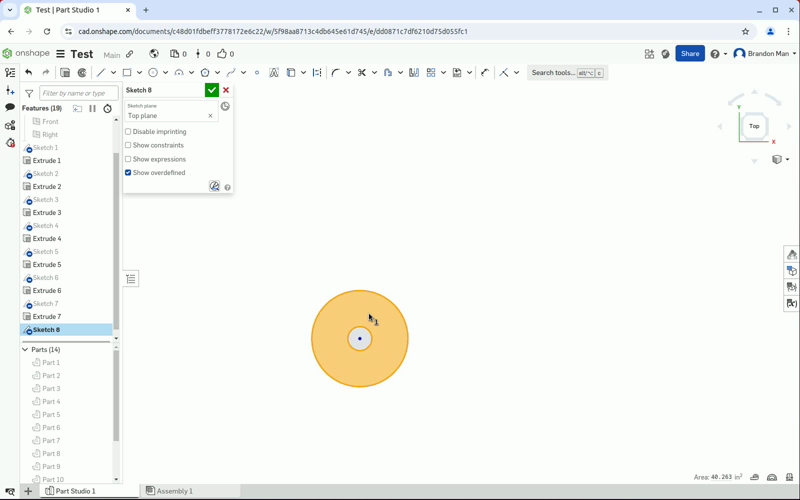
scroll(-6)
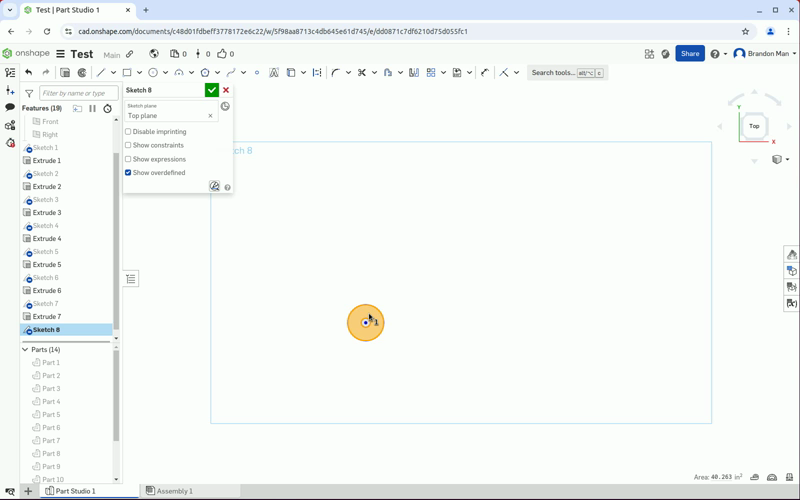
mouse_move(69, 352)
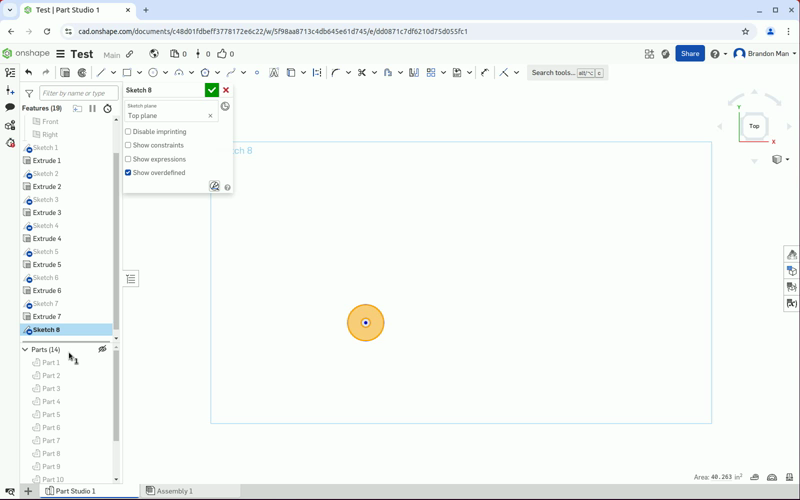
key(shift+y)
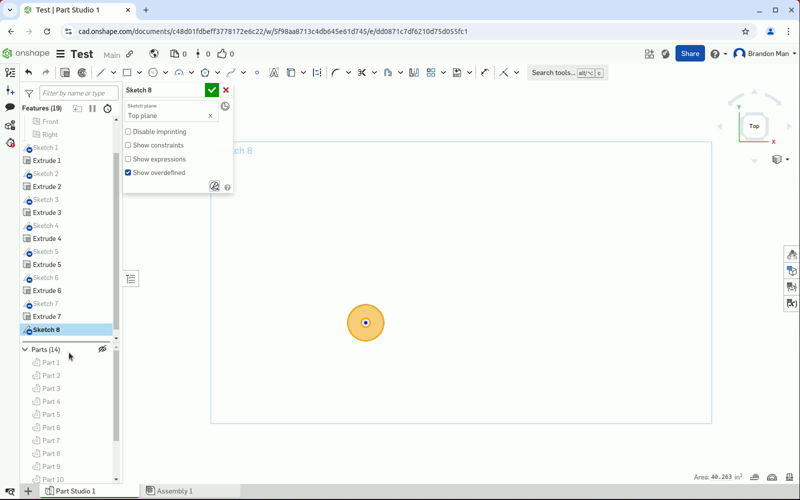
key(shift+e)
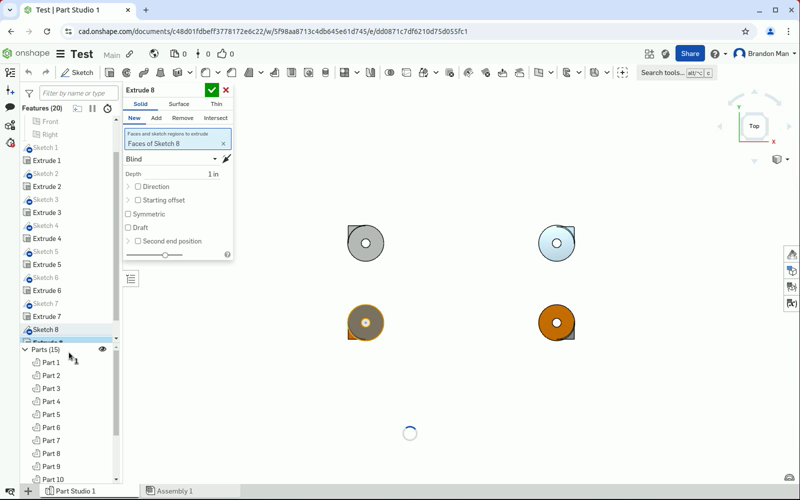
mouse_move(143, 106)
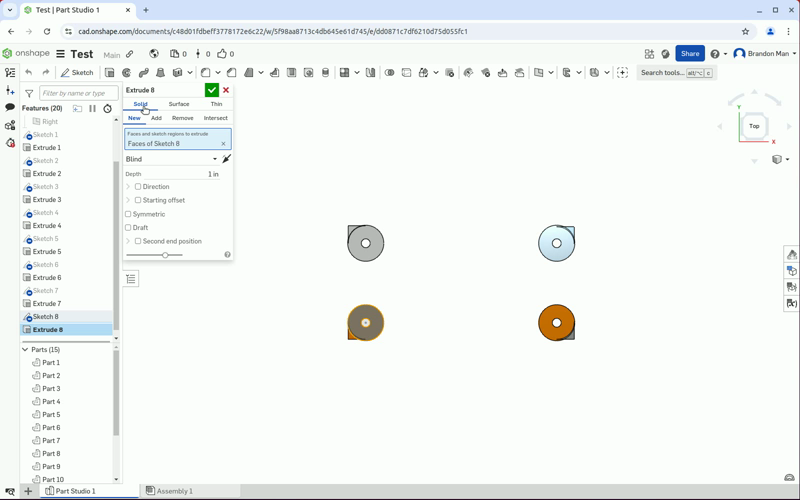
click(143, 106)
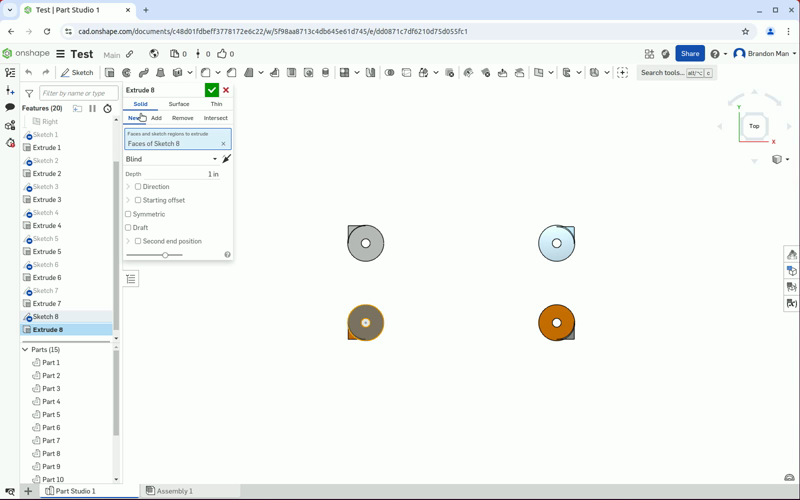
mouse_move(137, 120)
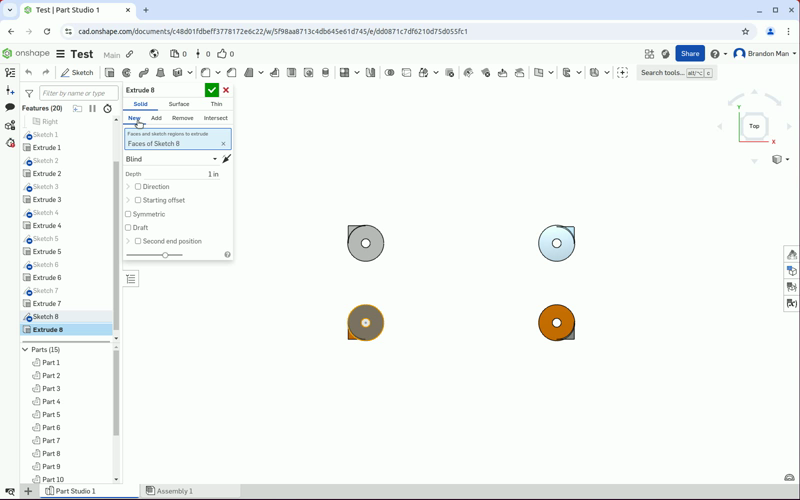
click(137, 120)
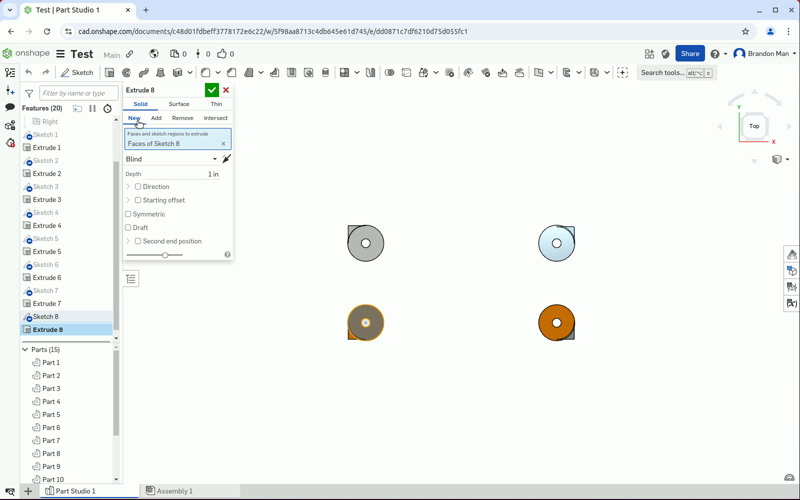
key(tab, 4)
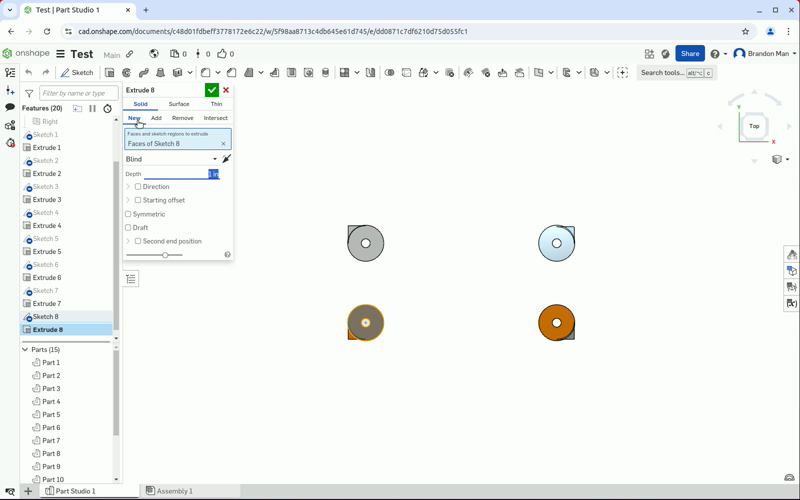
text(1.204)
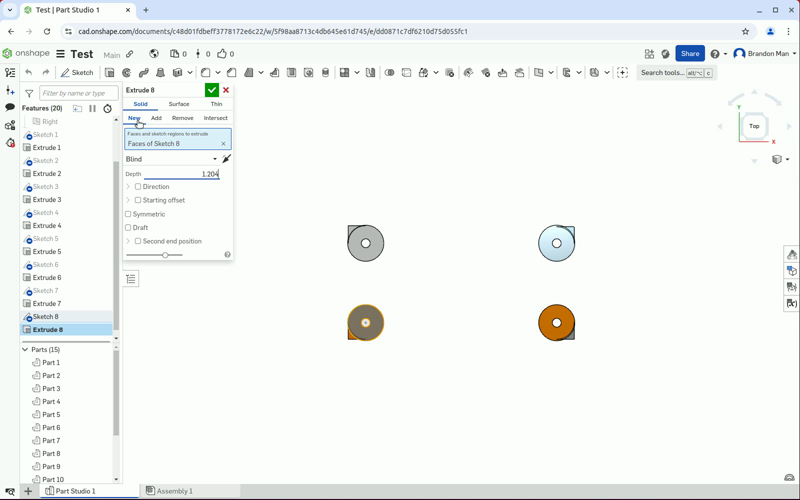
key(enter)
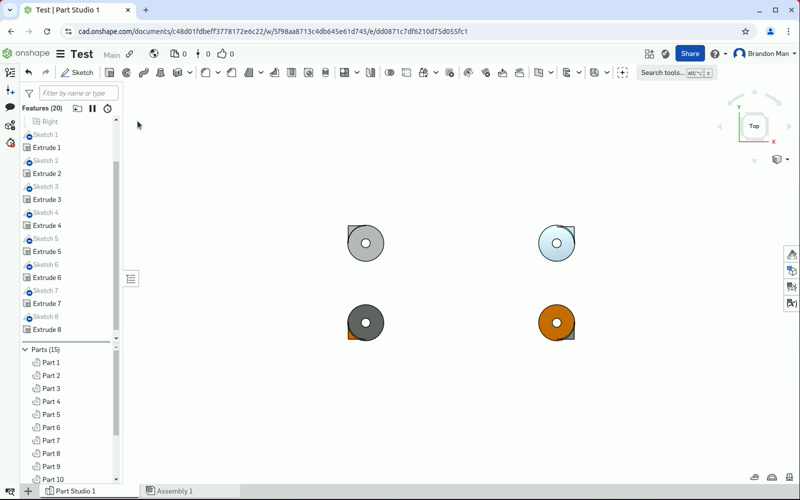
key(shift+h)
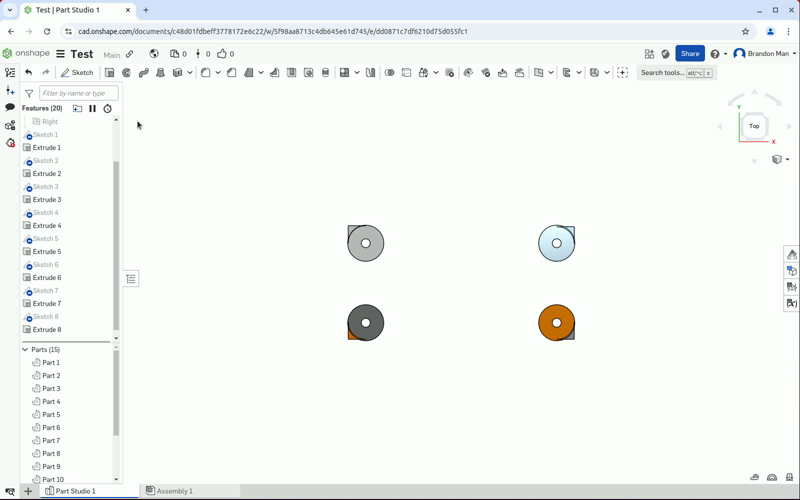
key(shift+h)
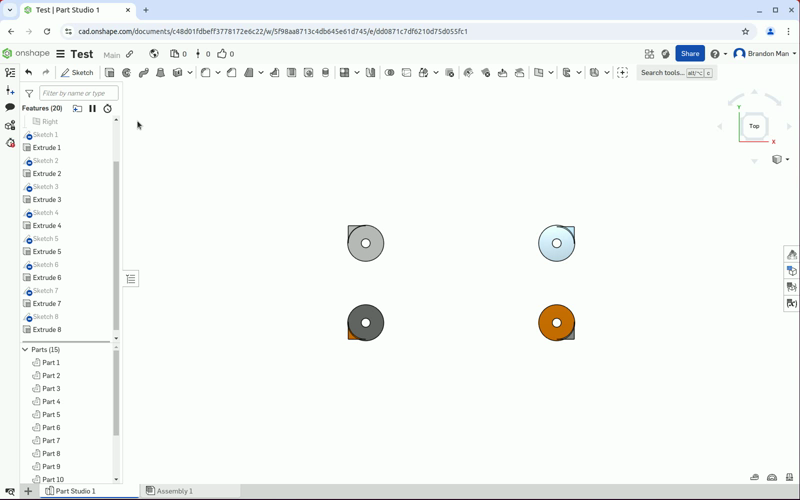
mouse_move(69, 137)
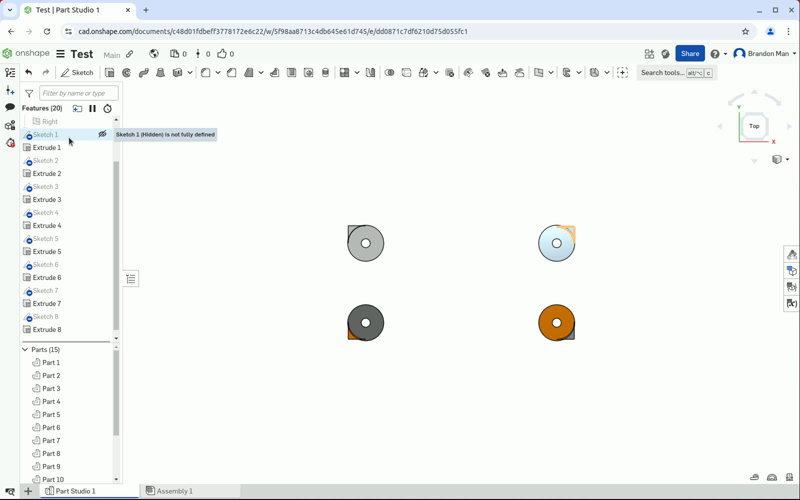
click(69, 137)
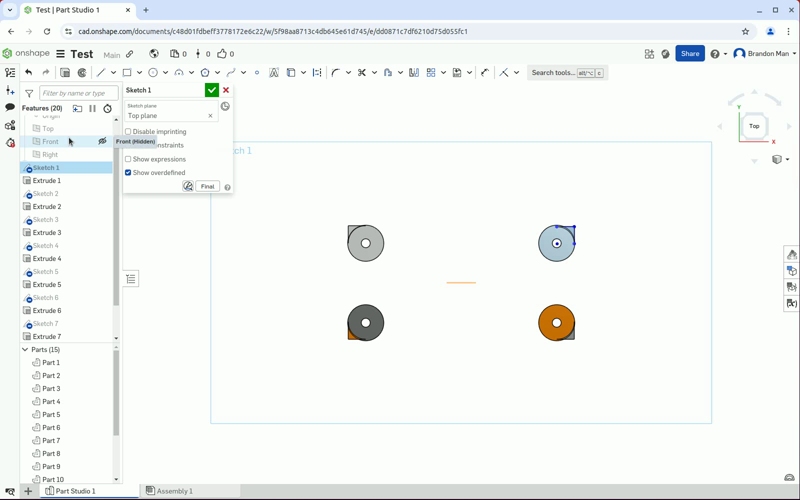
mouse_move(229, 92)
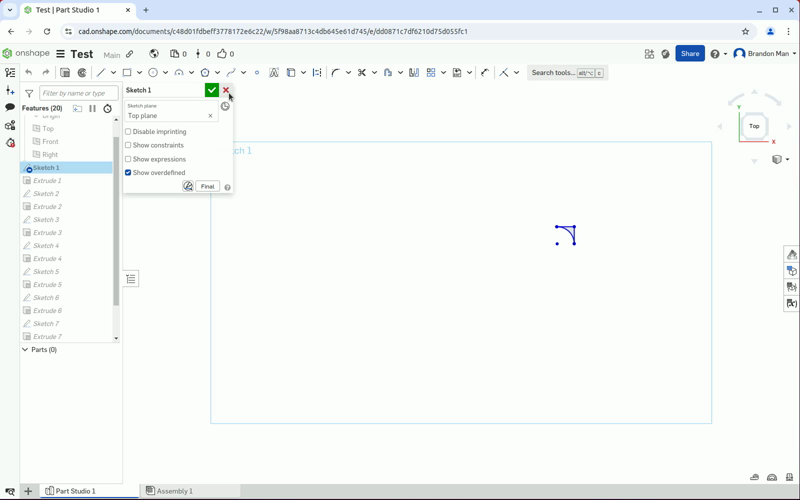
click(229, 92)
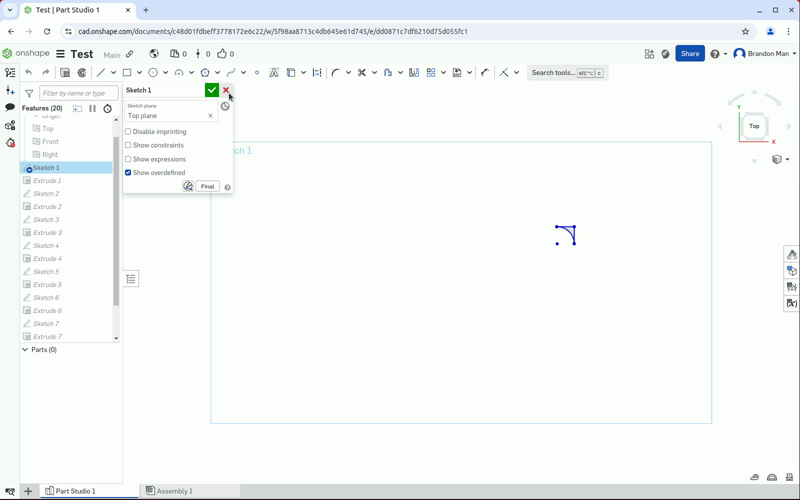
key(shift+s)
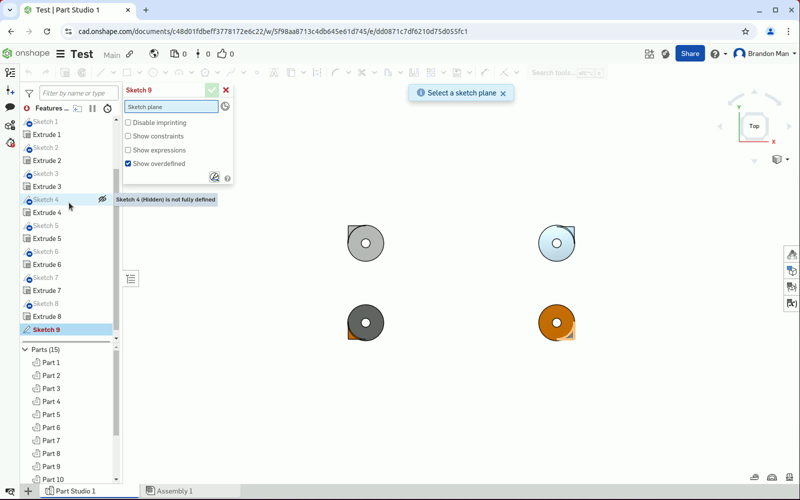
scroll(3)
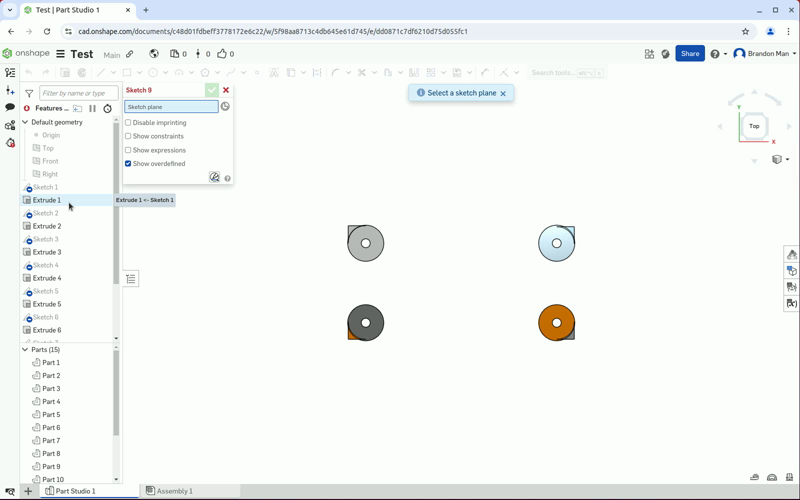
mouse_move(69, 150)
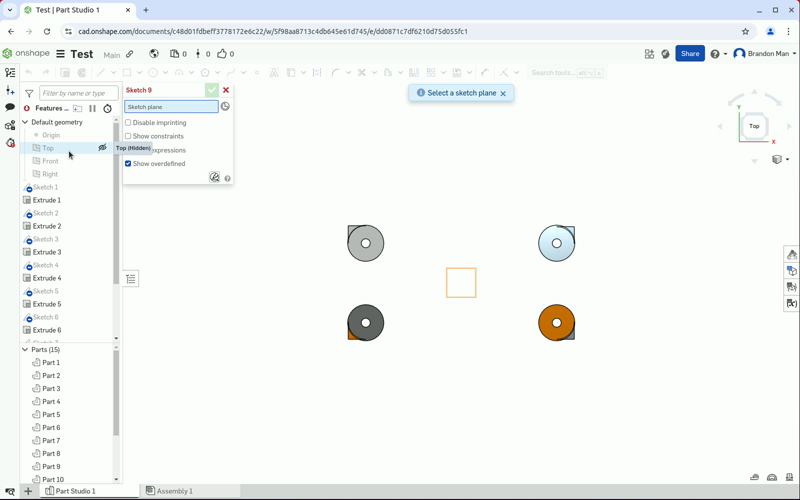
click(69, 150)
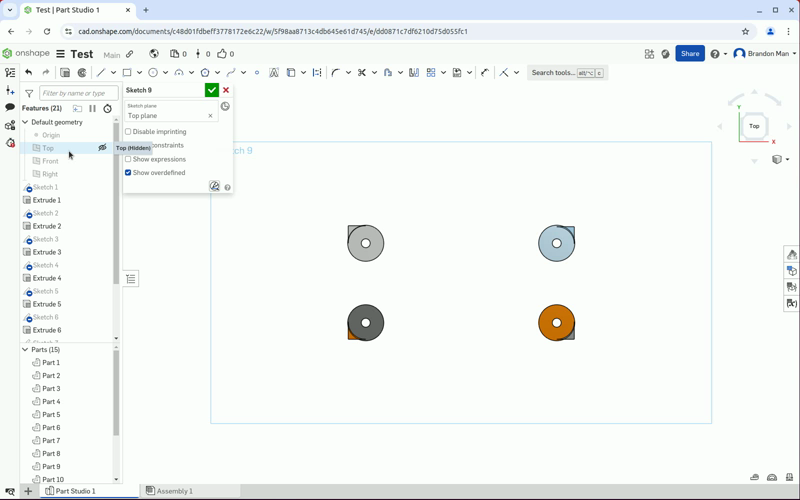
mouse_move(69, 352)
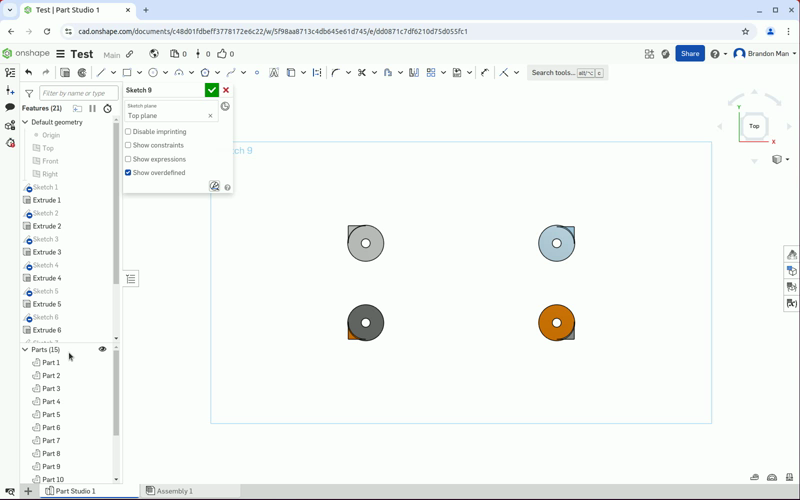
key(y)
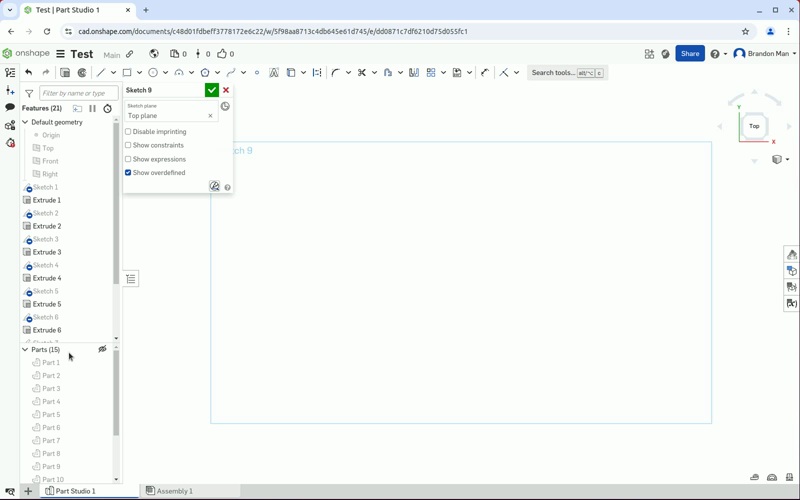
key(a)
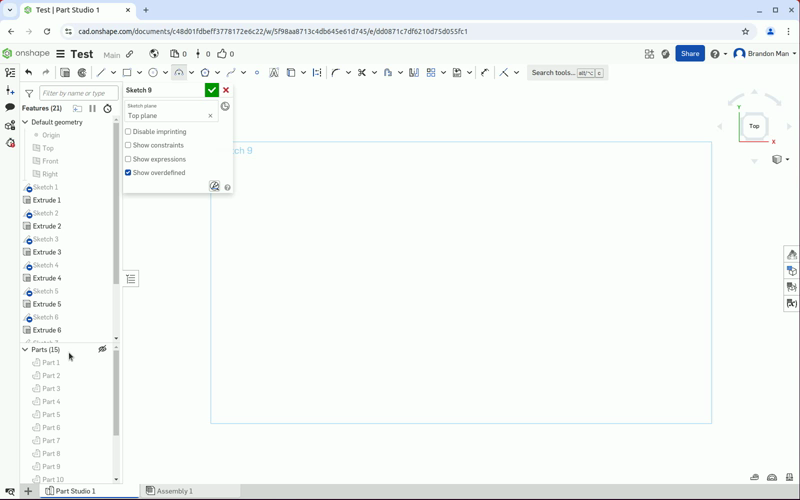
key_down(shift)
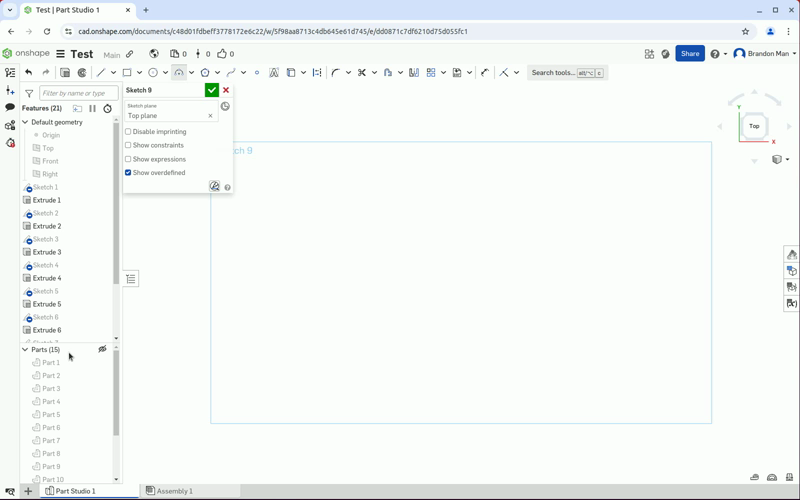
mouse_move(348, 322)
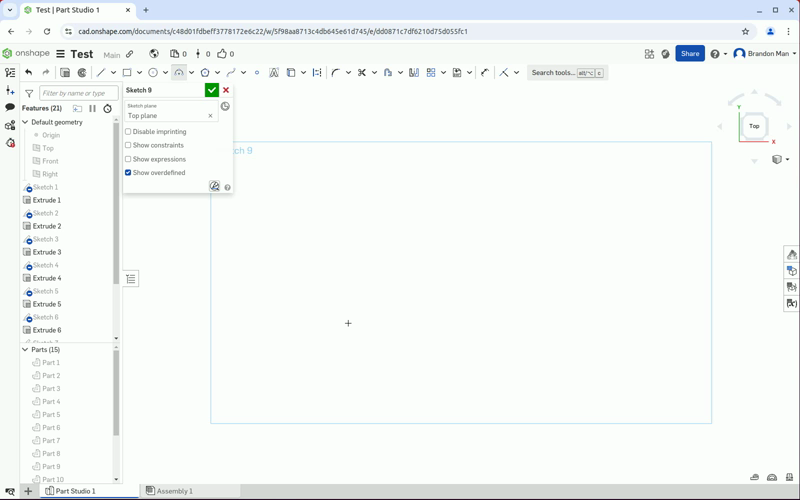
click(348, 322)
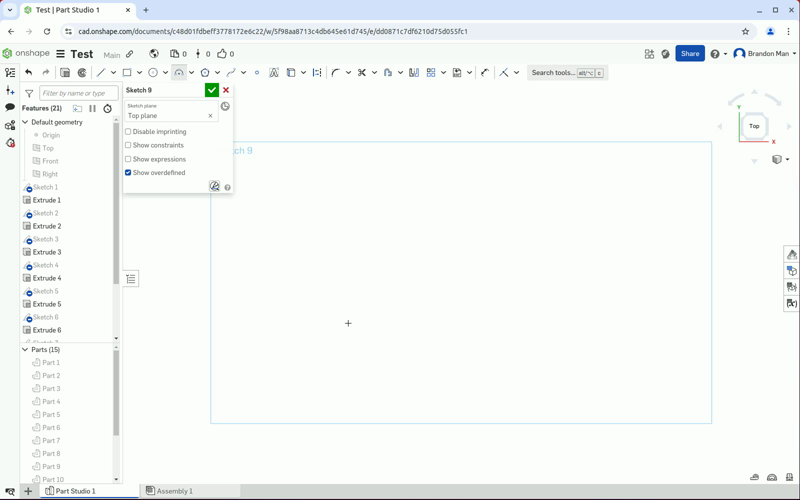
key_up(shift)
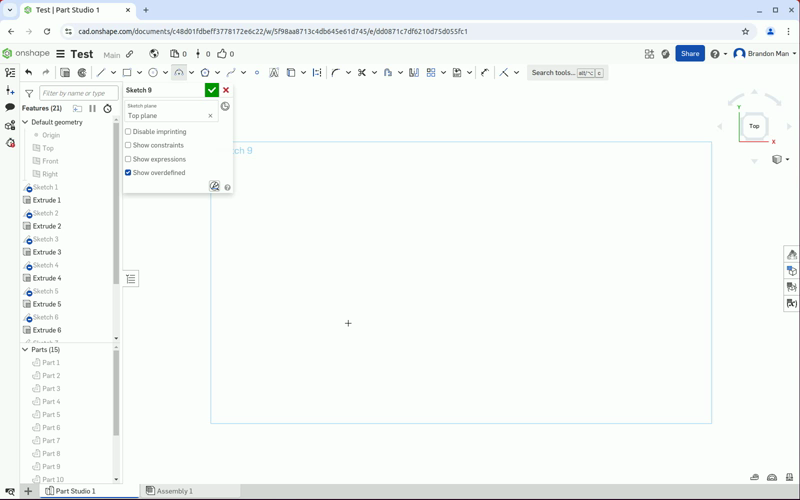
key_down(shift)
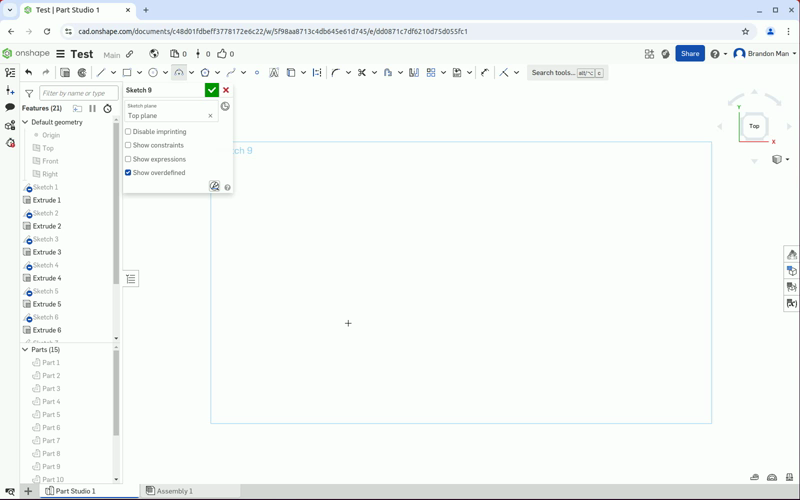
mouse_move(364, 339)
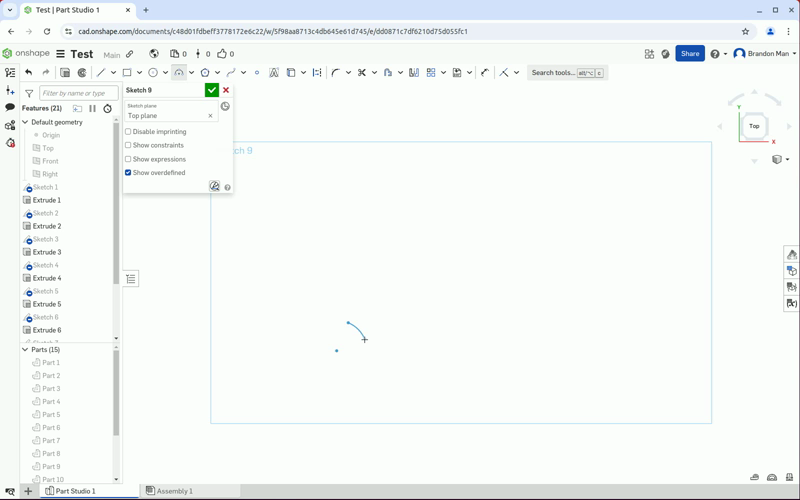
click(364, 339)
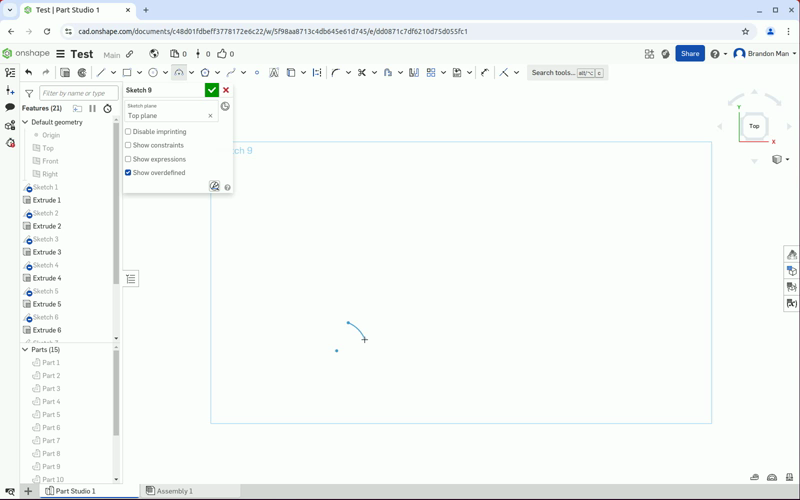
mouse_move(376, 311)
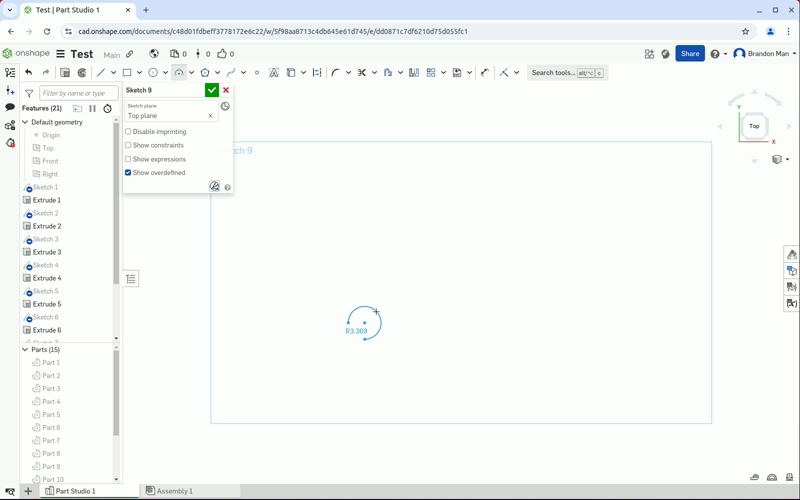
click(376, 311)
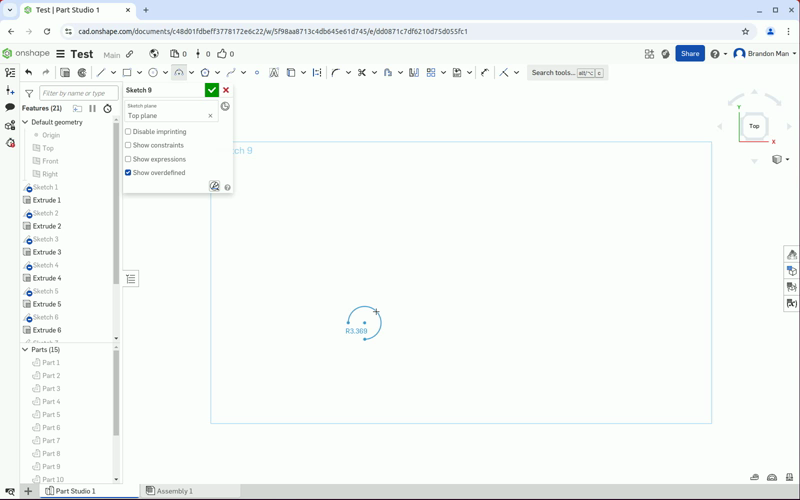
key_up(shift)
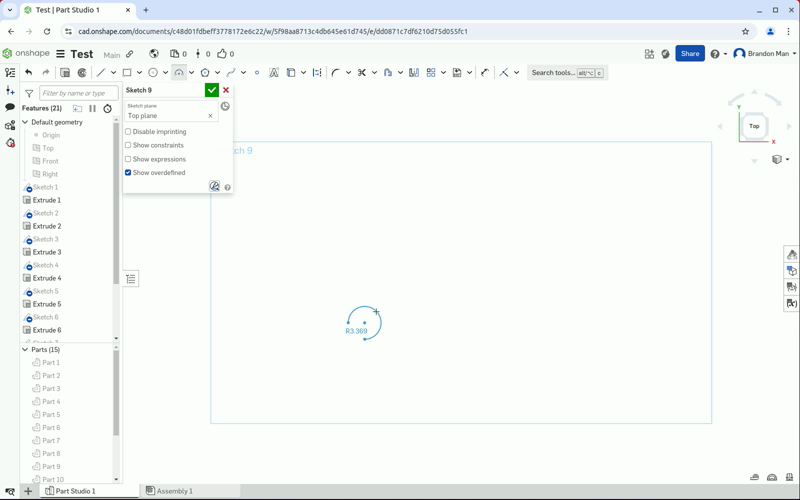
key(esc)
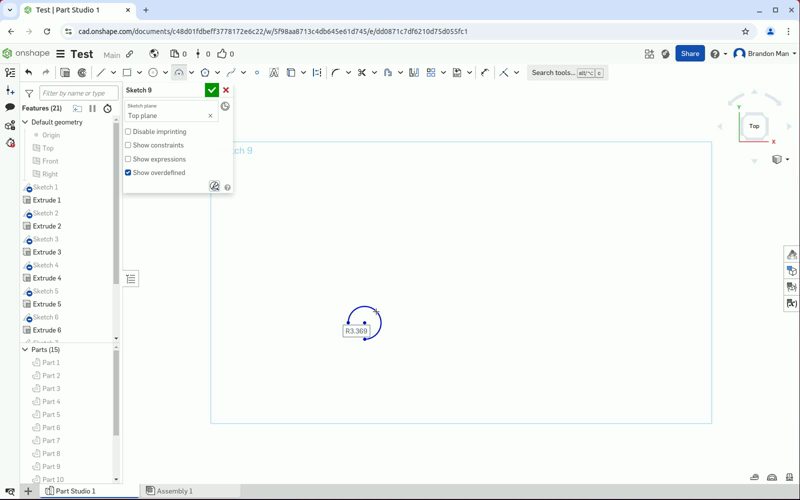
key(l)
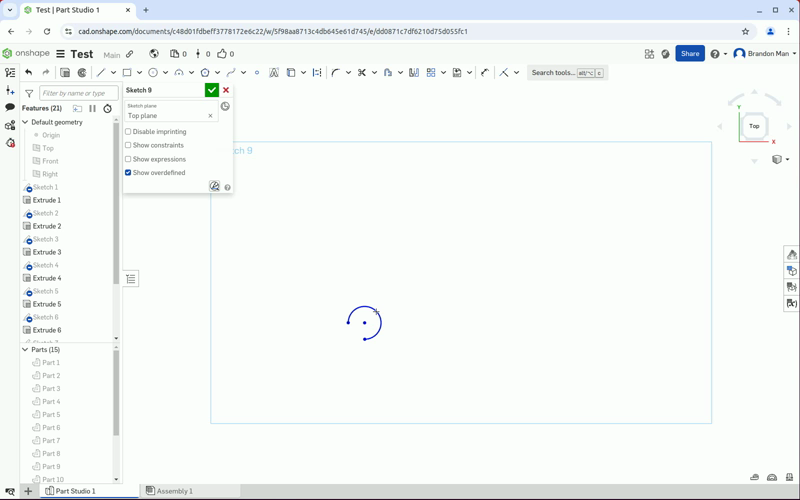
mouse_move(364, 339)
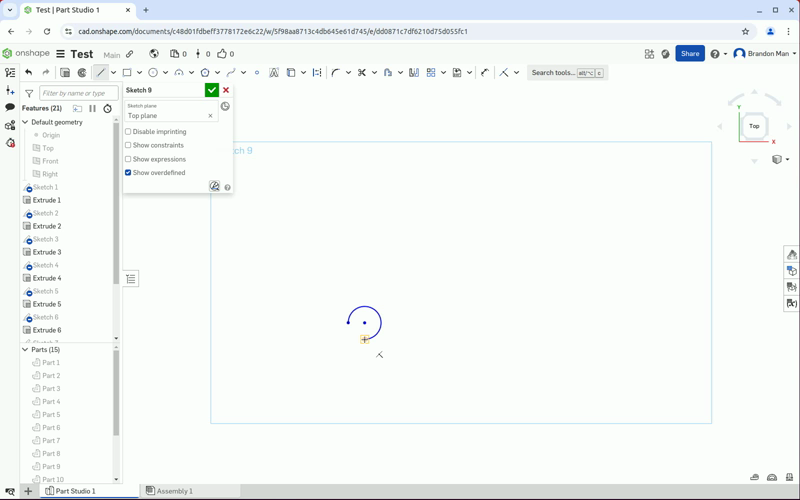
click(364, 339)
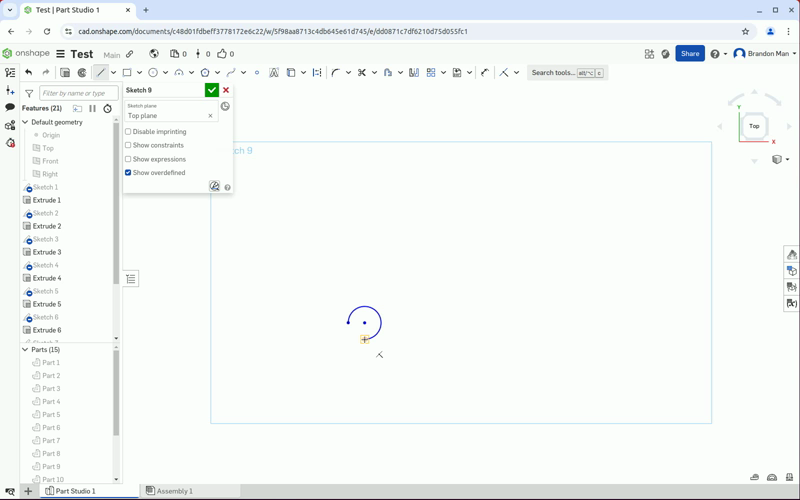
key_down(shift)
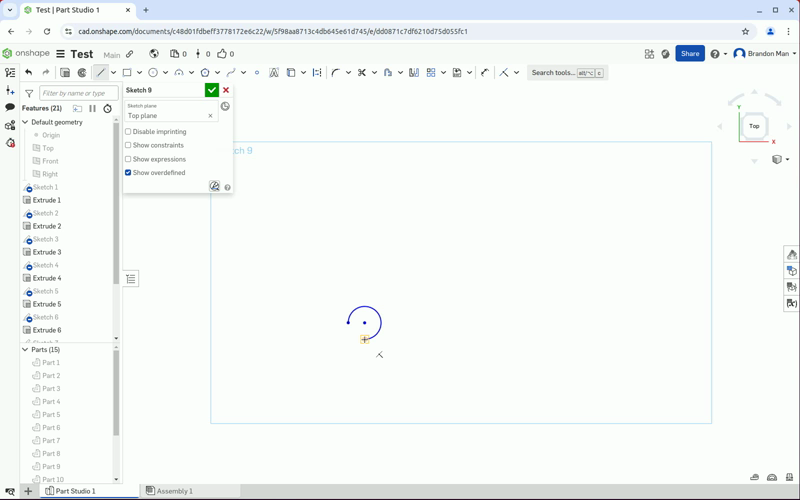
mouse_move(555, 339)
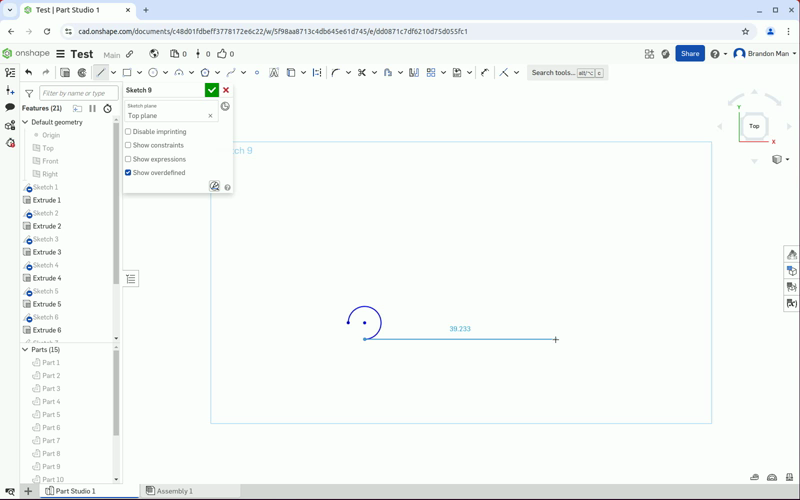
click(555, 339)
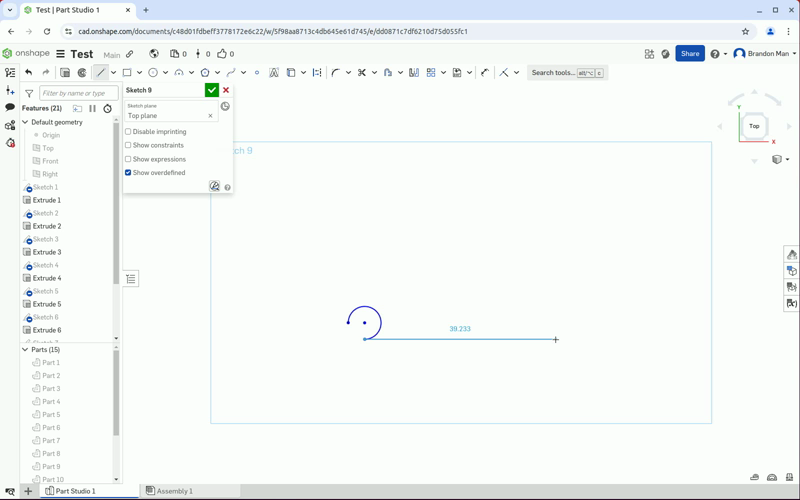
key_up(shift)
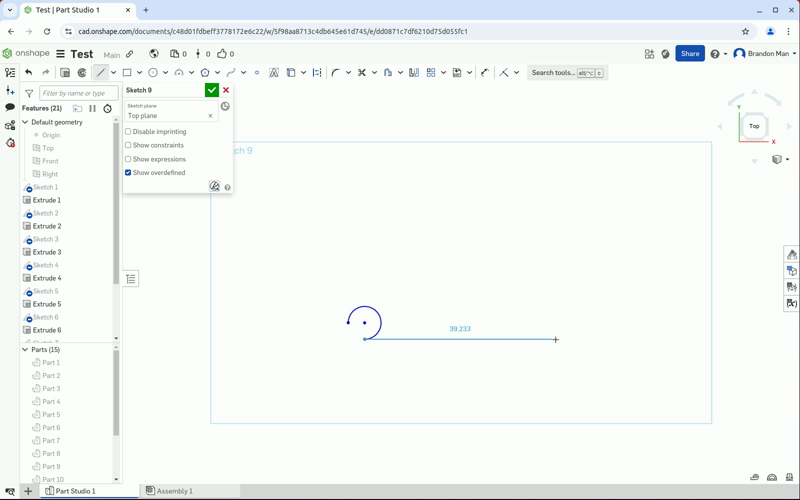
key(esc)
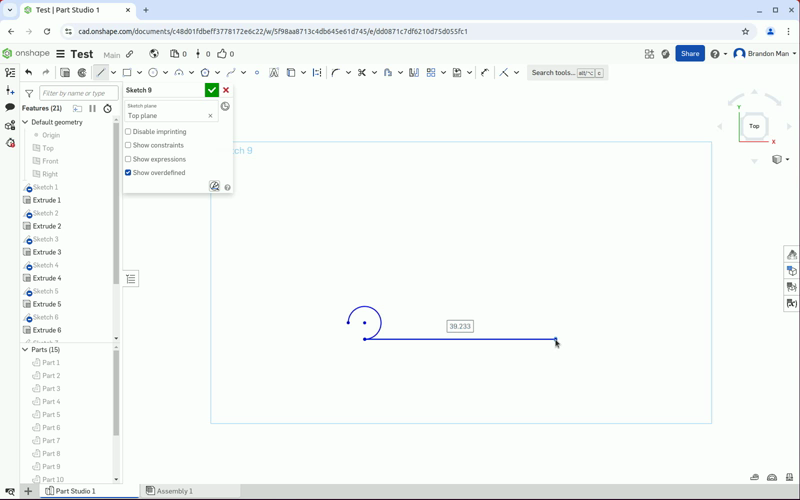
key(a)
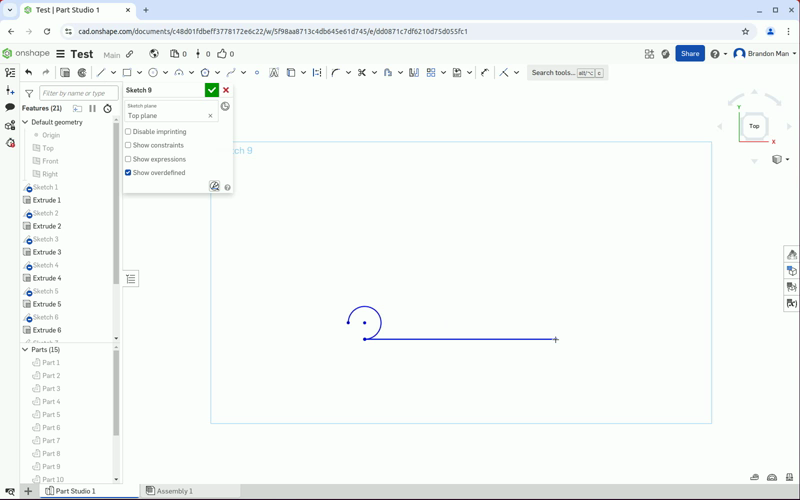
mouse_move(555, 339)
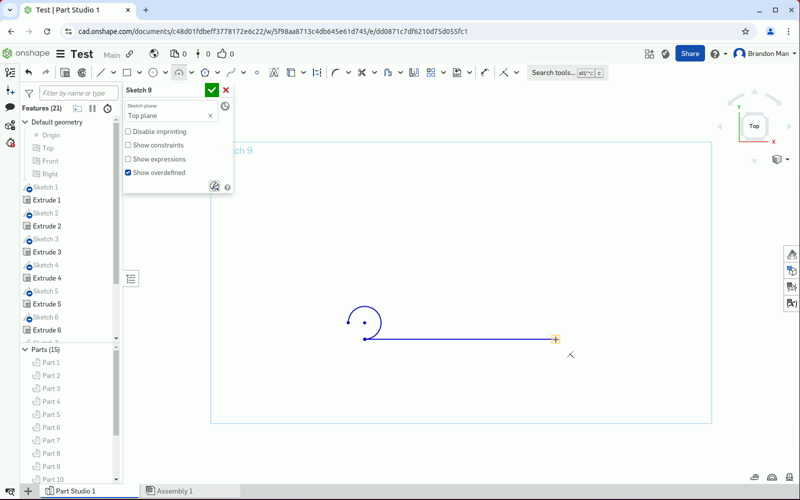
click(555, 339)
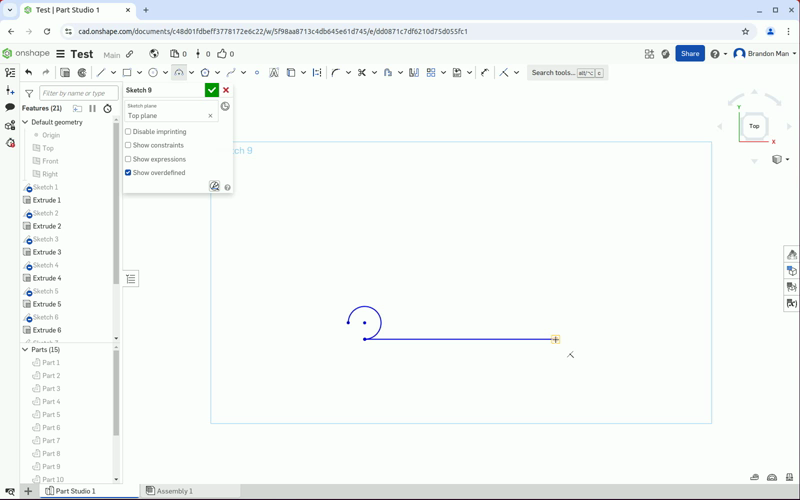
key_down(shift)
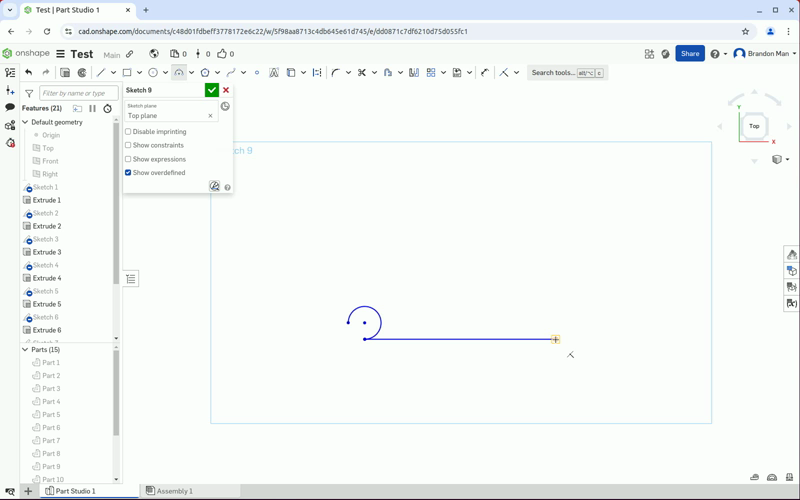
mouse_move(572, 322)
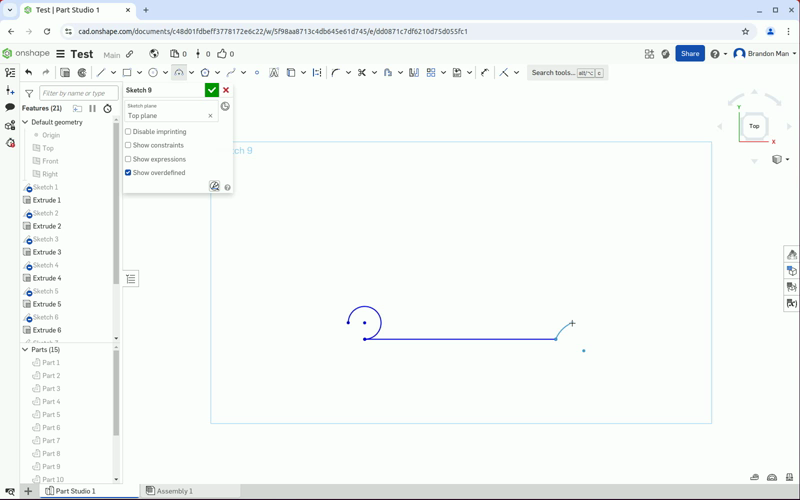
click(572, 322)
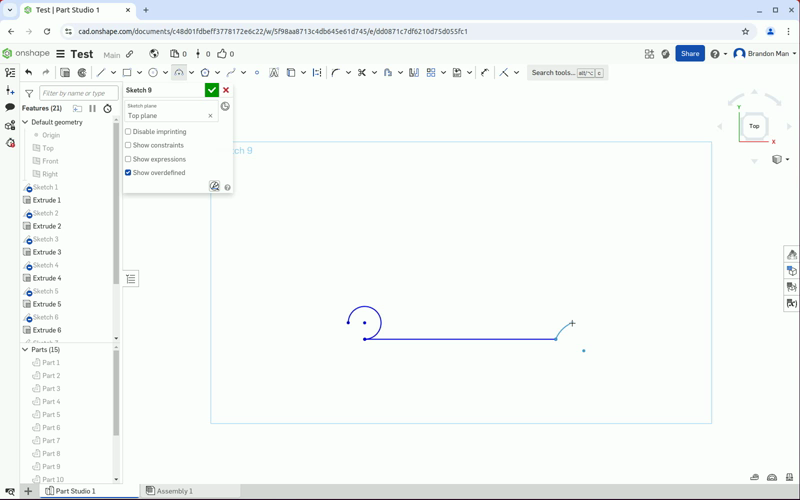
mouse_move(543, 311)
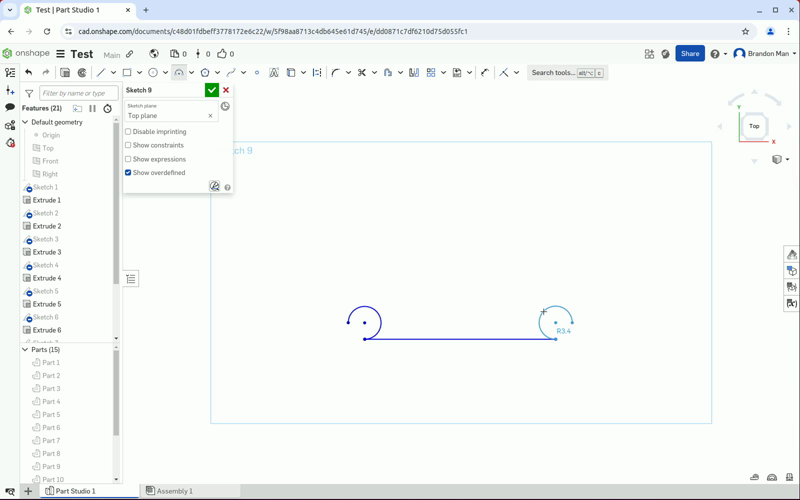
click(543, 311)
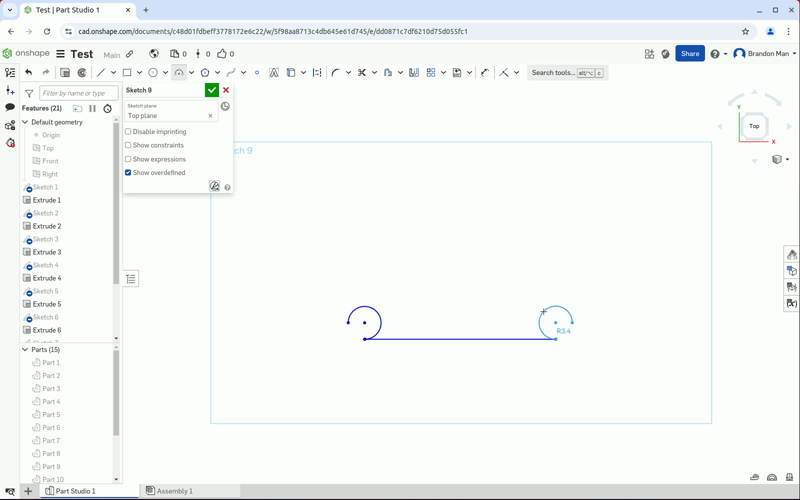
key_up(shift)
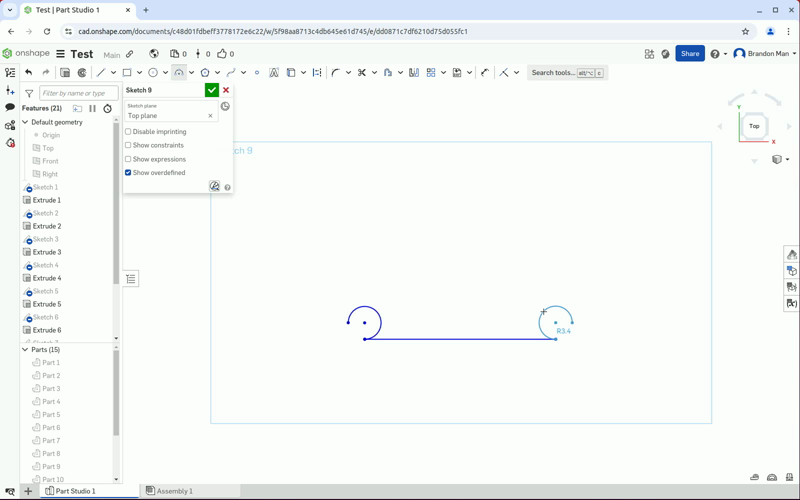
key(esc)
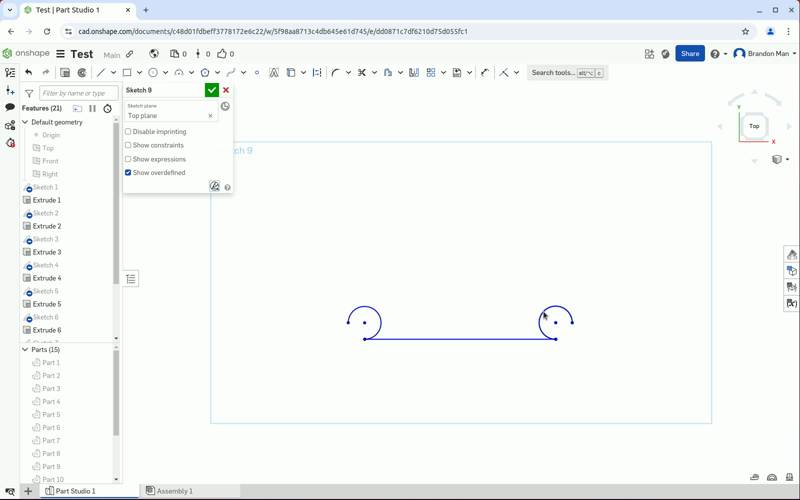
key(l)
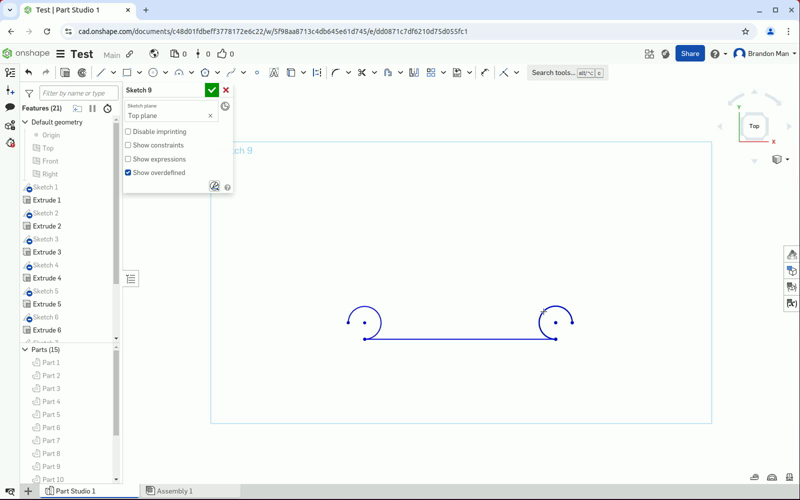
mouse_move(572, 322)
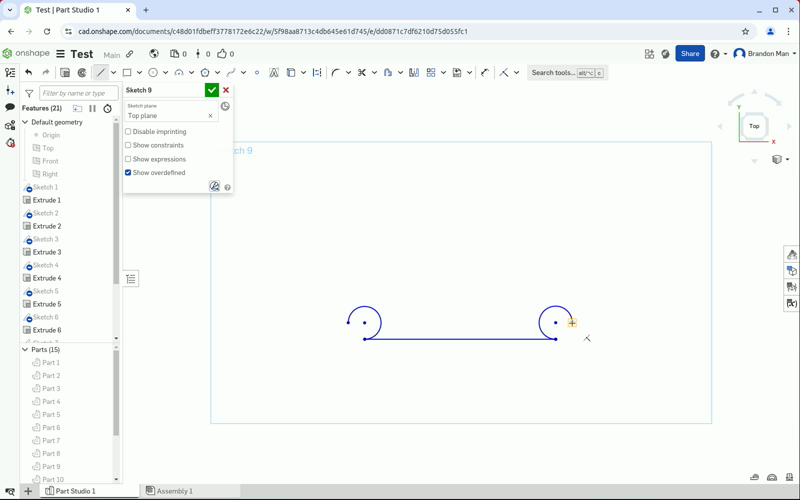
click(572, 322)
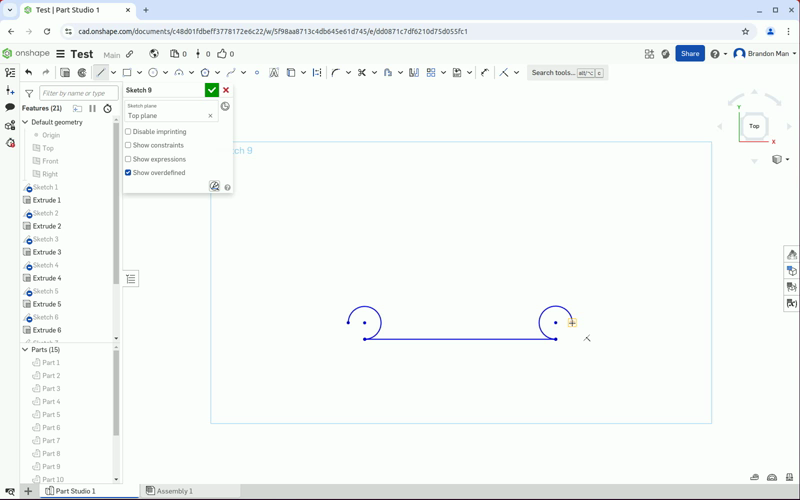
key_down(shift)
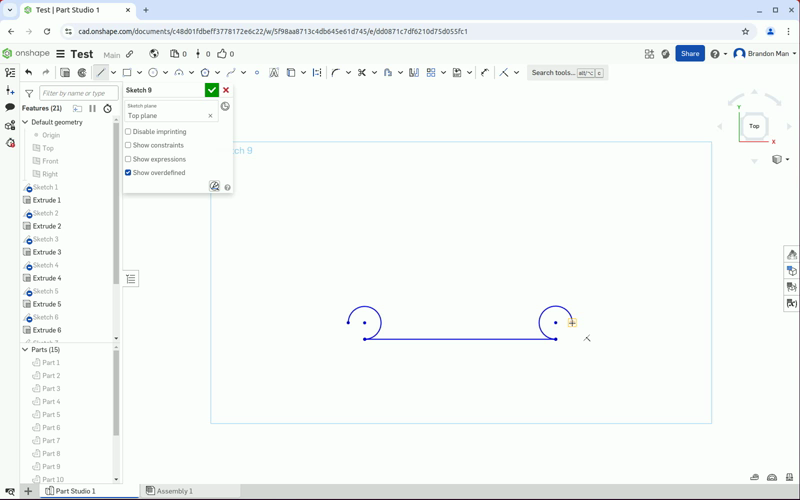
mouse_move(572, 245)
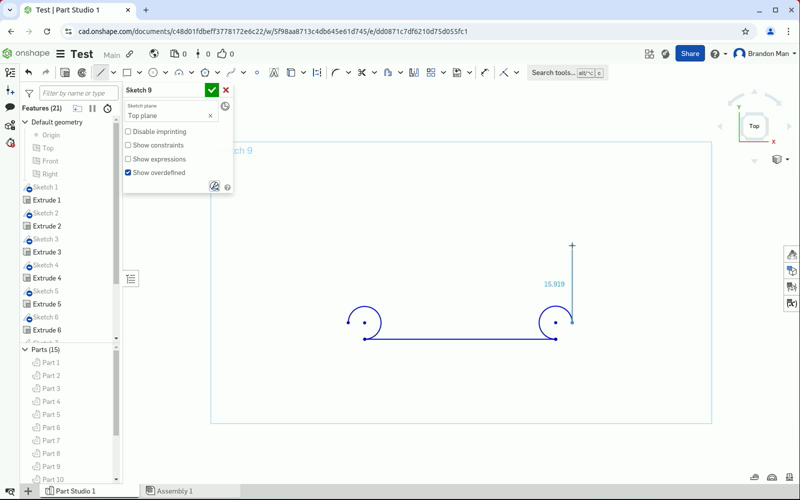
click(572, 245)
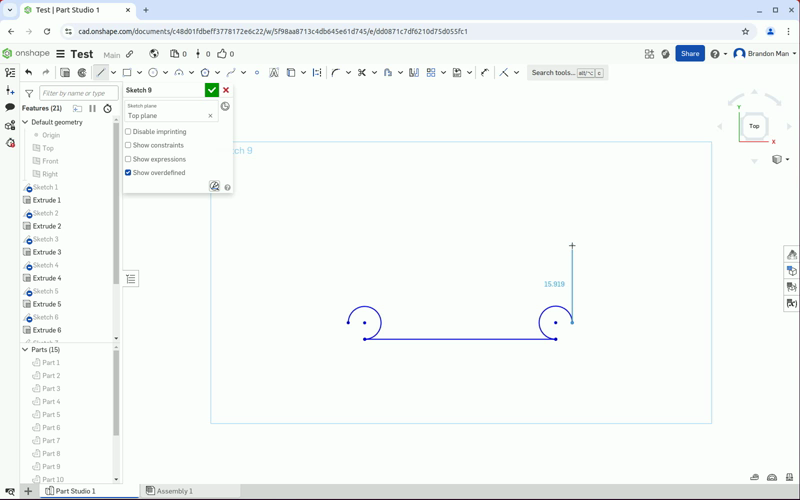
key_up(shift)
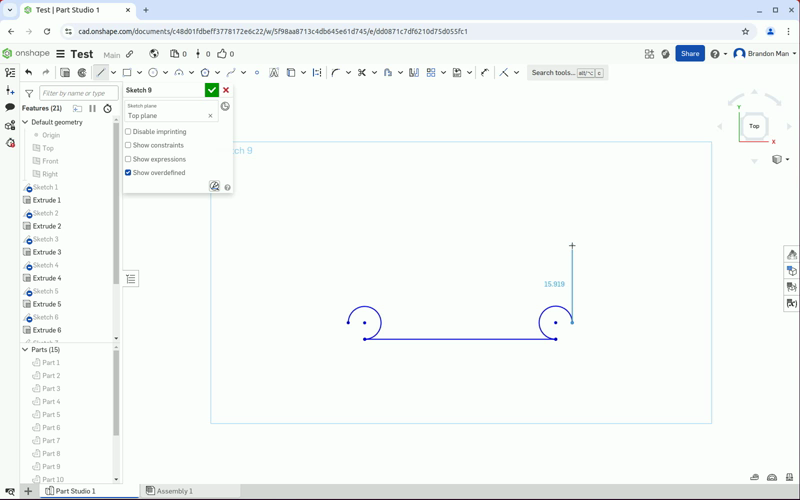
key(esc)
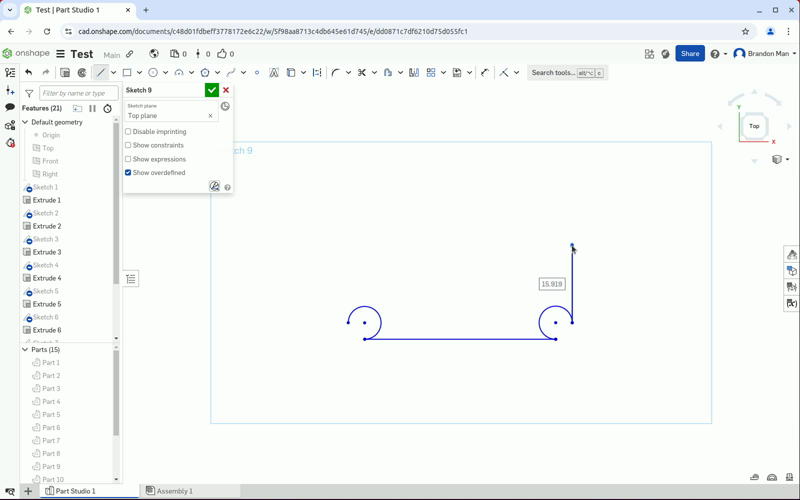
key(a)
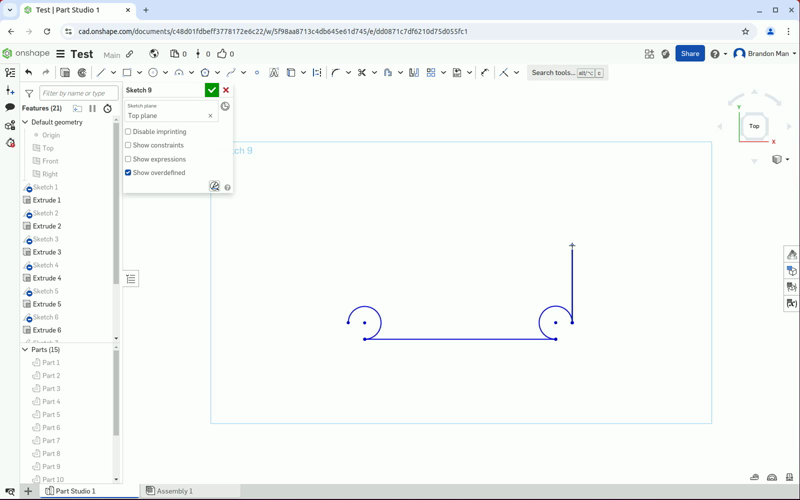
mouse_move(572, 245)
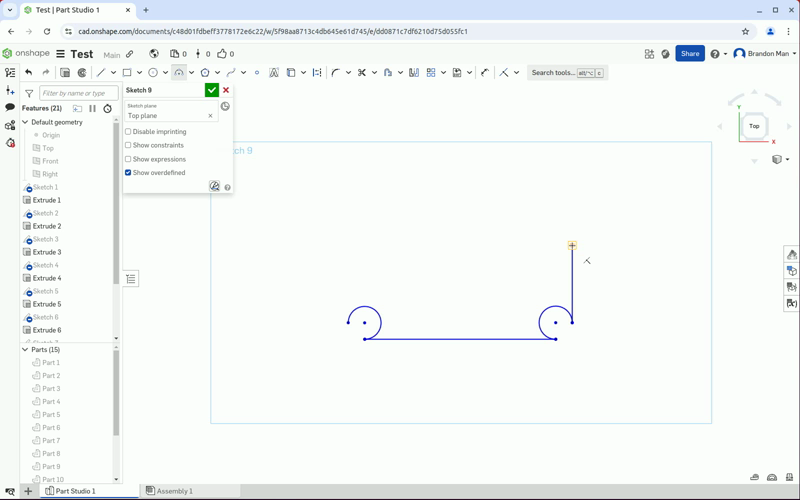
click(572, 245)
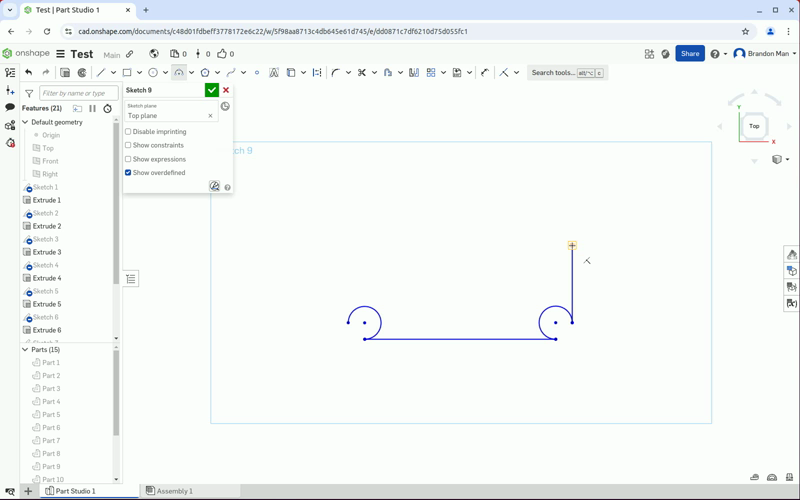
key_down(shift)
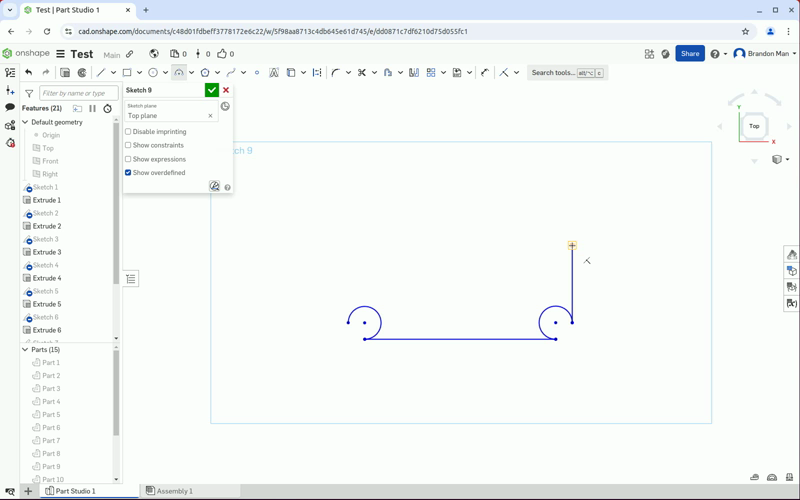
mouse_move(555, 228)
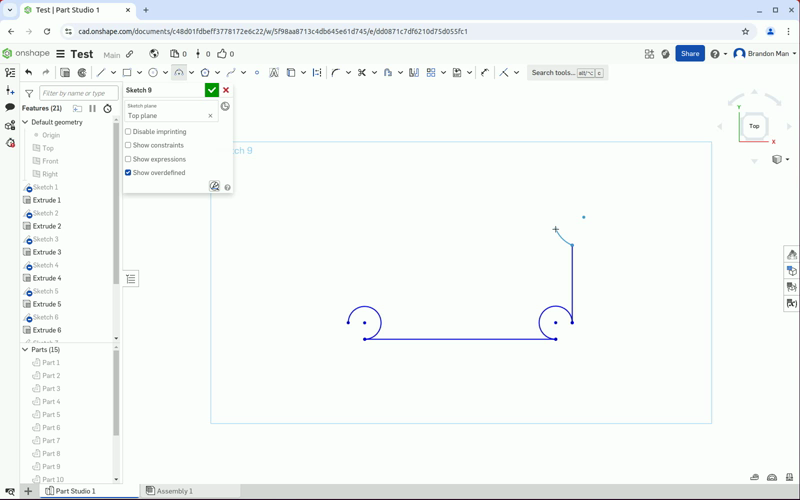
click(555, 228)
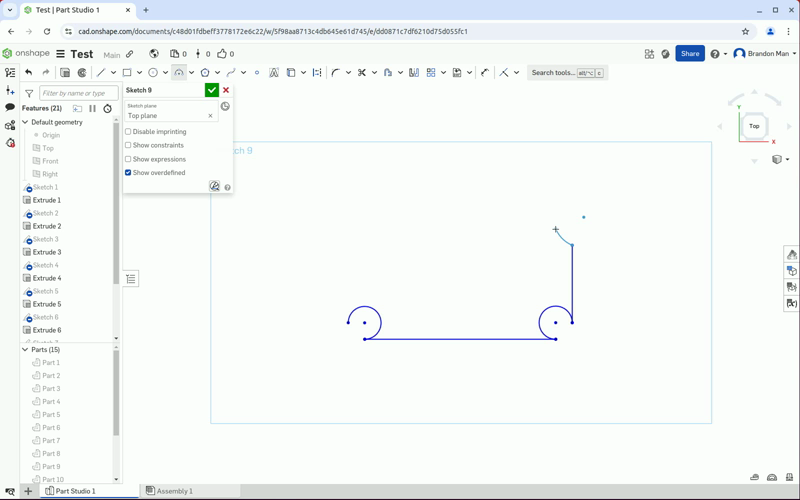
mouse_move(543, 256)
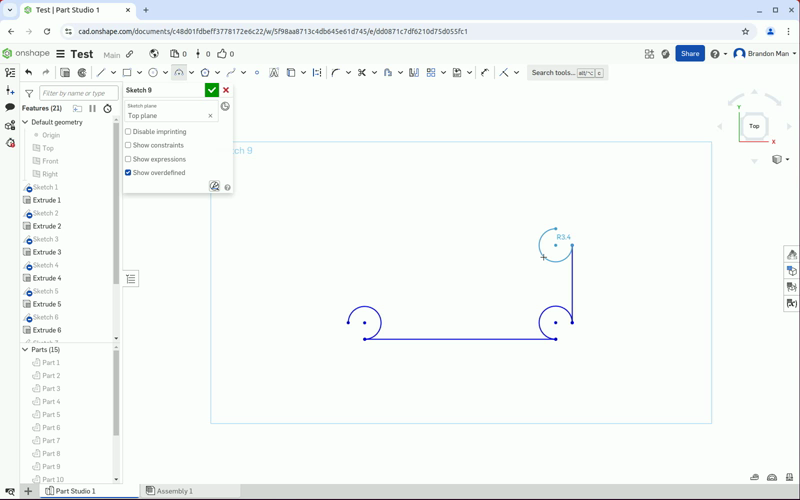
click(543, 256)
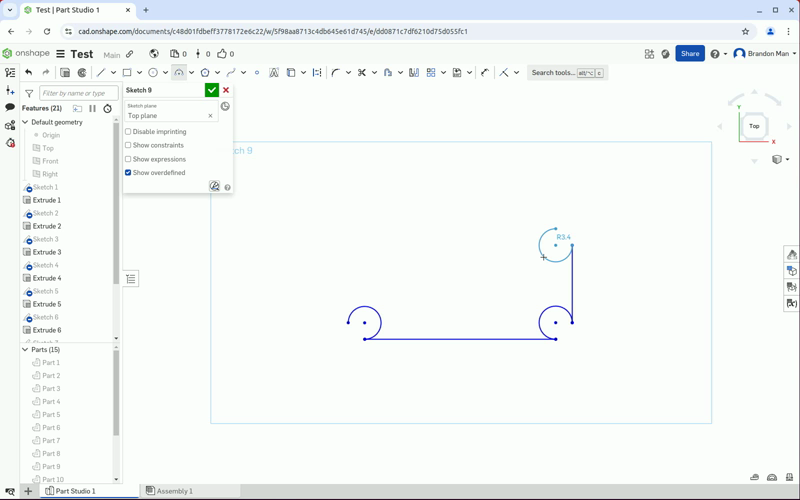
key_up(shift)
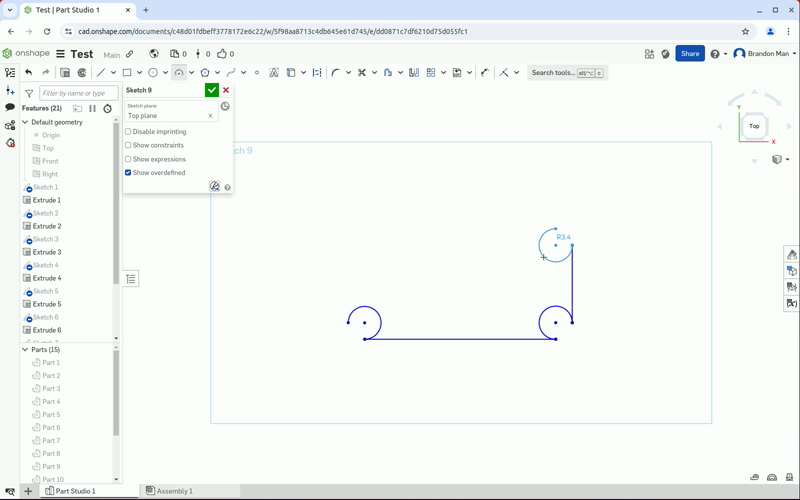
key(esc)
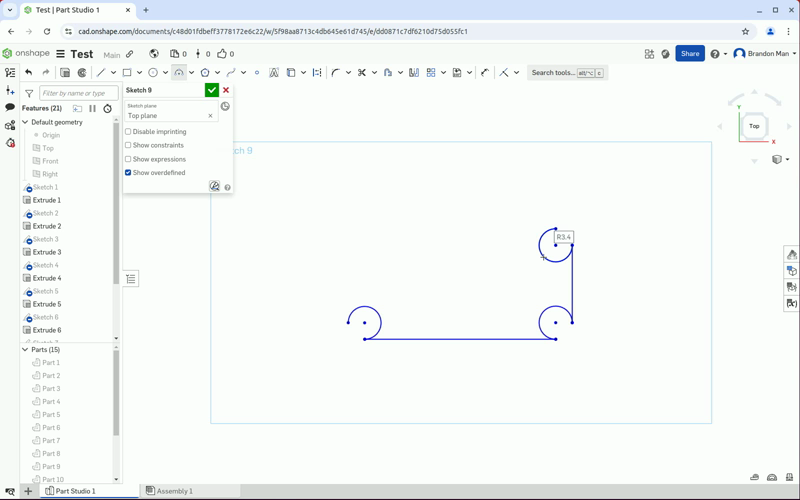
key(l)
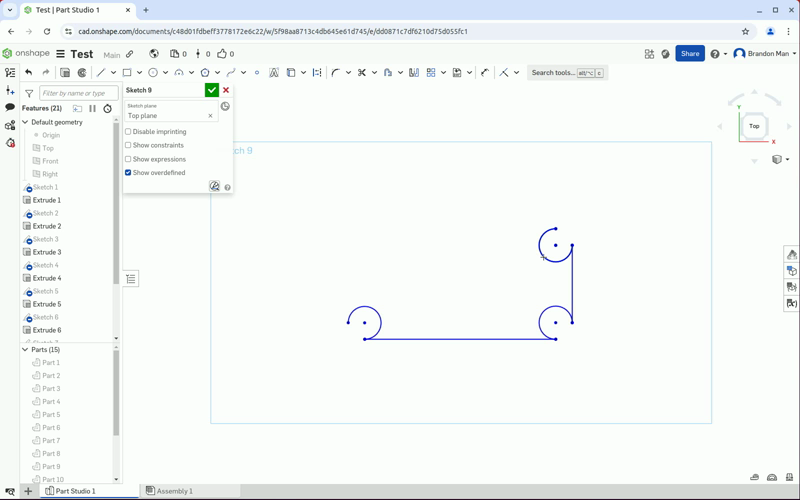
mouse_move(555, 228)
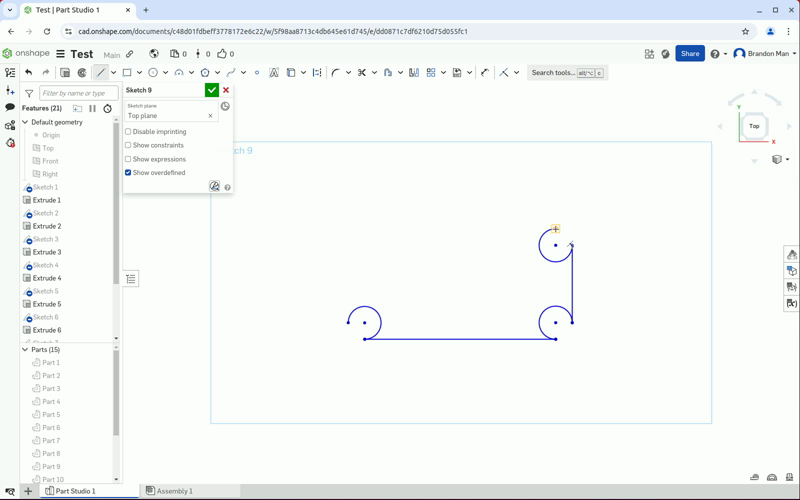
click(555, 228)
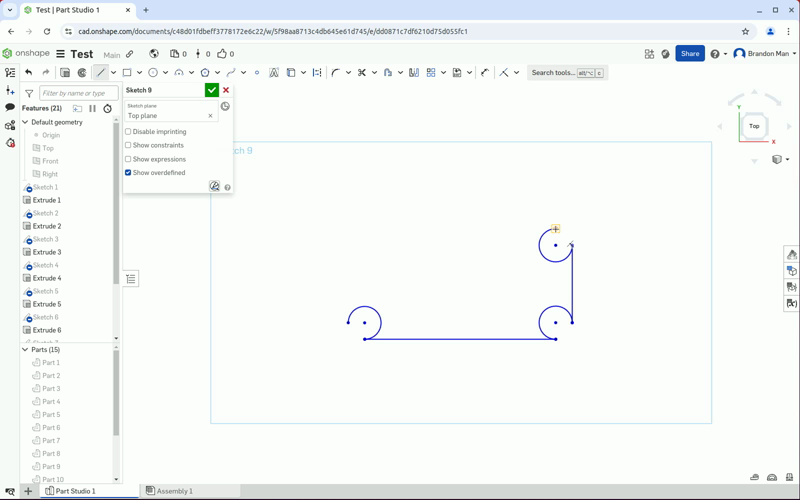
key_down(shift)
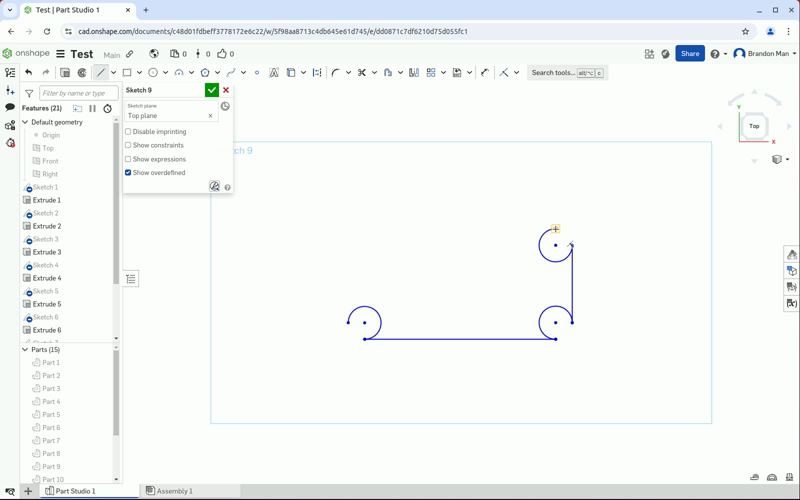
mouse_move(364, 228)
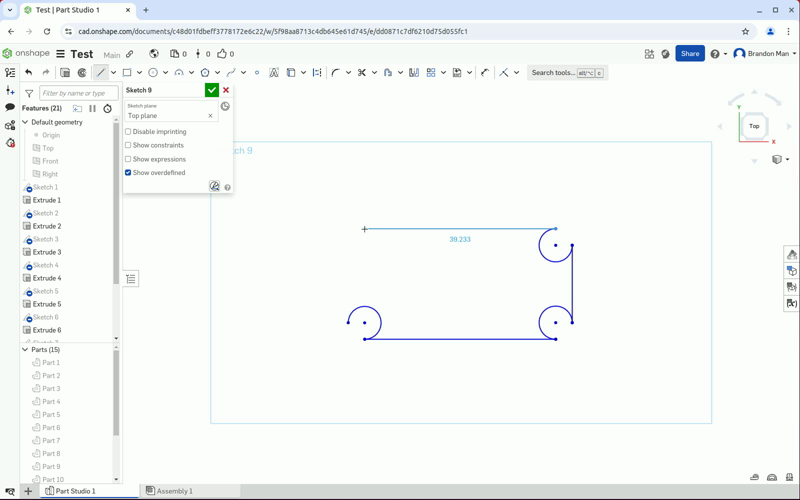
click(364, 228)
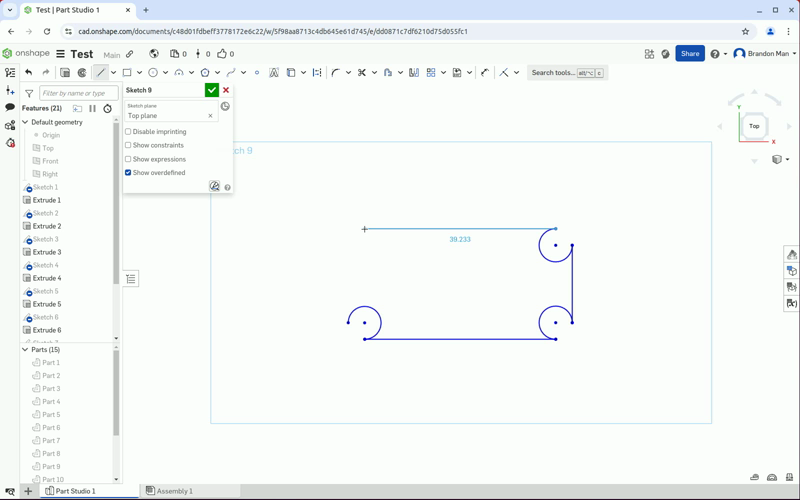
key_up(shift)
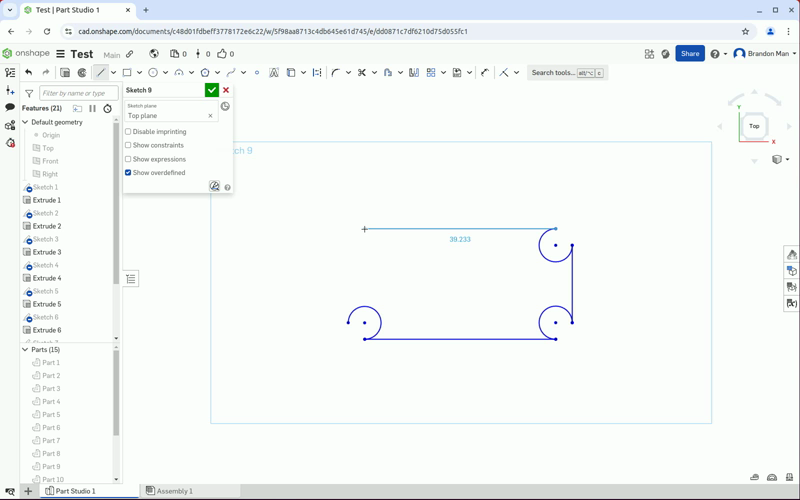
key(esc)
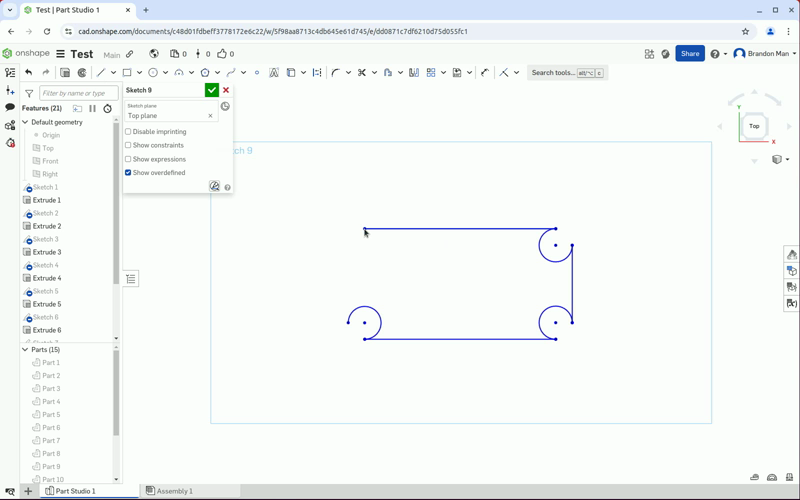
key(a)
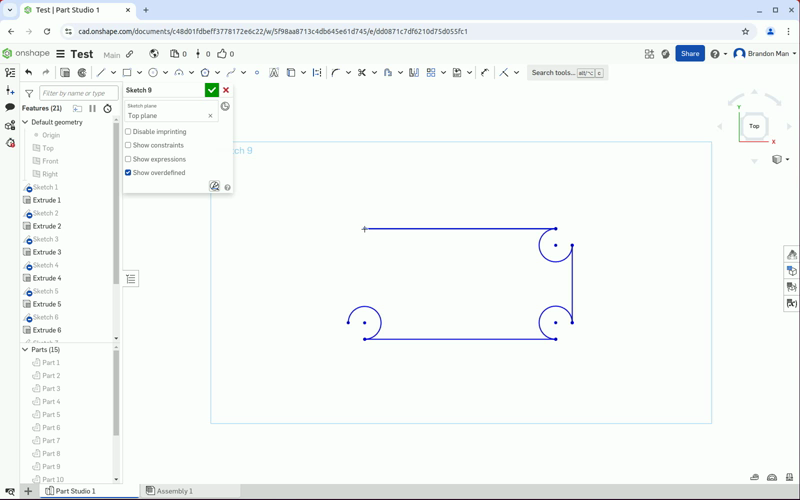
mouse_move(364, 228)
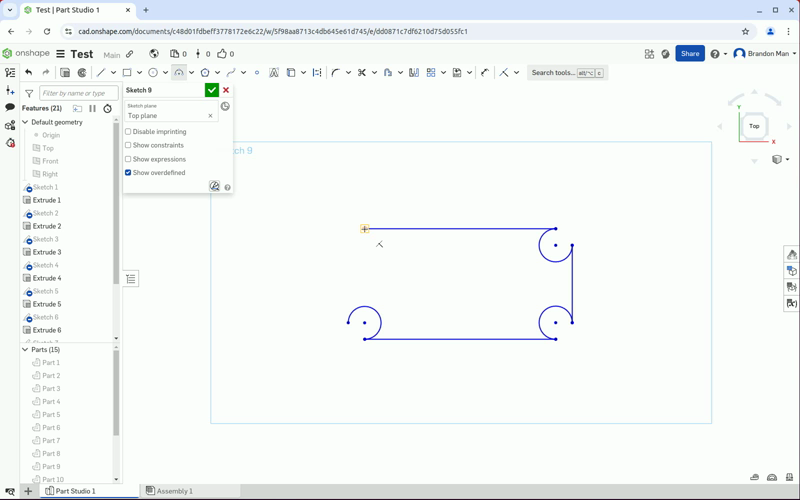
click(364, 228)
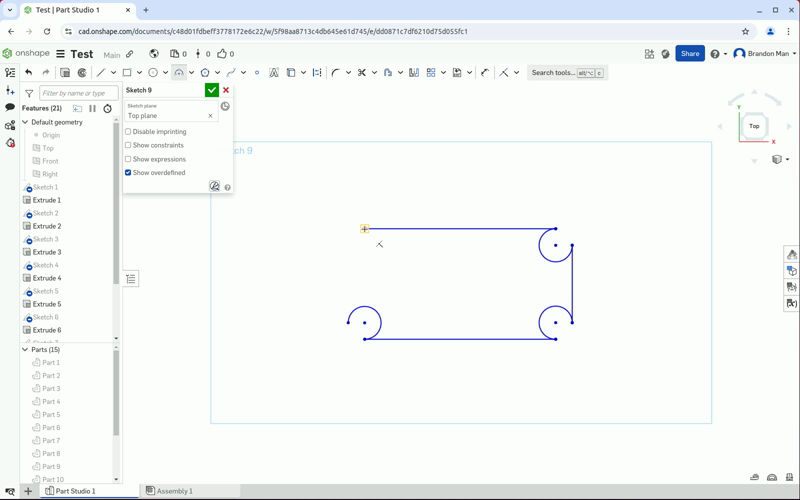
key_down(shift)
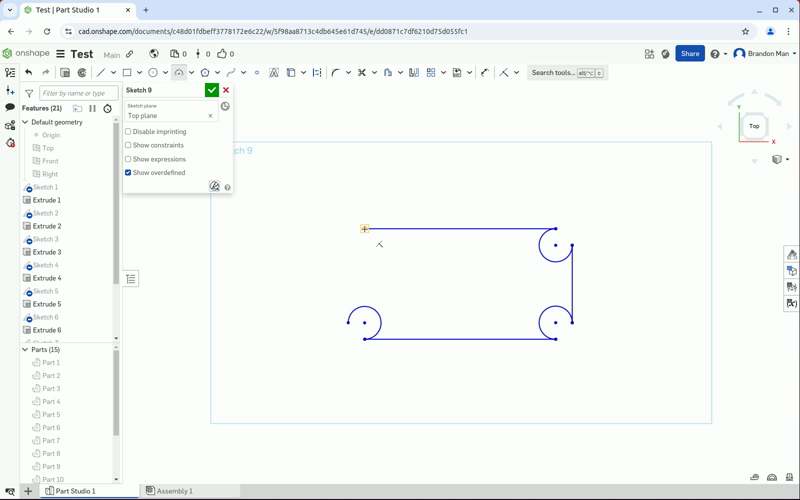
mouse_move(348, 245)
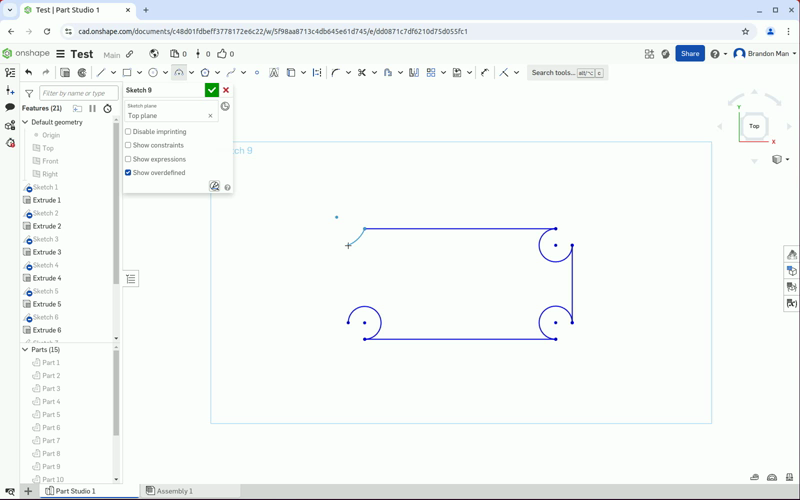
click(348, 245)
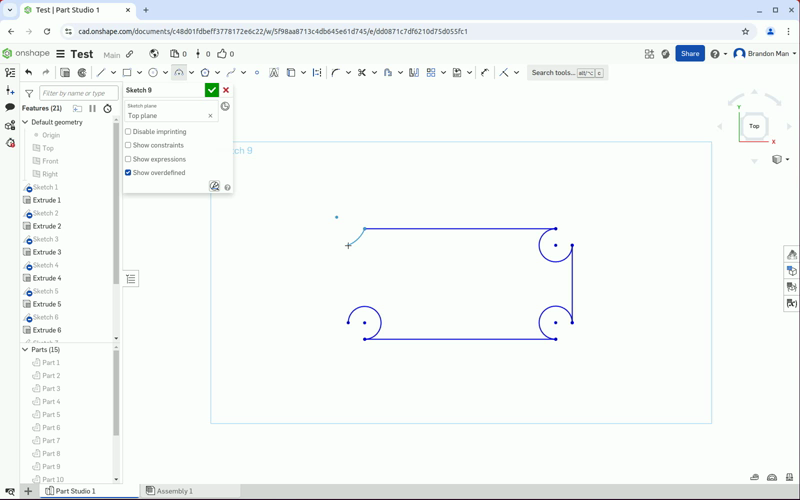
mouse_move(376, 256)
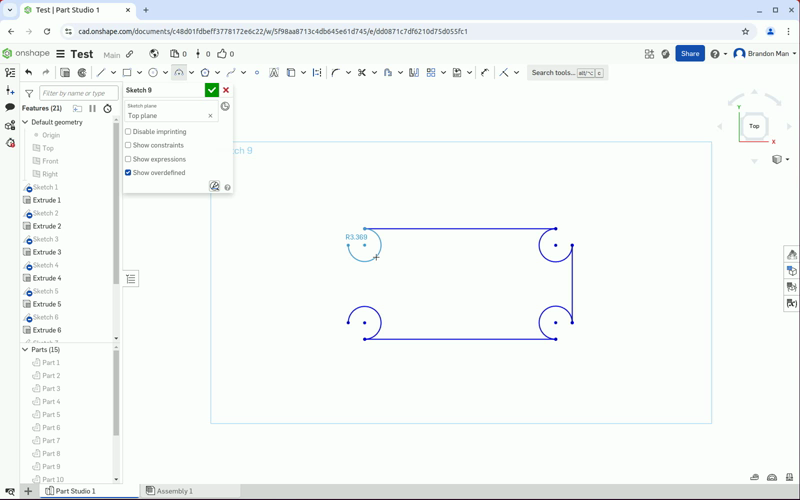
click(376, 256)
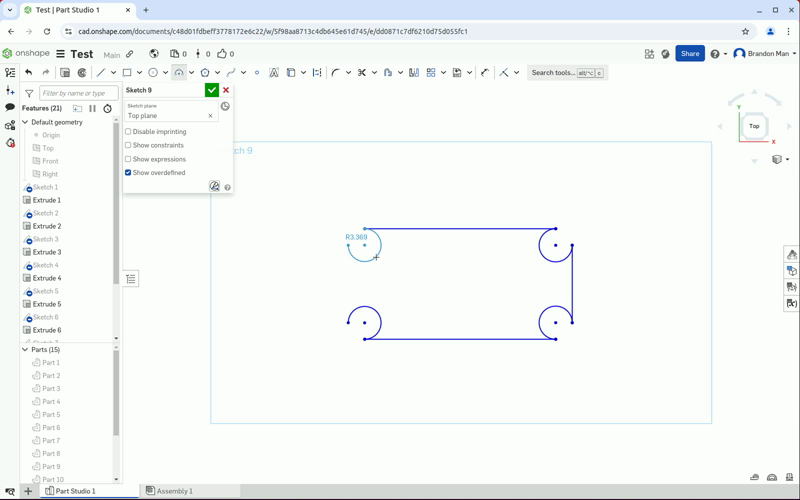
key_up(shift)
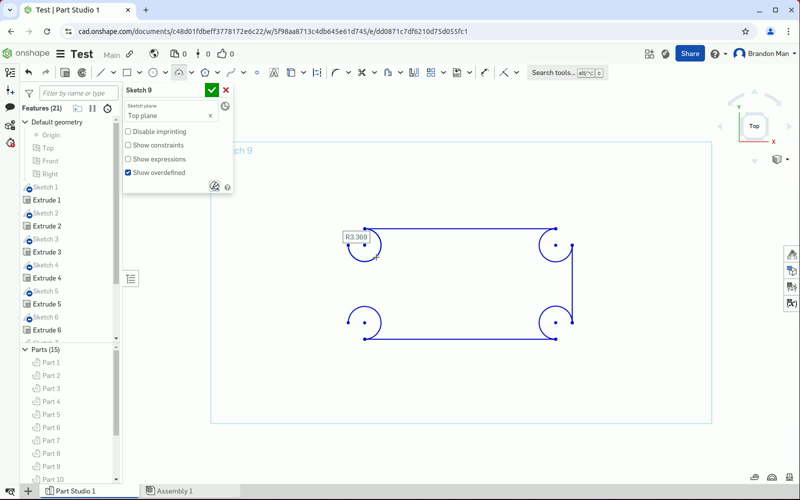
key(esc)
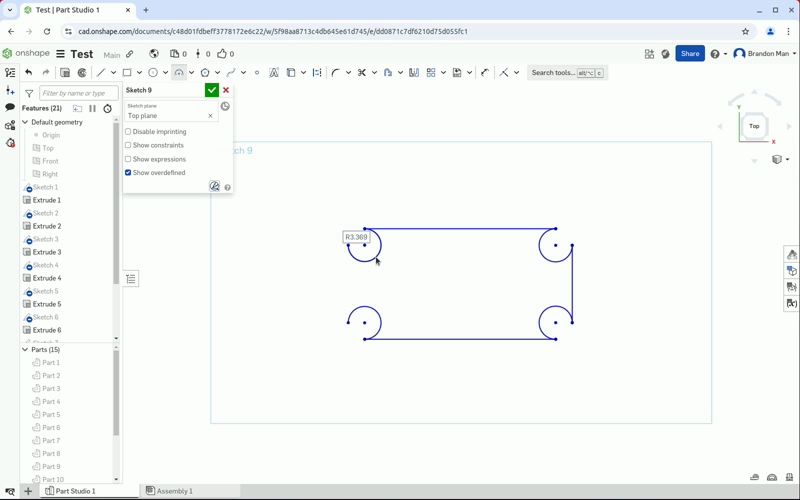
key(l)
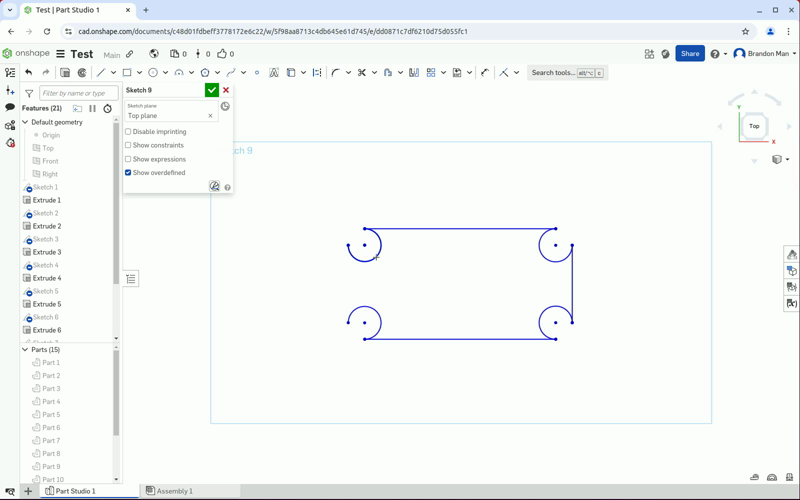
mouse_move(348, 245)
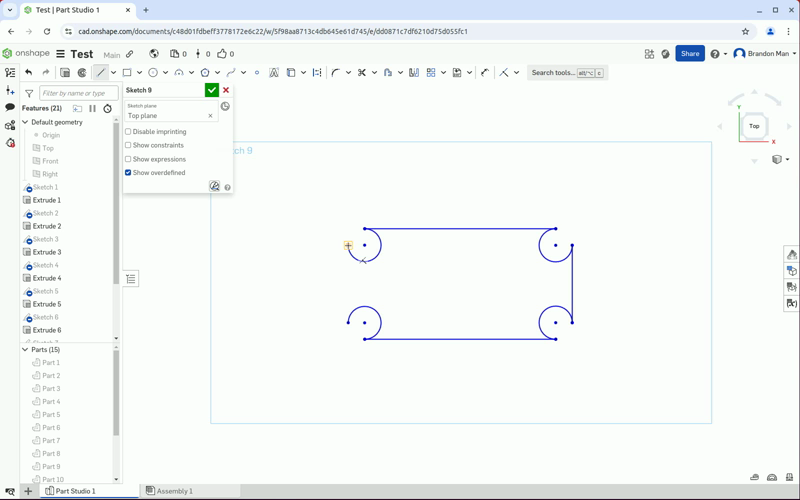
click(348, 245)
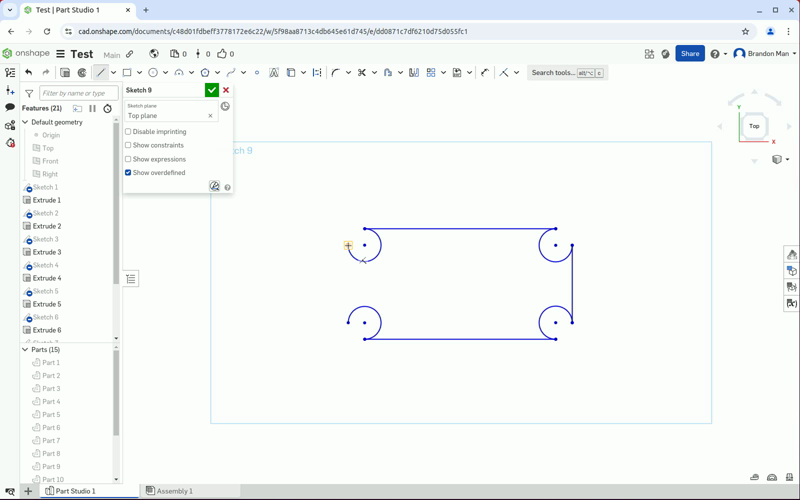
key_down(shift)
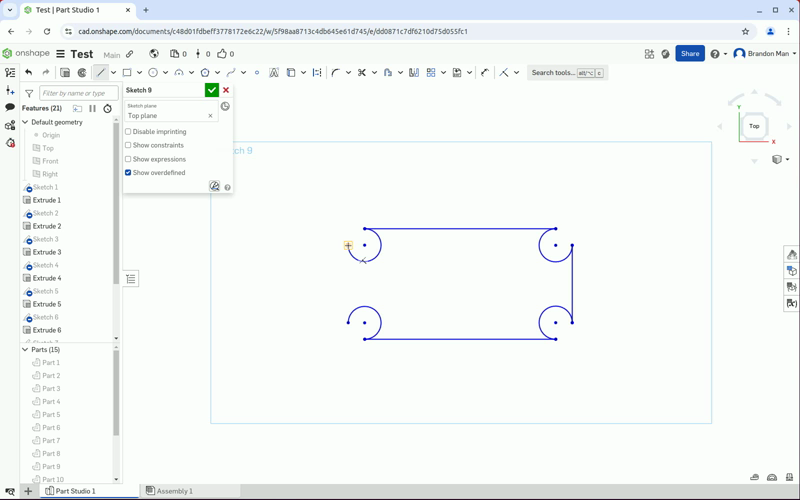
mouse_move(348, 322)
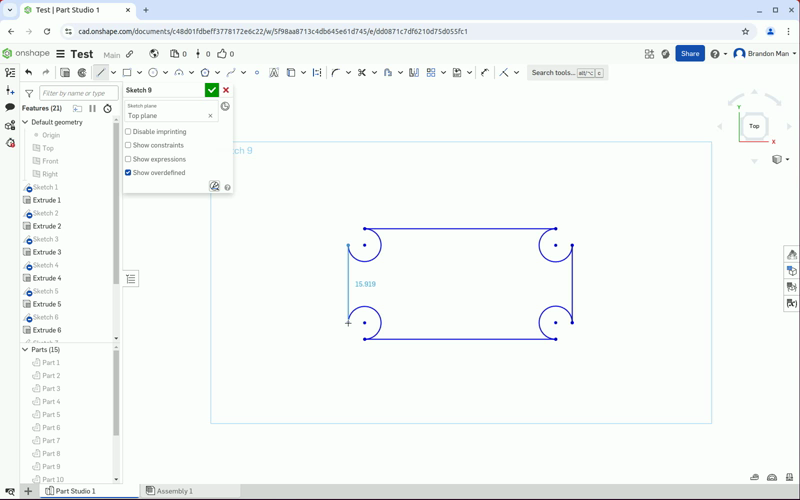
key_up(shift)
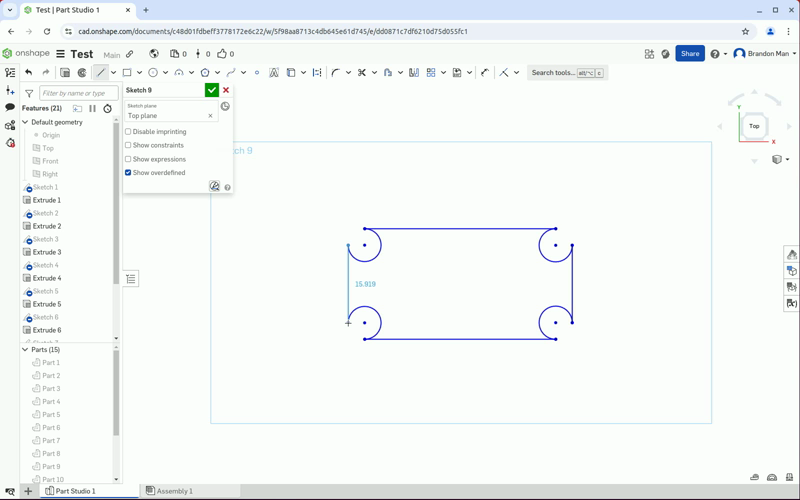
click(348, 322)
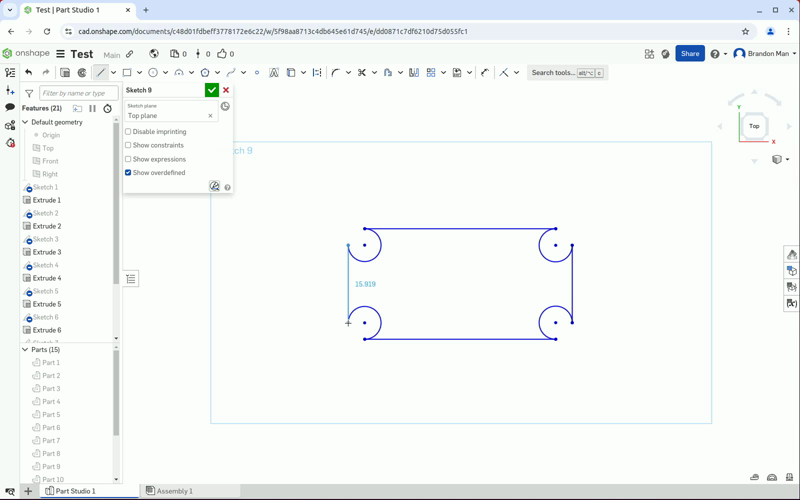
key(esc)
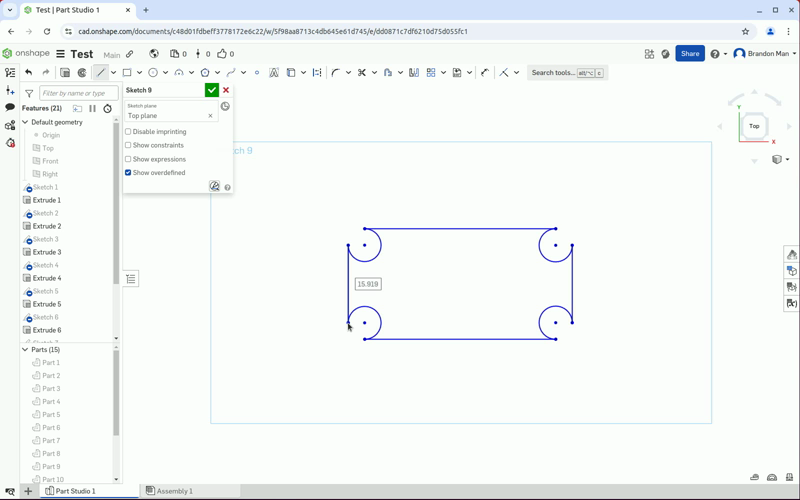
key(c)
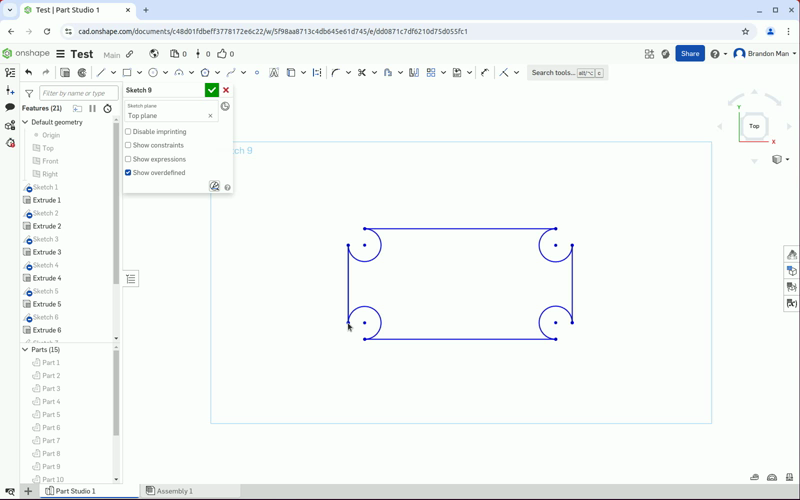
key_down(shift)
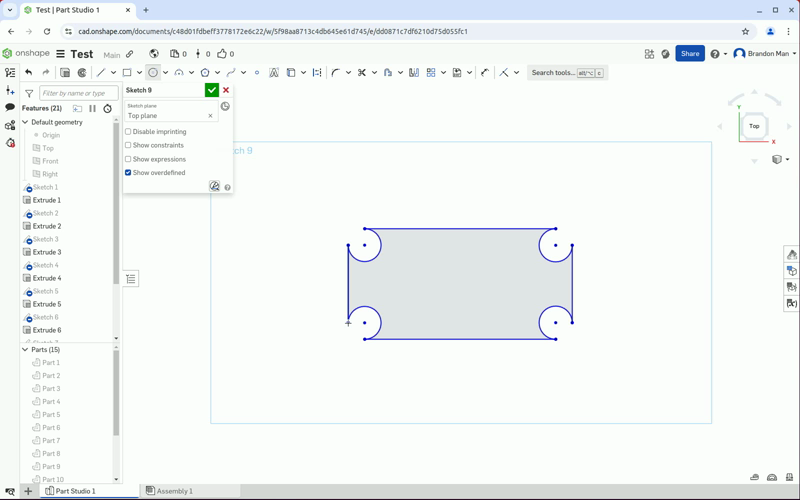
mouse_move(433, 282)
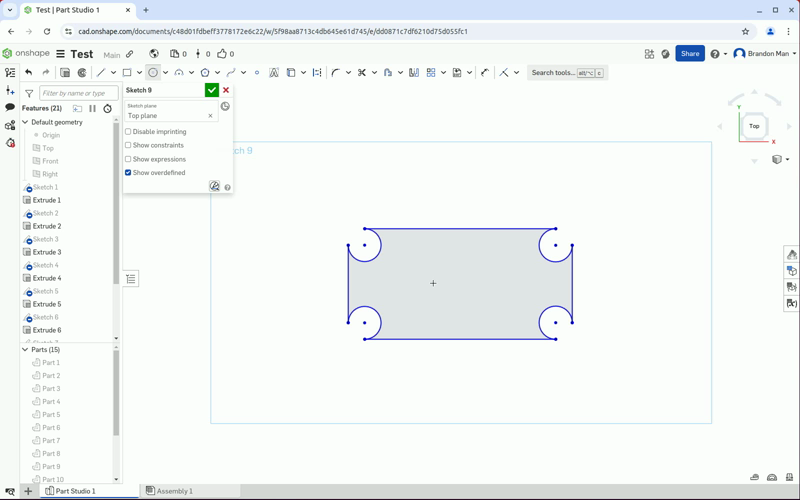
click(433, 282)
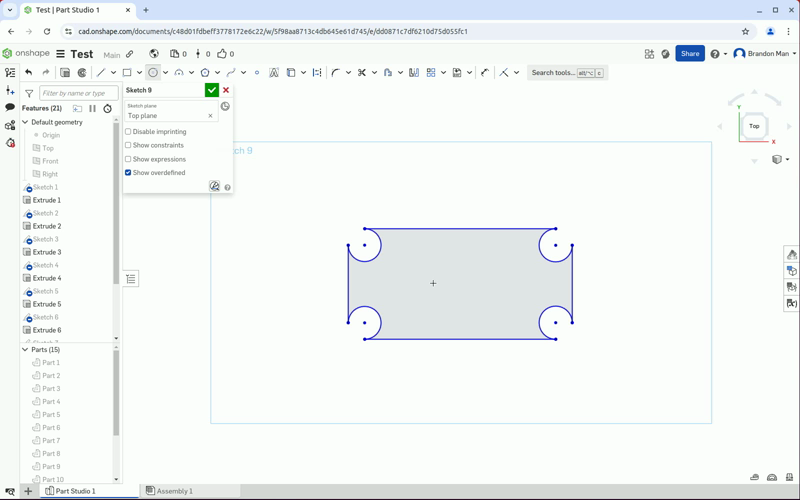
key_up(shift)
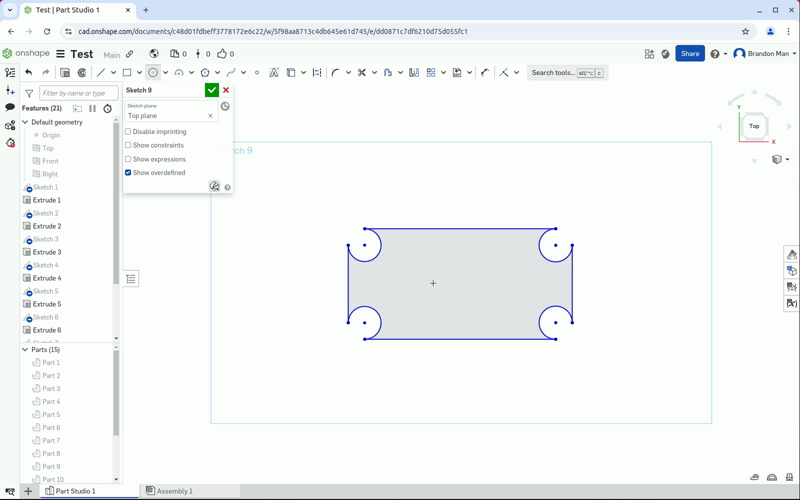
mouse_move(452, 282)
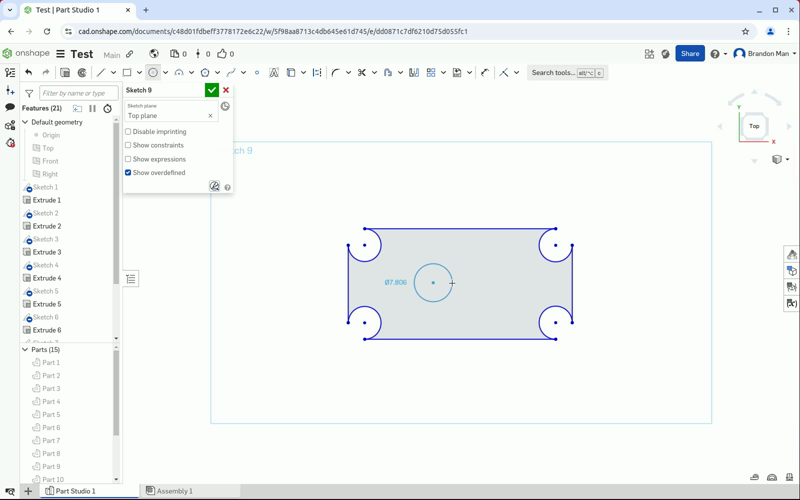
click(452, 282)
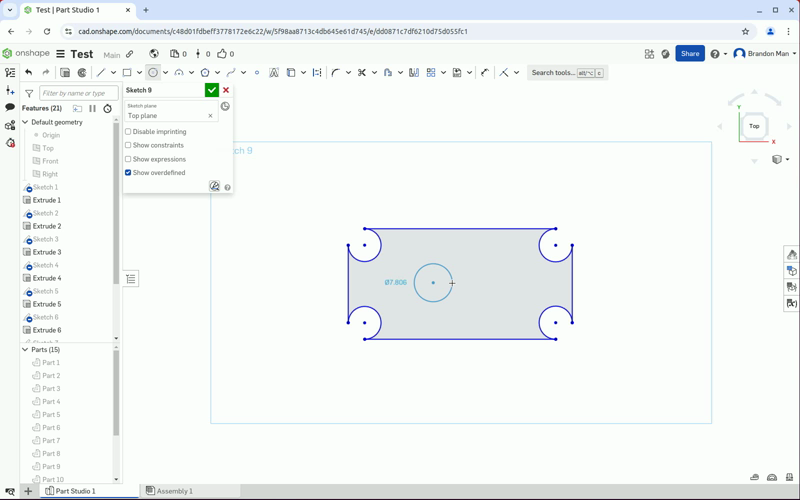
key(esc)
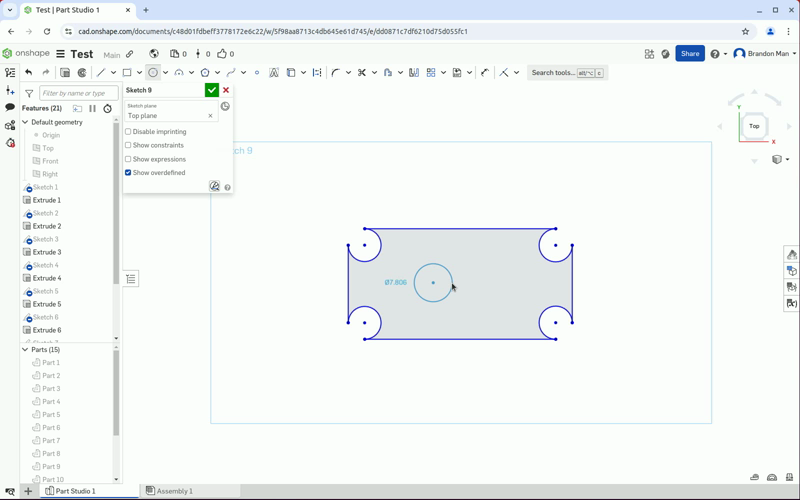
key(c)
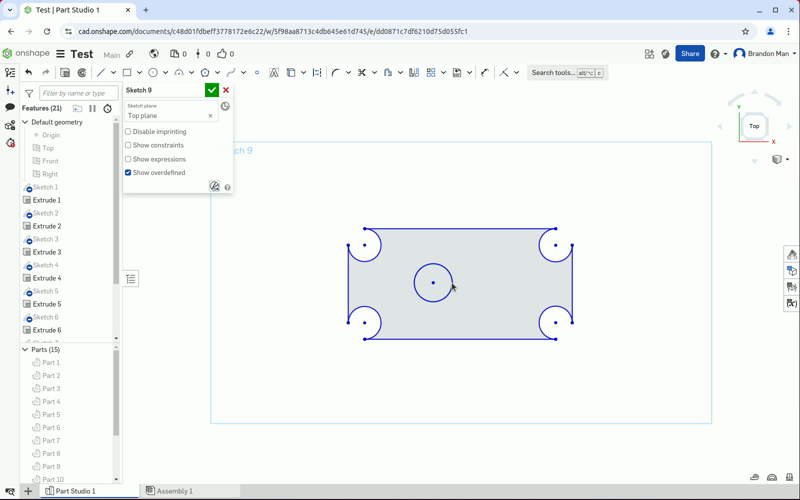
key_down(shift)
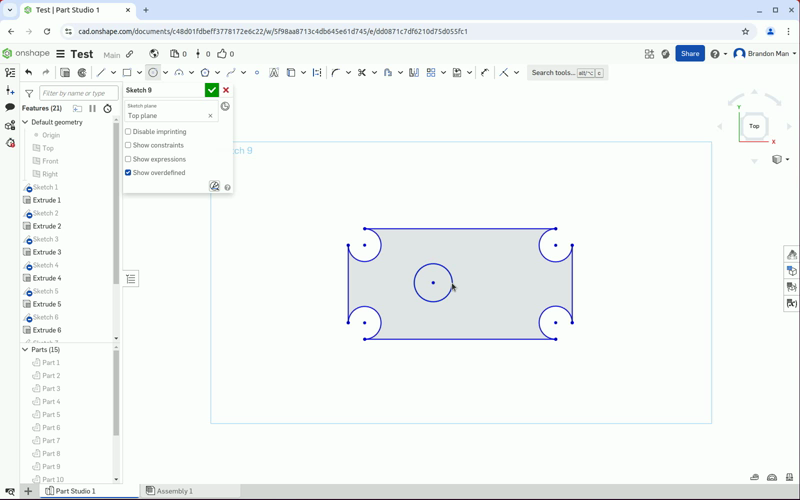
mouse_move(487, 282)
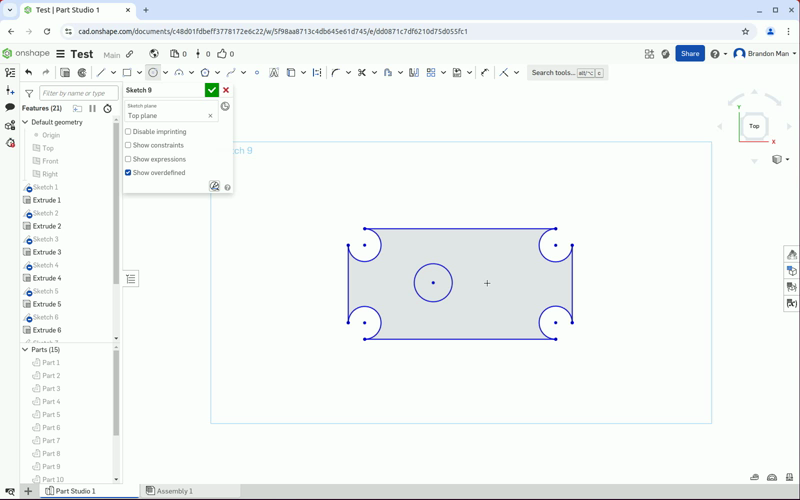
click(487, 282)
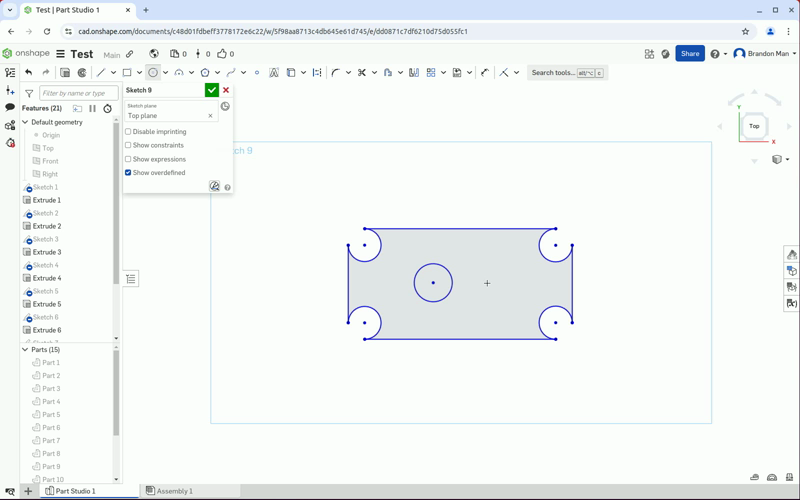
key_up(shift)
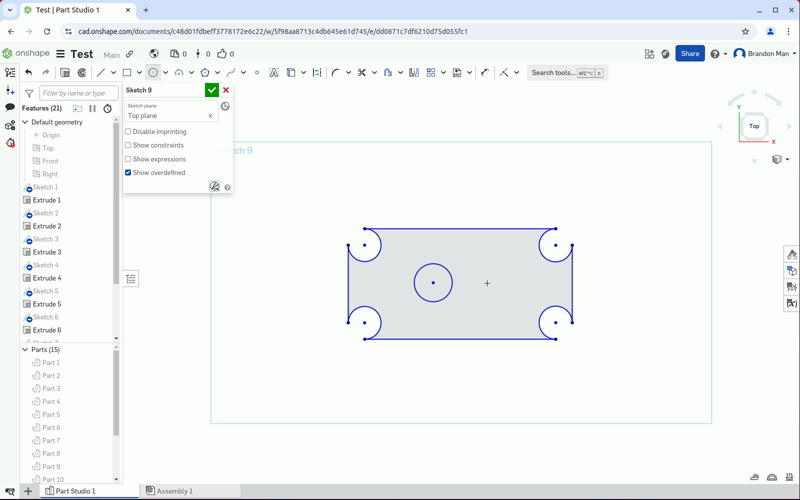
mouse_move(506, 282)
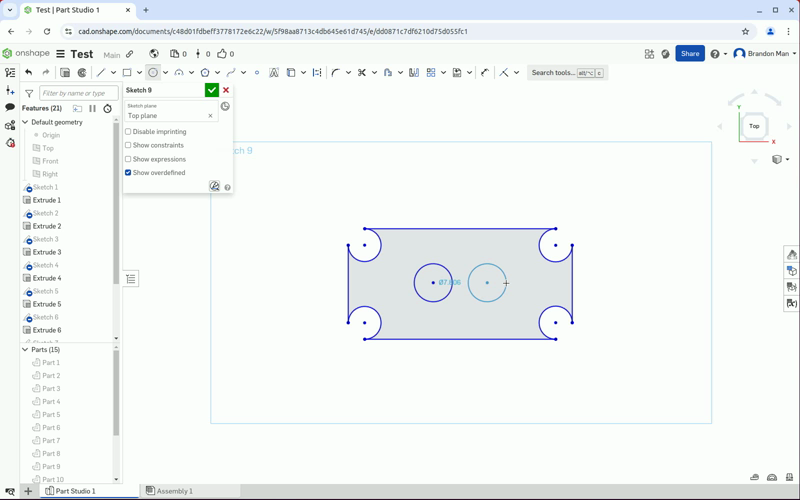
click(506, 282)
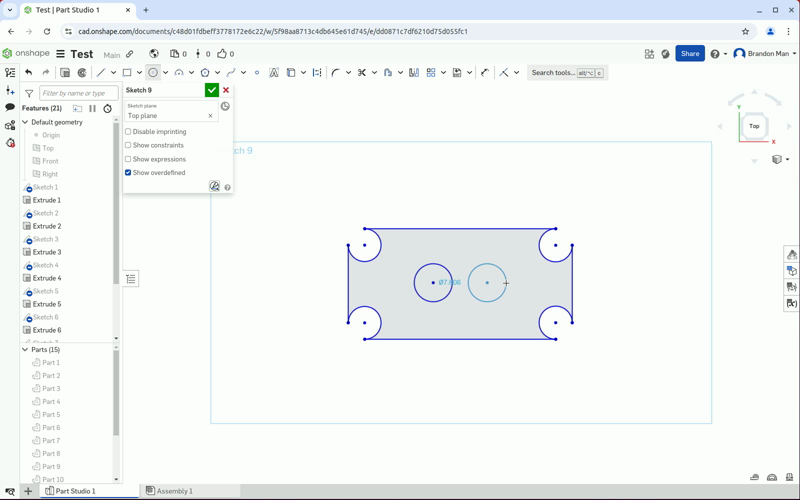
key(esc)
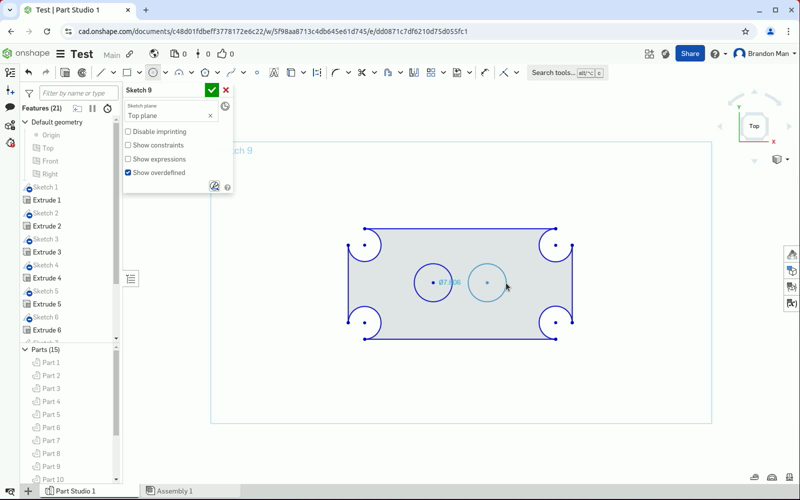
mouse_move(531, 297)
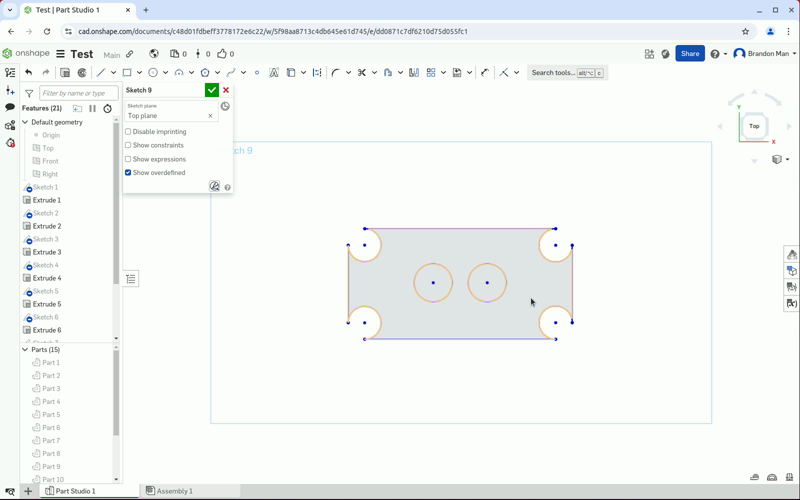
click(531, 297)
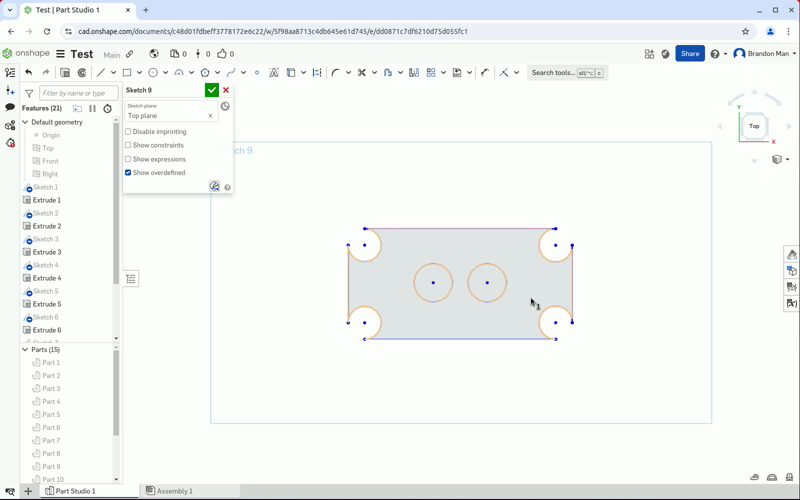
mouse_move(69, 352)
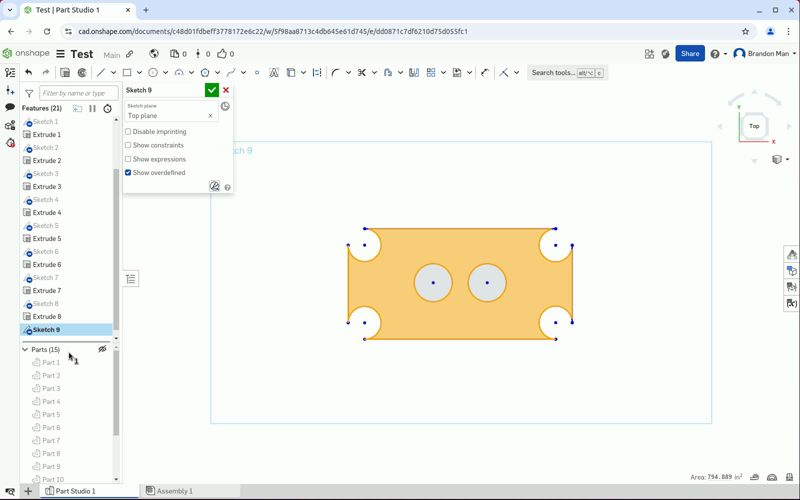
key(shift+y)
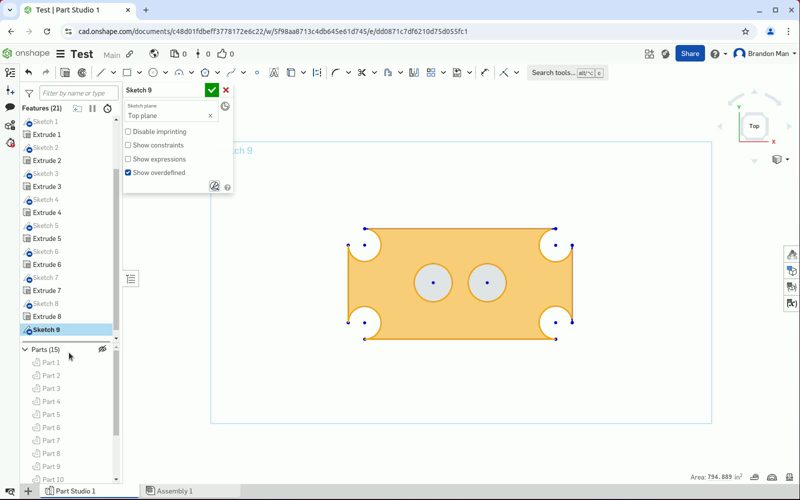
key(shift+e)
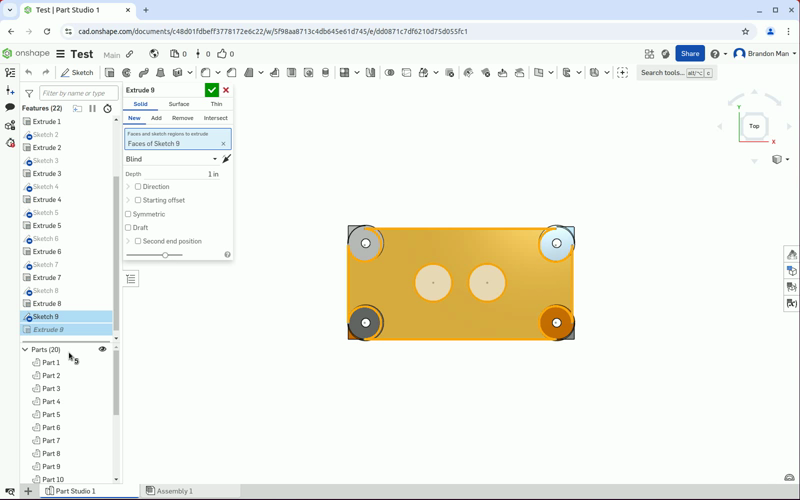
mouse_move(143, 106)
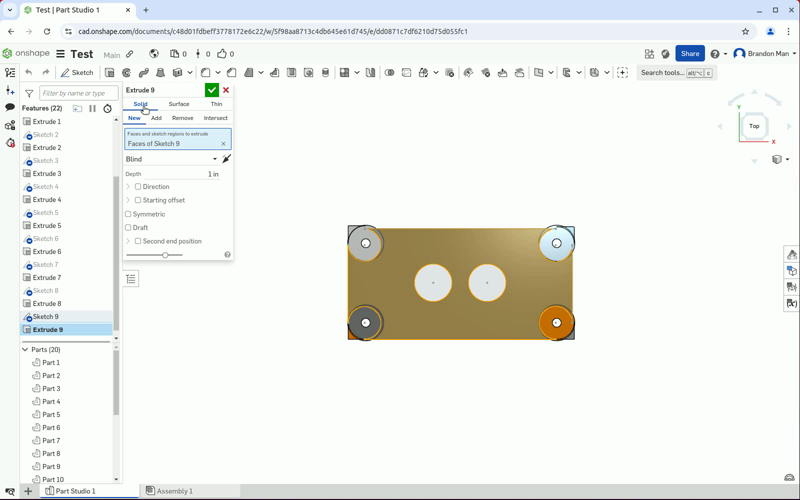
click(143, 106)
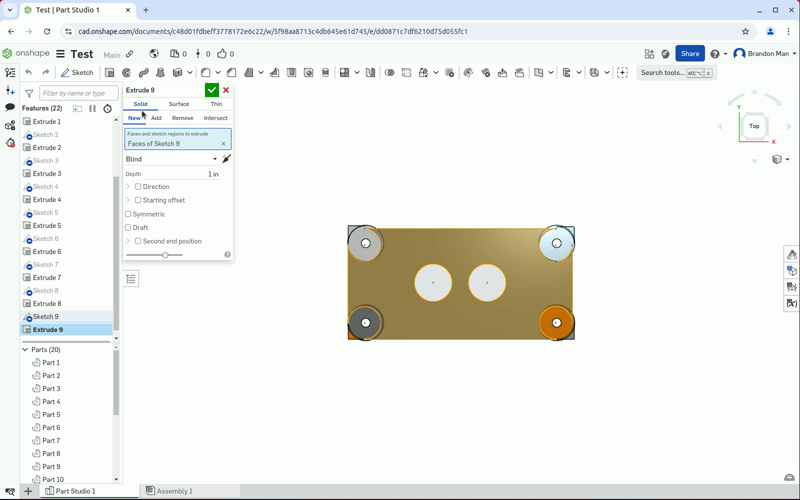
mouse_move(137, 120)
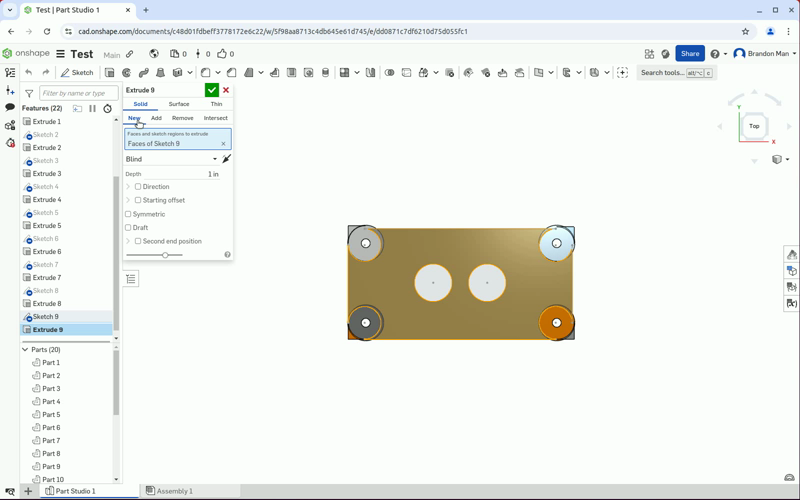
click(137, 120)
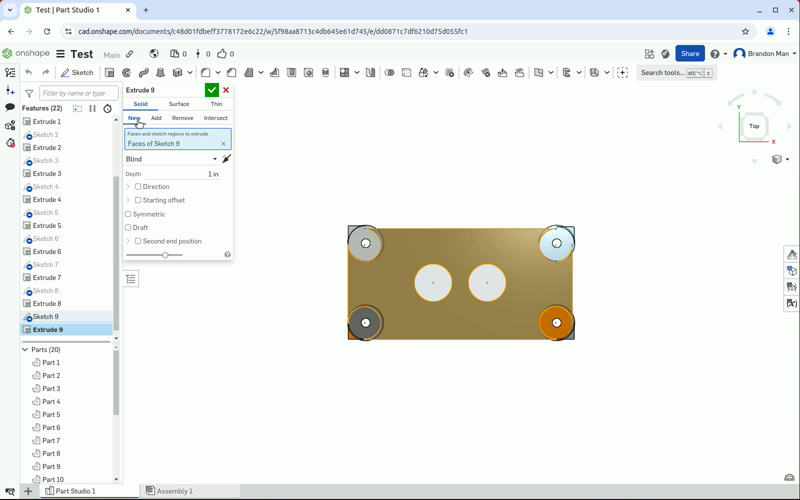
key(tab, 4)
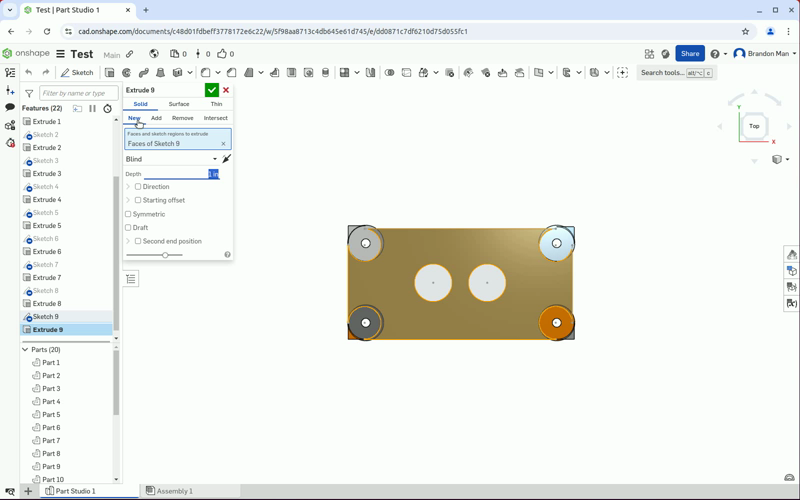
text(1.204)
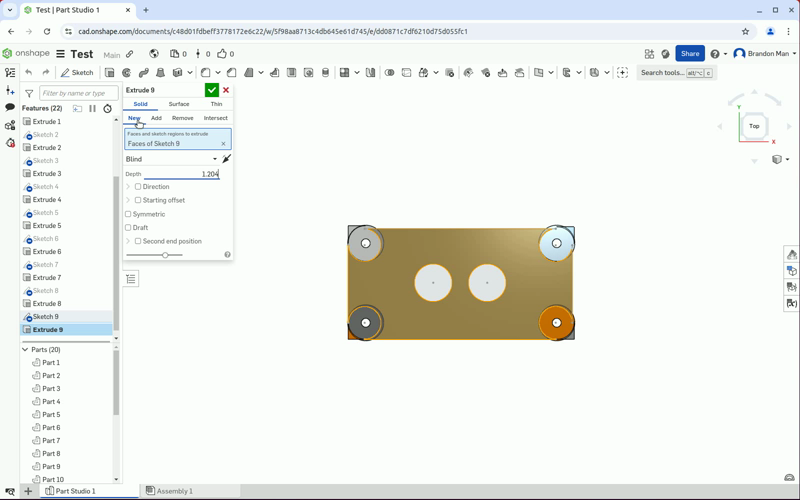
key(enter)
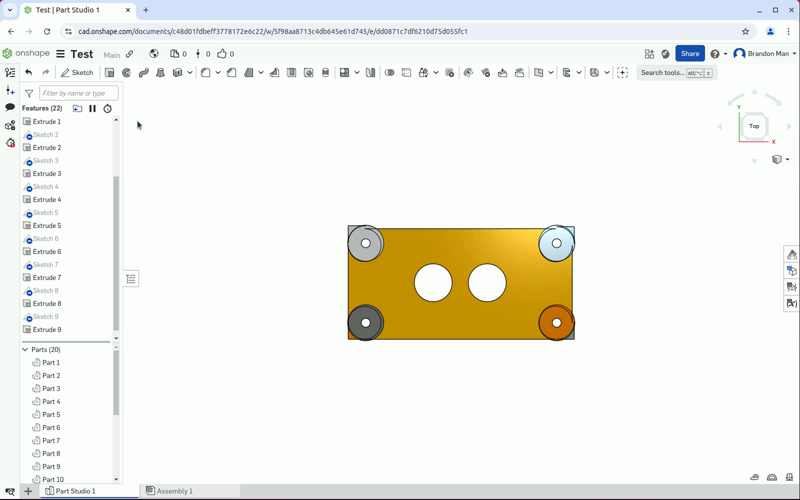
key(shift+h)
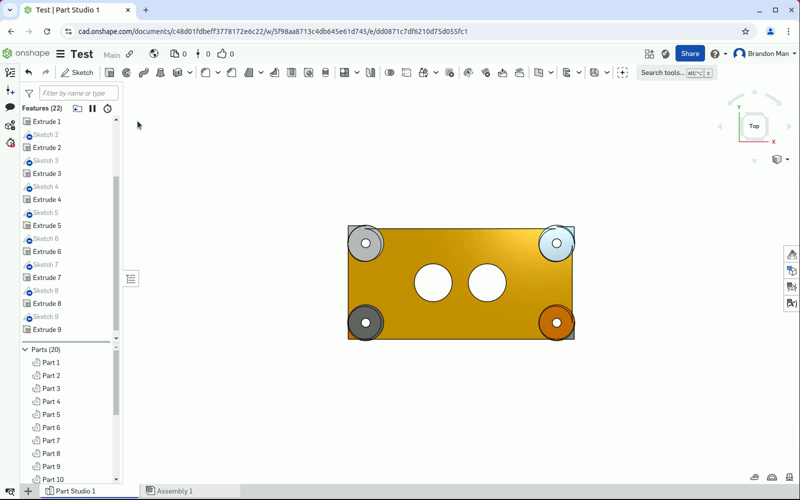
key(shift+h)
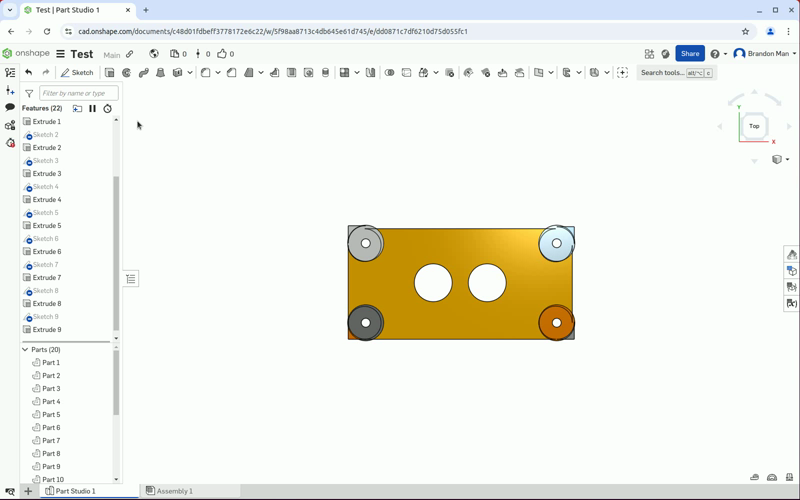
key(shift+7)
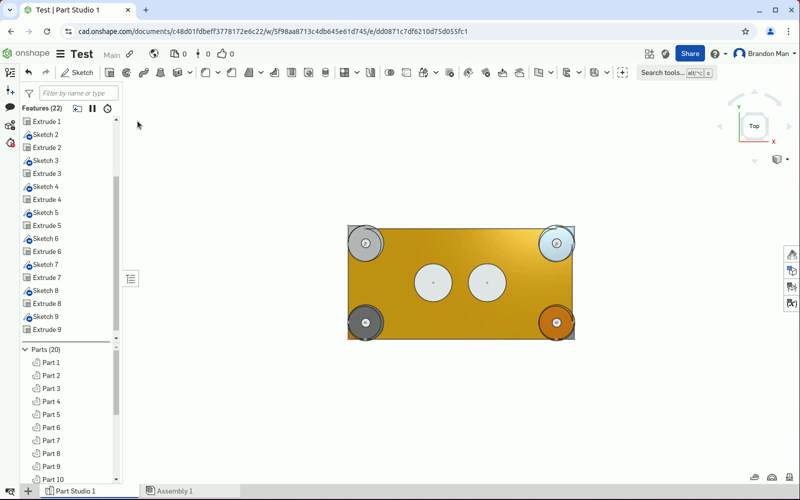
key(up, 3)
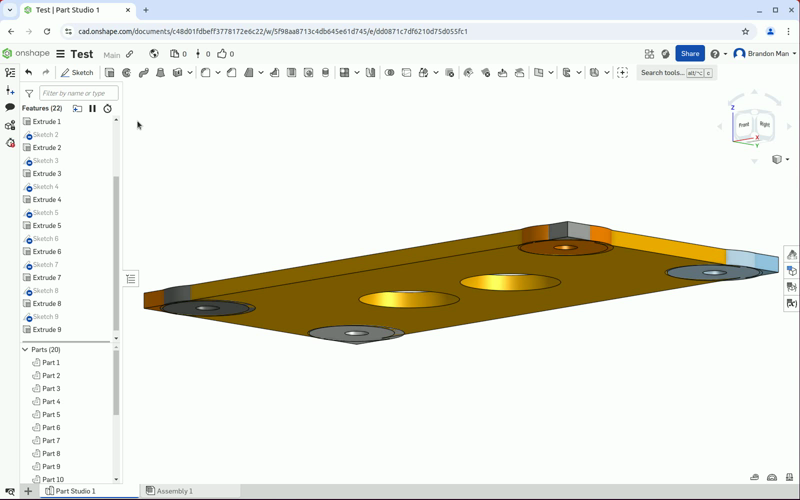
key(left, 3)
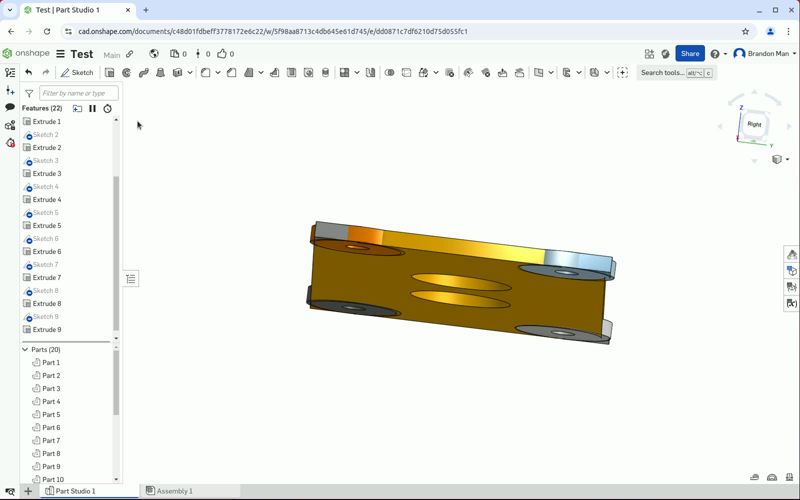
key(right, 3)
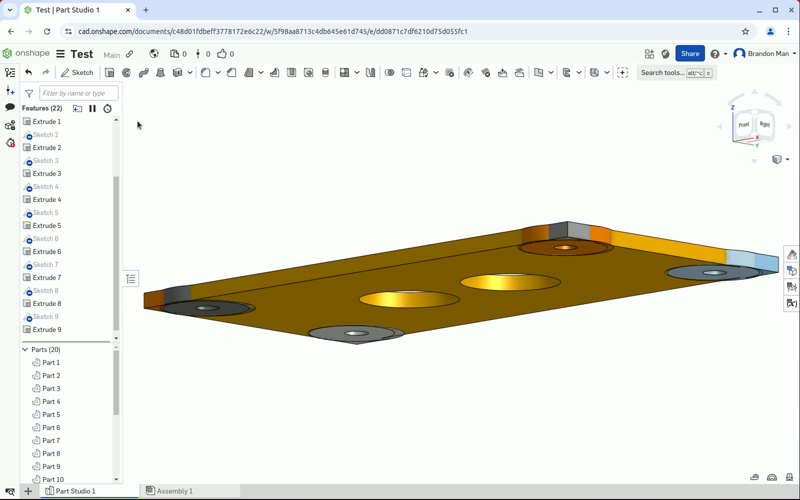
key(down, 3)
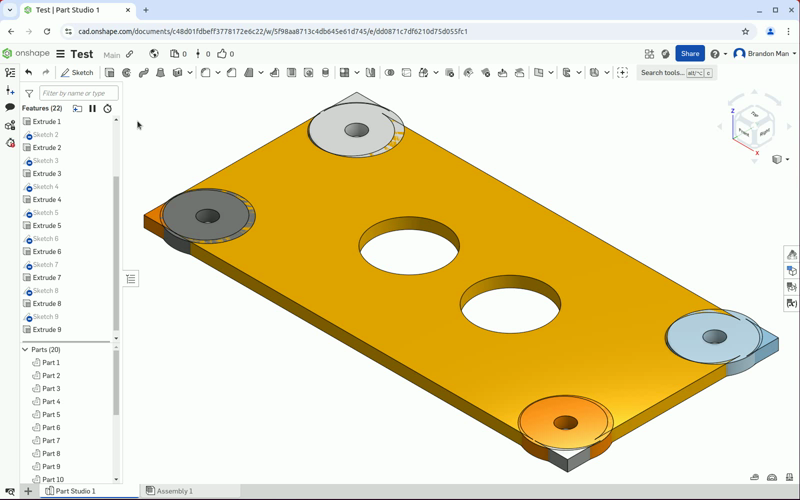
mouse_move(69, 111)
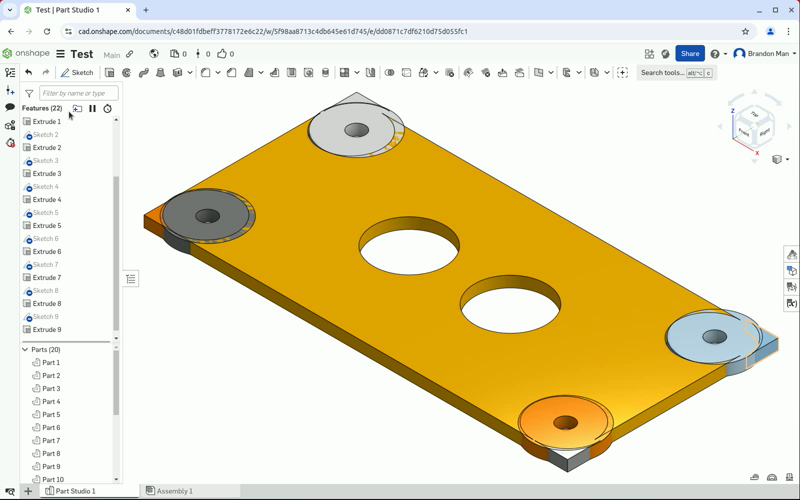
click(69, 111)